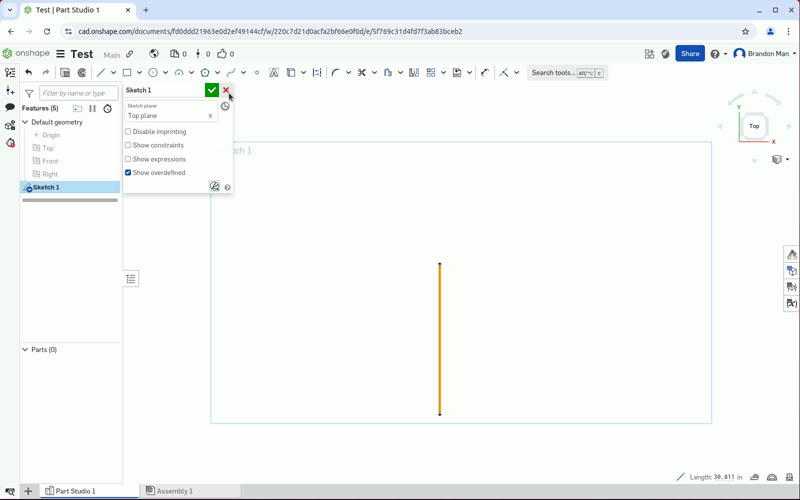
key(shift+h)
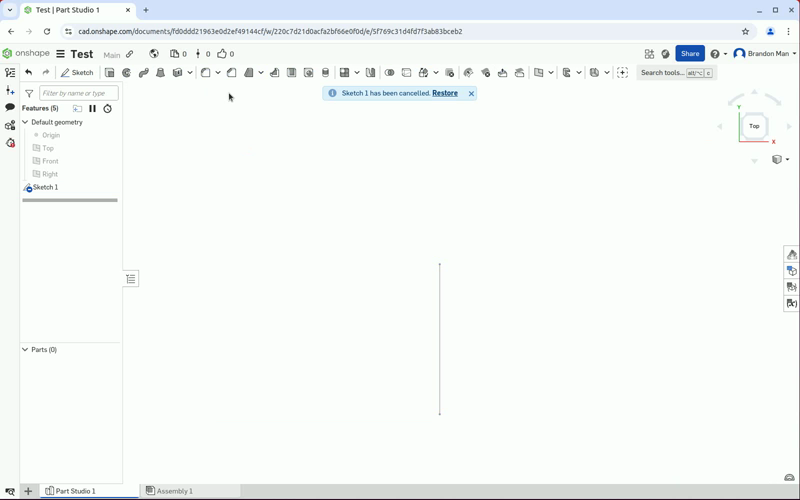
key(shift+s)
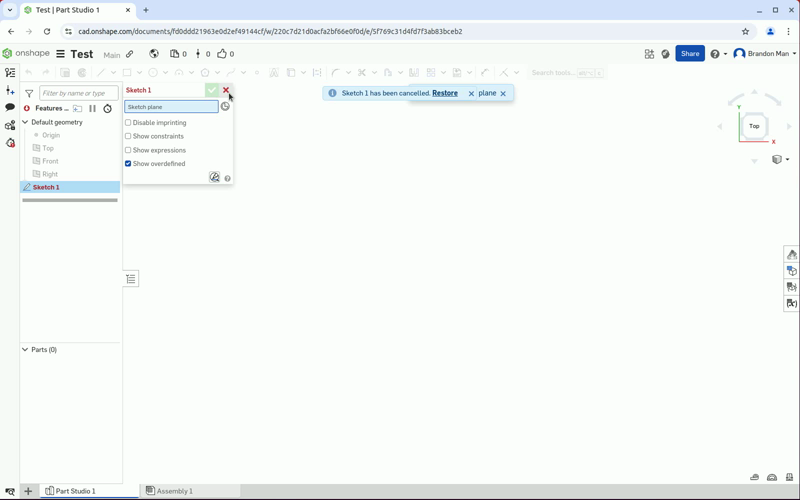
mouse_move(73, 150)
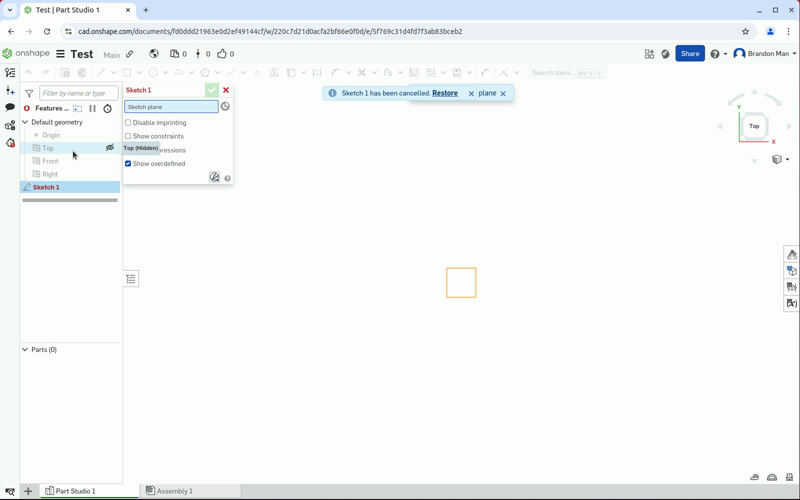
click(73, 150)
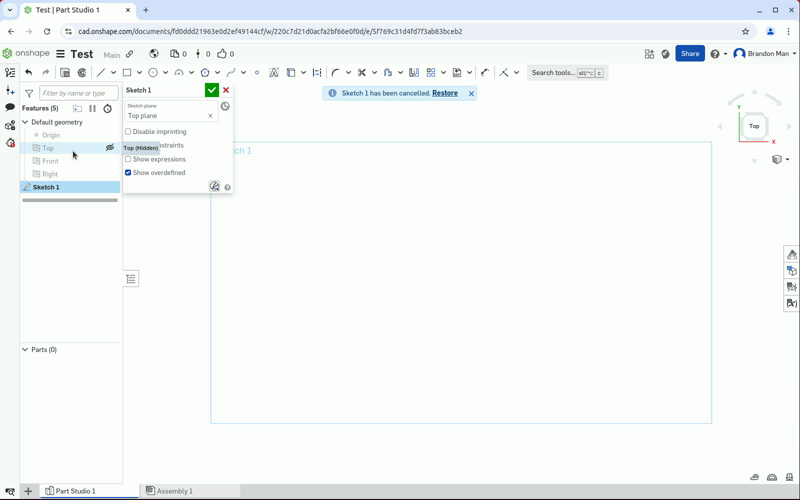
mouse_move(73, 352)
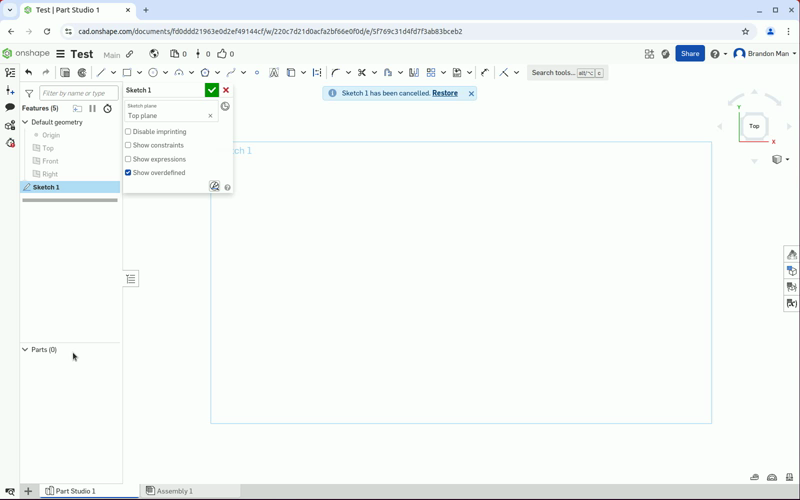
key(y)
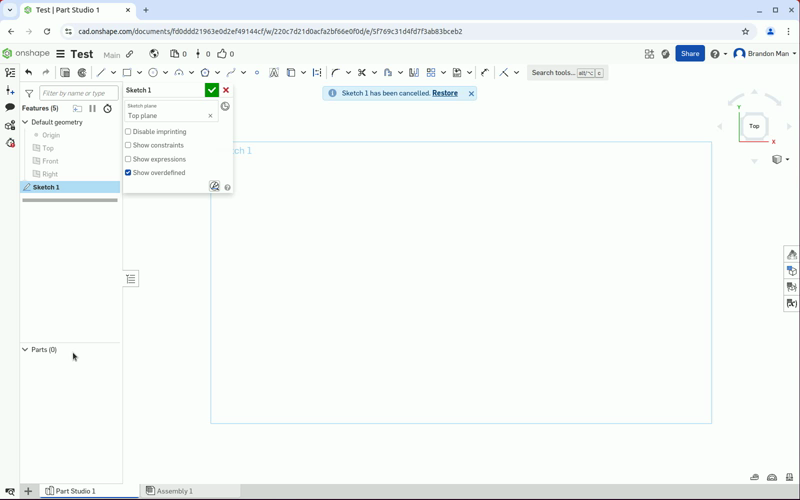
key(l)
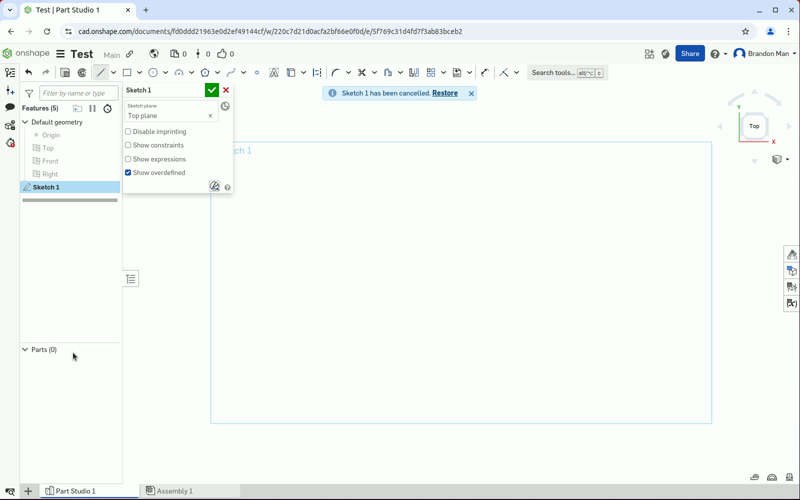
key_down(shift)
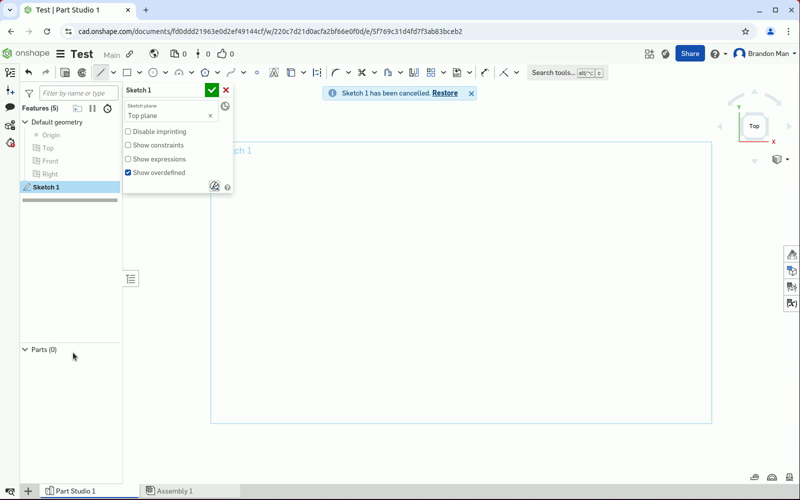
mouse_move(380, 272)
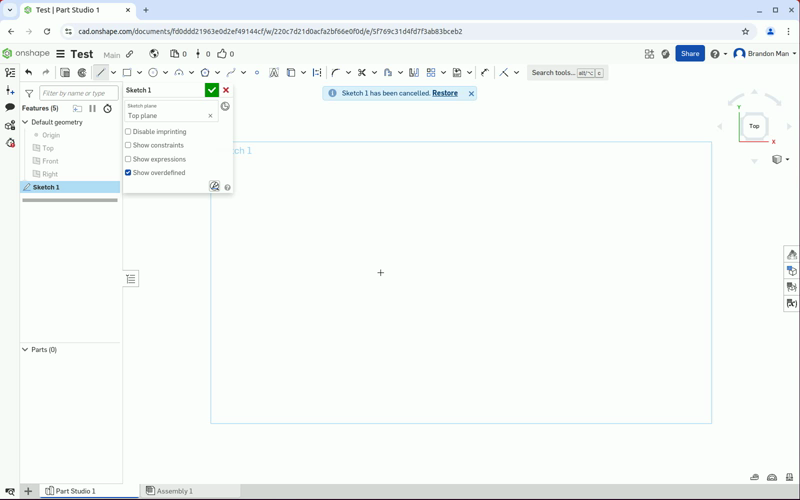
click(380, 272)
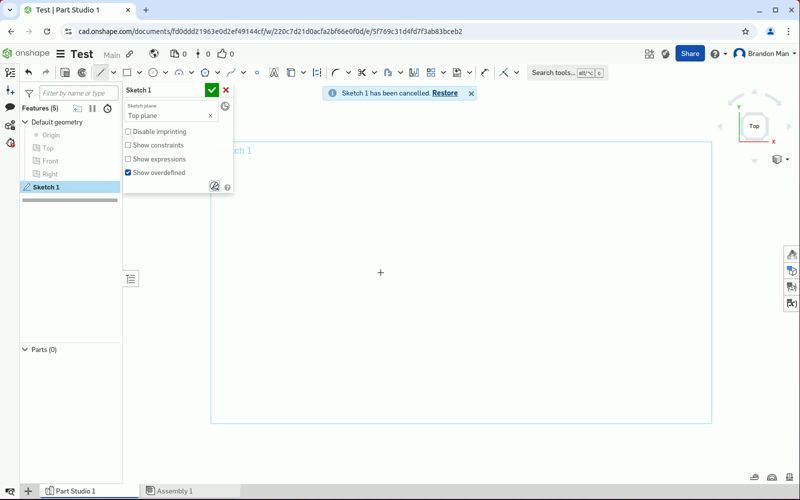
key_up(shift)
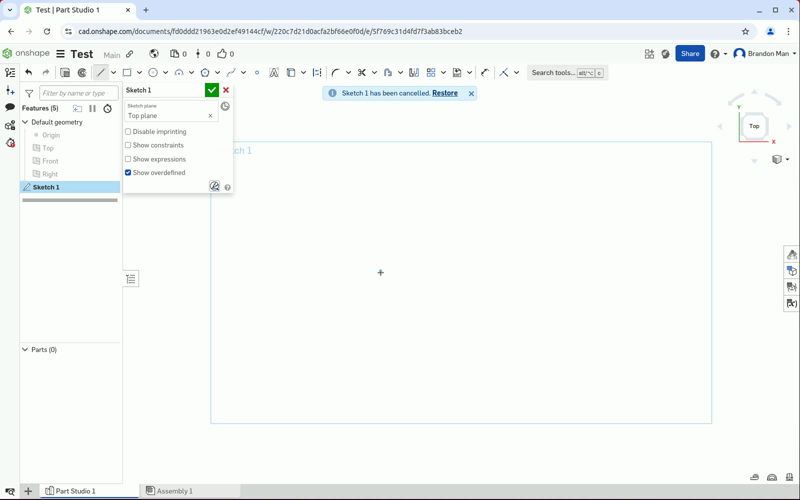
key_down(shift)
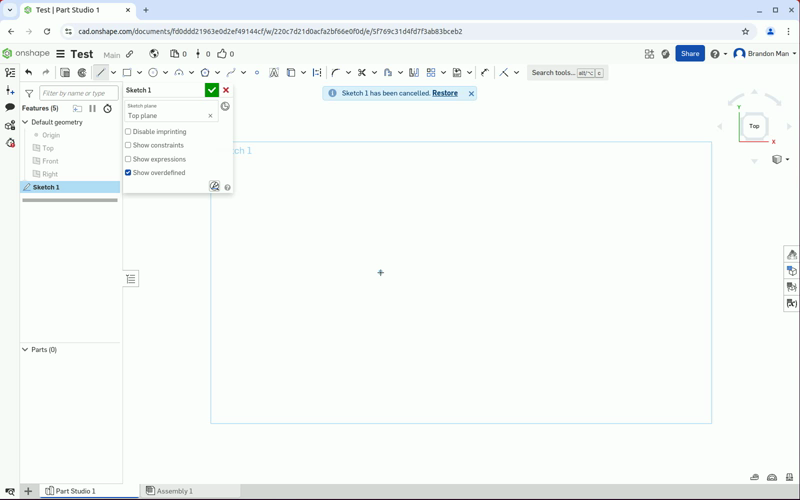
mouse_move(410, 272)
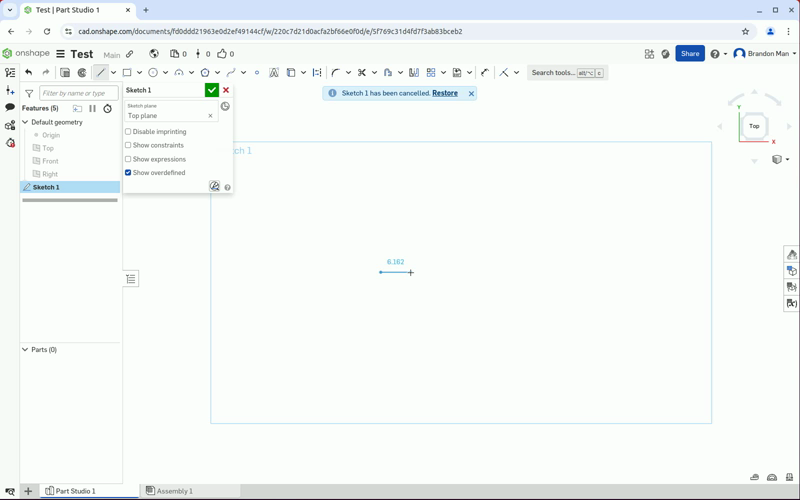
mouse_move(380, 260)
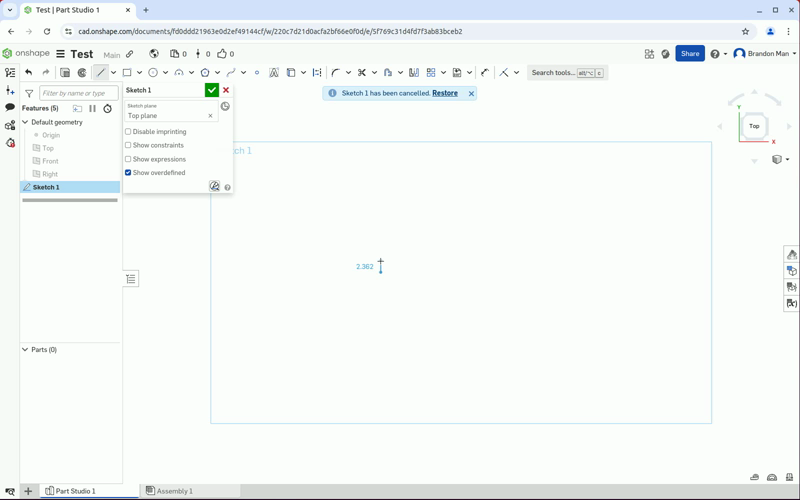
click(380, 260)
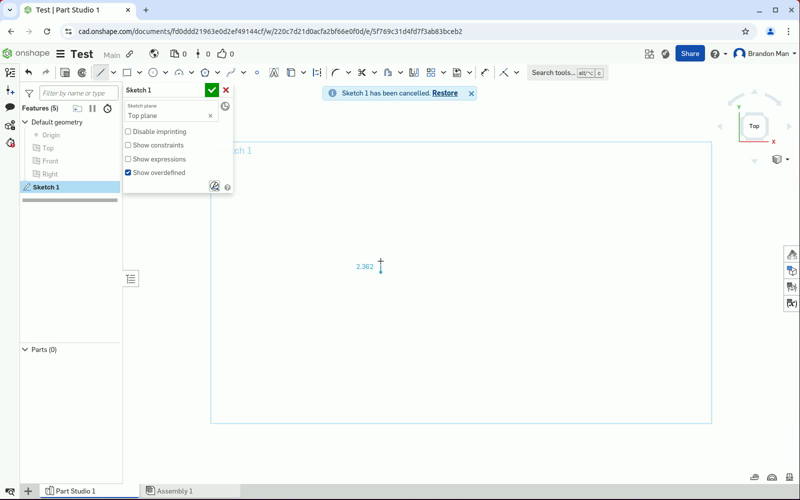
key_up(shift)
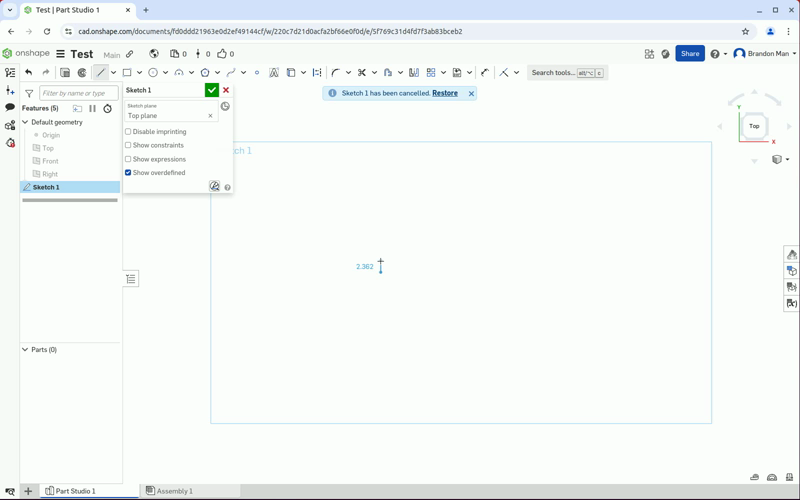
key(esc)
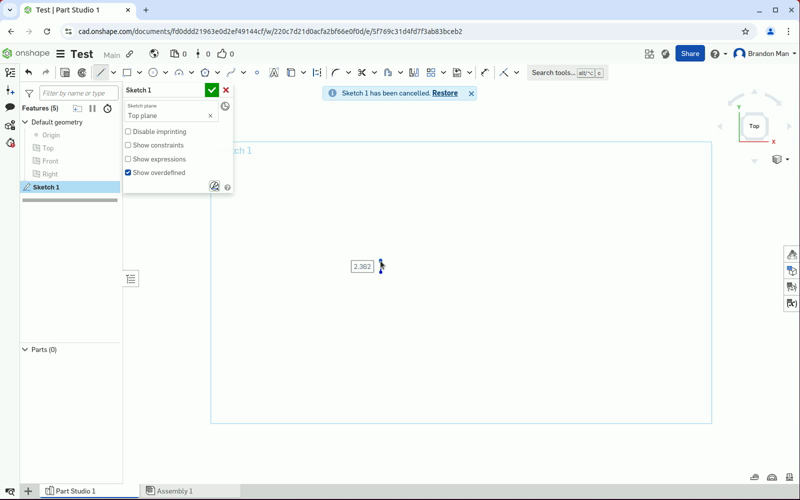
key(a)
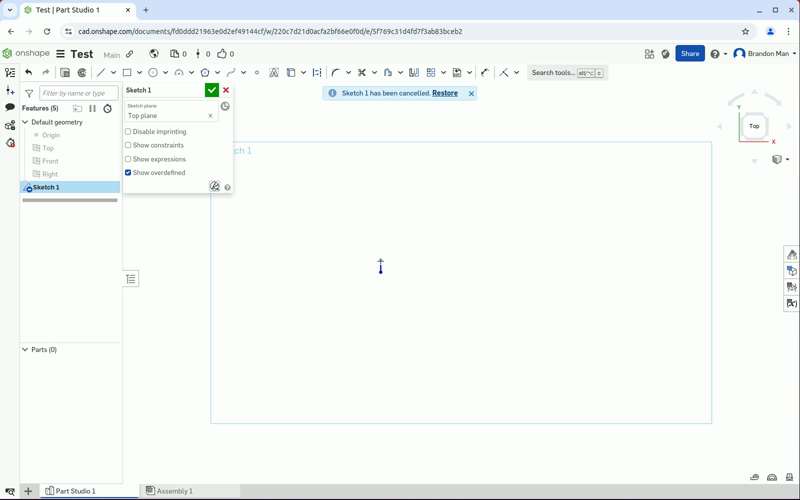
mouse_move(380, 260)
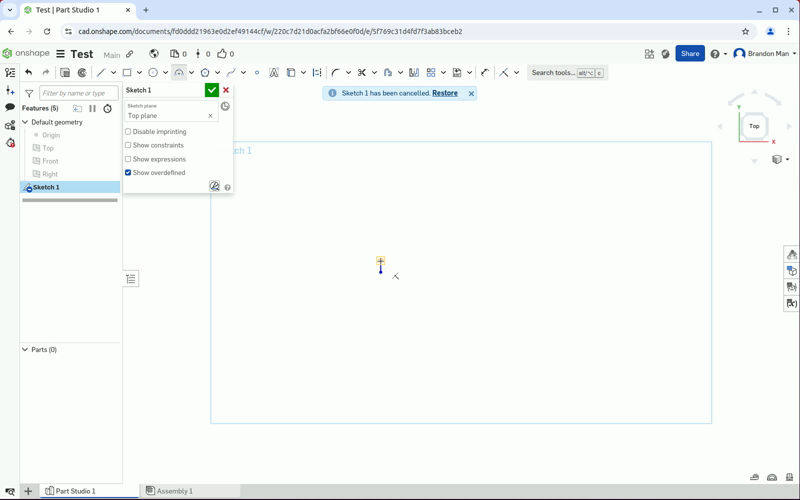
click(380, 260)
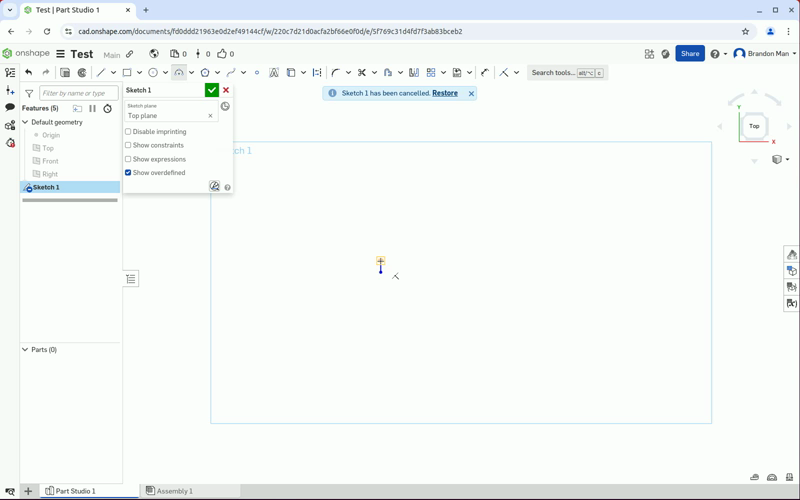
key_down(shift)
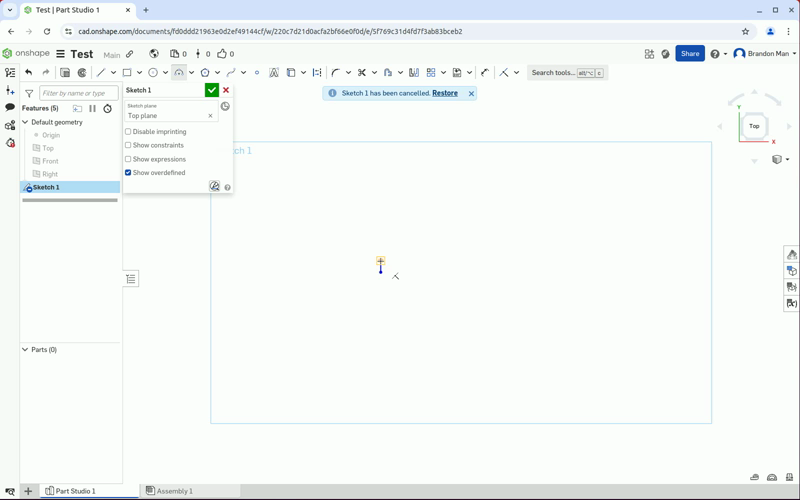
mouse_move(401, 239)
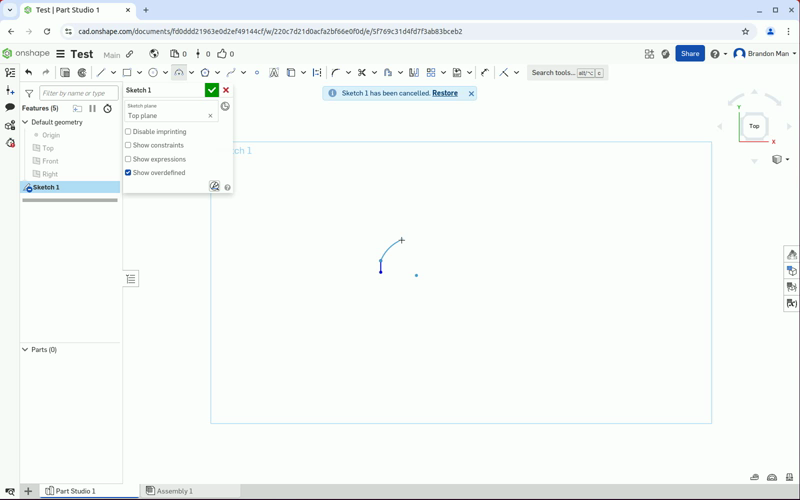
click(401, 239)
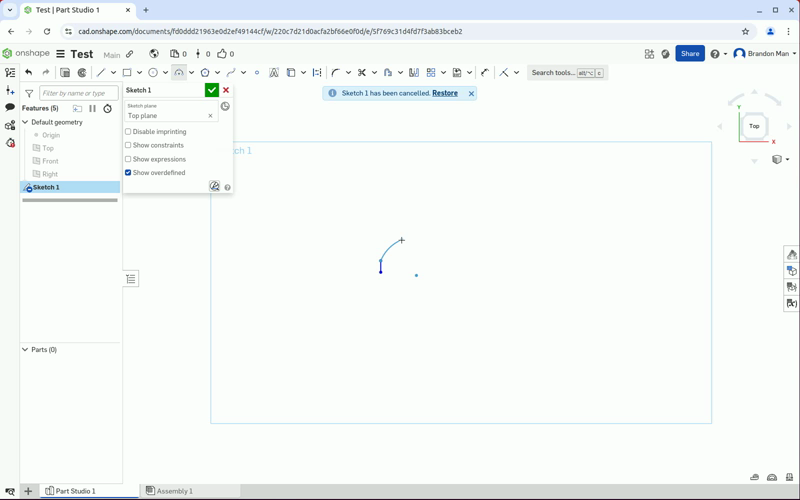
mouse_move(366, 225)
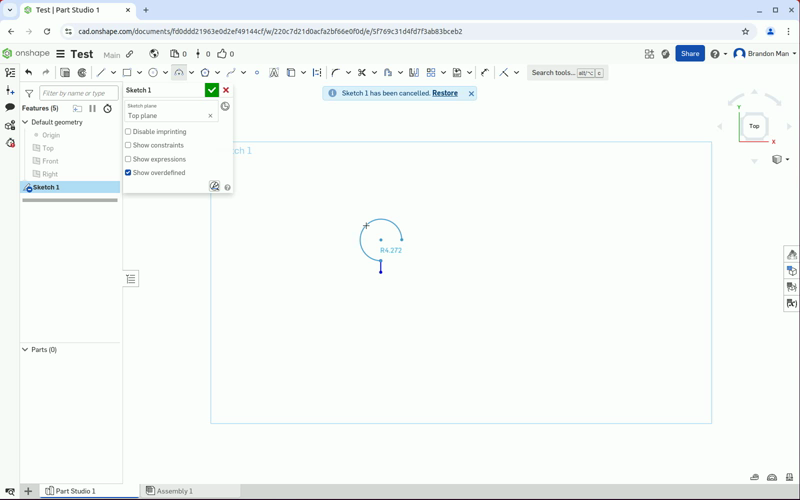
click(366, 225)
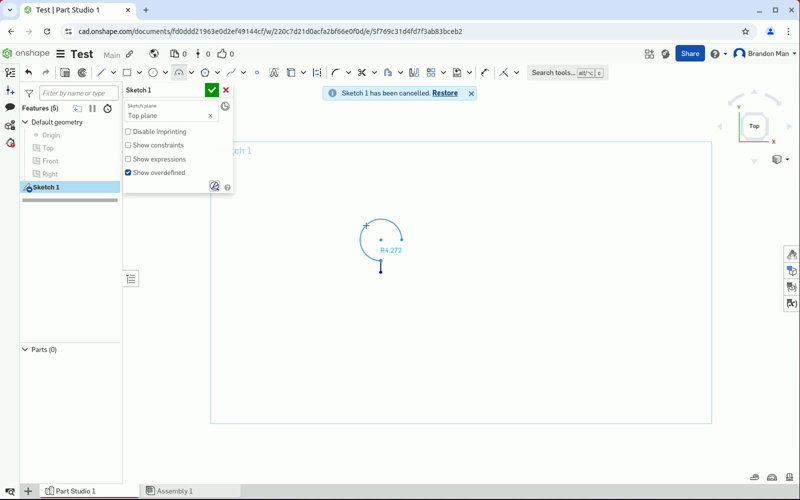
key_up(shift)
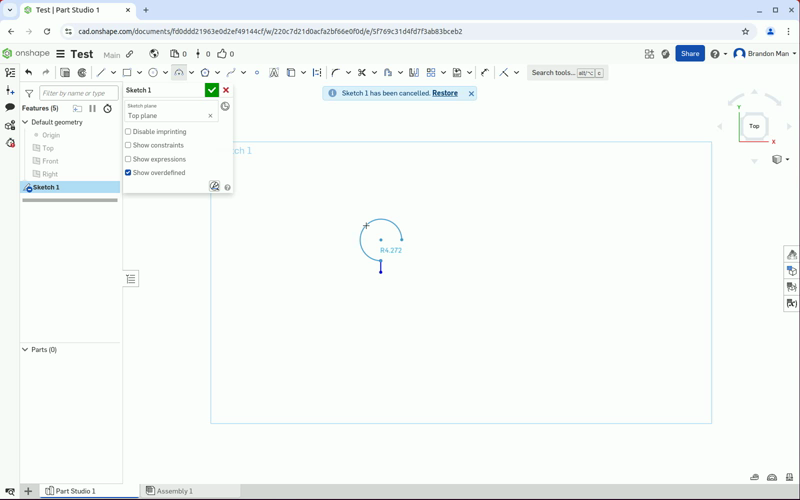
key(esc)
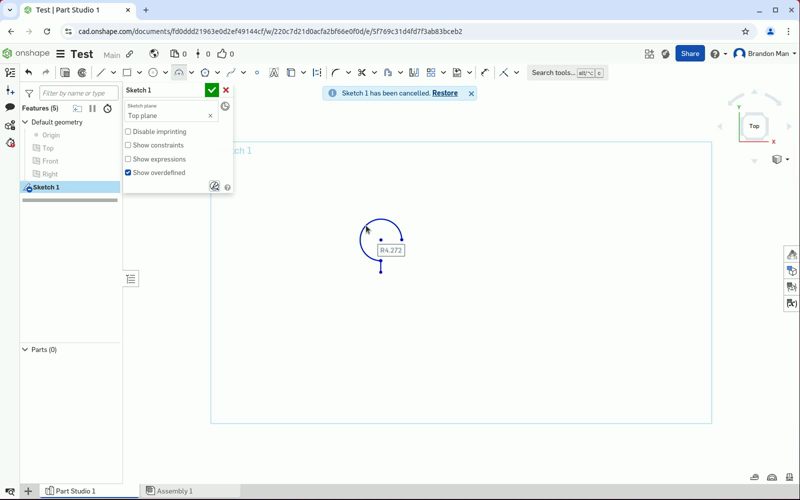
key(l)
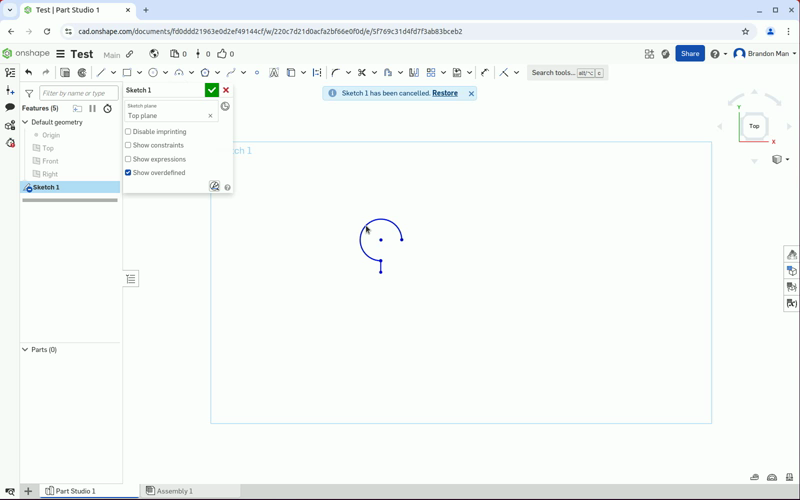
mouse_move(401, 239)
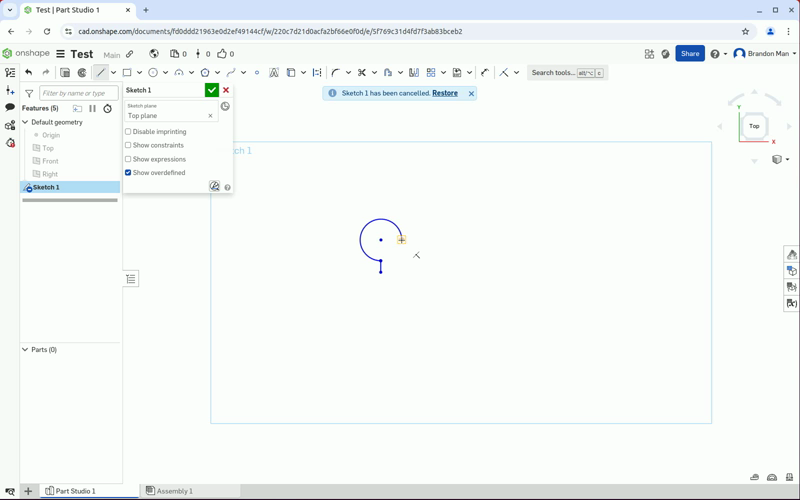
click(401, 239)
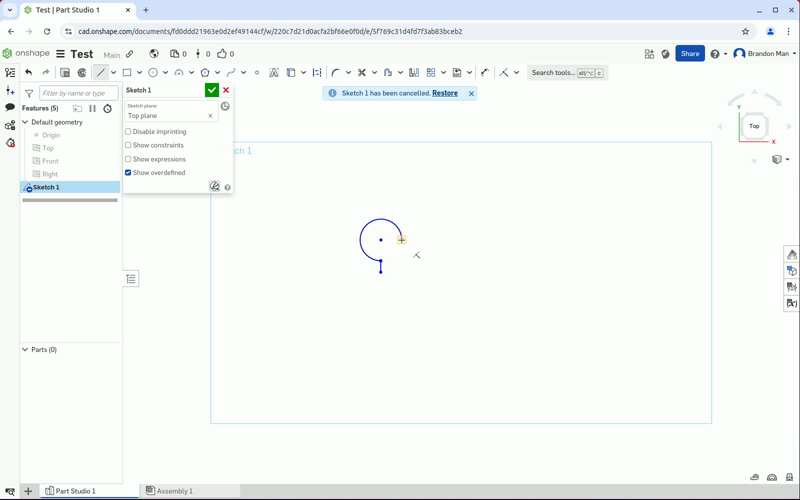
key_down(shift)
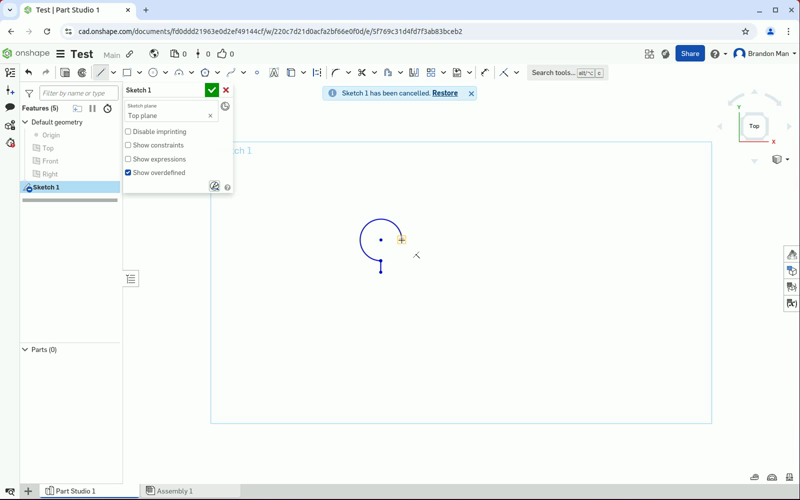
mouse_move(431, 239)
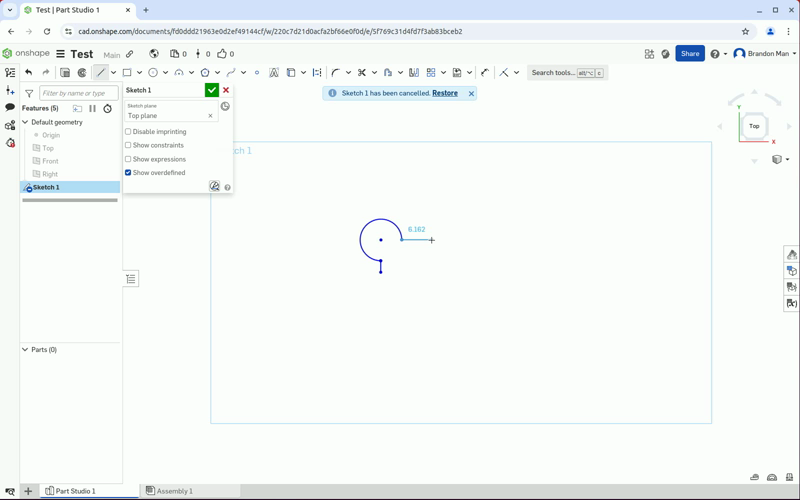
mouse_move(414, 239)
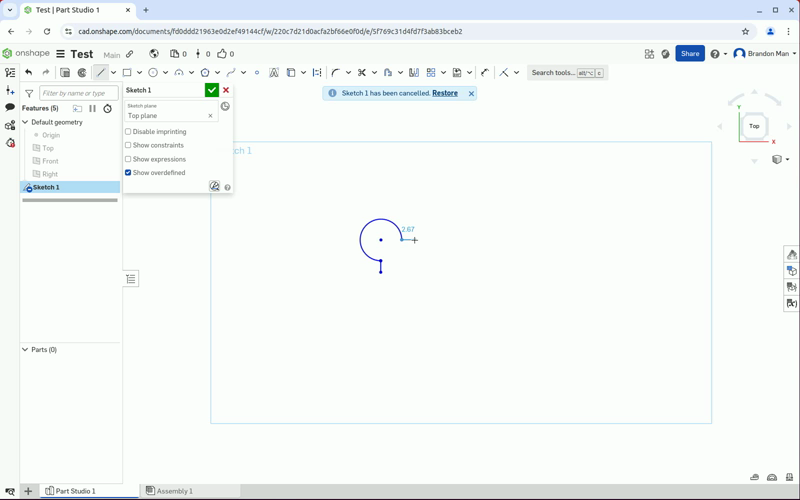
click(414, 239)
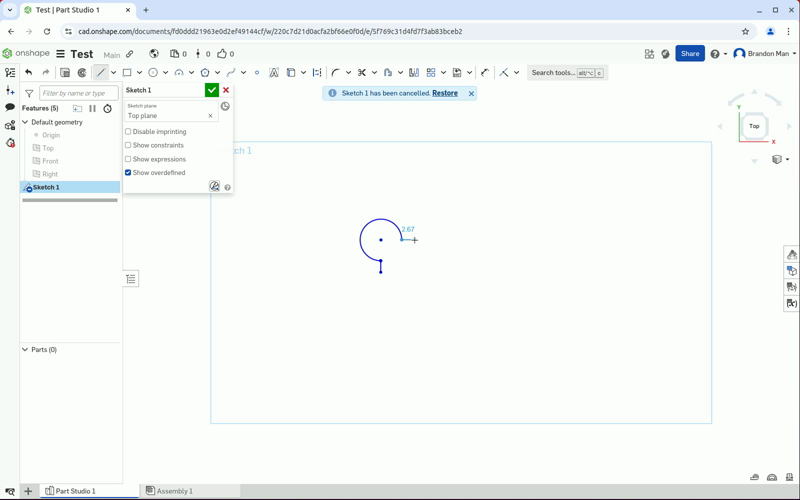
key_up(shift)
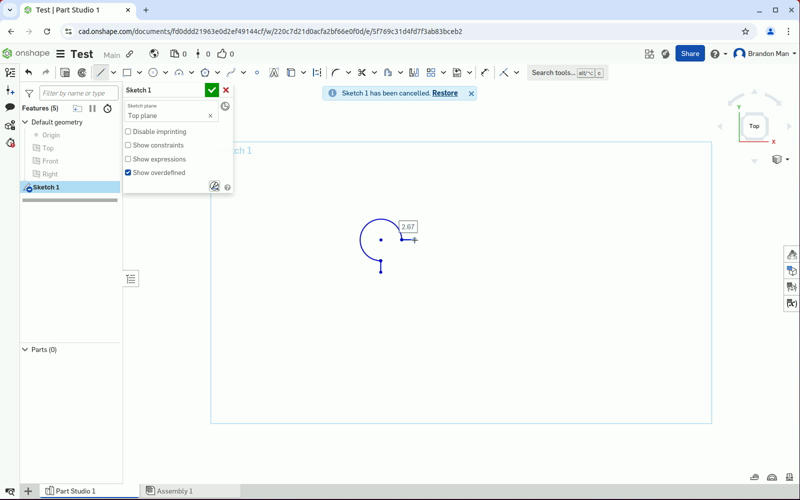
key(esc)
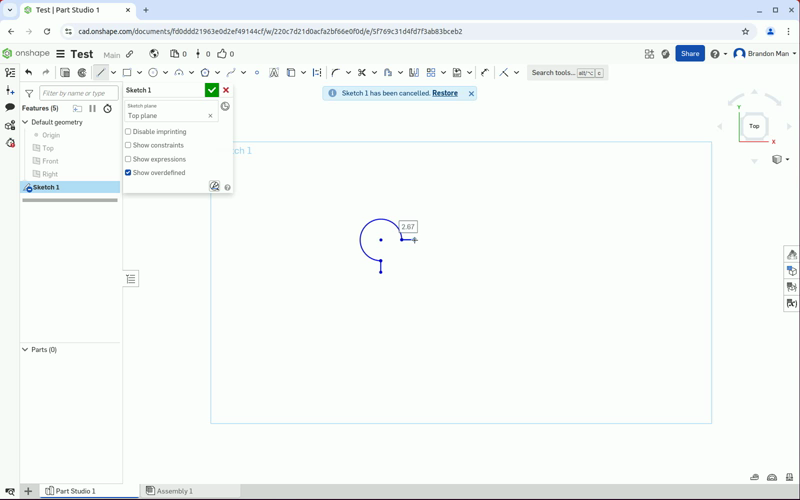
key(a)
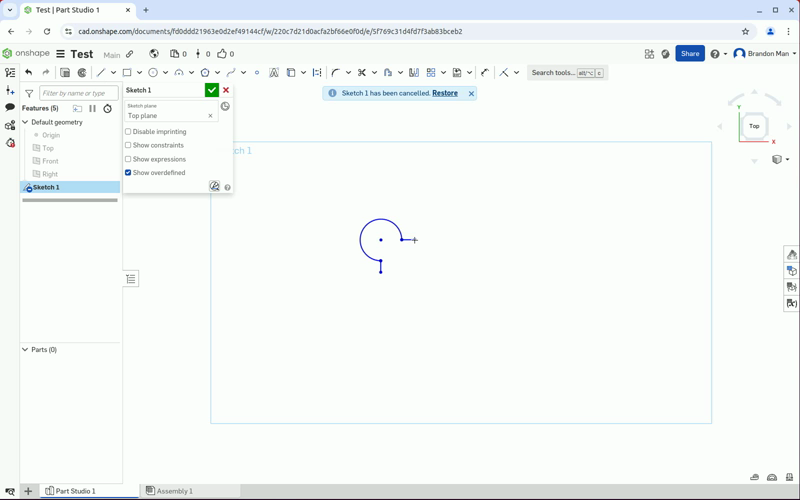
mouse_move(414, 239)
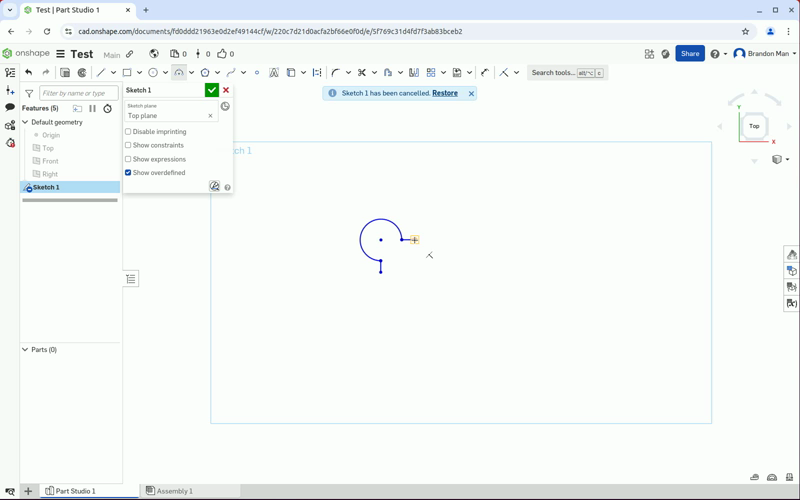
click(414, 239)
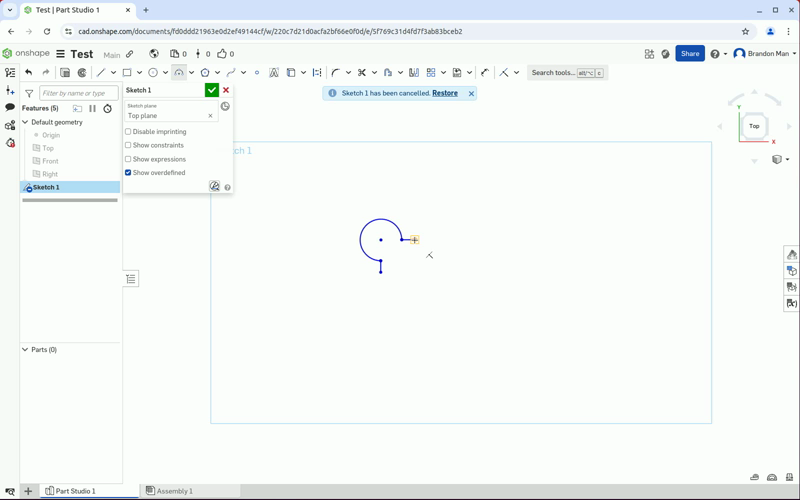
mouse_move(380, 272)
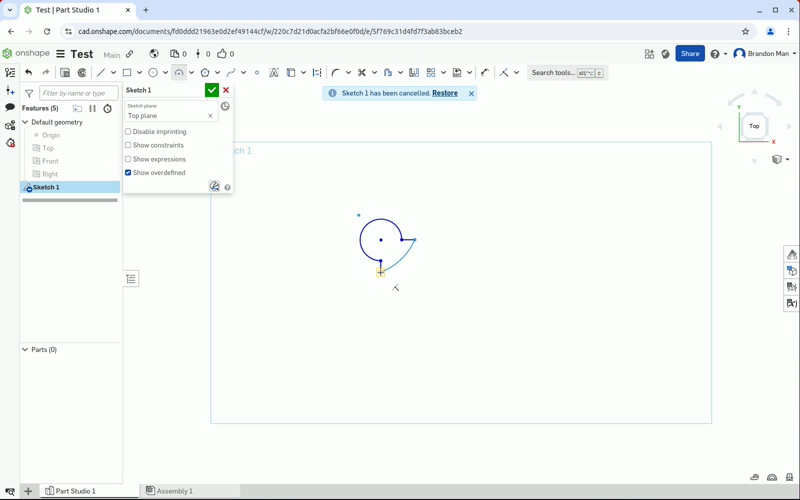
click(380, 272)
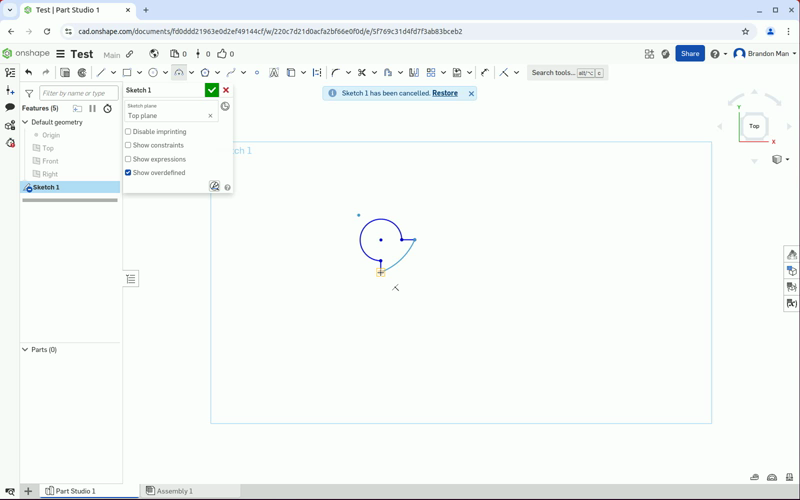
key_down(shift)
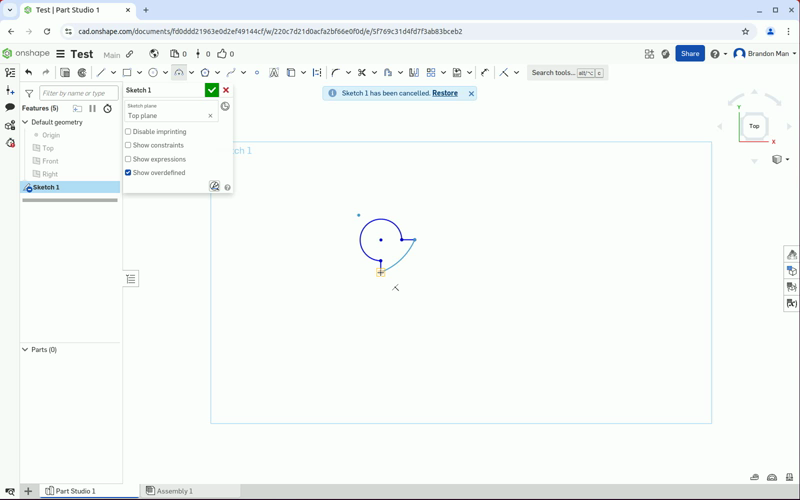
mouse_move(358, 215)
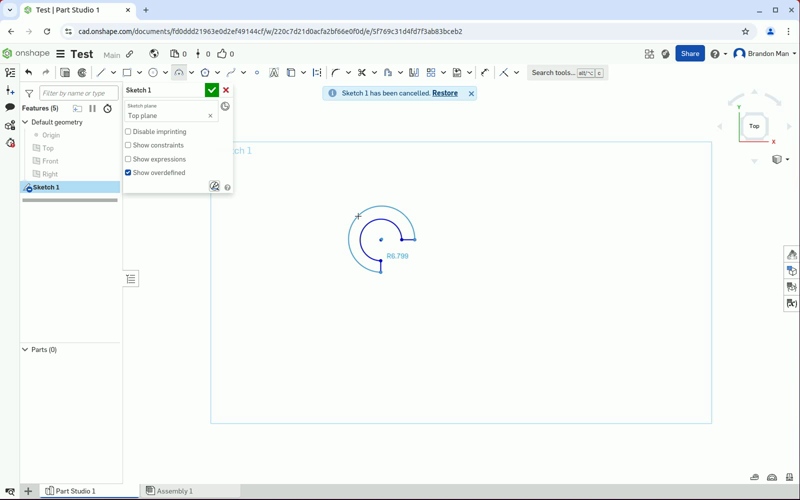
click(358, 215)
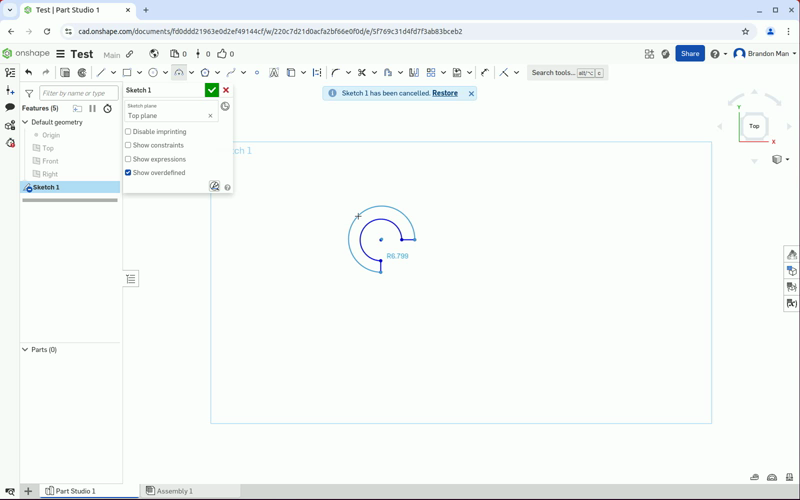
key_up(shift)
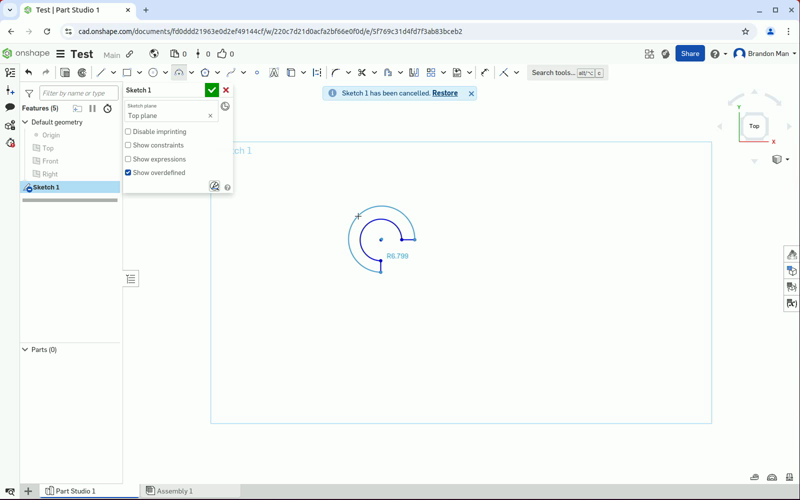
key(esc)
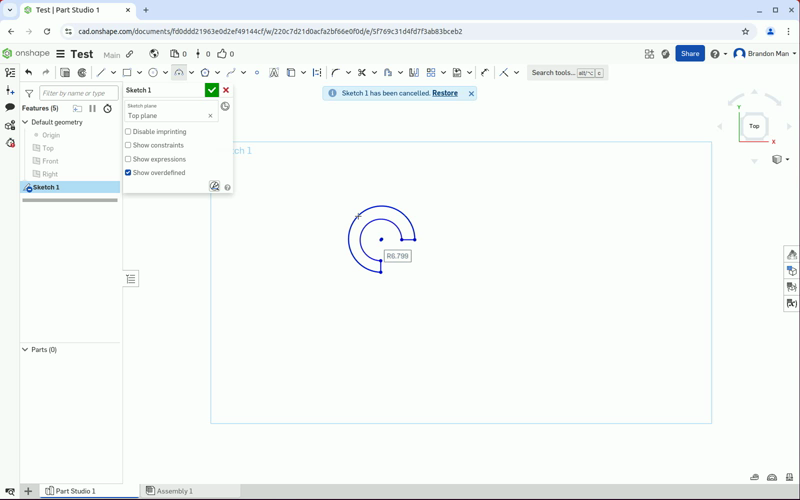
mouse_move(368, 266)
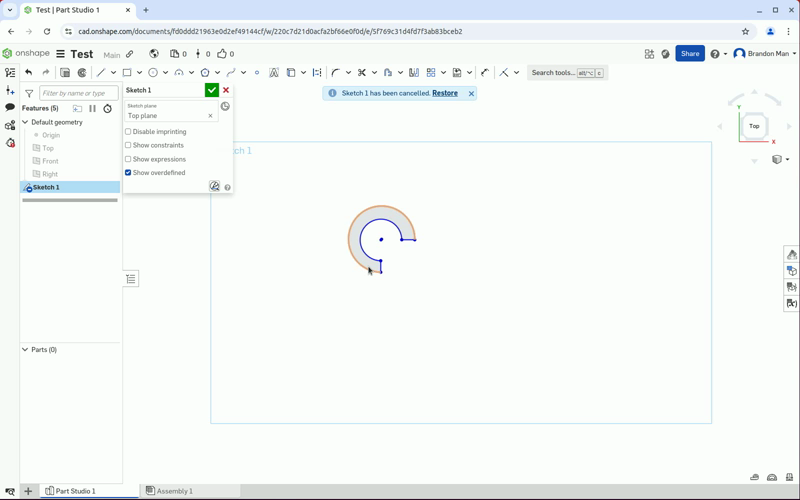
scroll(6)
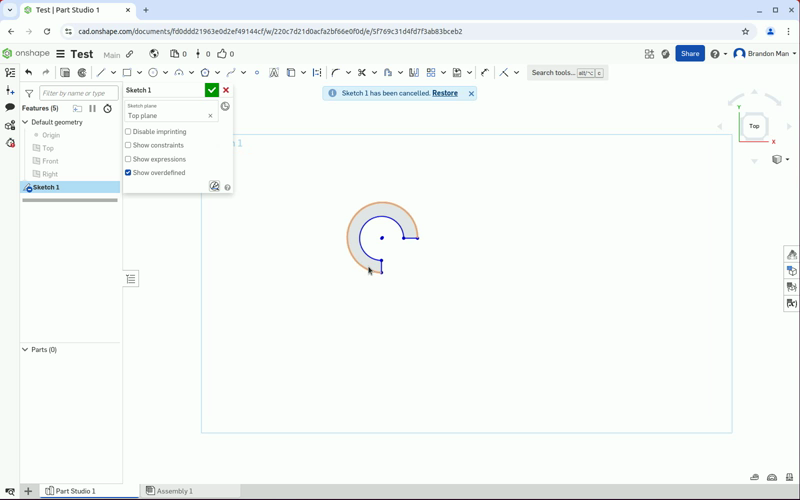
scroll(6)
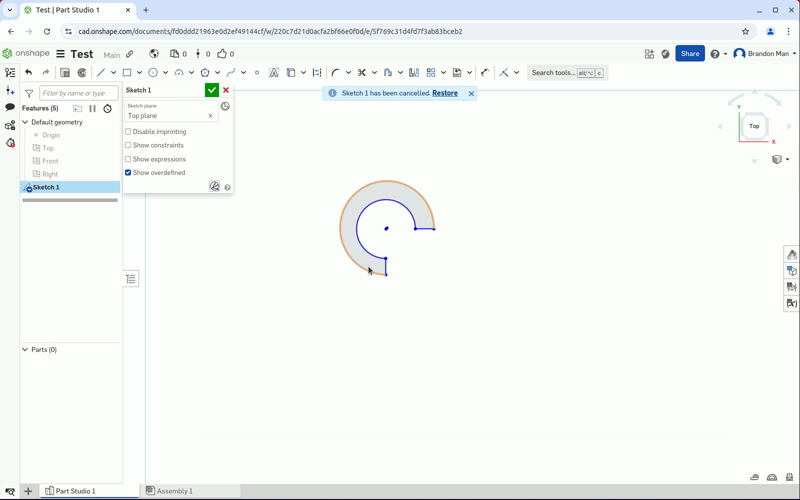
scroll(6)
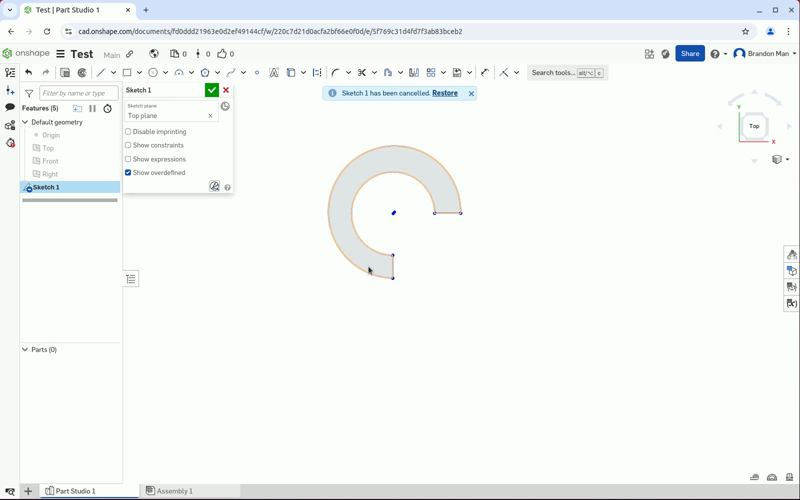
scroll(6)
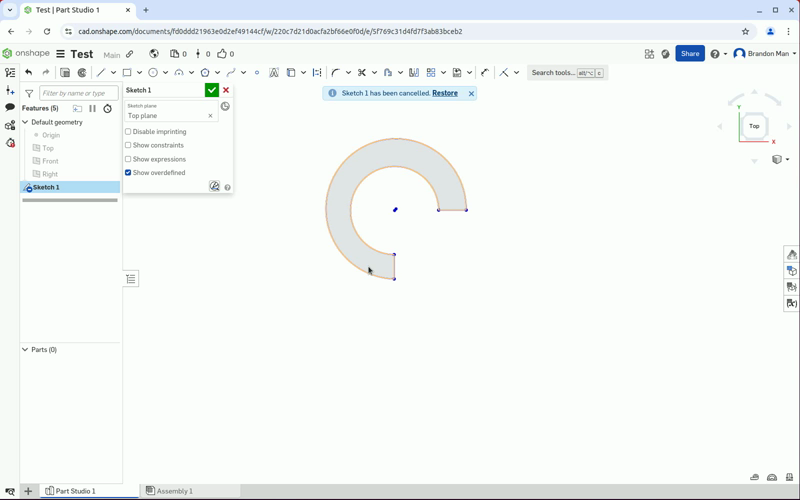
scroll(6)
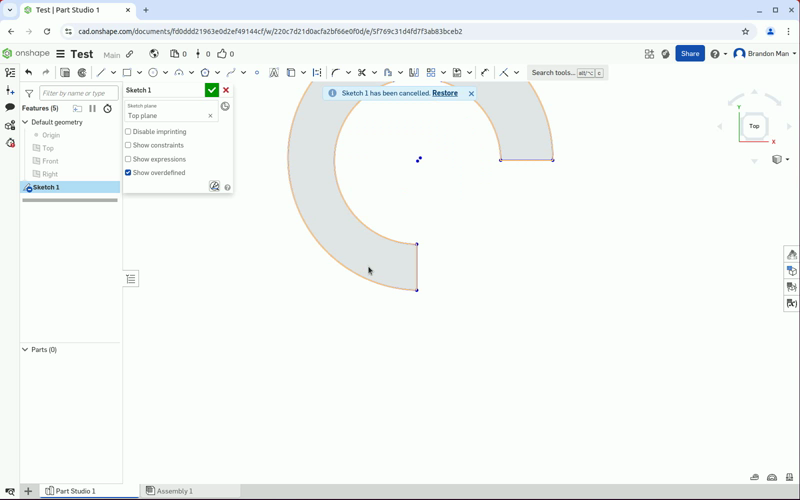
scroll(6)
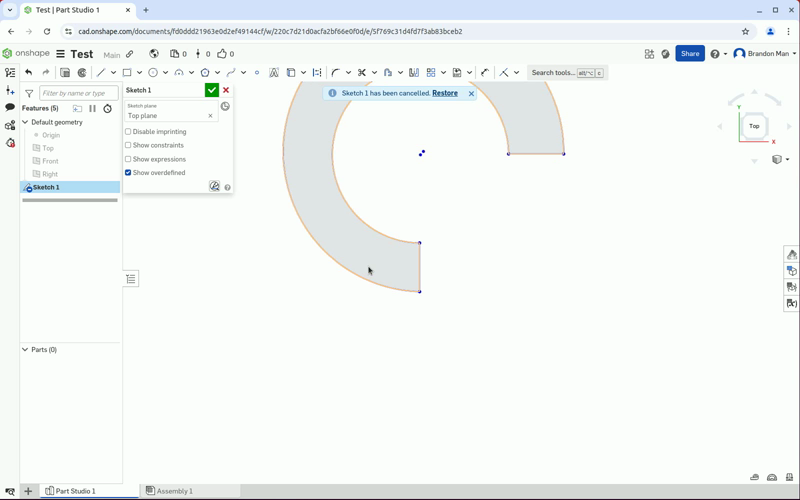
scroll(6)
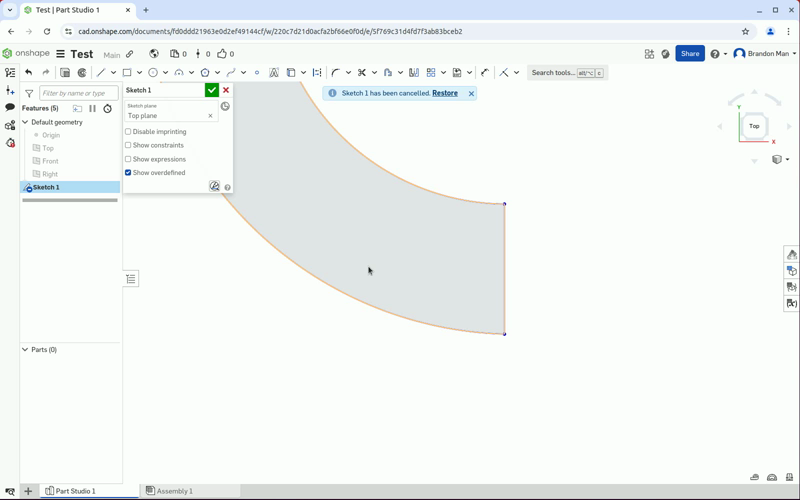
click(368, 266)
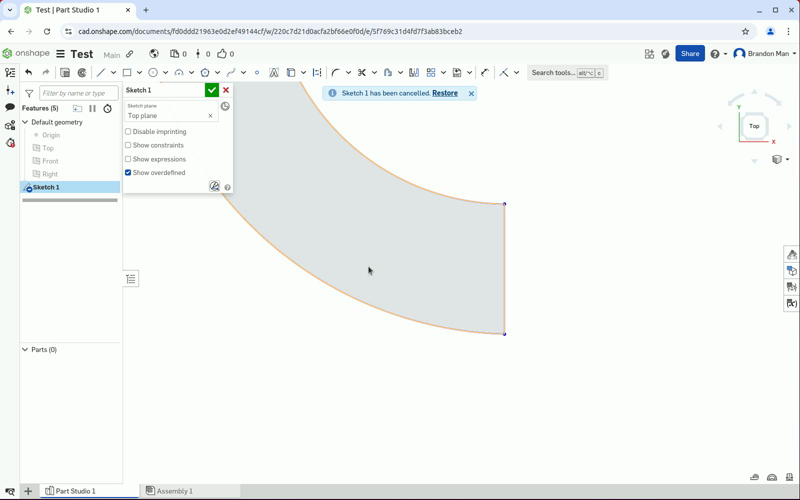
scroll(-6)
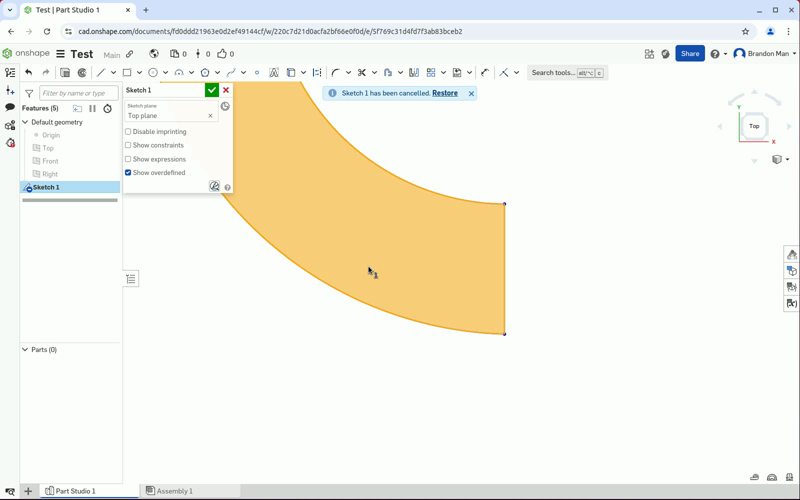
scroll(-6)
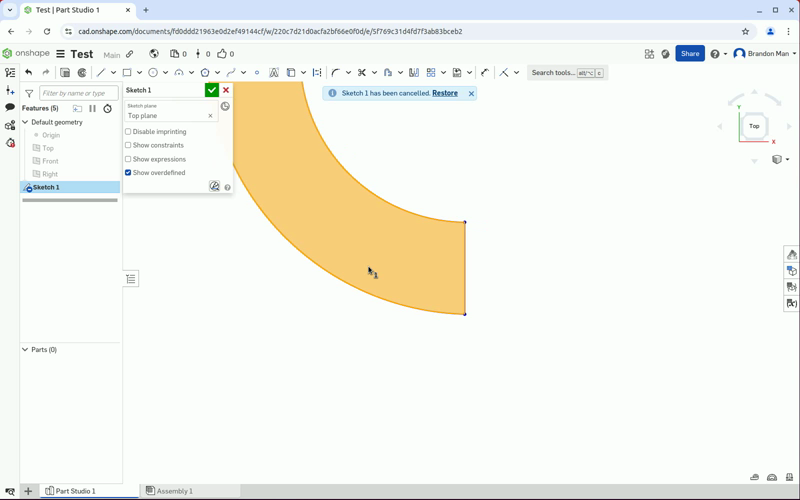
scroll(-6)
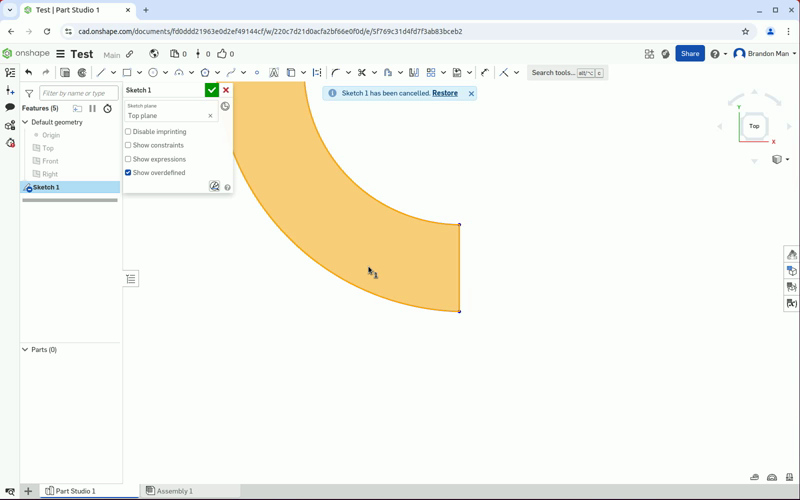
scroll(-6)
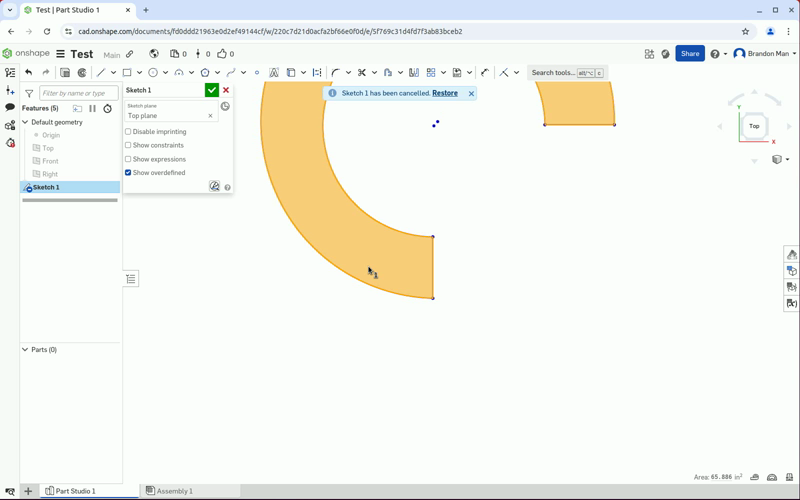
scroll(-6)
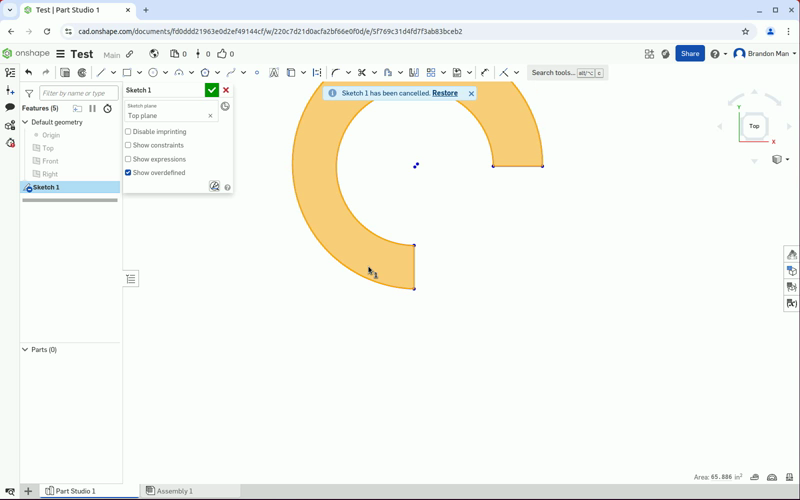
scroll(-6)
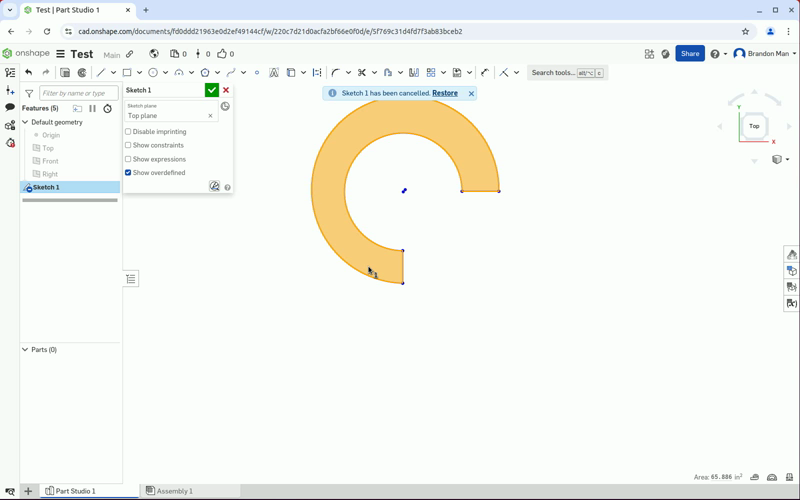
scroll(-6)
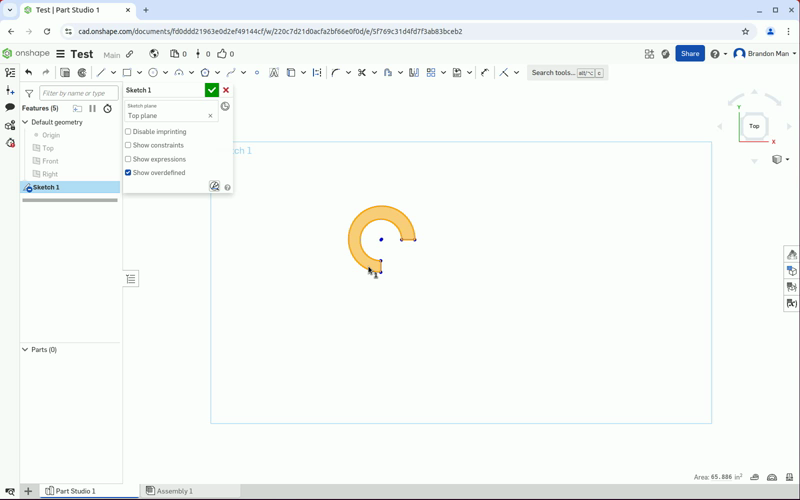
mouse_move(73, 352)
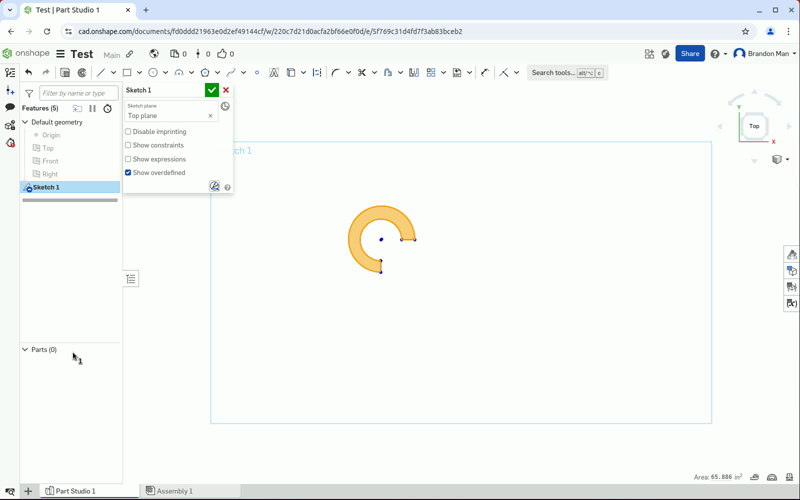
key(shift+y)
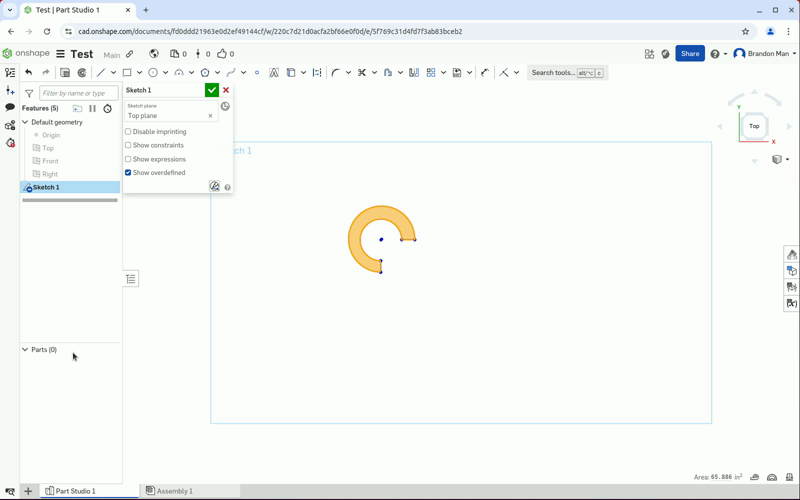
key(shift+e)
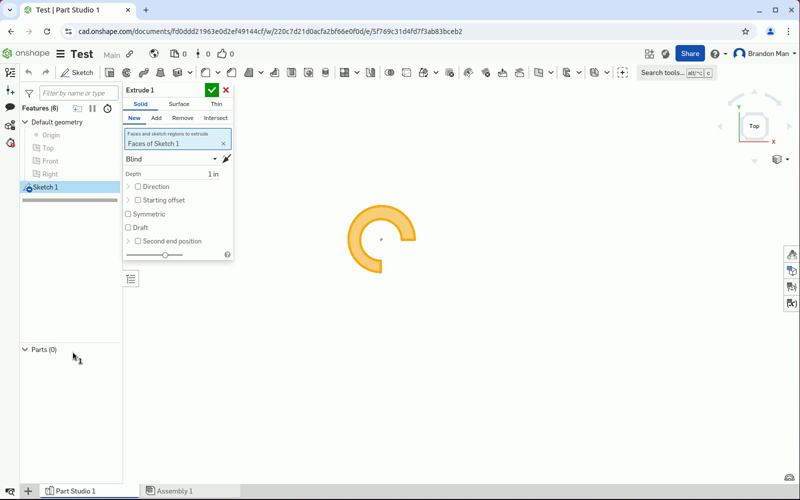
mouse_move(143, 106)
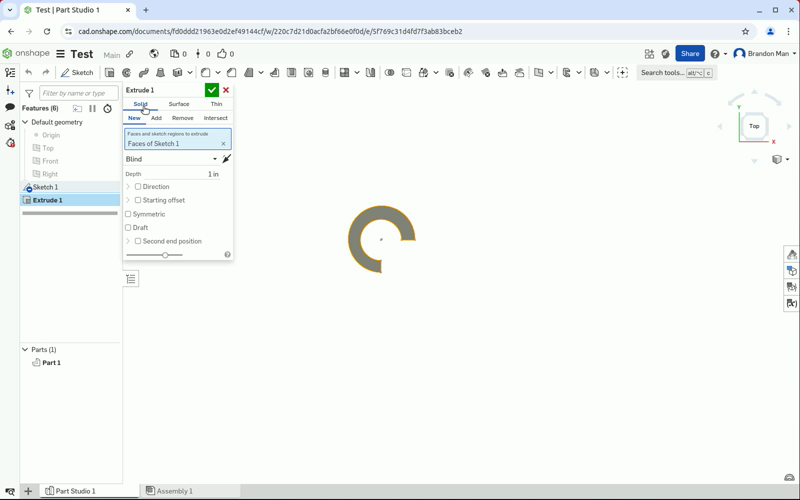
click(143, 106)
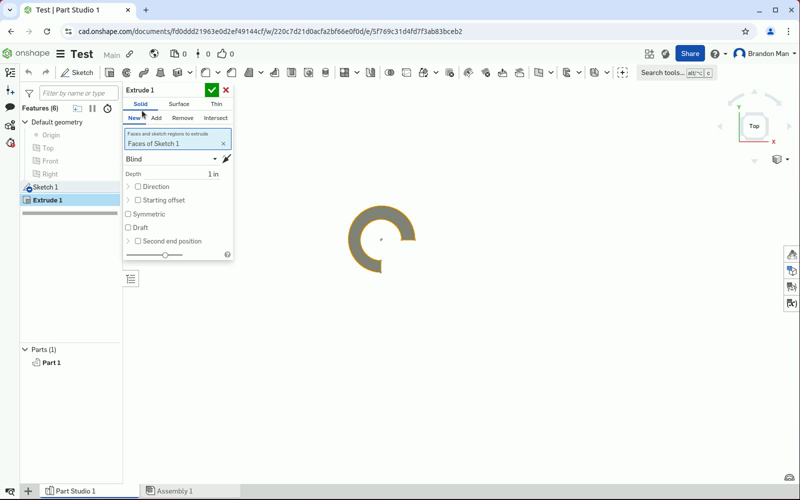
mouse_move(137, 120)
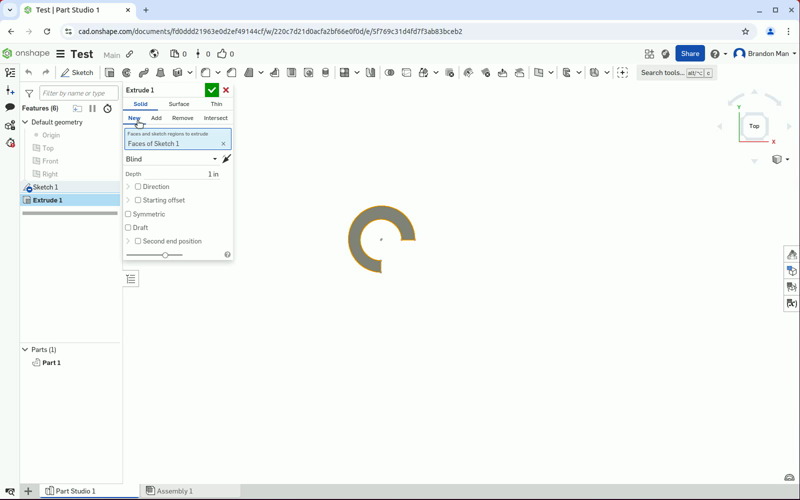
click(137, 120)
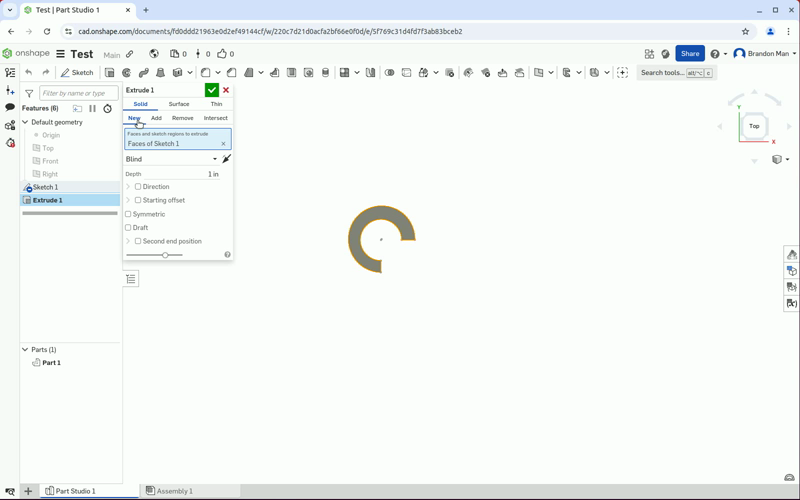
key(tab, 4)
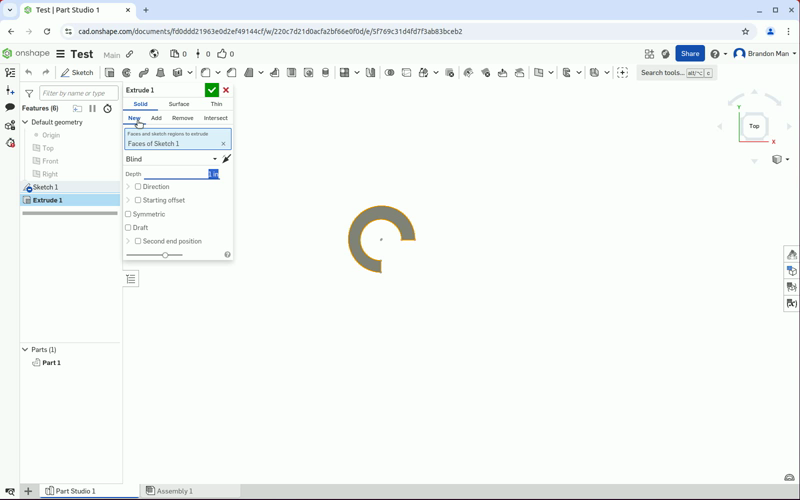
text(9.148)
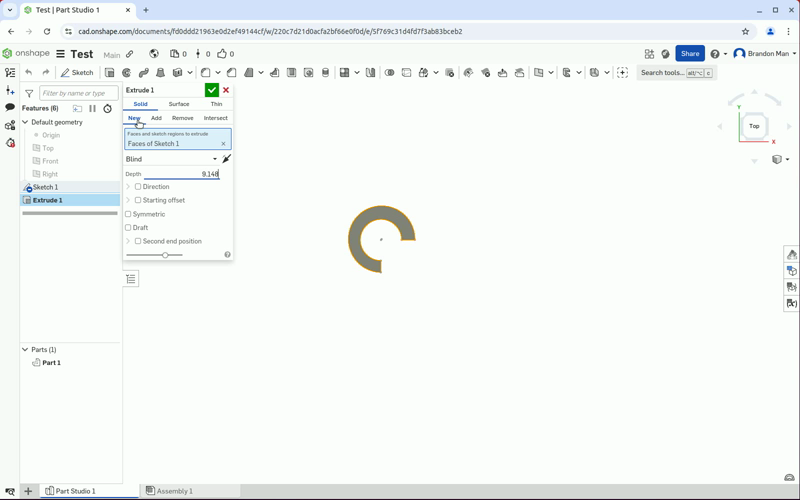
key(tab, 3)
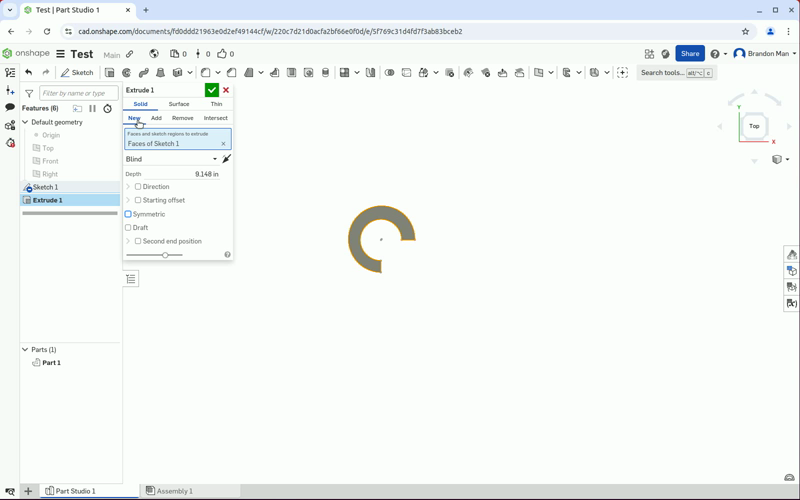
key(space)
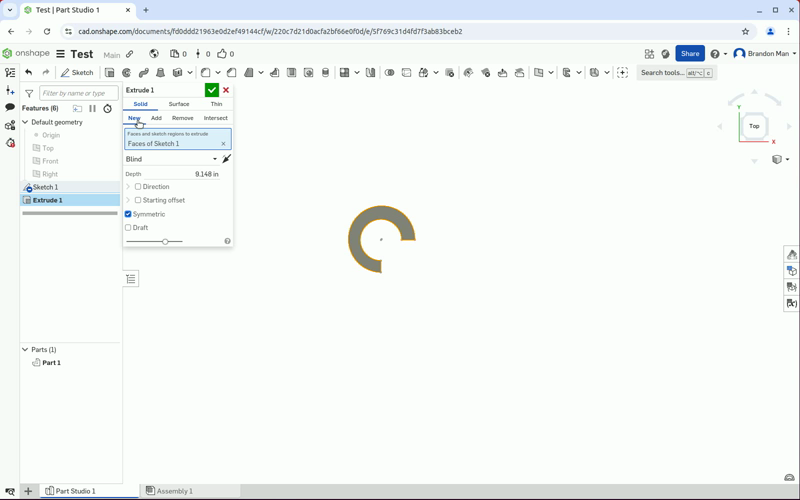
key(enter)
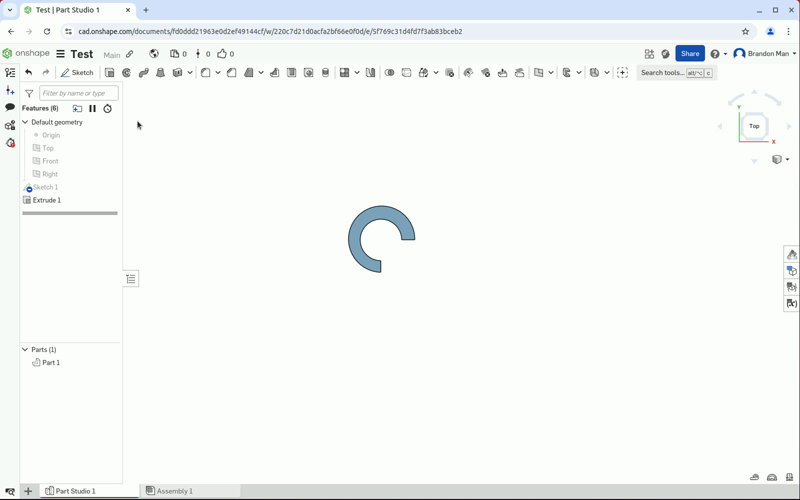
key(shift+h)
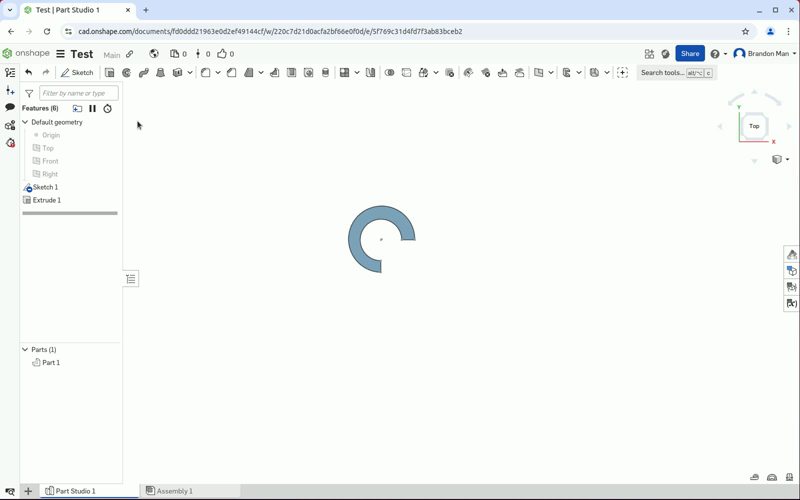
key(shift+h)
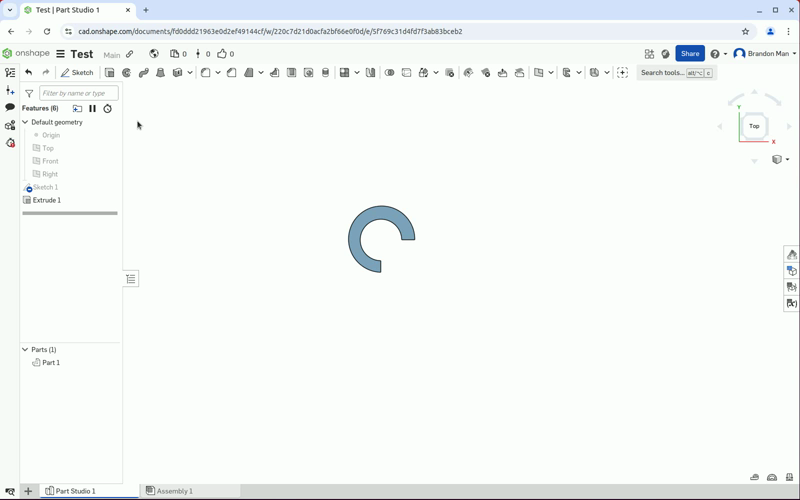
mouse_move(73, 189)
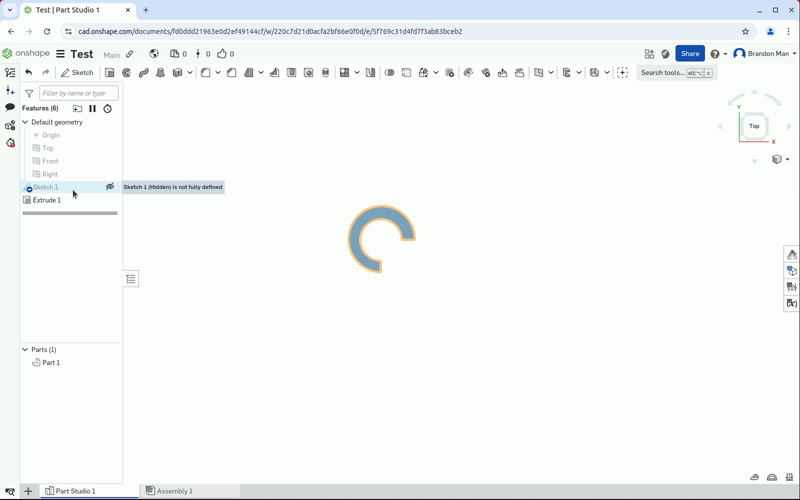
click(73, 189)
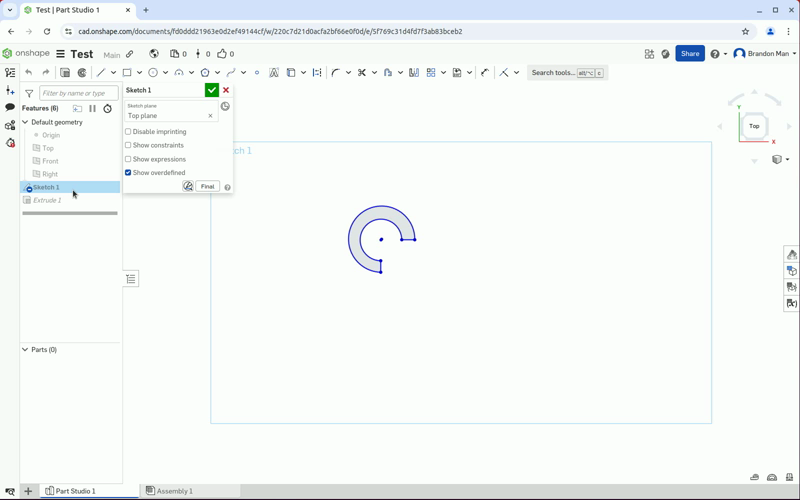
mouse_move(229, 92)
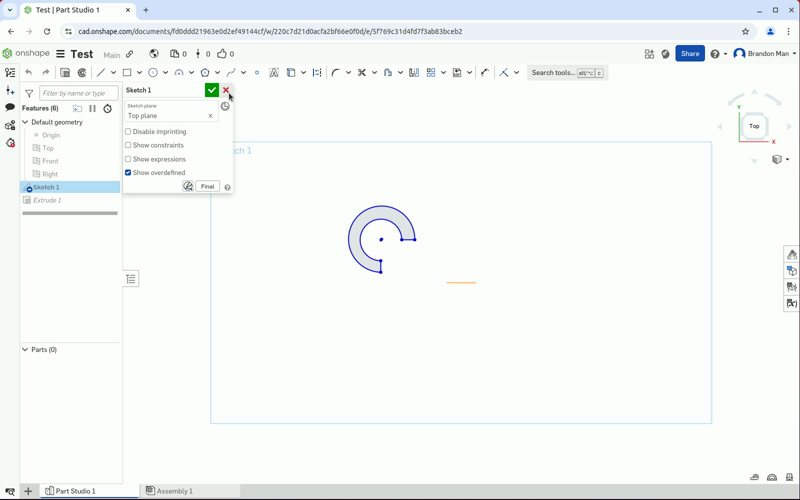
click(229, 92)
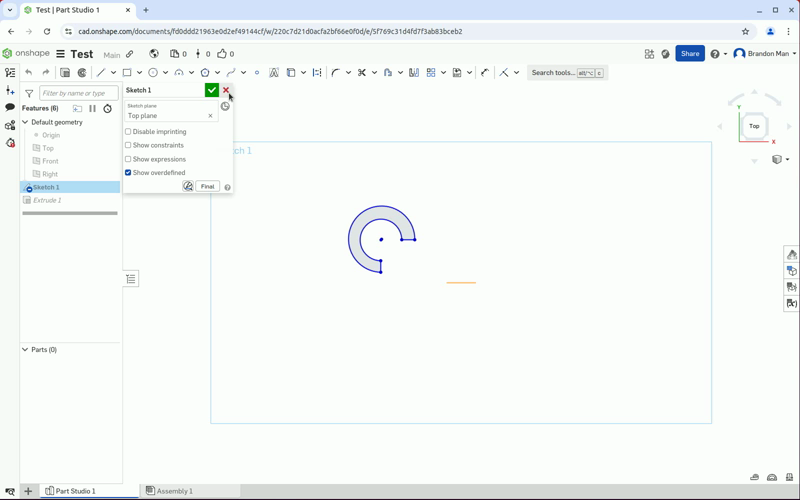
key(shift+s)
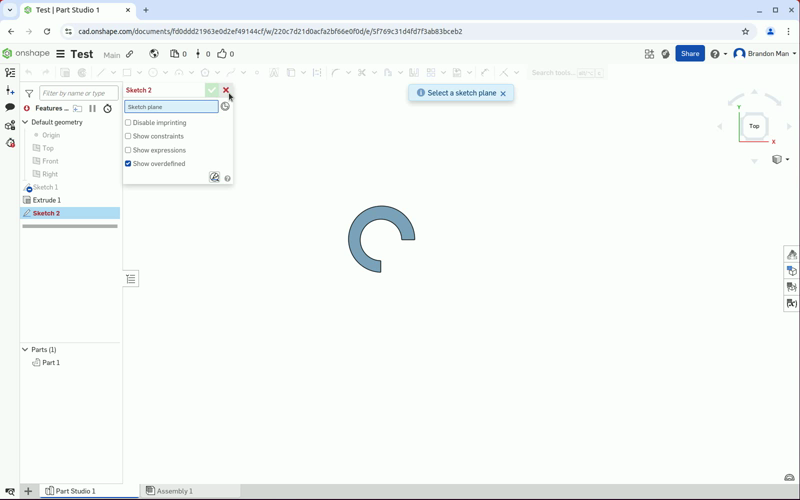
mouse_move(73, 150)
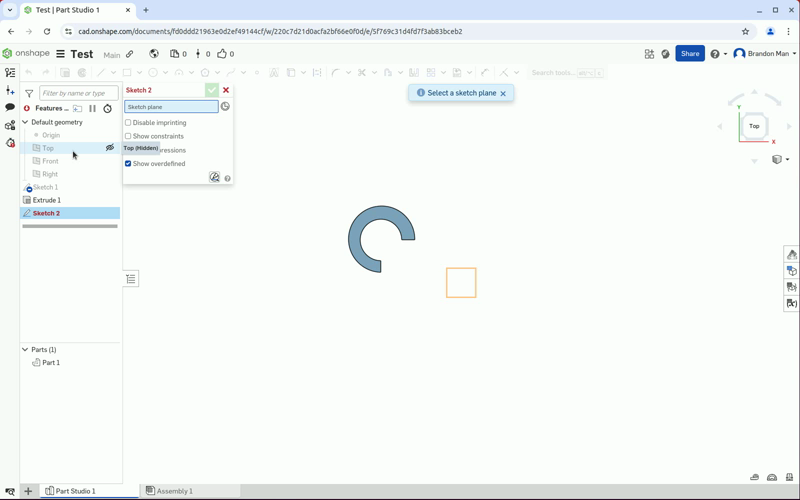
click(73, 150)
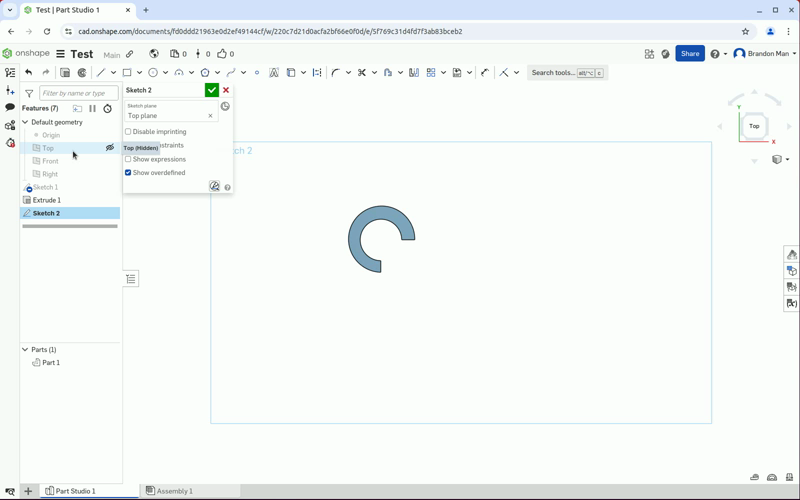
mouse_move(73, 352)
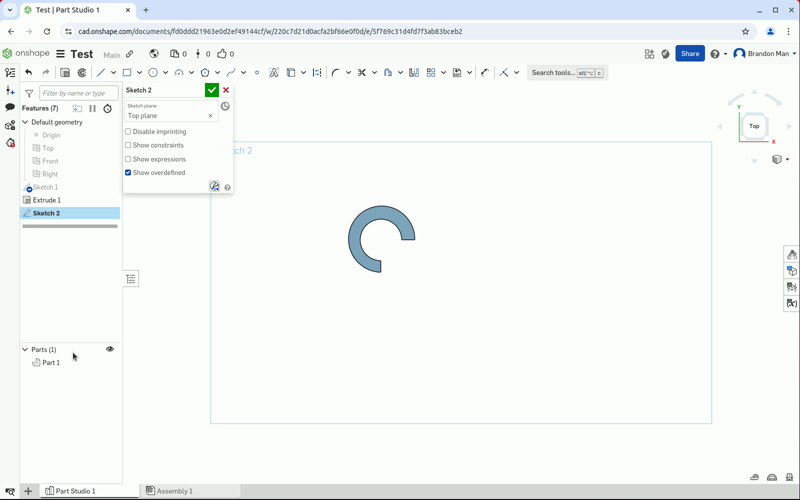
key(y)
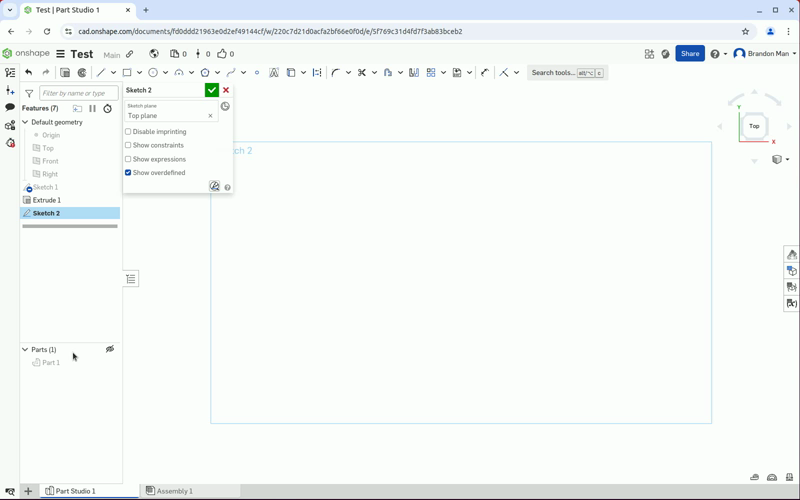
key(a)
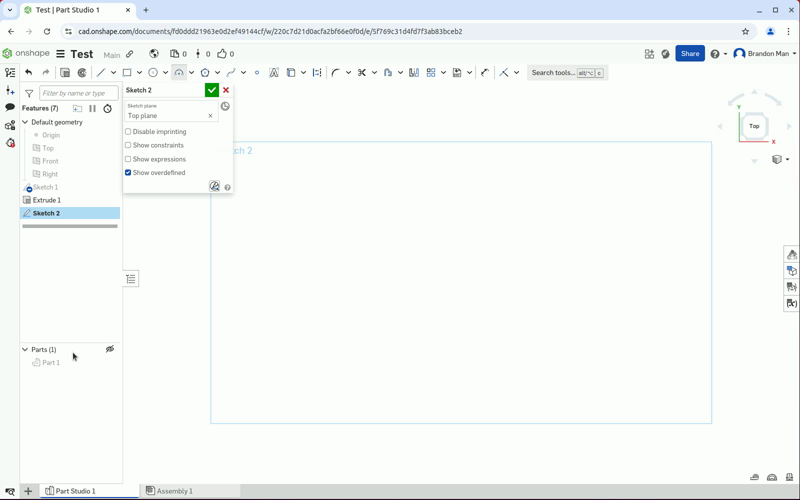
key_down(shift)
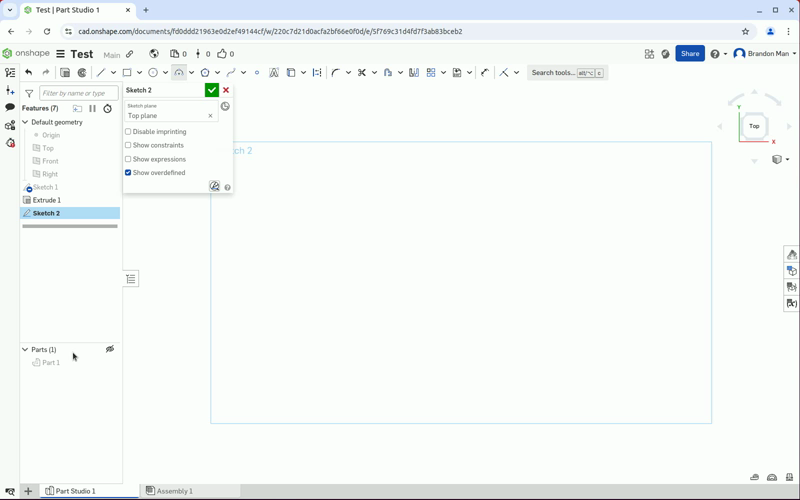
mouse_move(393, 209)
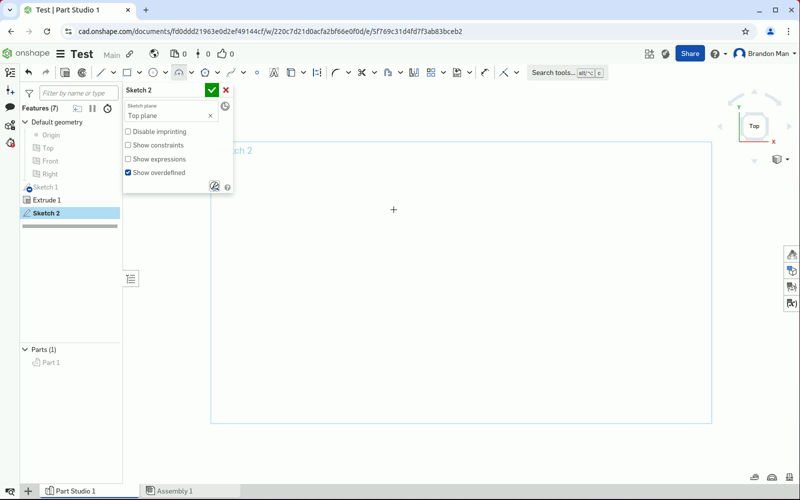
click(393, 209)
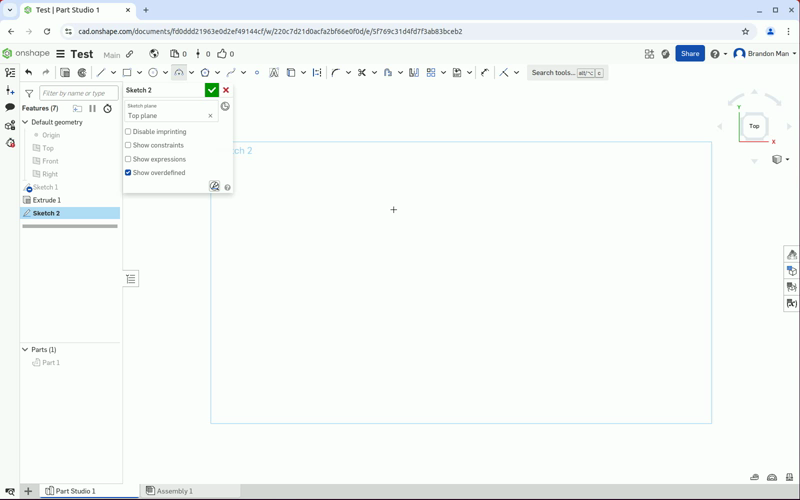
key_up(shift)
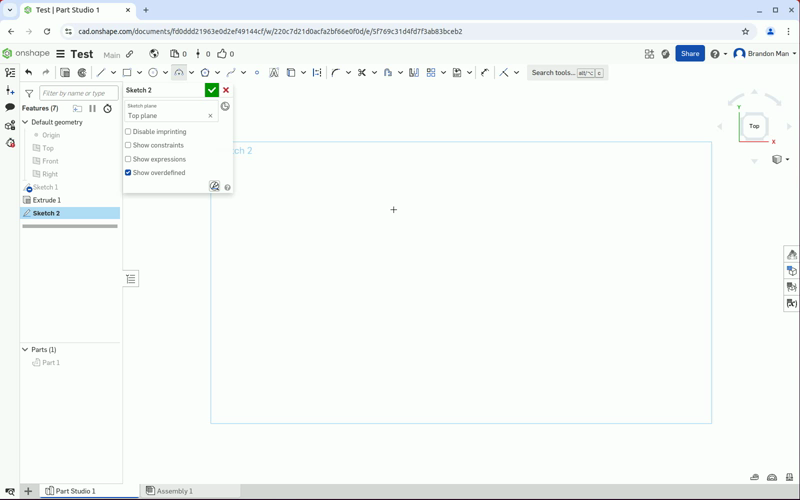
key_down(shift)
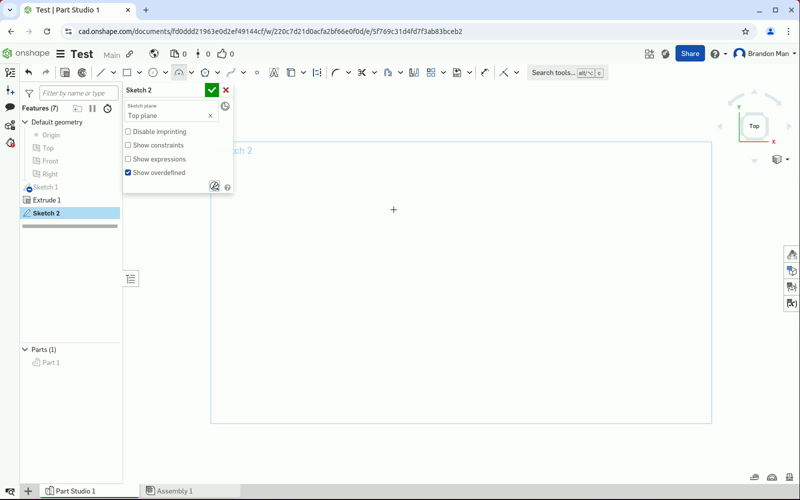
mouse_move(413, 240)
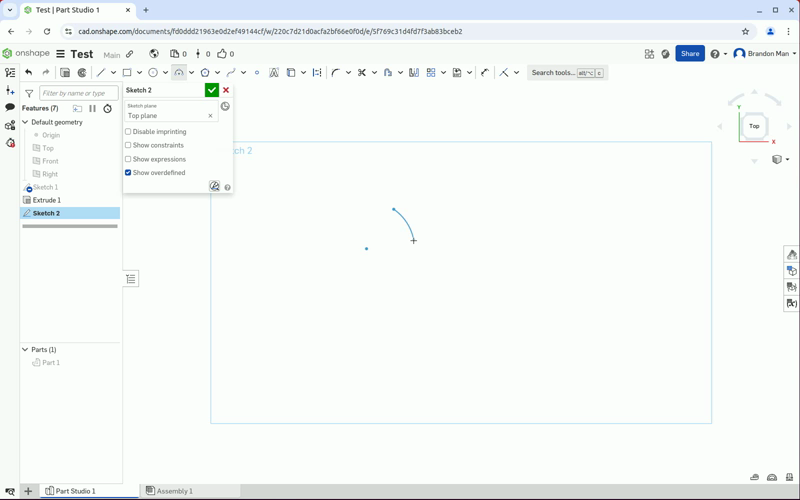
click(413, 240)
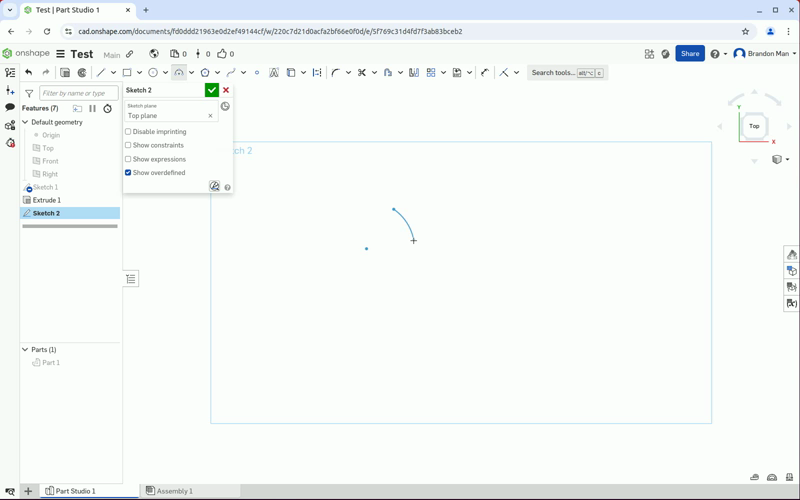
mouse_move(408, 221)
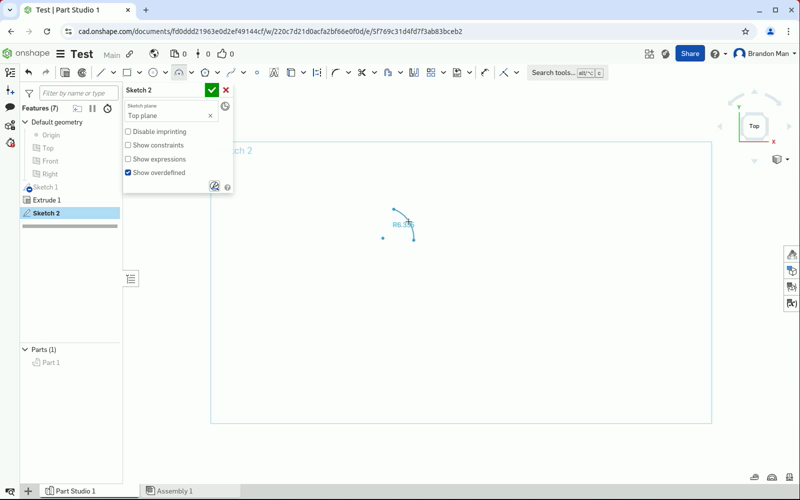
click(408, 221)
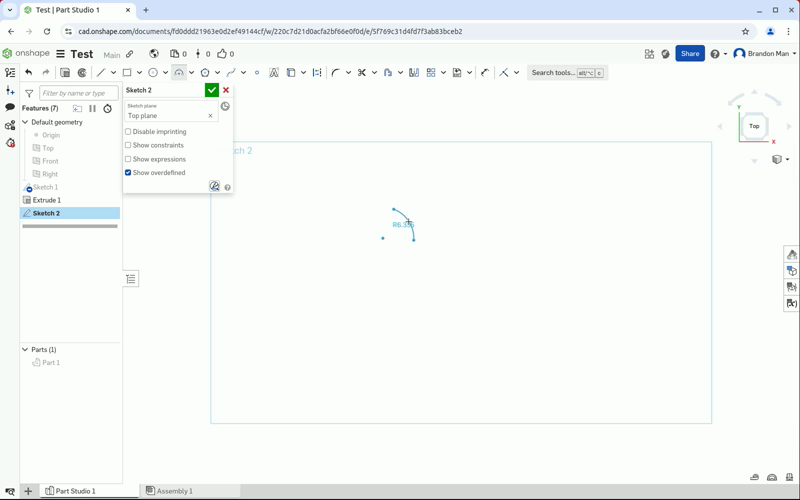
key_up(shift)
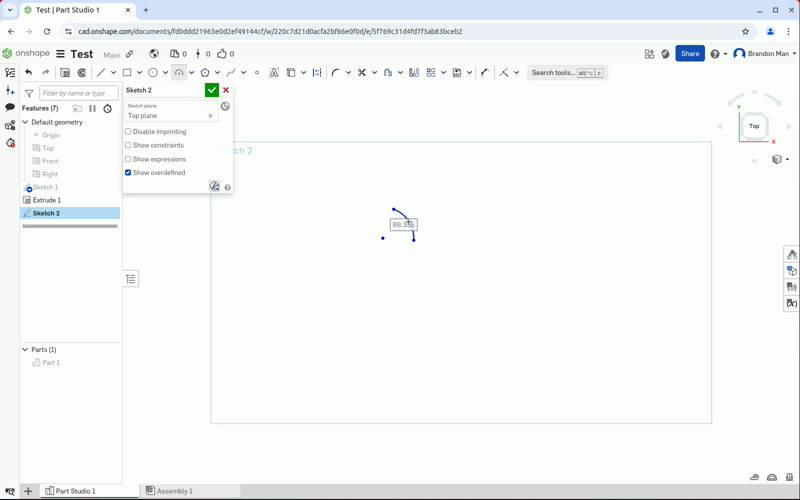
key(esc)
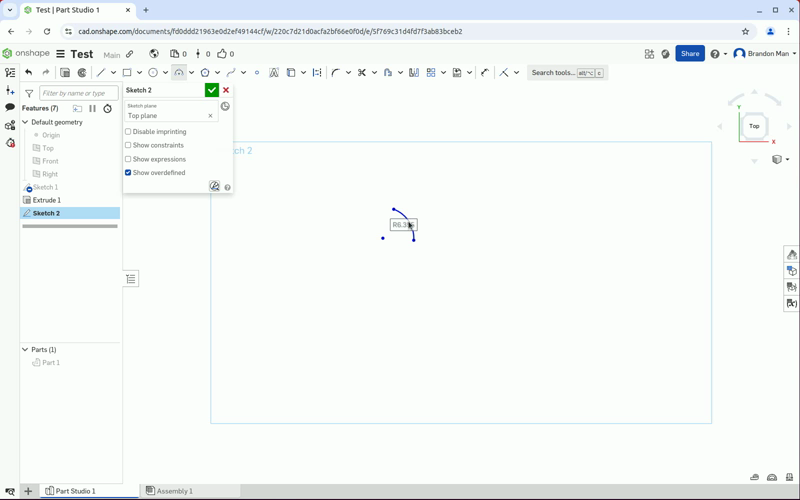
key(l)
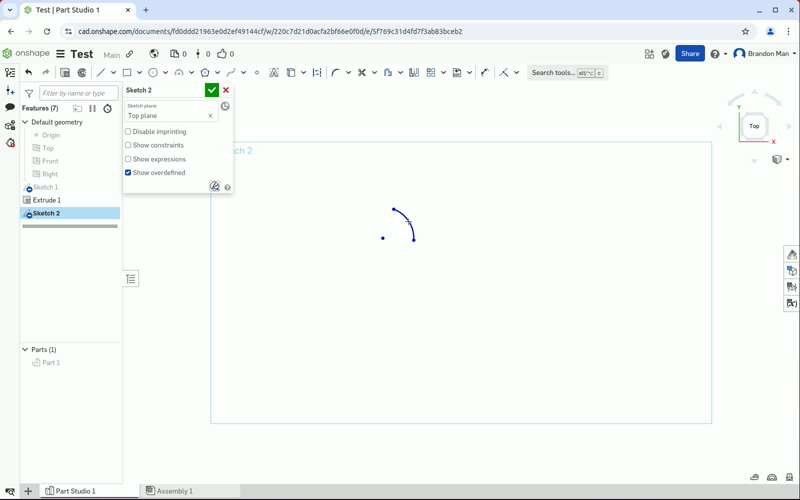
mouse_move(413, 240)
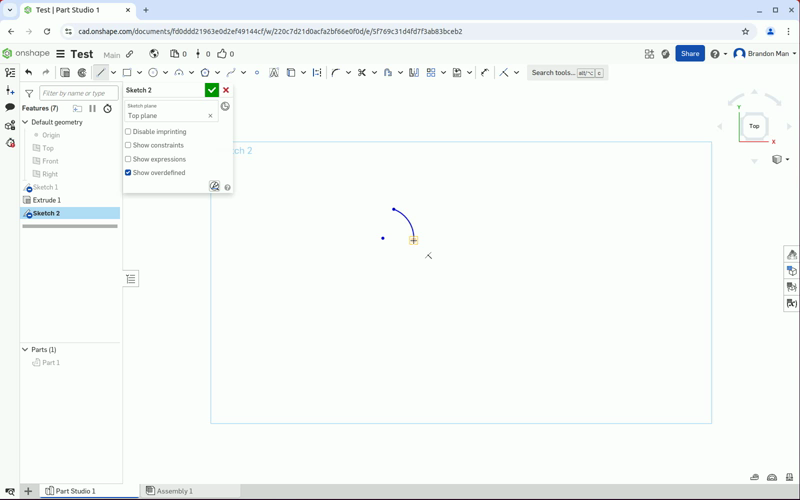
click(413, 240)
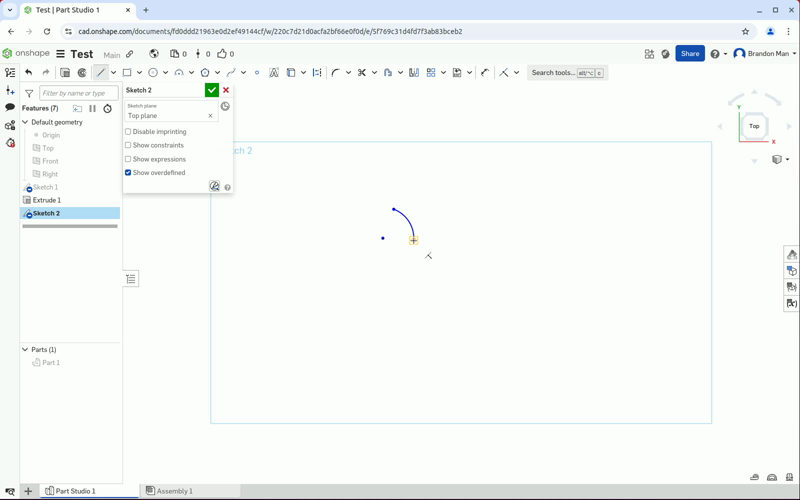
key_down(shift)
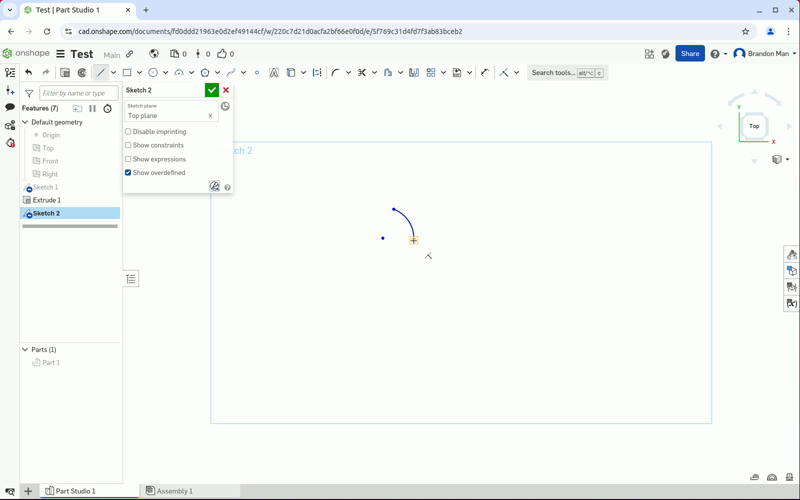
mouse_move(540, 240)
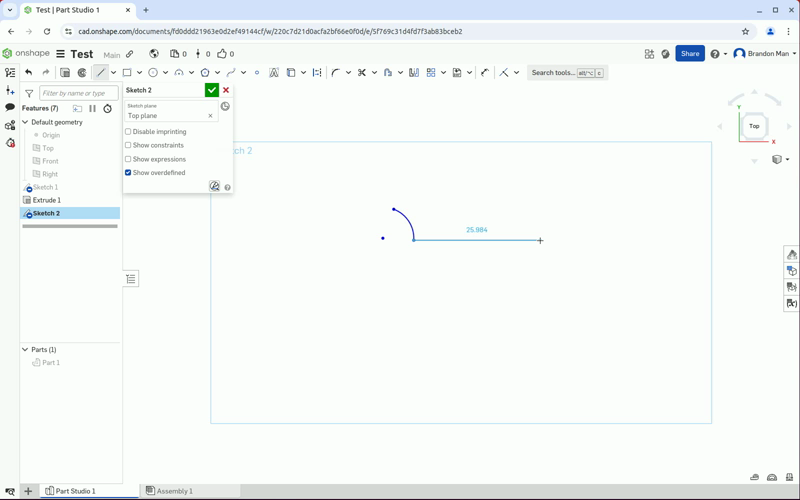
click(540, 240)
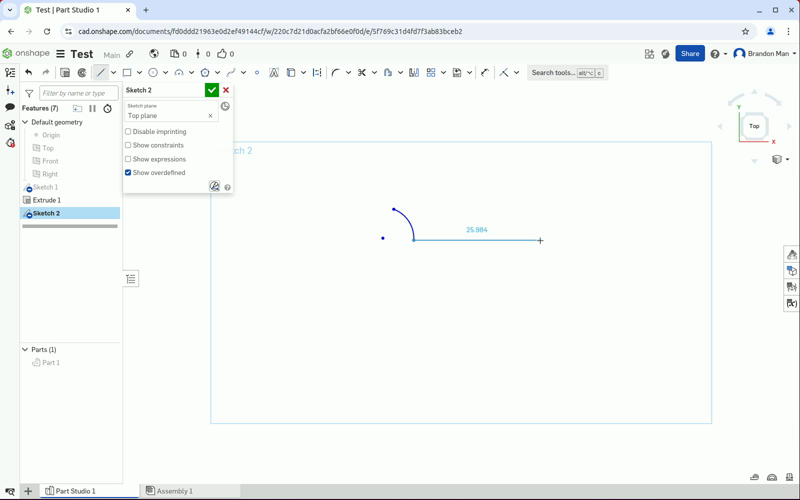
key_up(shift)
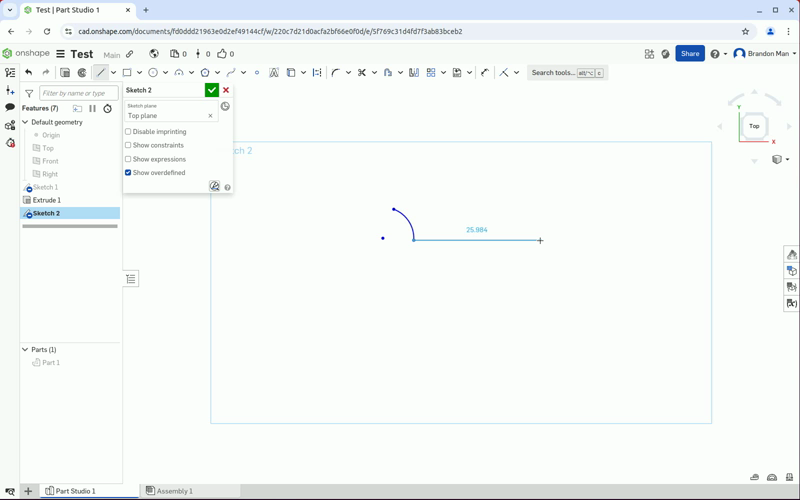
key(esc)
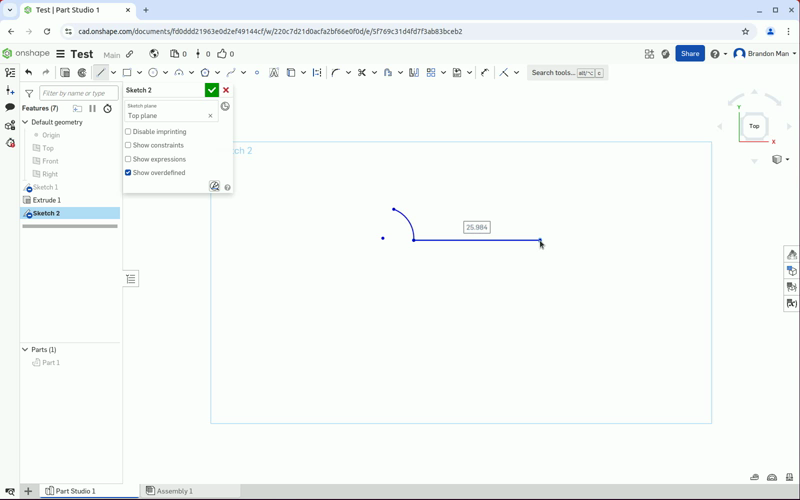
key(a)
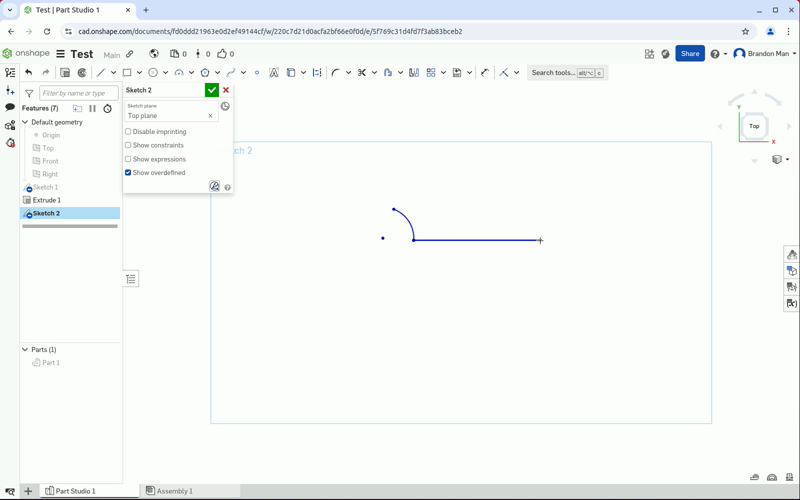
mouse_move(540, 240)
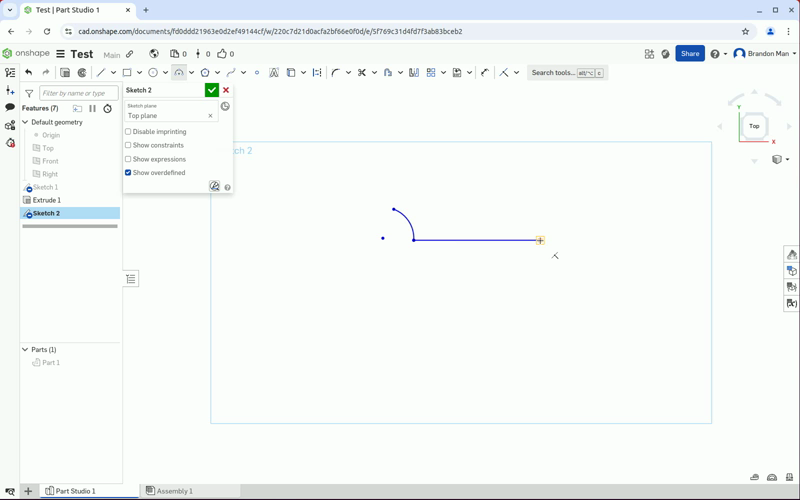
click(540, 240)
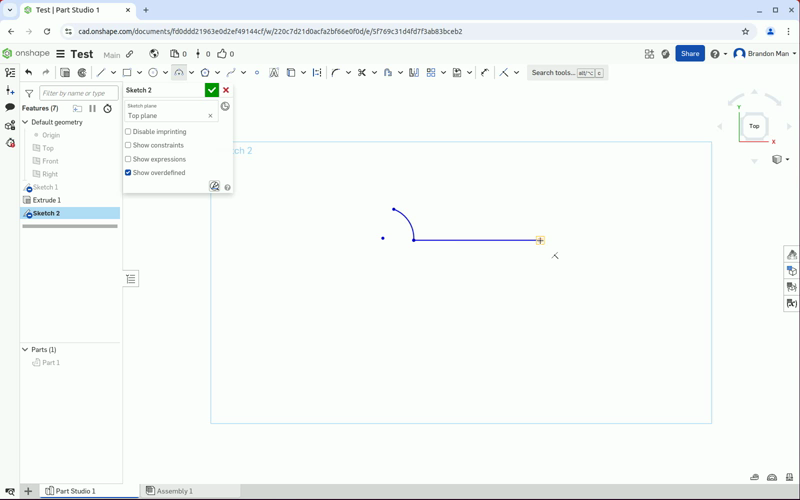
mouse_move(393, 209)
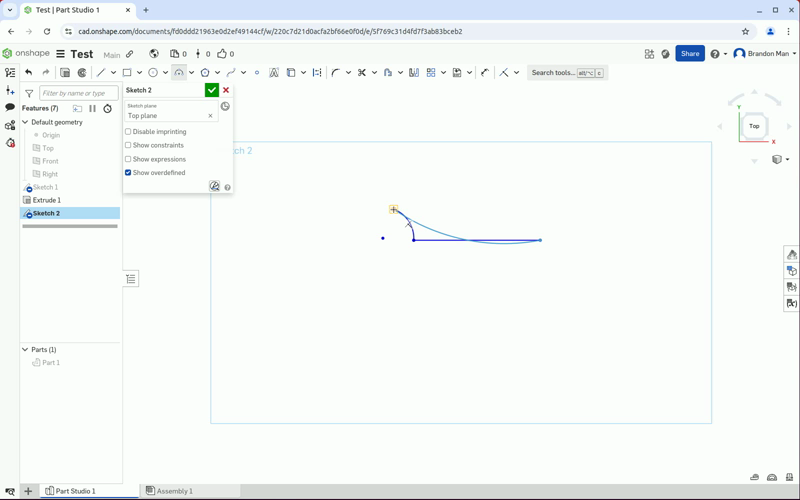
click(393, 209)
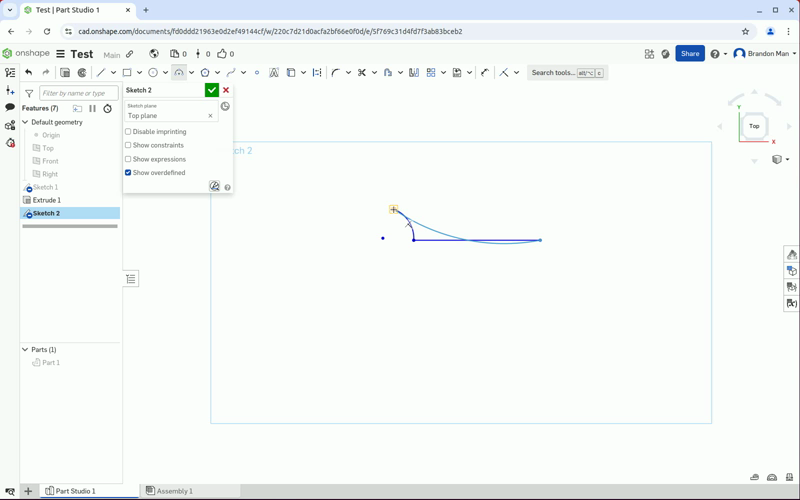
key_down(shift)
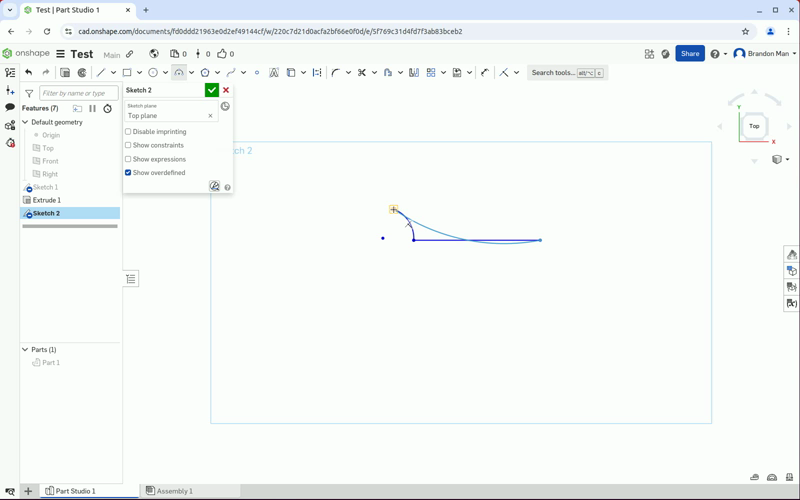
mouse_move(465, 232)
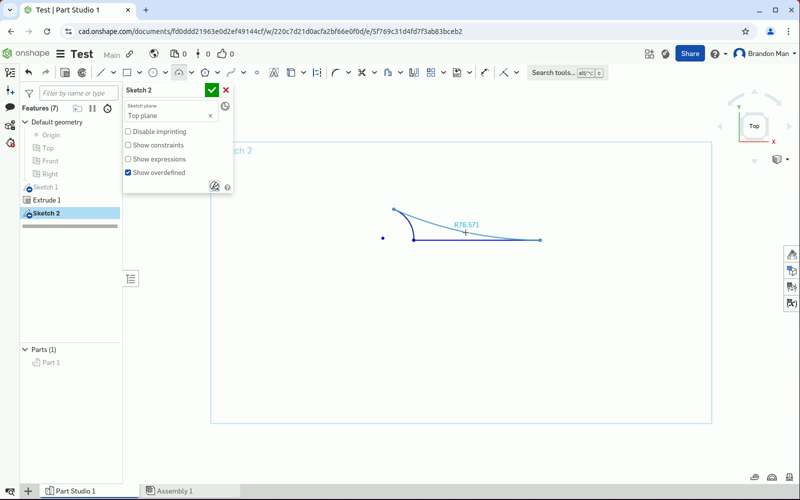
click(465, 232)
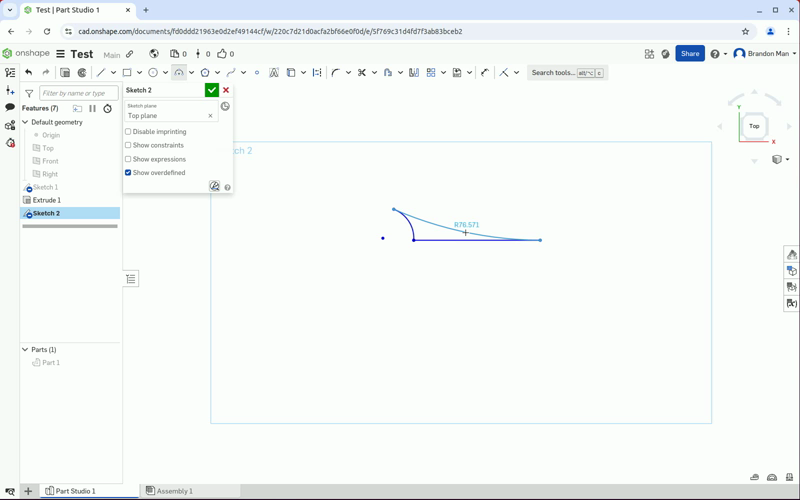
key_up(shift)
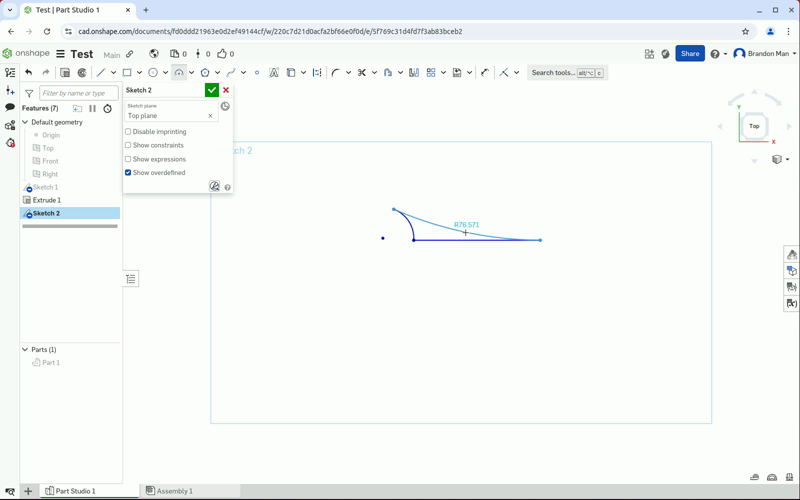
key(esc)
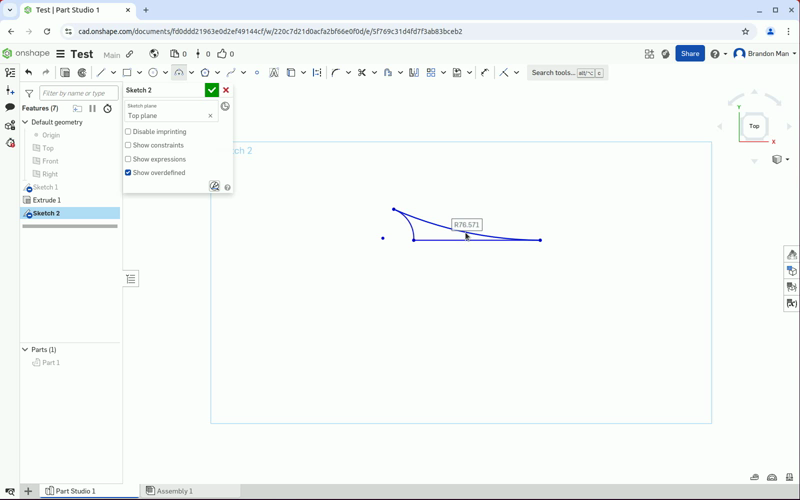
mouse_move(429, 218)
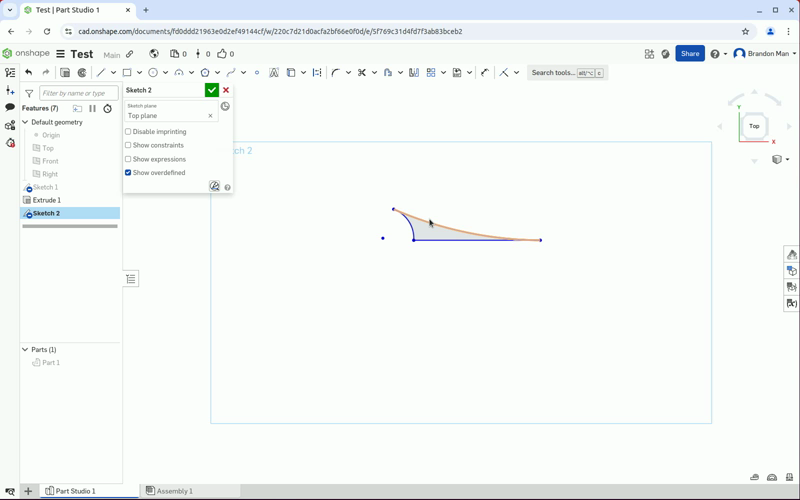
scroll(6)
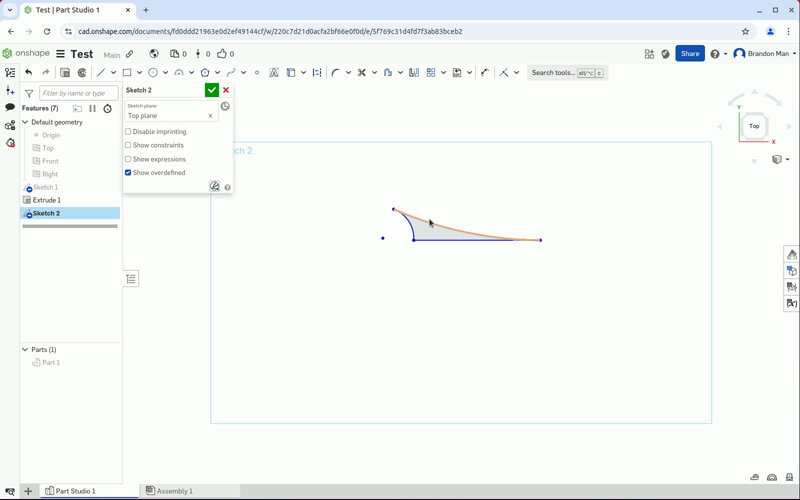
scroll(6)
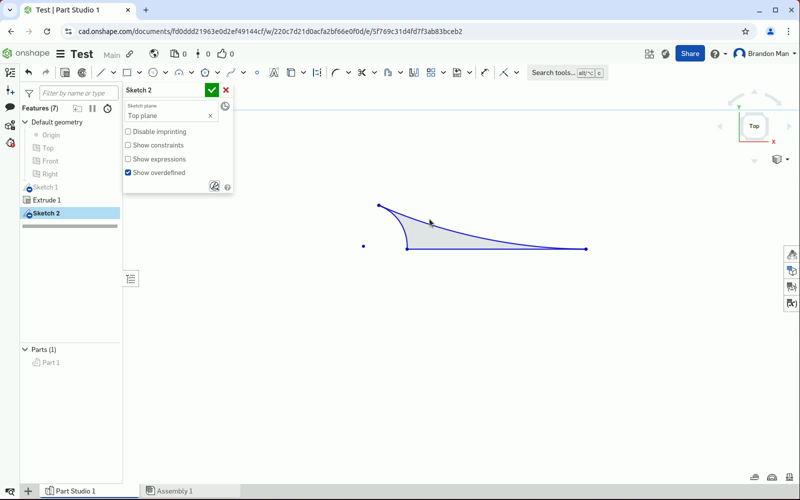
scroll(6)
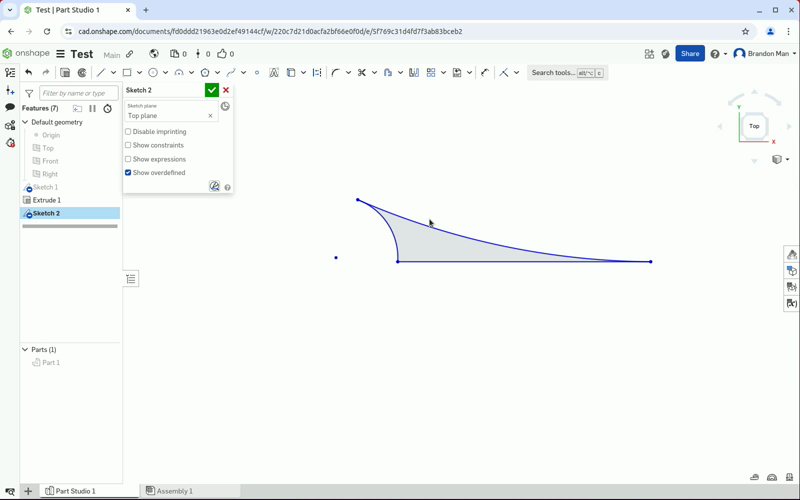
scroll(6)
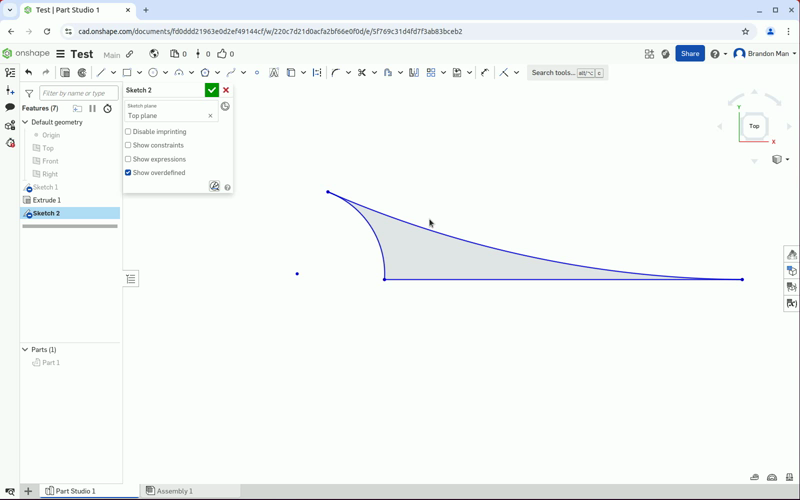
scroll(6)
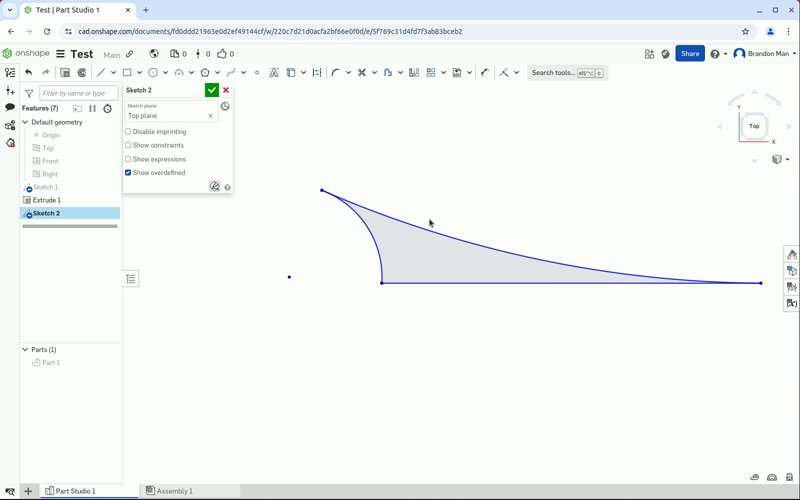
scroll(6)
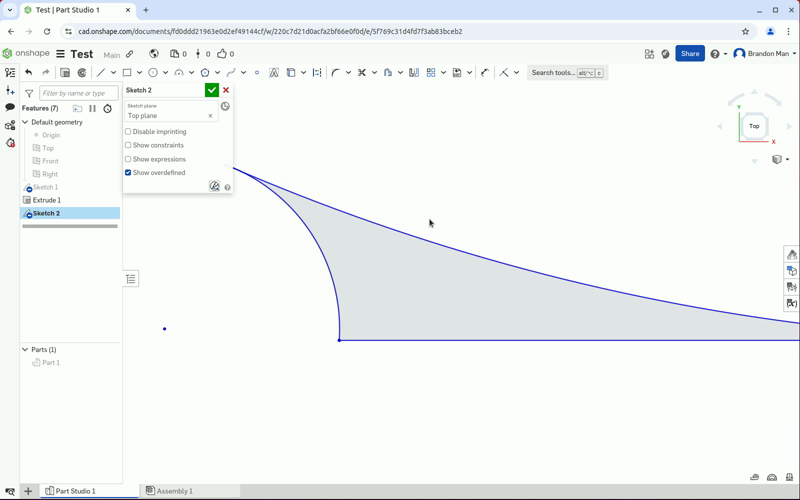
scroll(6)
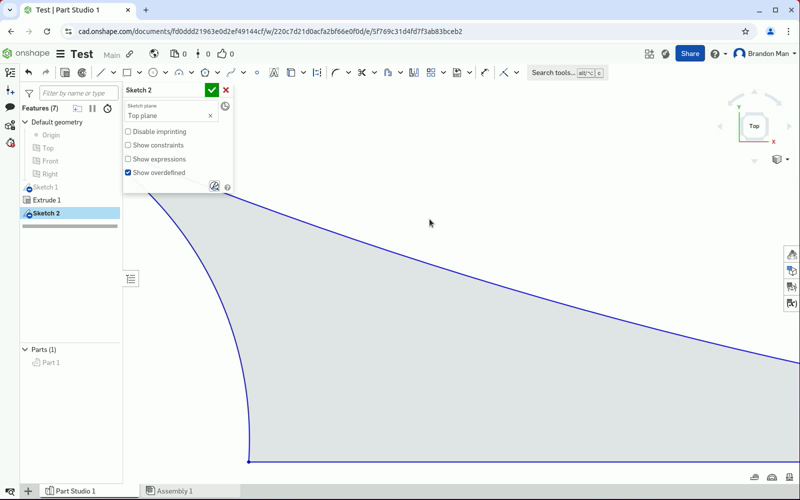
click(429, 218)
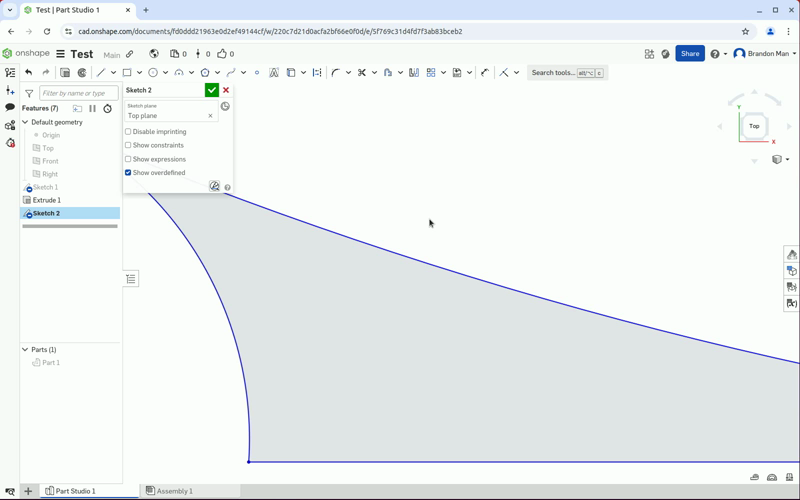
scroll(-6)
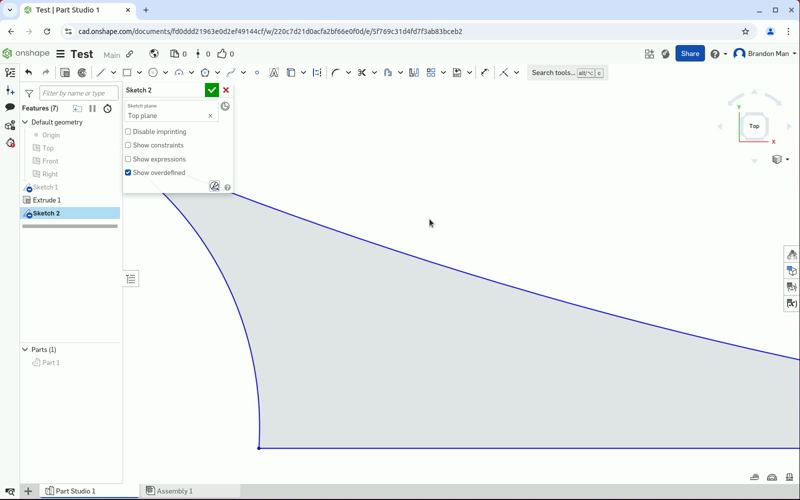
scroll(-6)
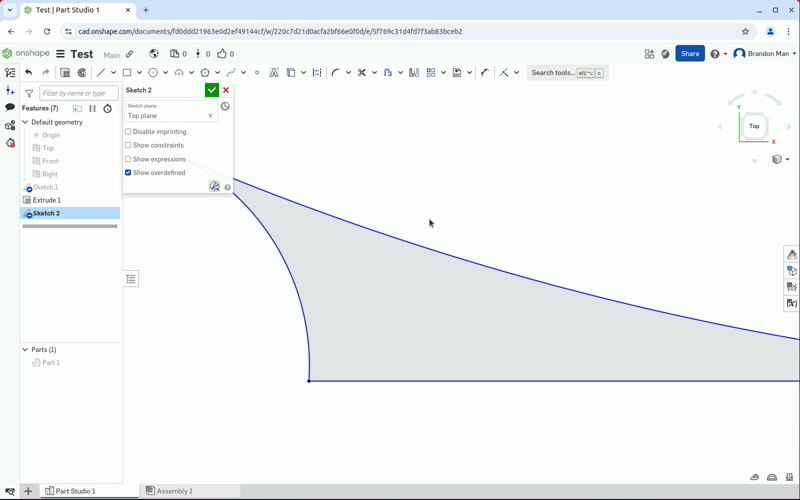
scroll(-6)
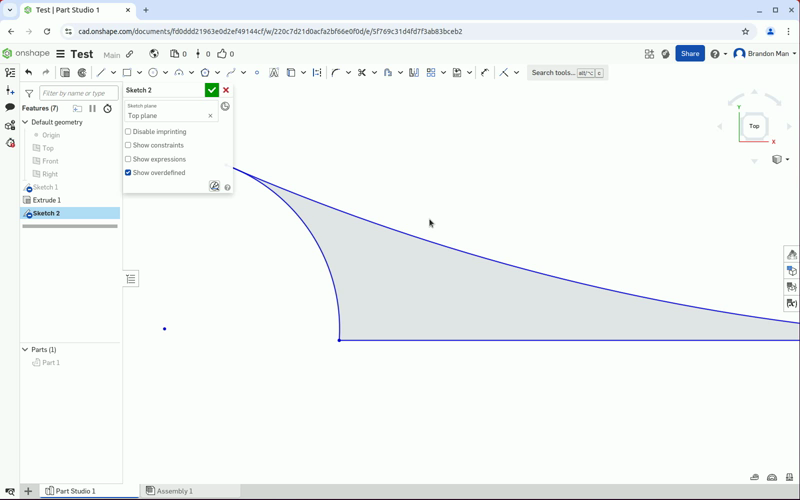
scroll(-6)
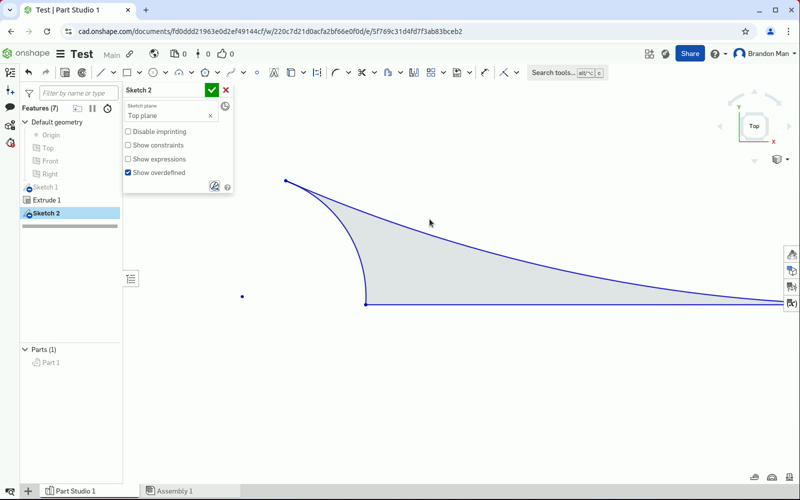
scroll(-6)
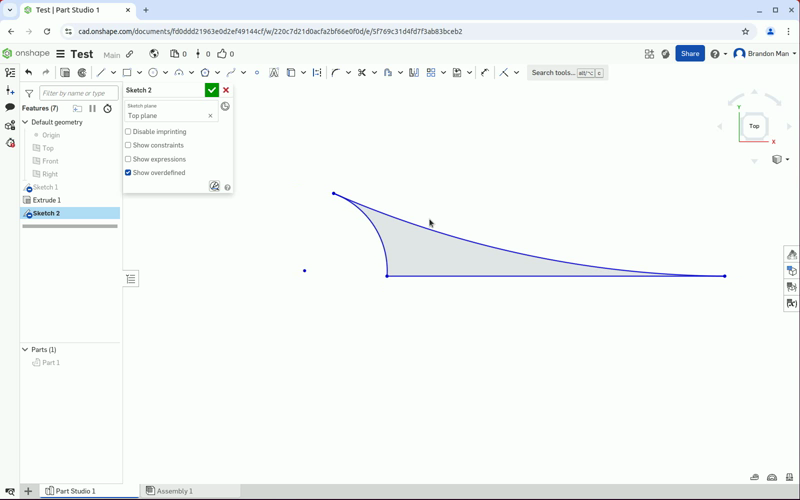
scroll(-6)
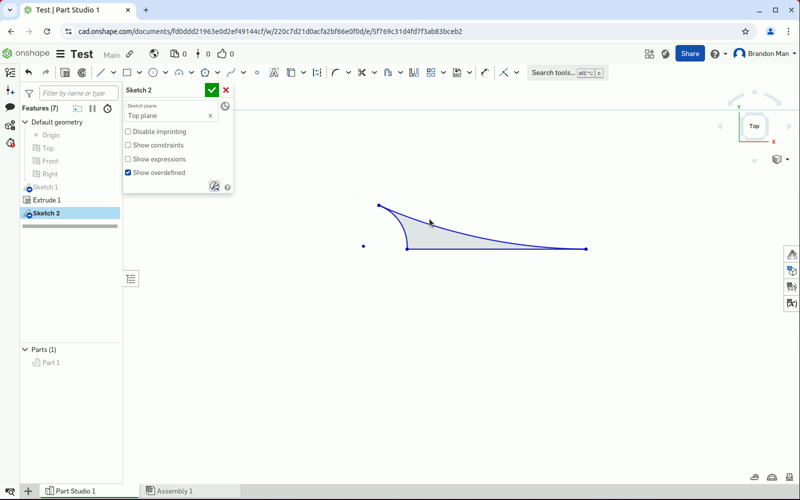
scroll(-6)
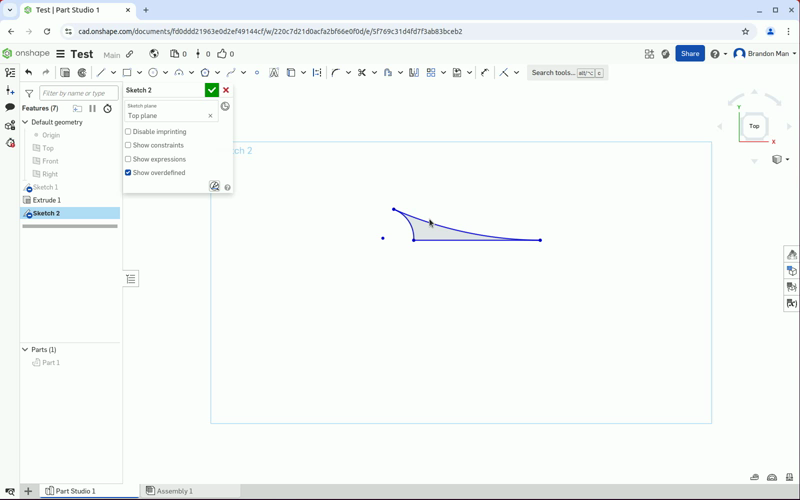
mouse_move(73, 352)
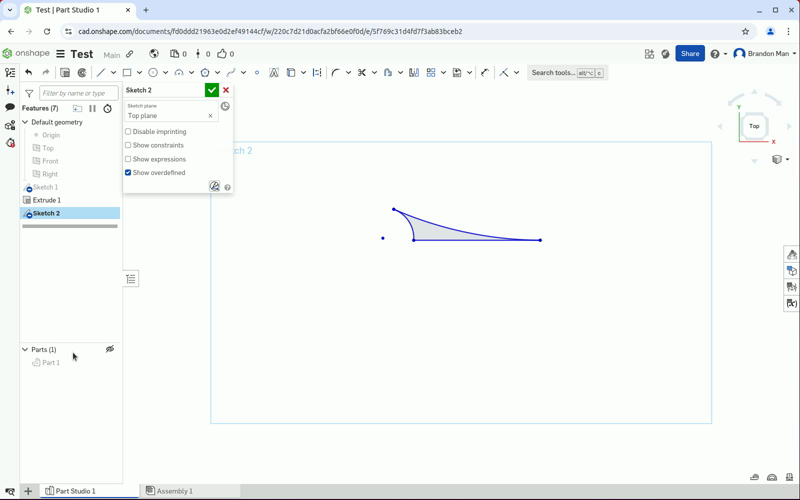
key(shift+y)
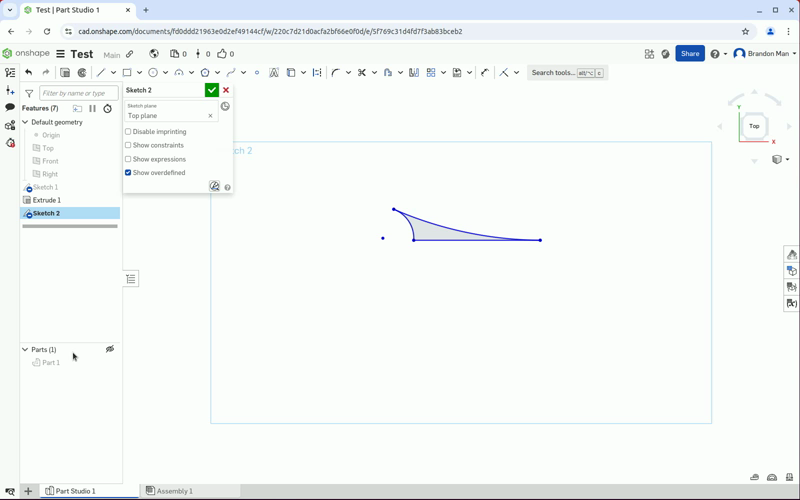
key(shift+e)
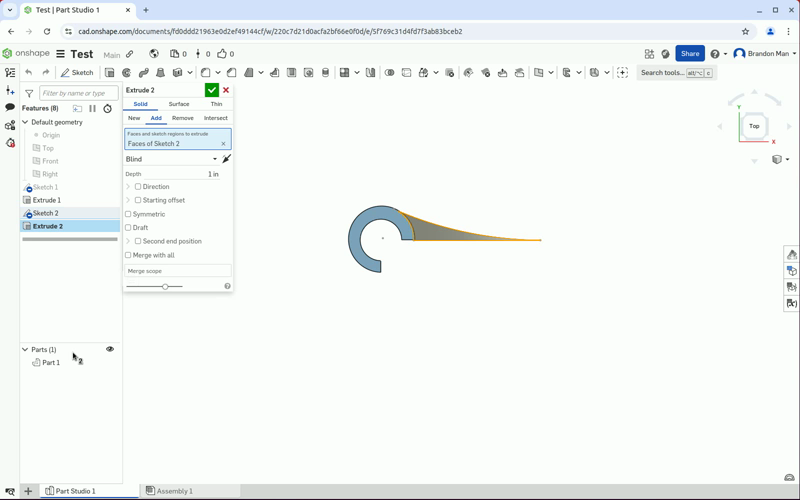
mouse_move(143, 106)
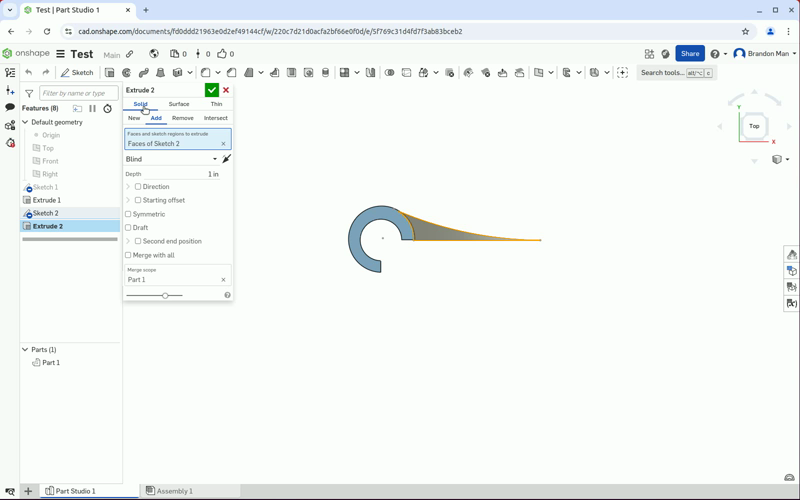
click(143, 106)
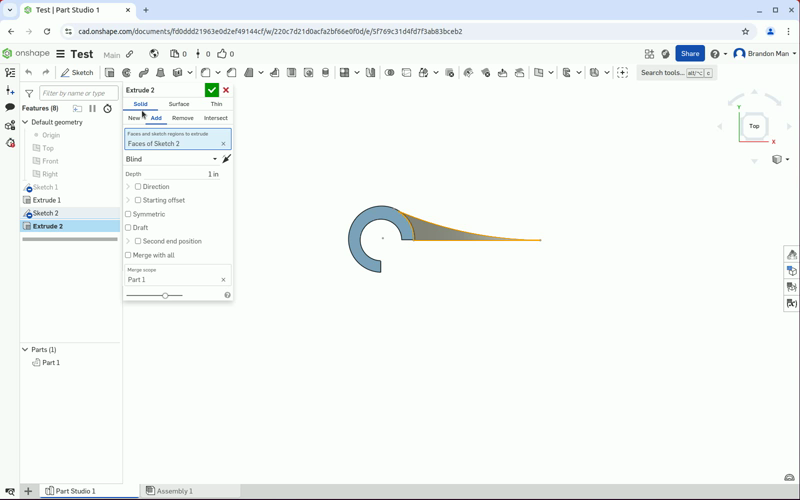
mouse_move(137, 120)
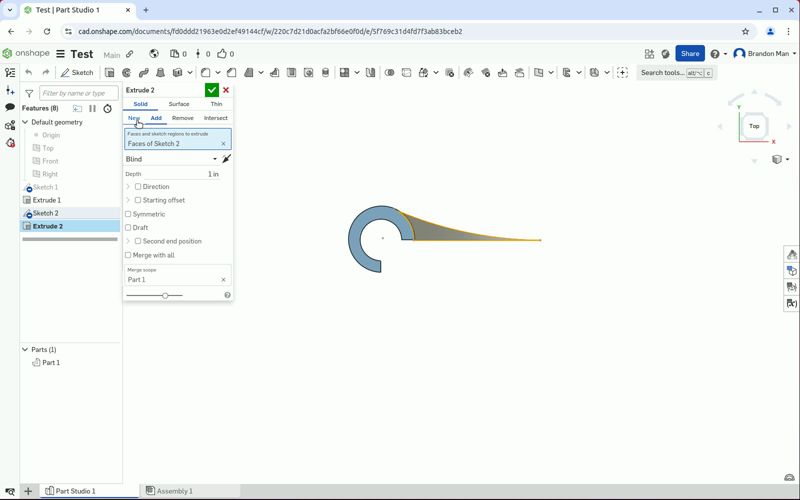
click(137, 120)
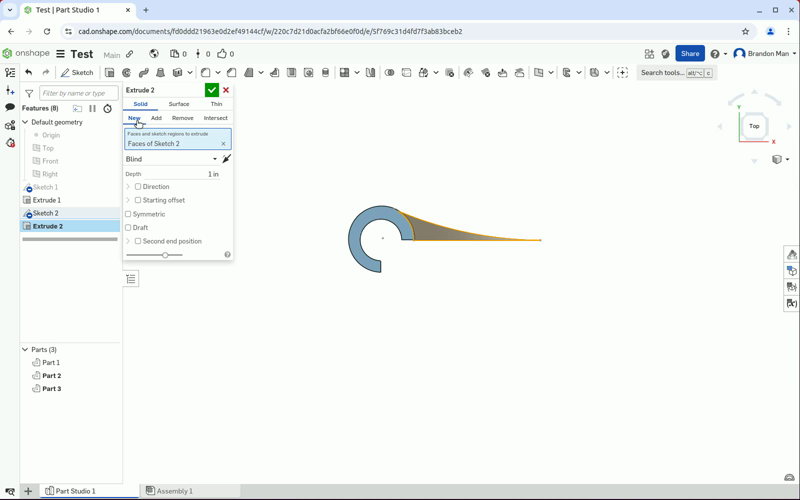
key(tab, 4)
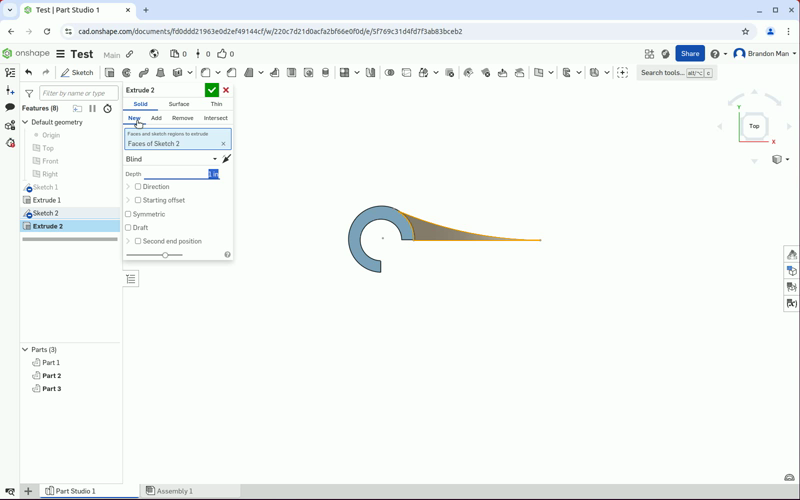
text(9.148)
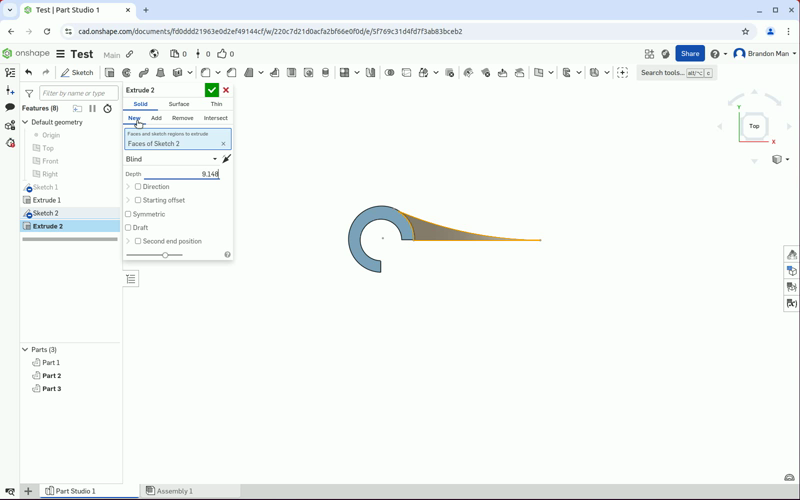
key(tab, 3)
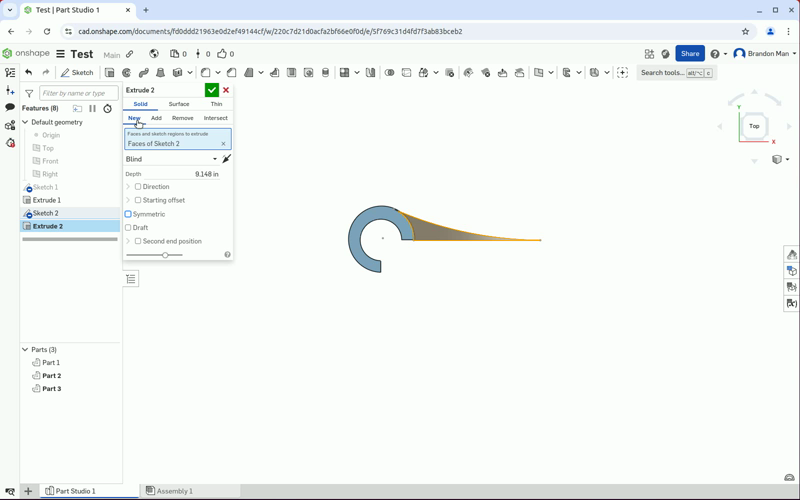
key(space)
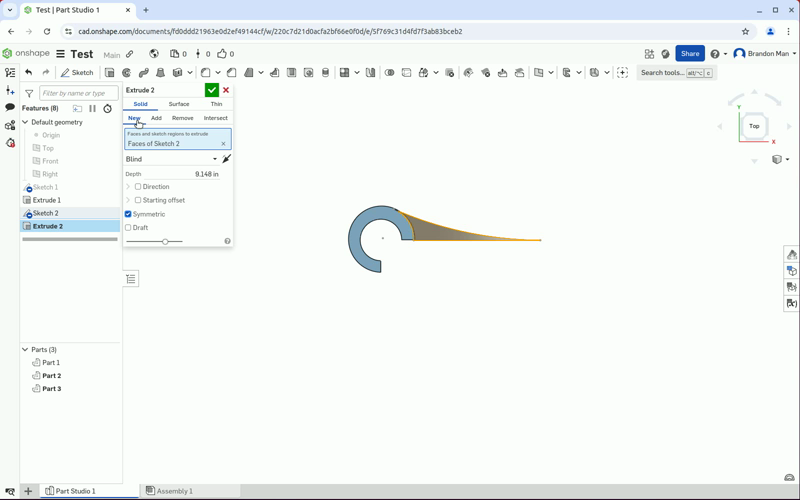
key(enter)
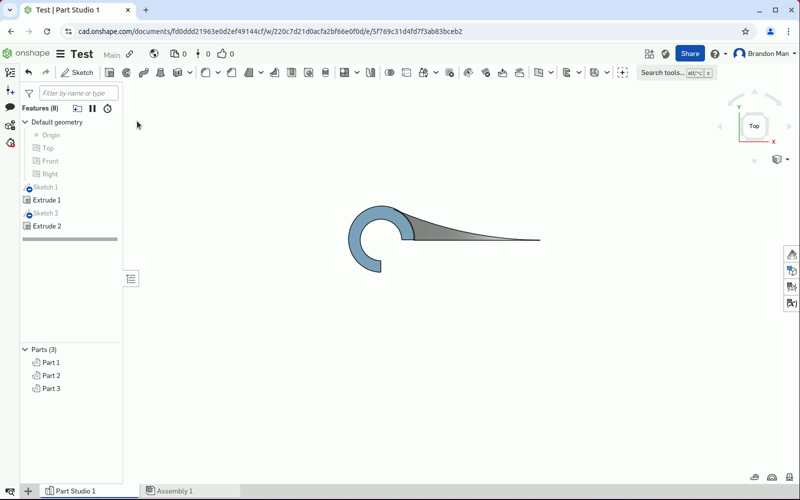
key(shift+h)
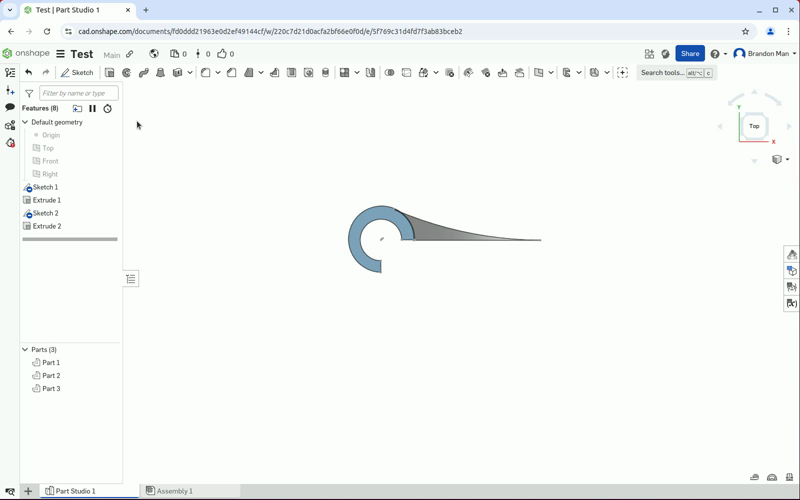
key(shift+h)
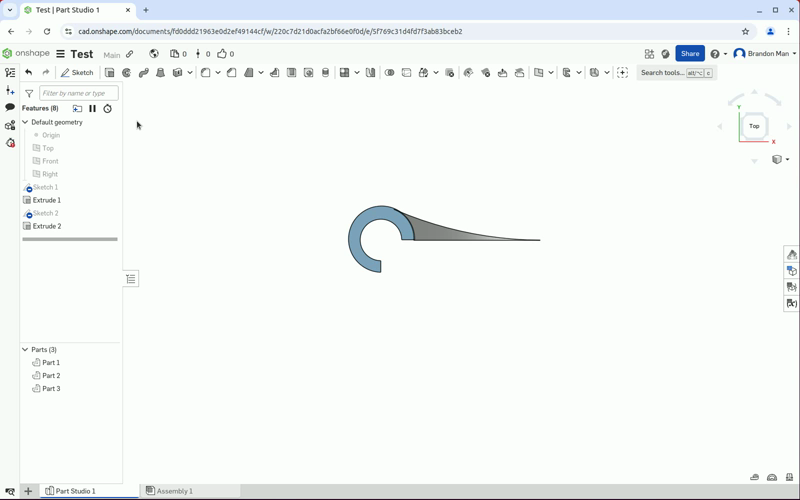
mouse_move(73, 189)
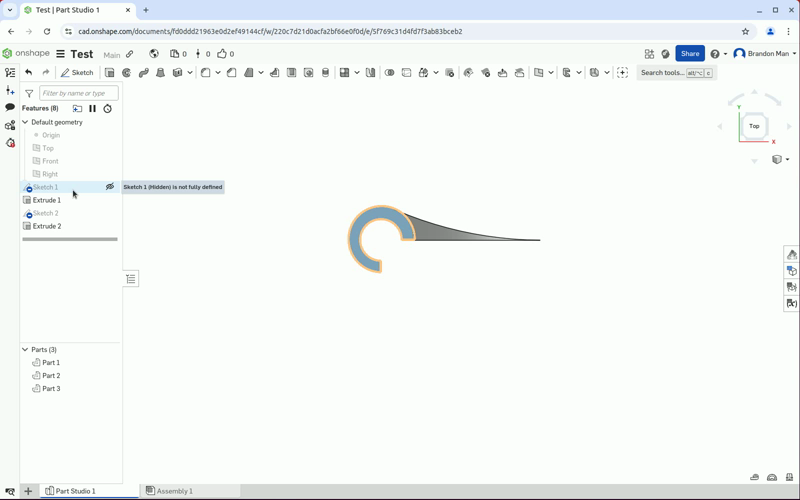
click(73, 189)
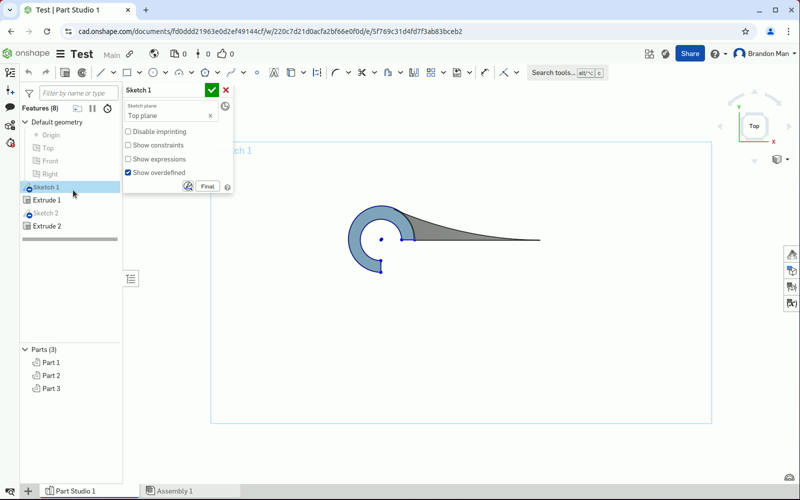
mouse_move(229, 92)
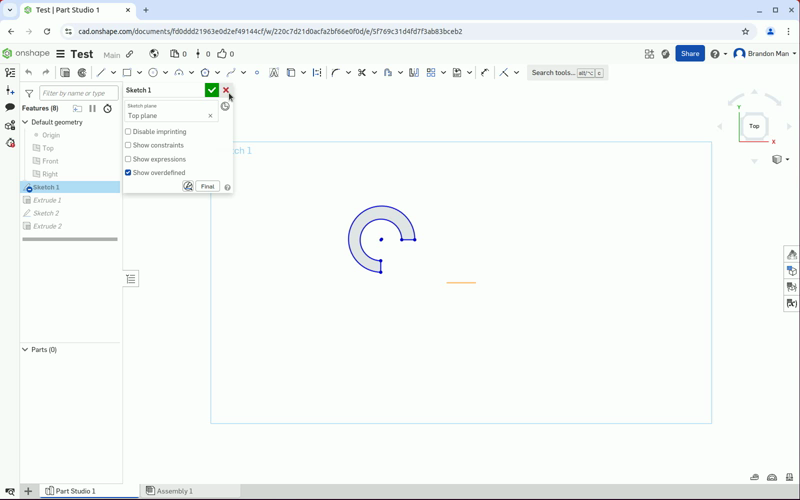
click(229, 92)
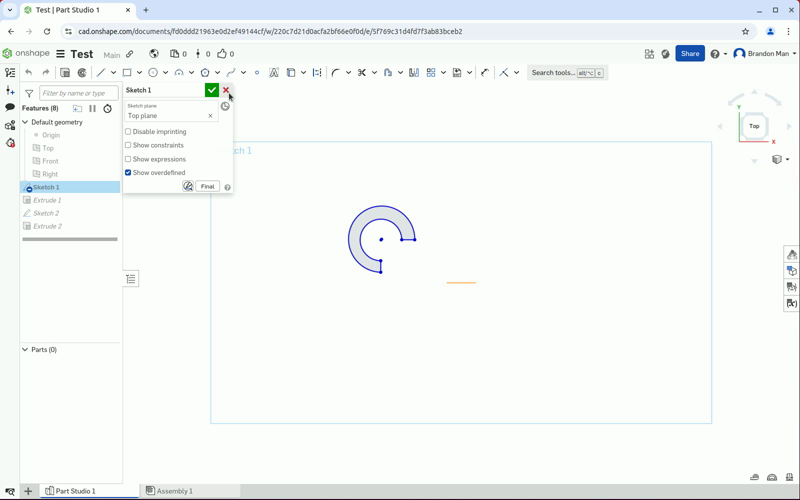
key(shift+s)
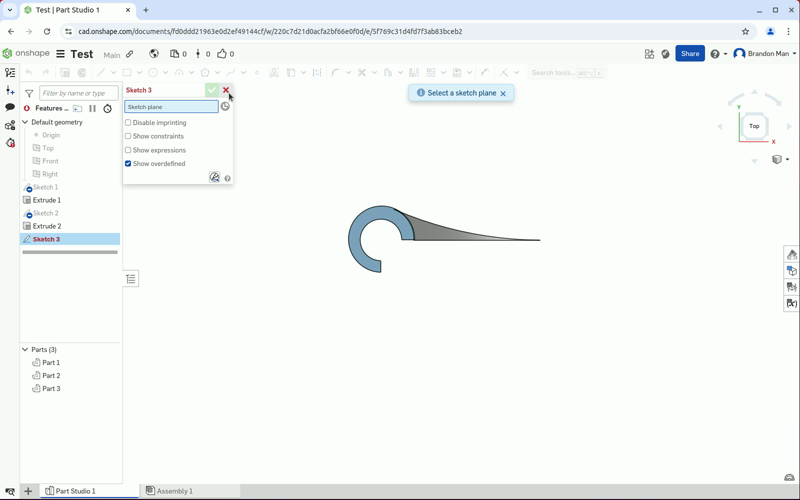
mouse_move(73, 150)
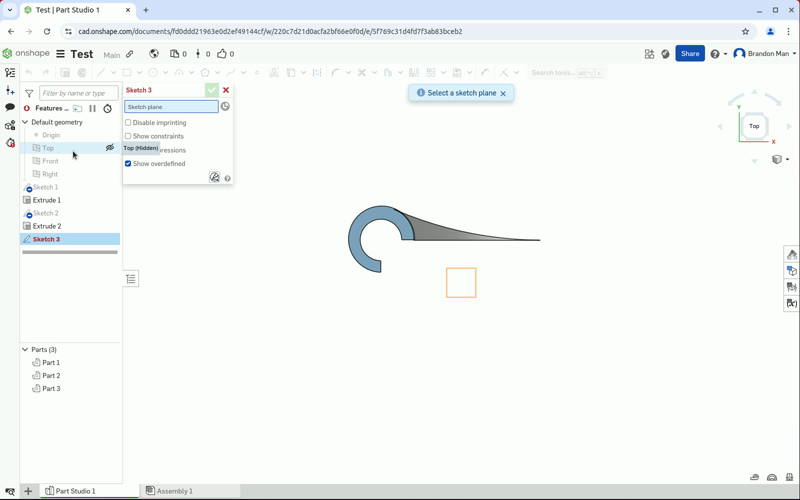
click(73, 150)
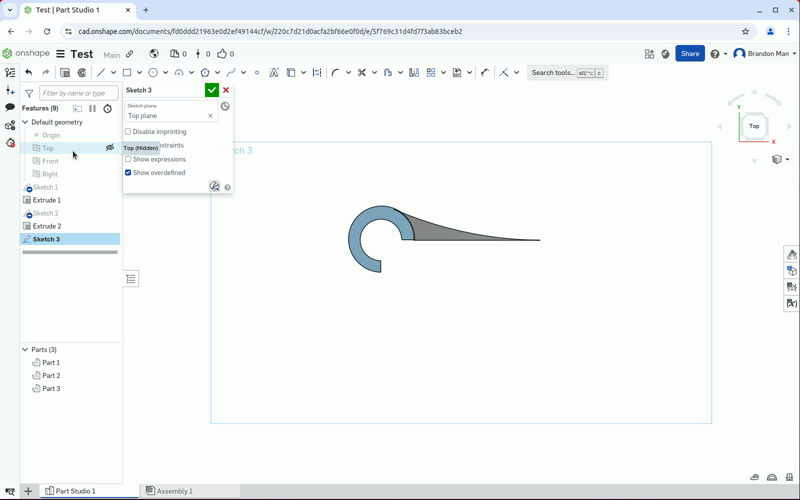
mouse_move(73, 352)
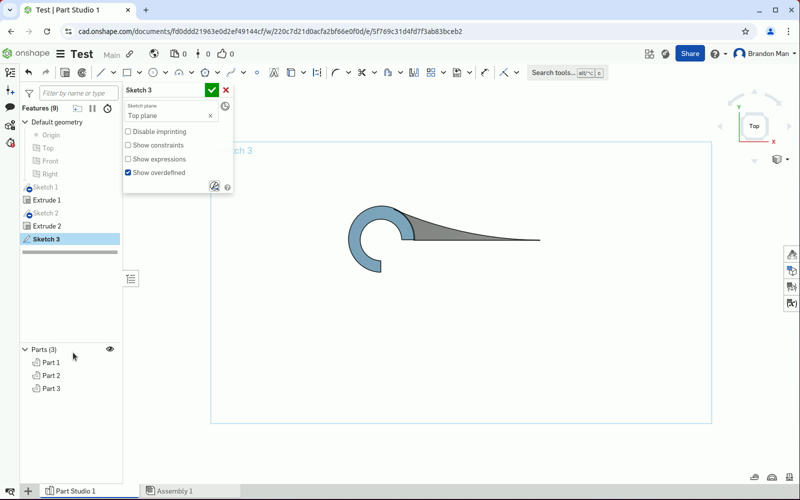
key(y)
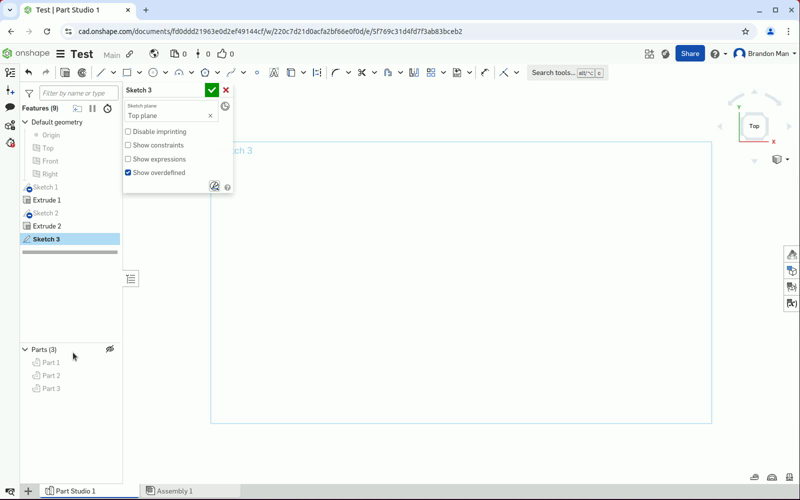
key(l)
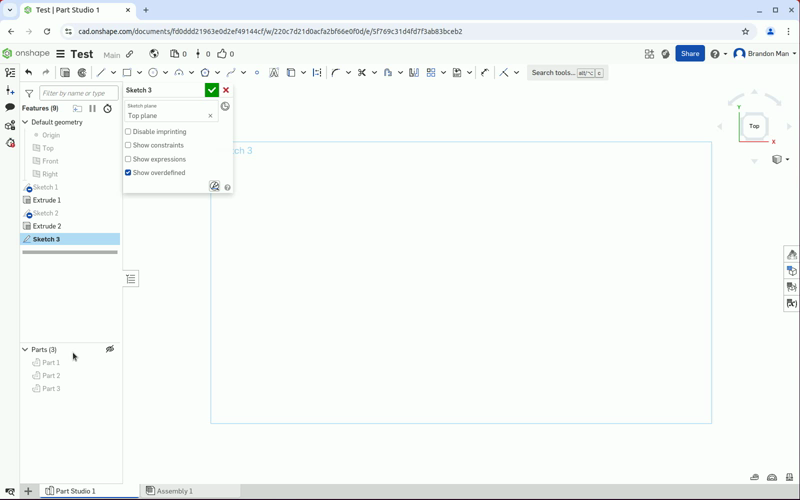
key_down(shift)
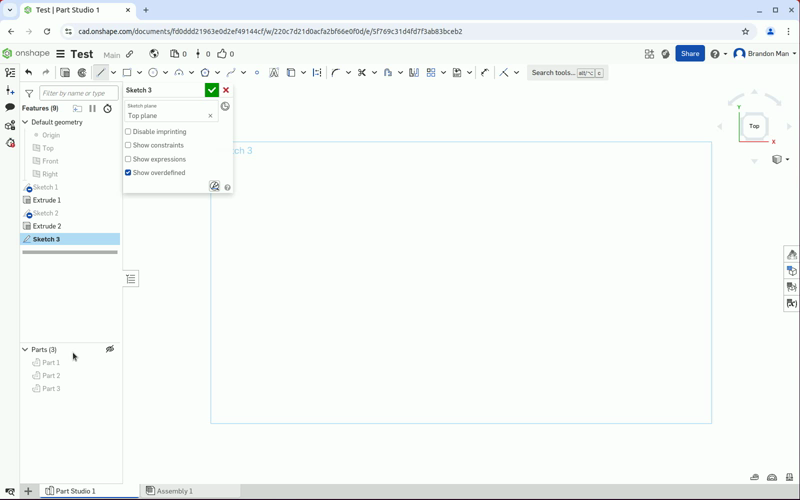
mouse_move(380, 326)
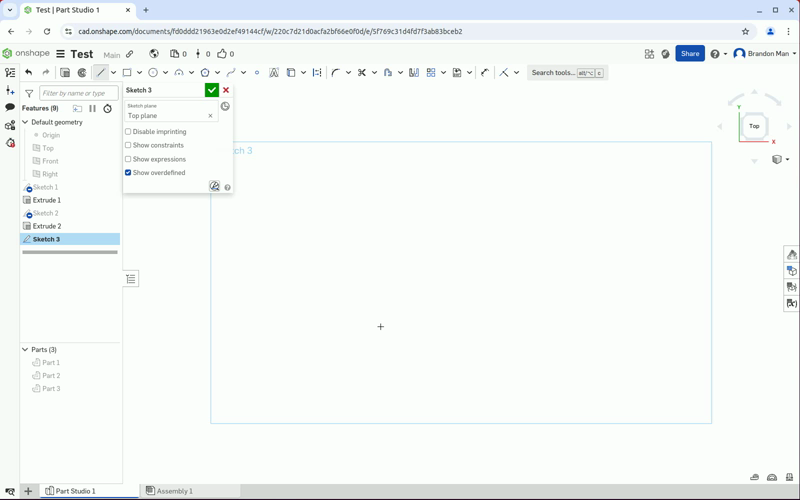
click(380, 326)
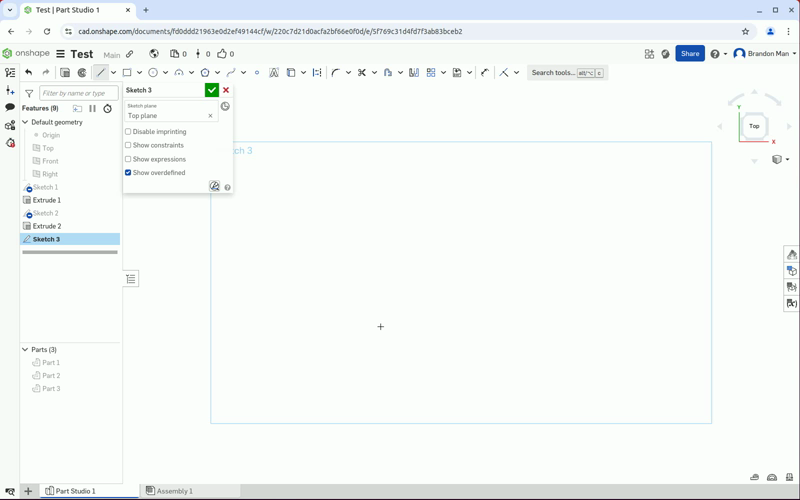
key_up(shift)
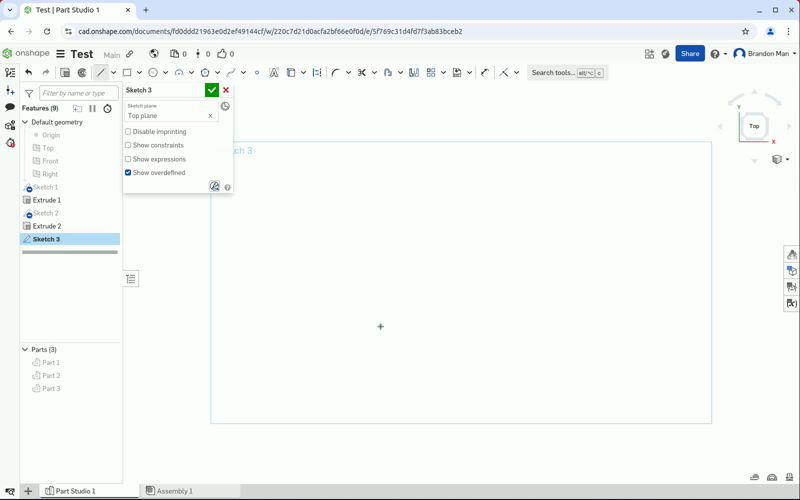
key_down(shift)
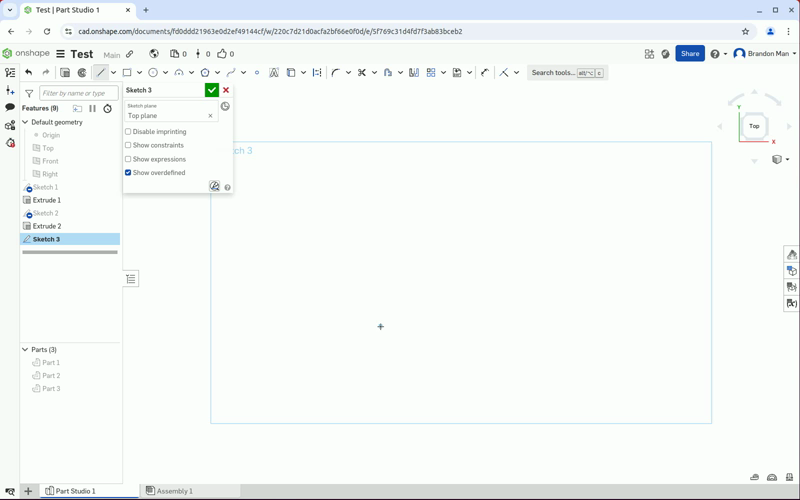
mouse_move(540, 326)
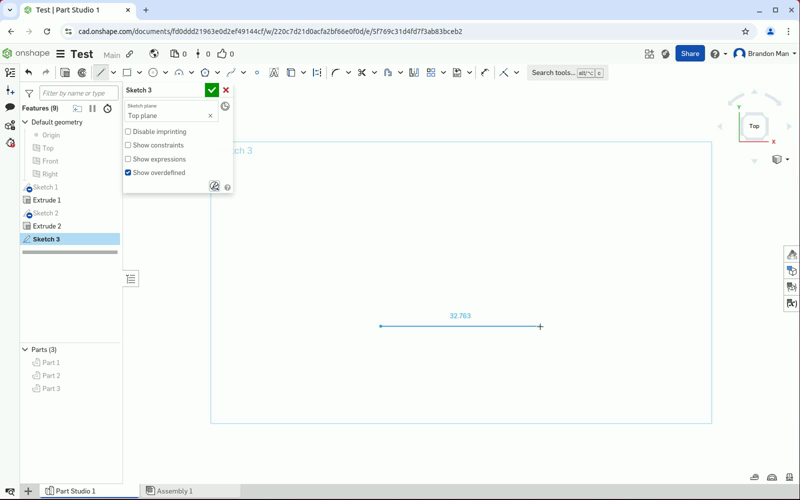
click(540, 326)
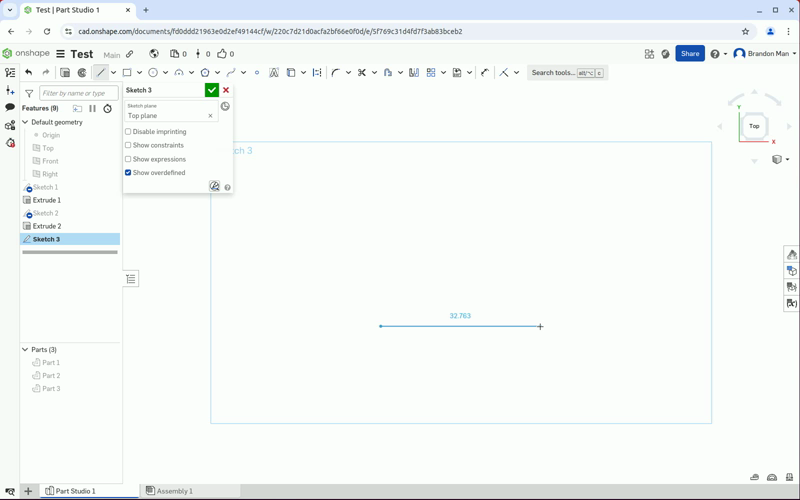
key_up(shift)
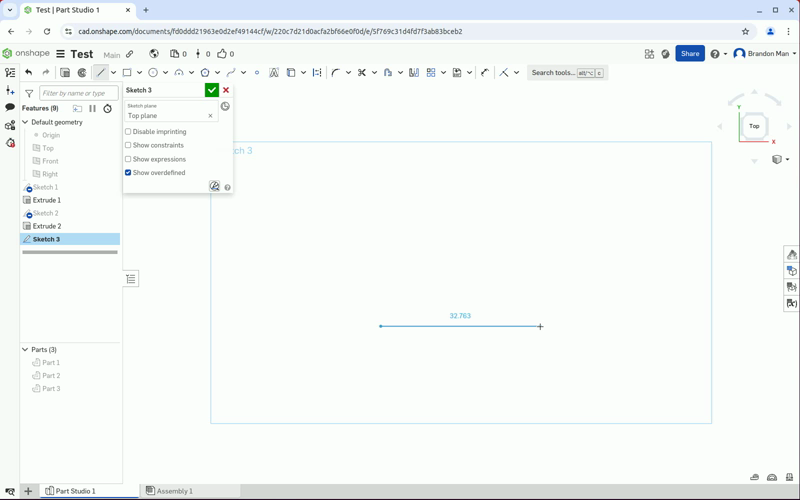
key_down(shift)
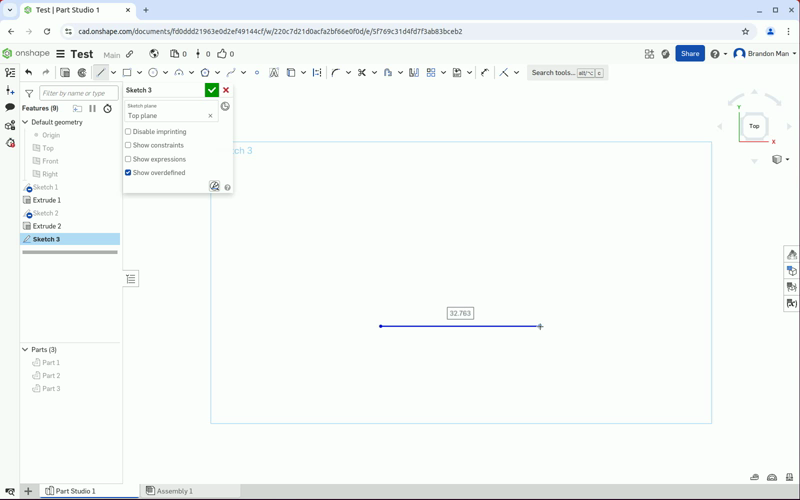
mouse_move(540, 239)
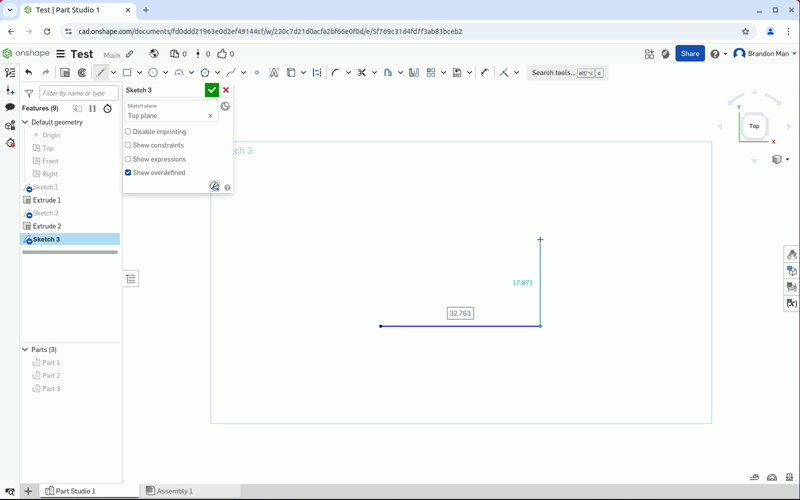
click(540, 239)
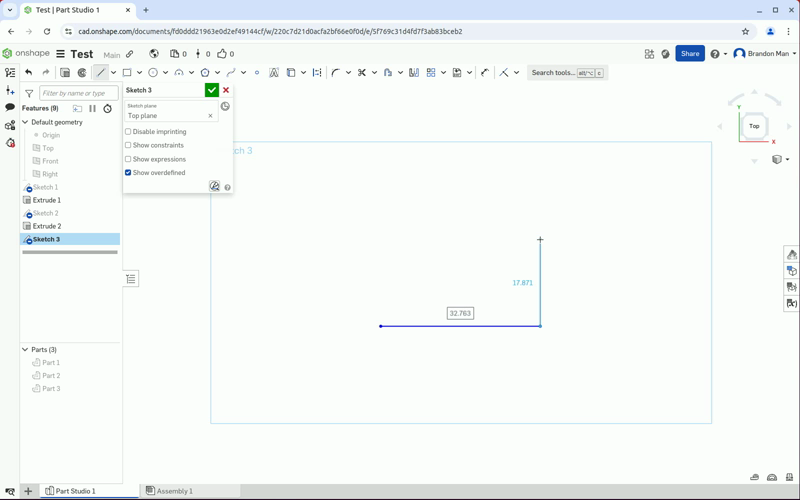
key_up(shift)
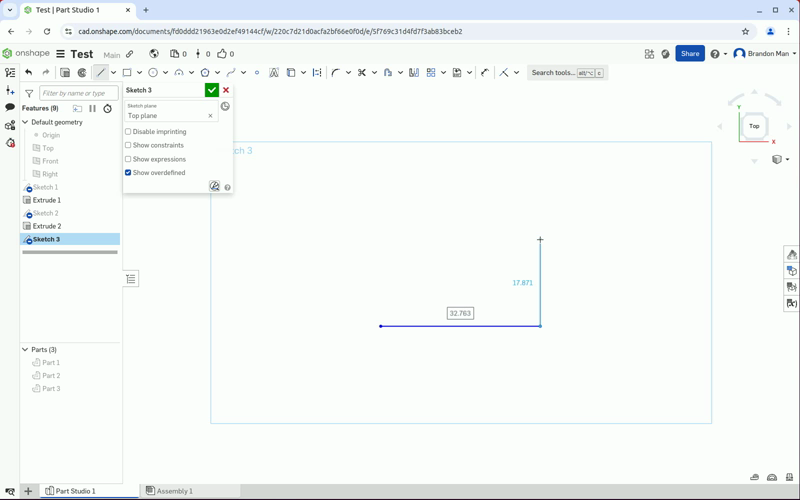
key_down(shift)
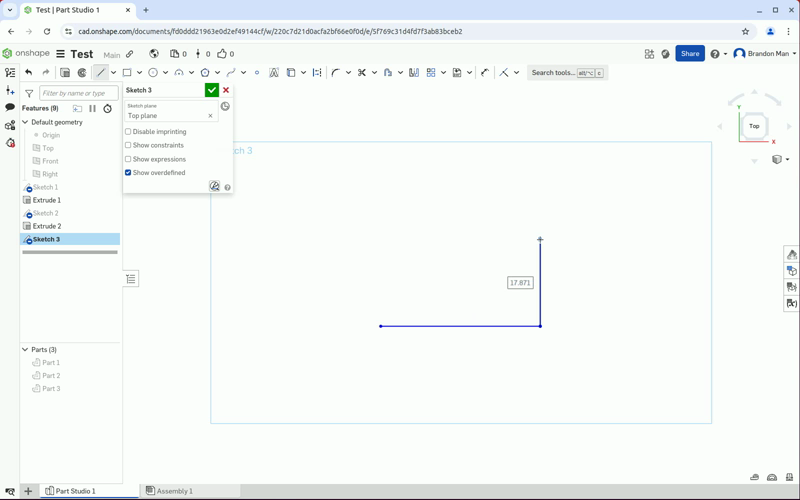
mouse_move(414, 239)
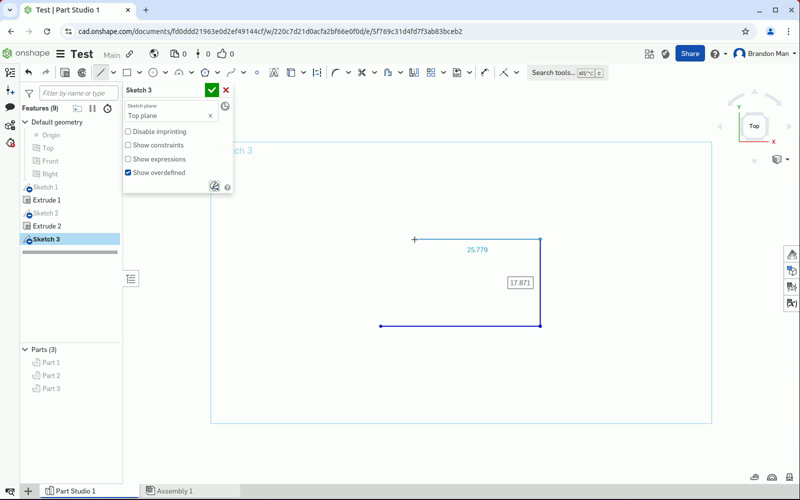
click(414, 239)
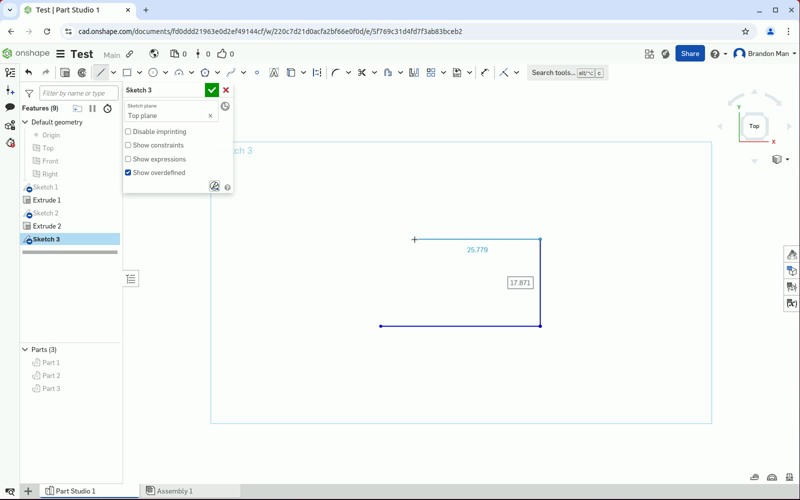
key_up(shift)
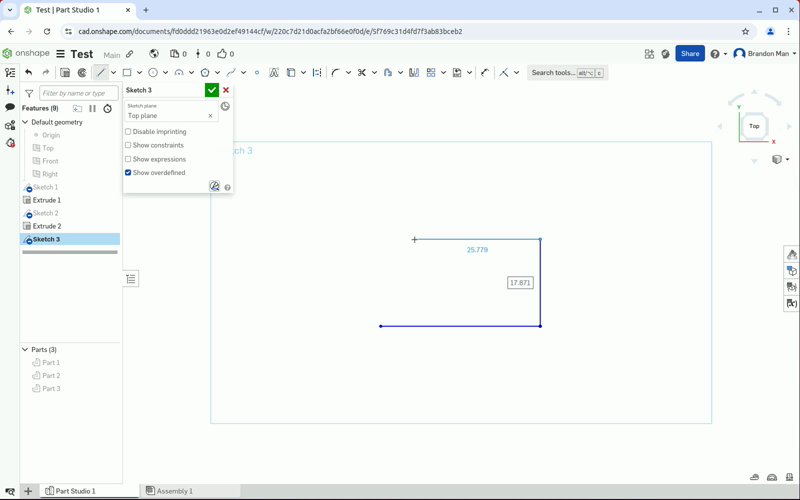
key(esc)
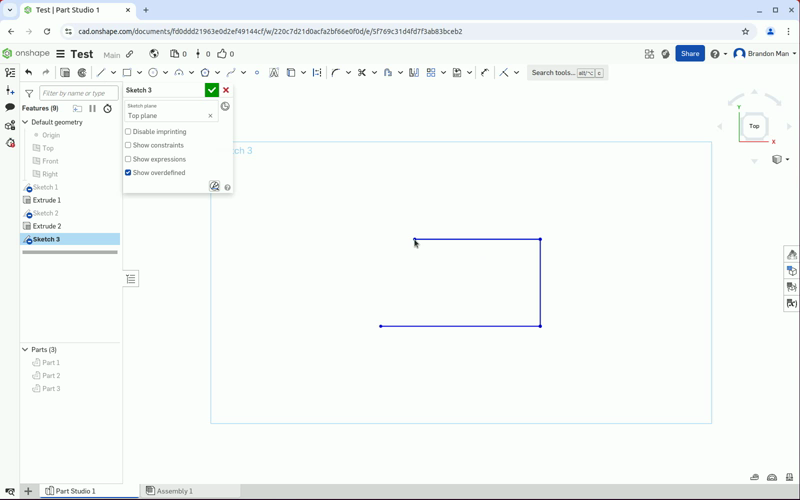
key(a)
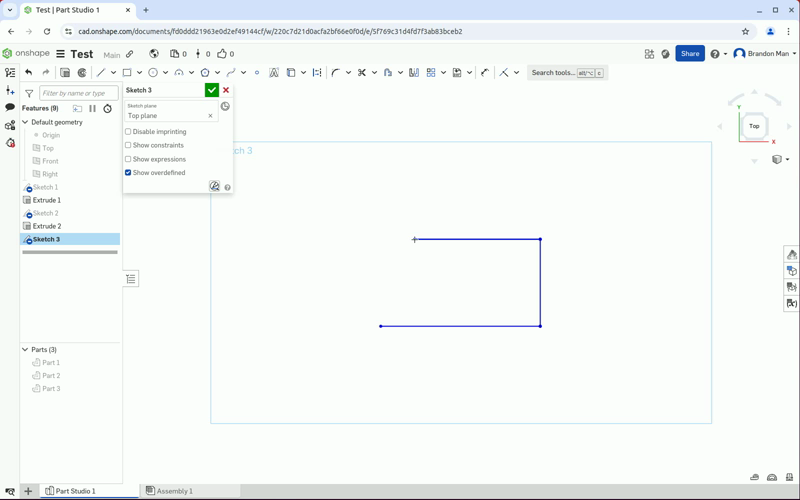
mouse_move(414, 239)
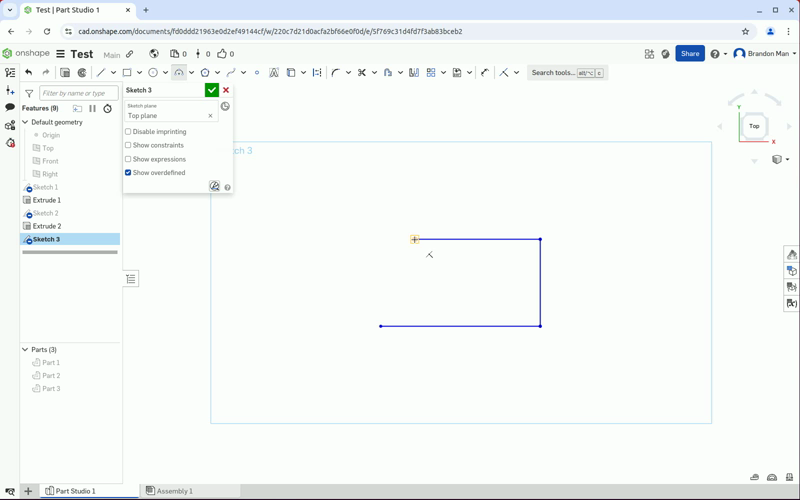
click(414, 239)
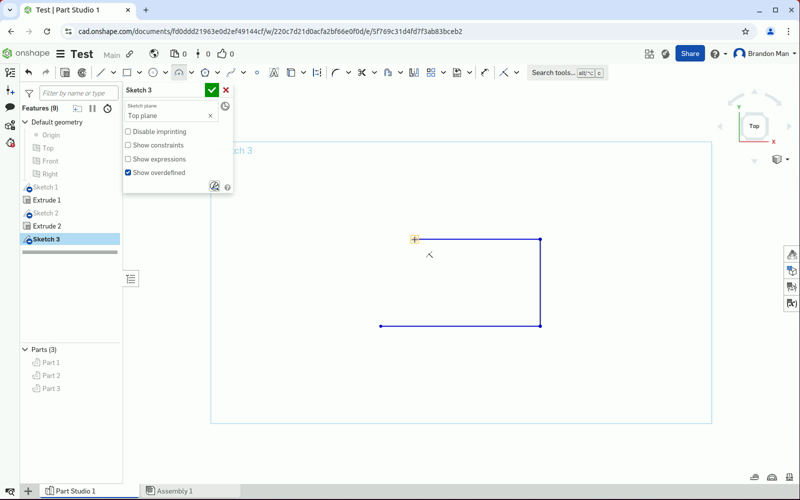
key_down(shift)
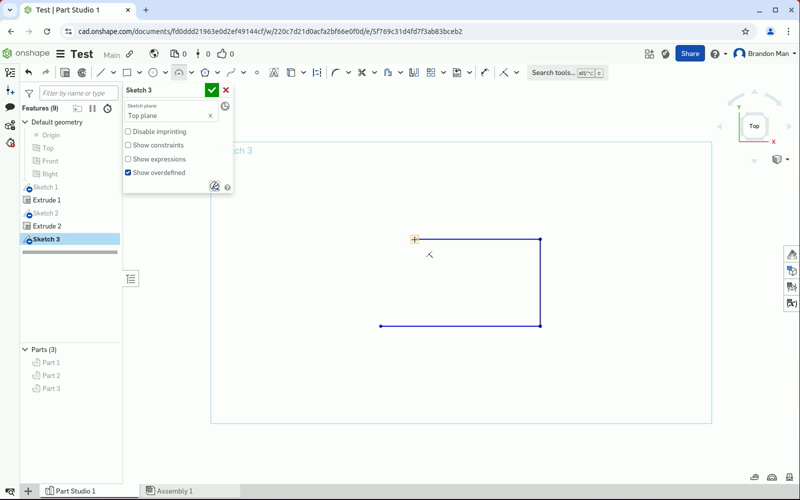
mouse_move(380, 272)
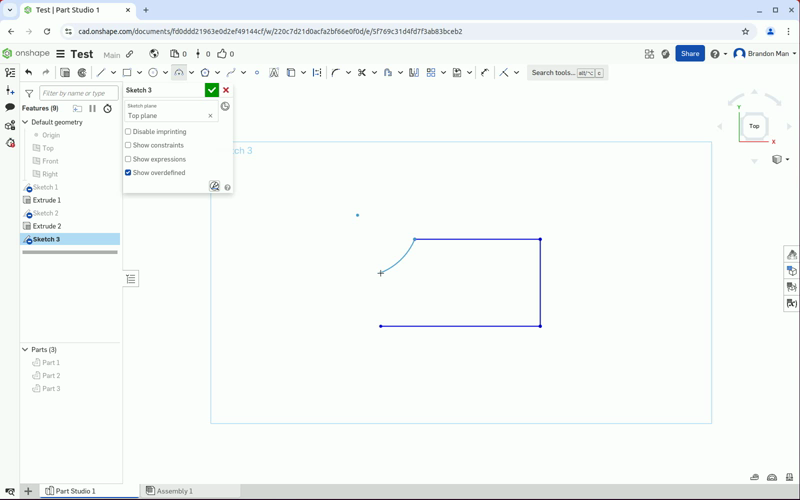
click(380, 272)
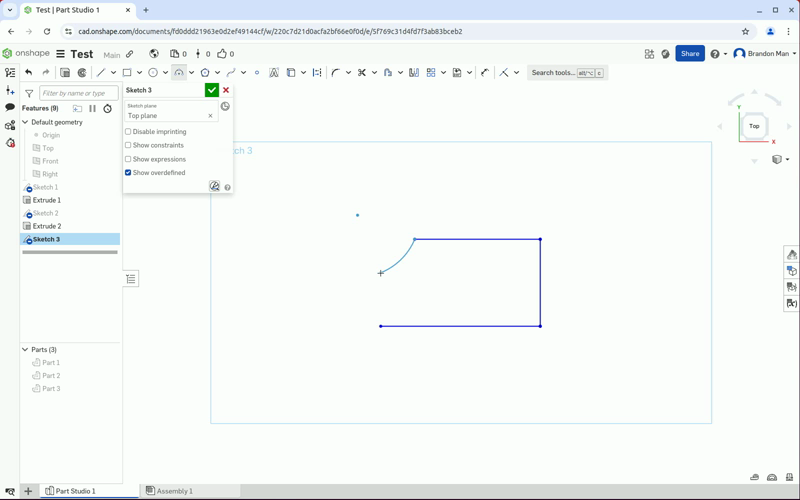
mouse_move(404, 262)
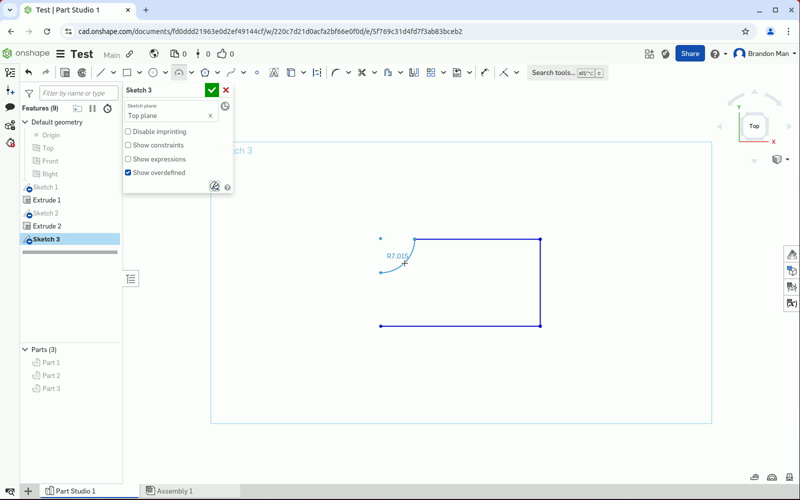
click(404, 262)
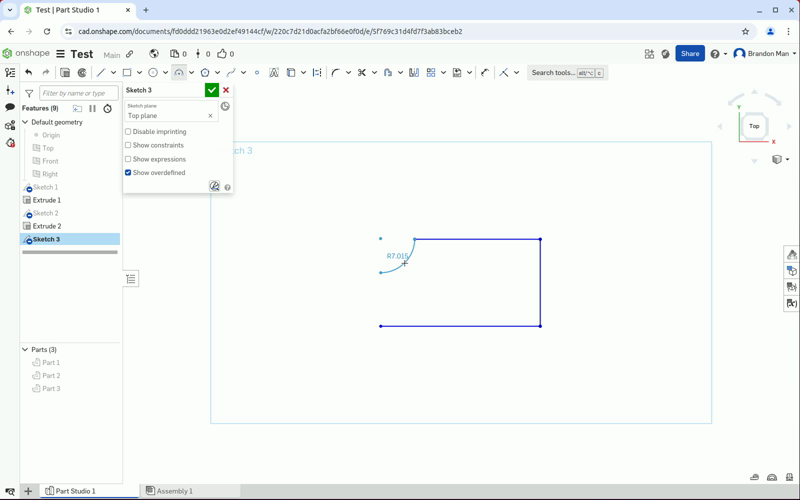
key_up(shift)
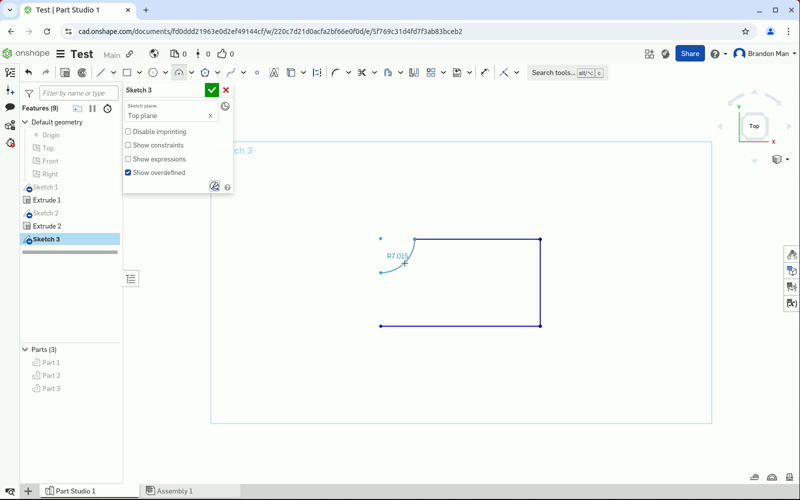
key(esc)
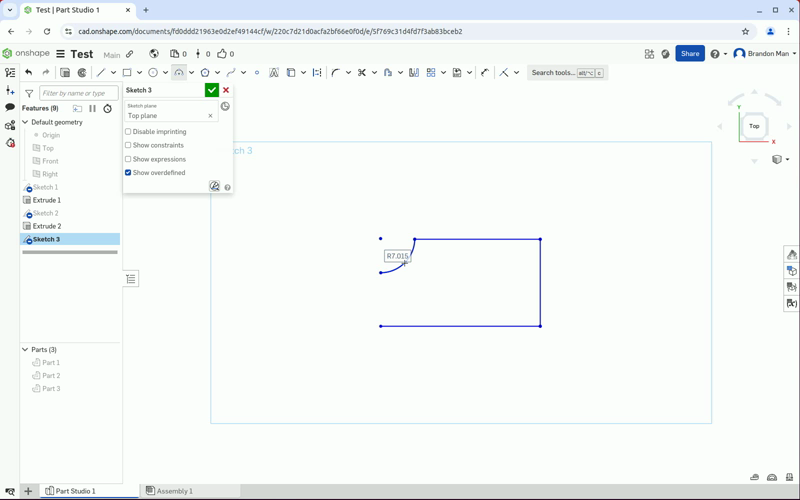
key(l)
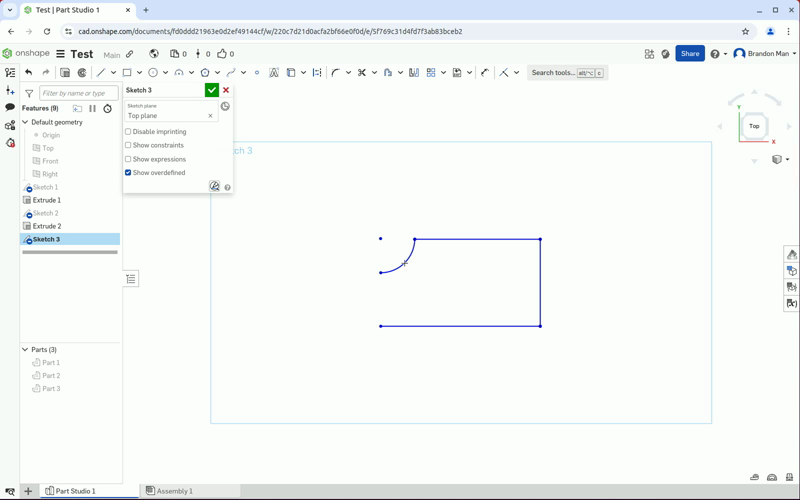
mouse_move(380, 272)
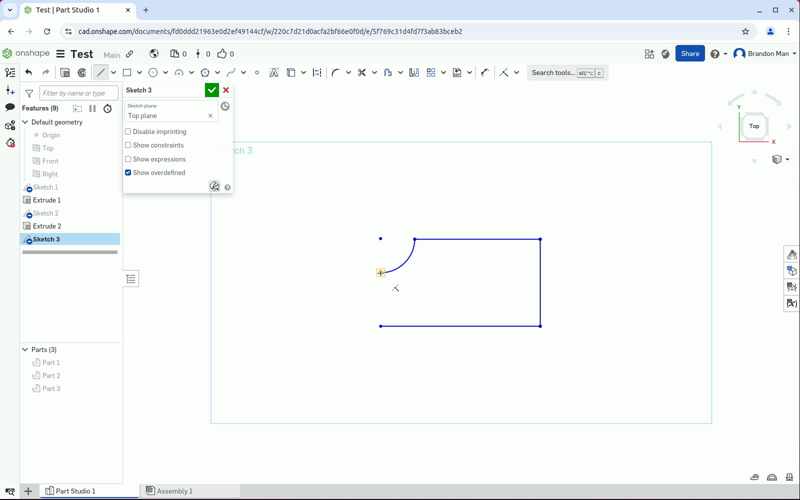
click(380, 272)
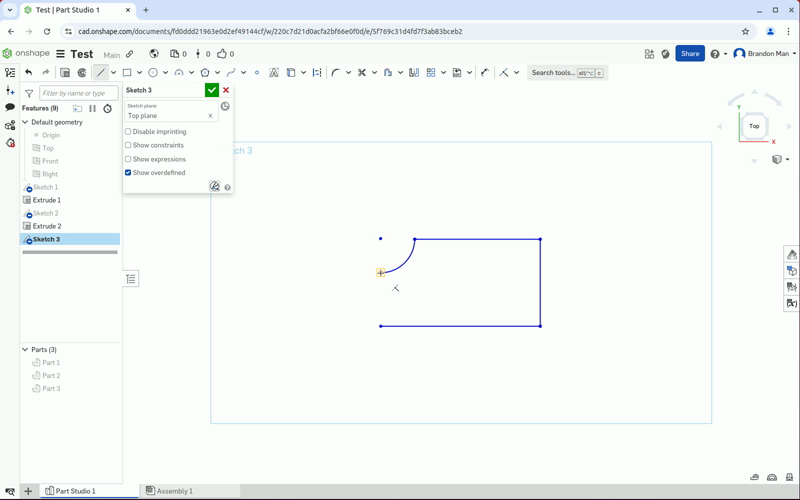
mouse_move(410, 272)
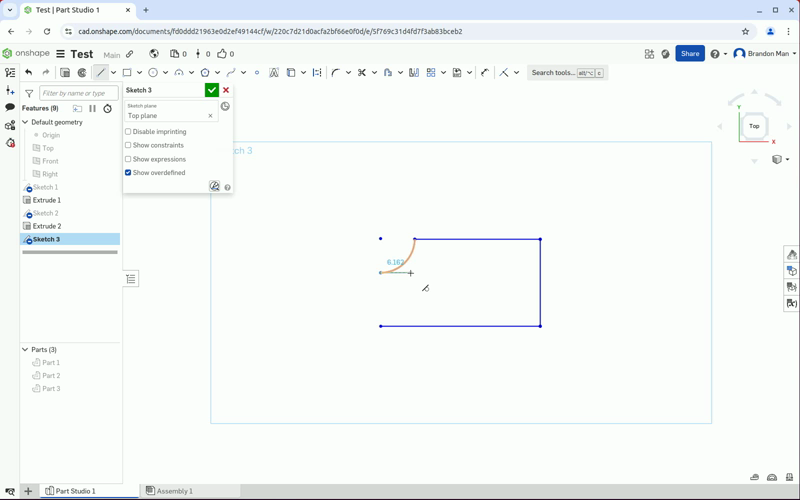
key_down(shift)
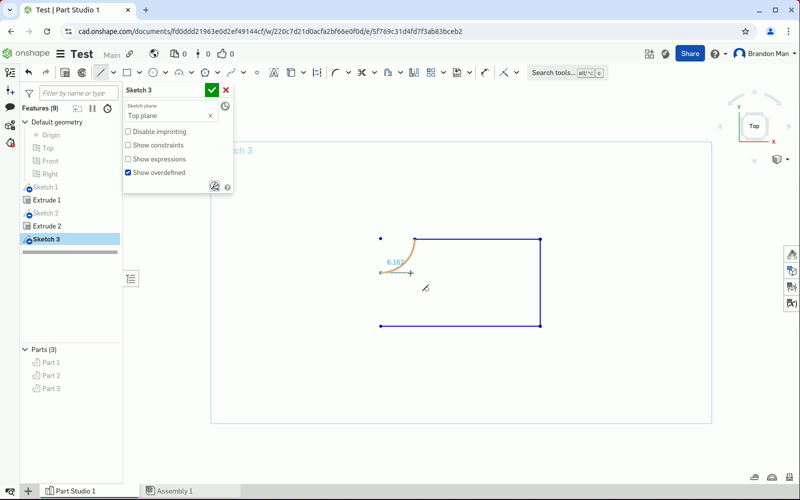
mouse_move(380, 326)
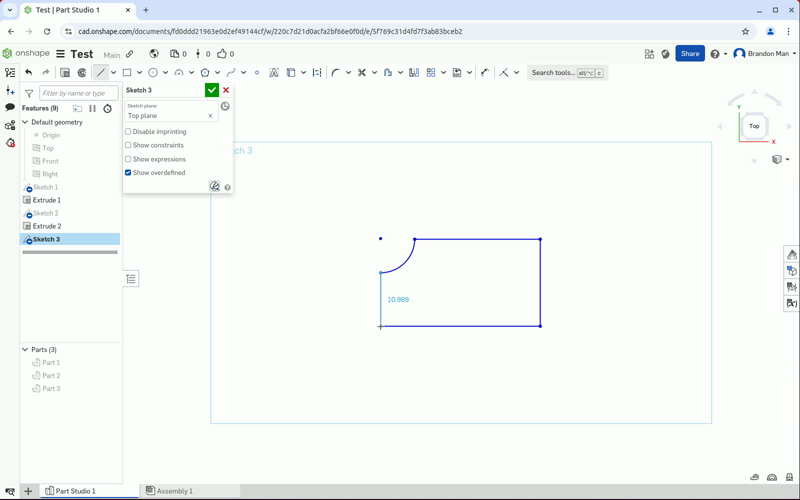
key_up(shift)
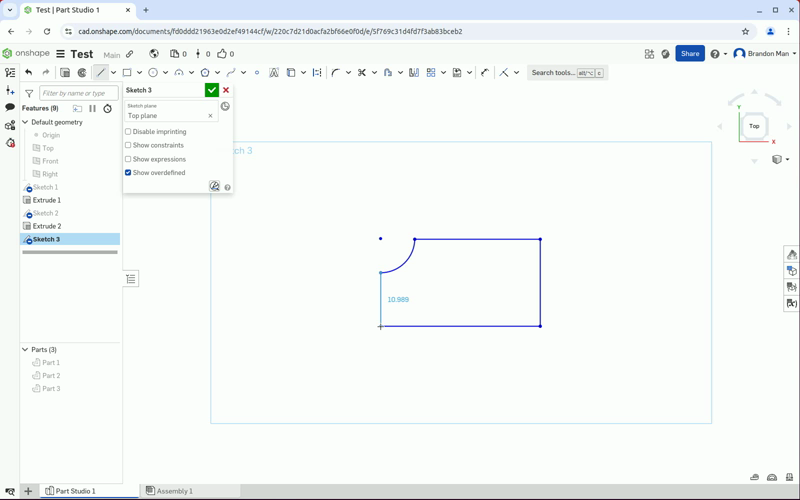
click(380, 326)
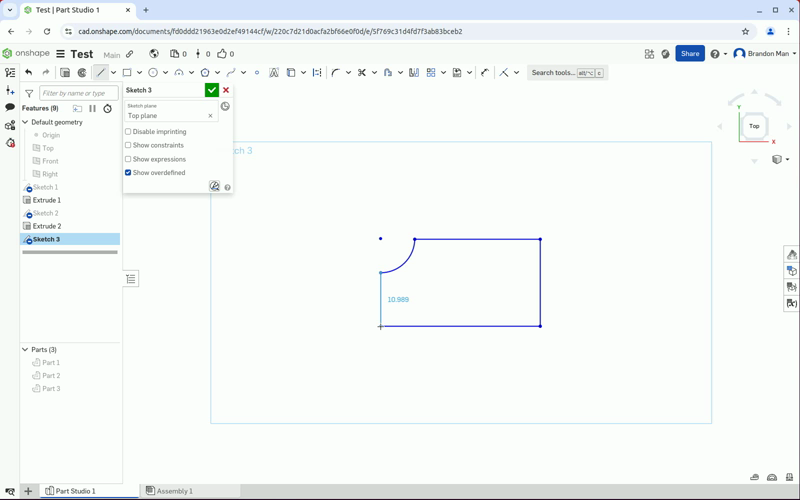
key(esc)
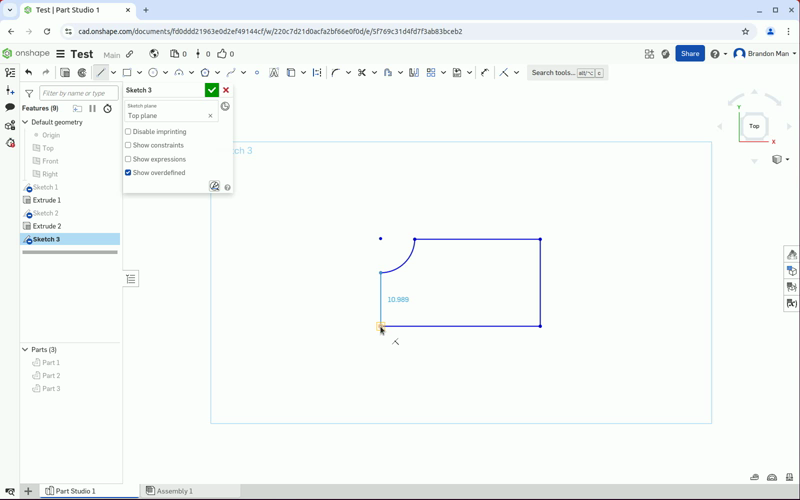
mouse_move(495, 298)
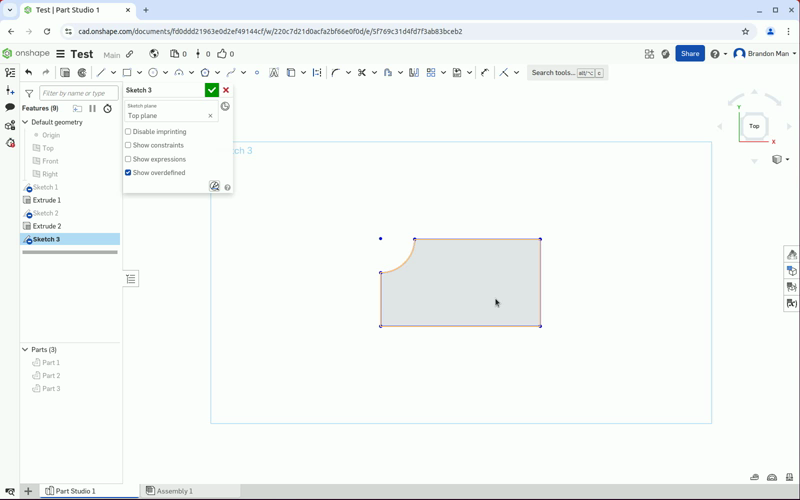
click(495, 298)
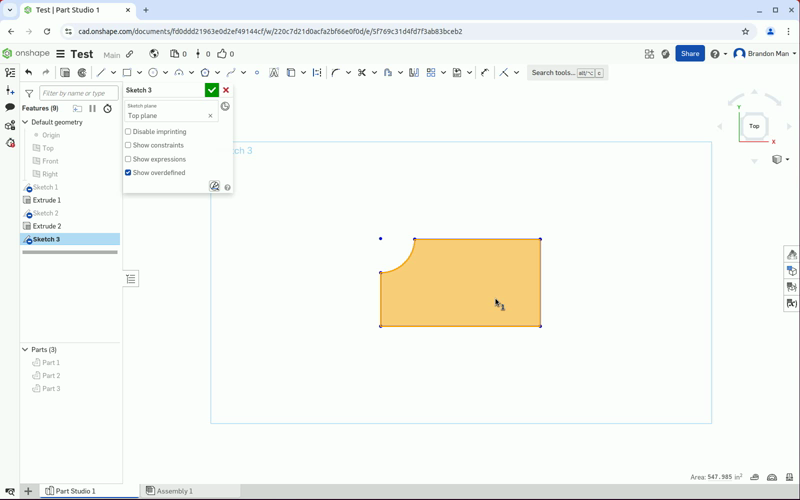
mouse_move(73, 352)
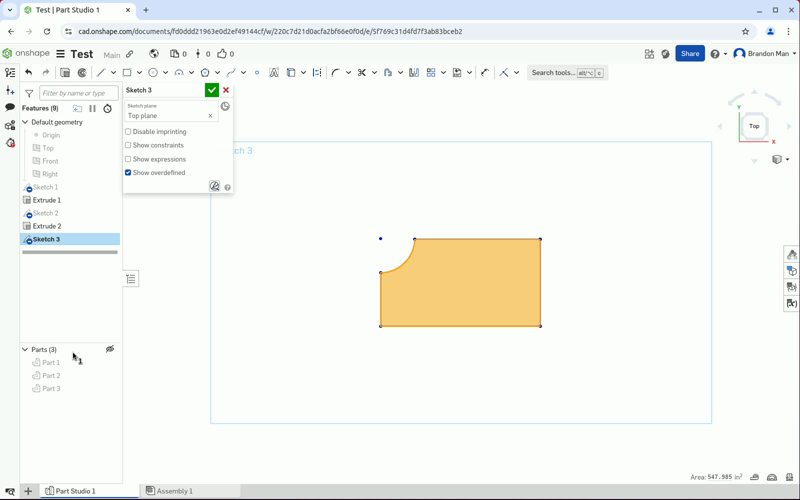
key(shift+y)
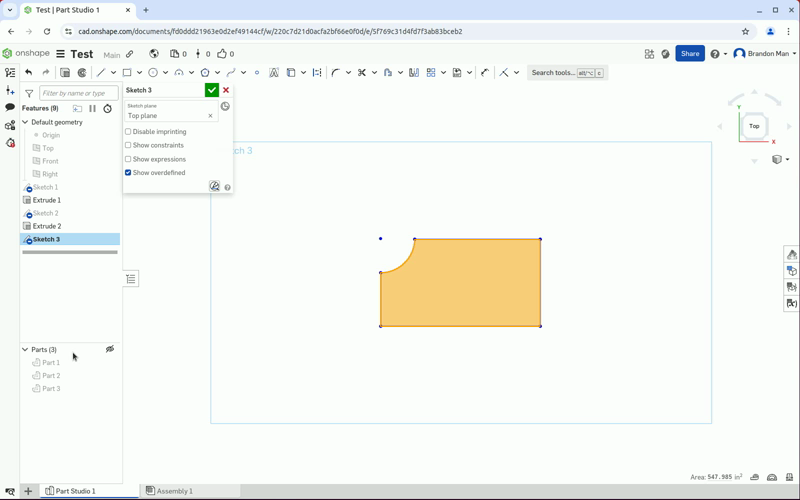
key(shift+e)
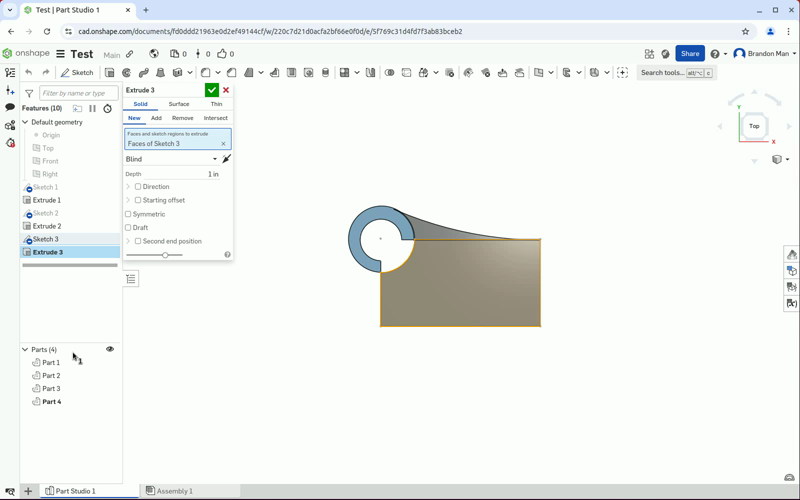
mouse_move(143, 106)
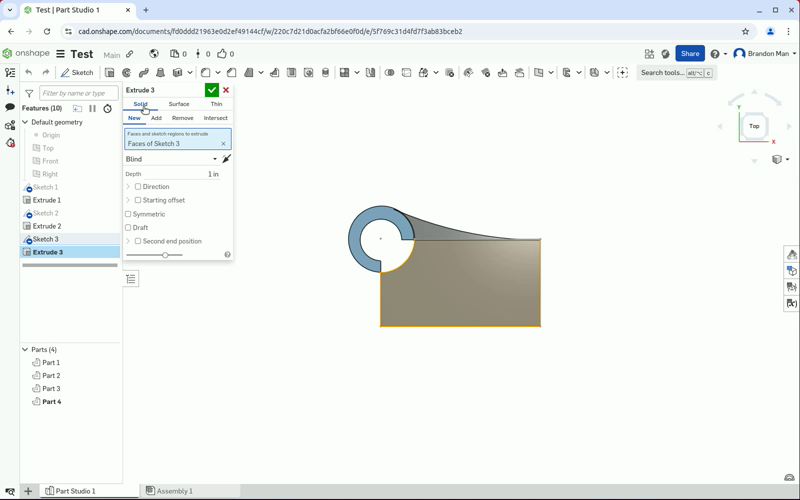
click(143, 106)
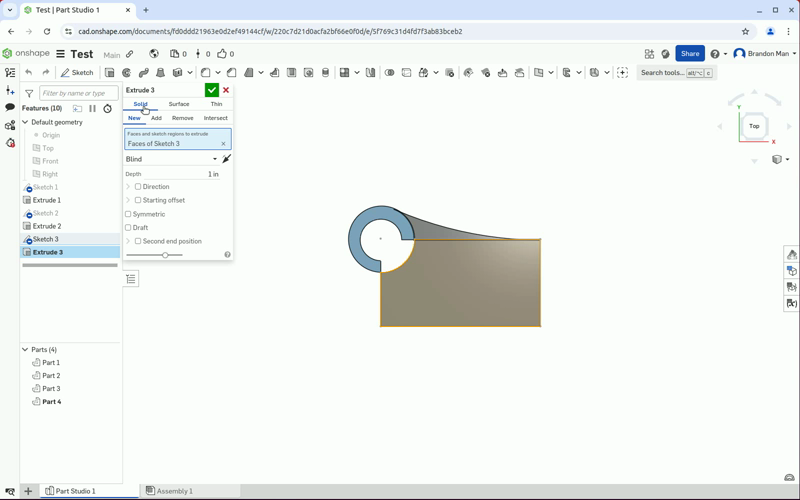
mouse_move(137, 120)
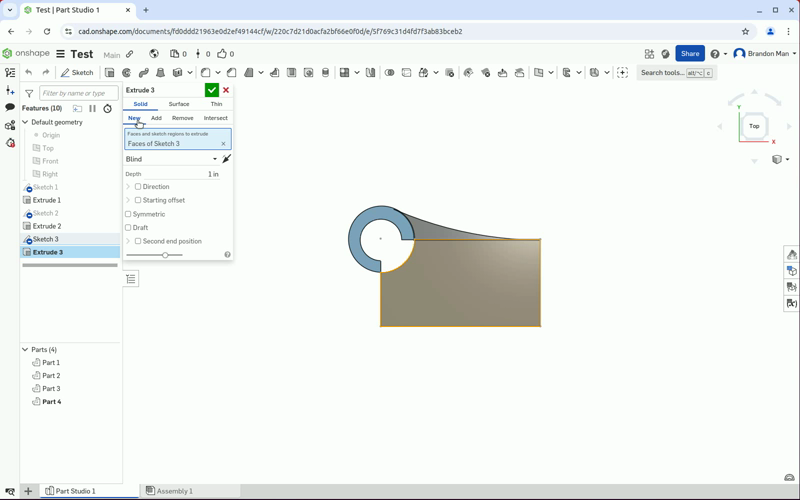
click(137, 120)
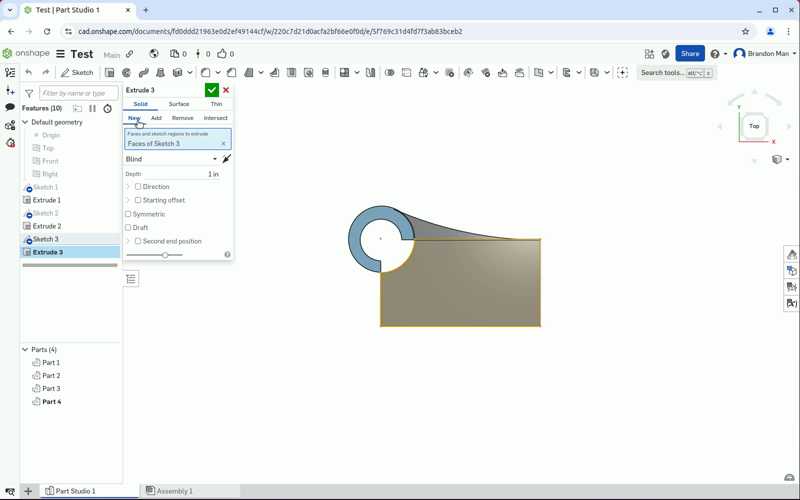
key(tab, 4)
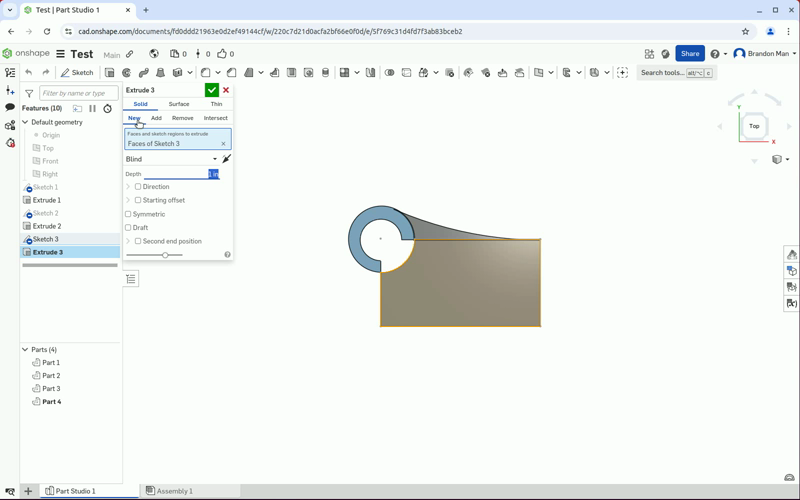
text(9.148)
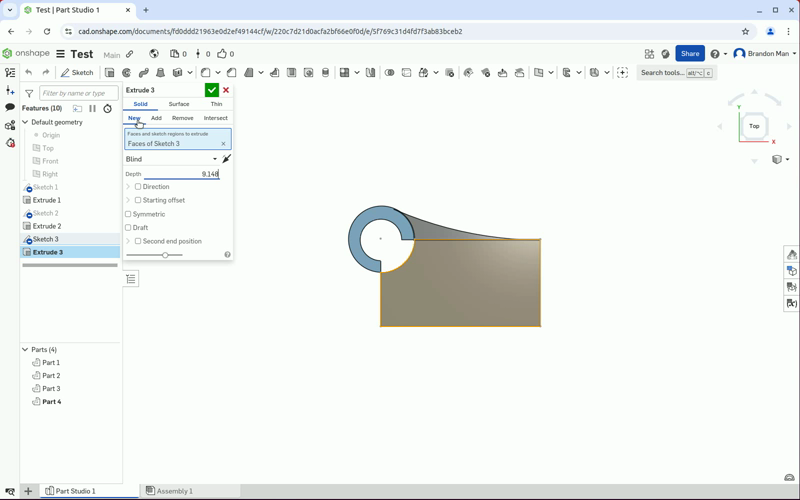
key(tab, 3)
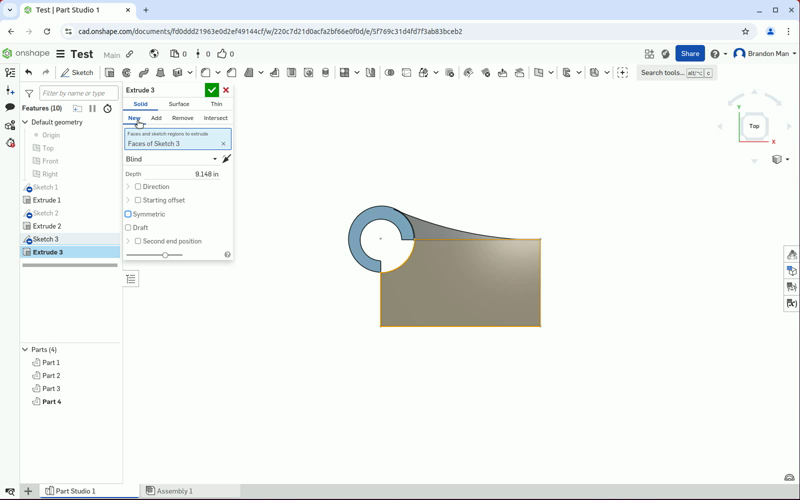
key(space)
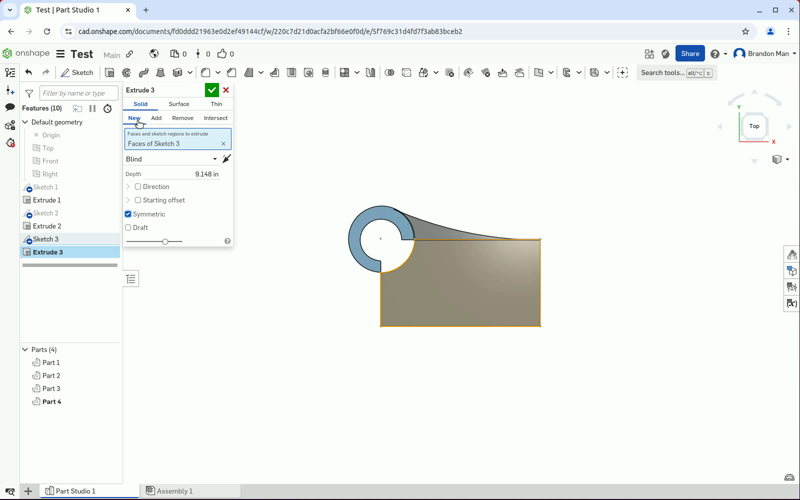
key(enter)
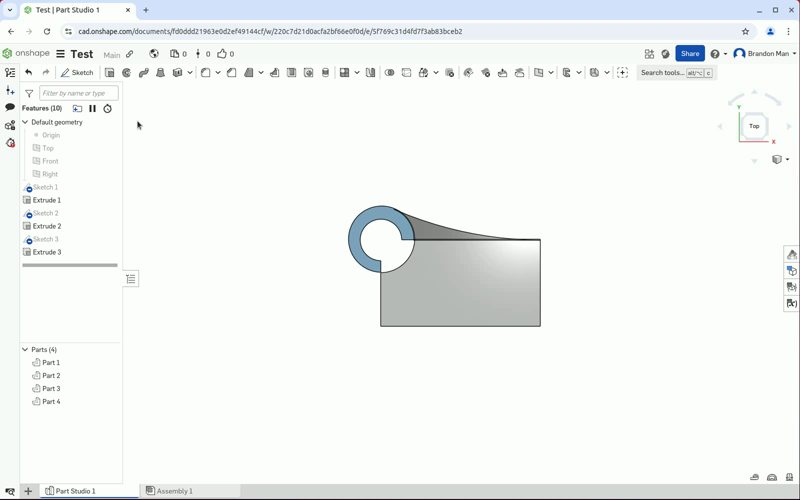
key(shift+h)
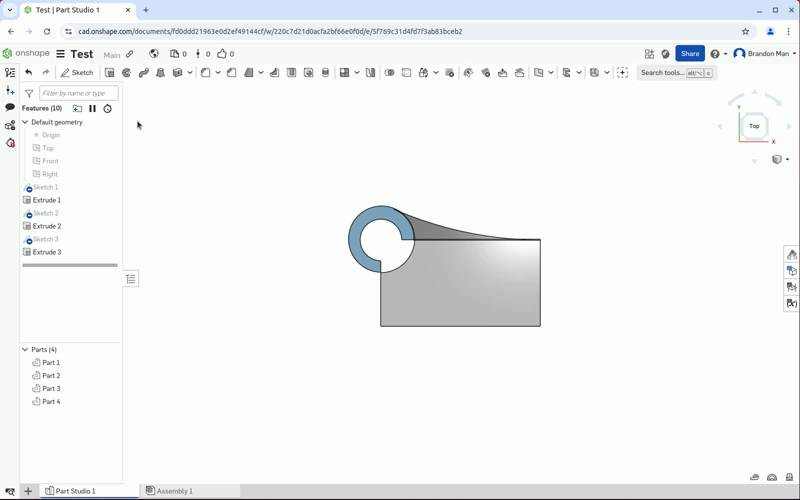
key(shift+h)
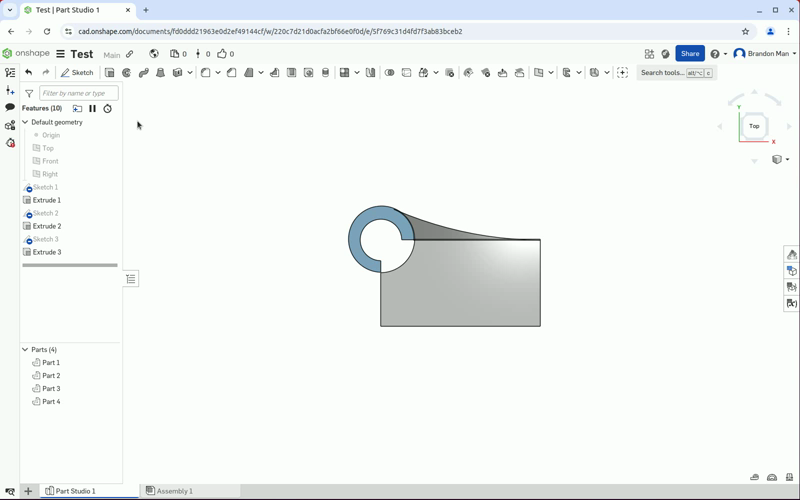
mouse_move(73, 189)
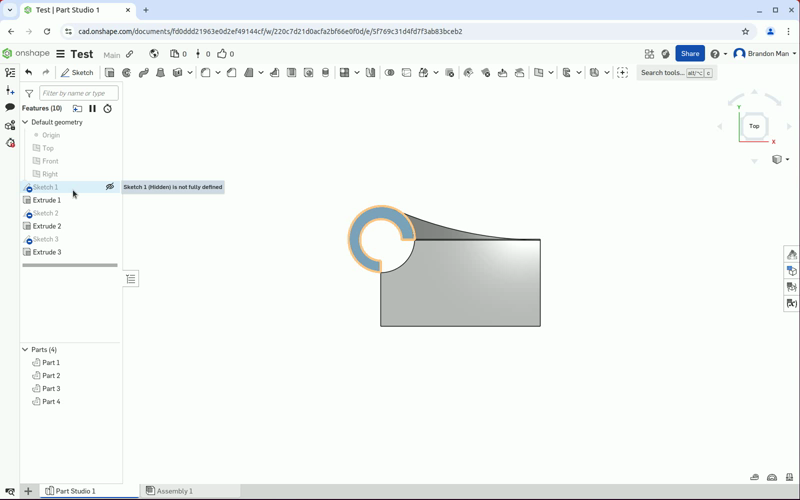
click(73, 189)
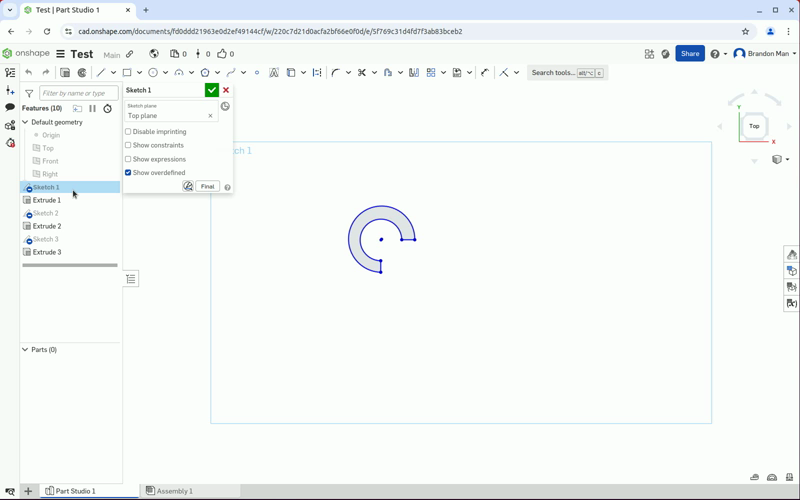
mouse_move(229, 92)
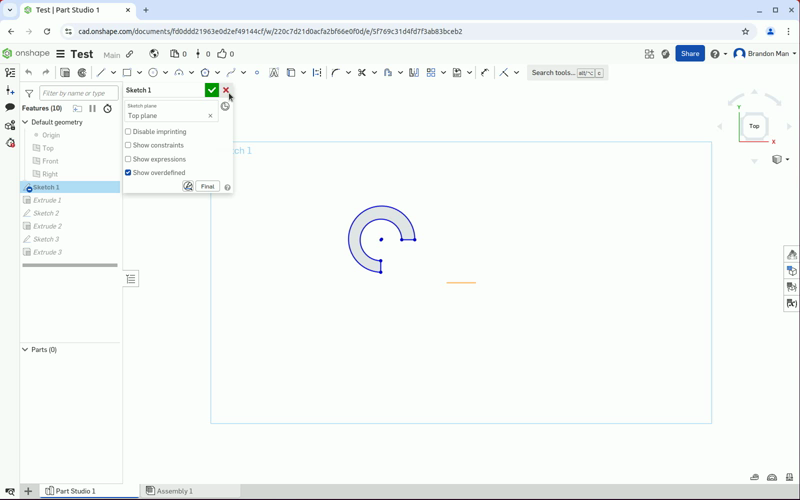
click(229, 92)
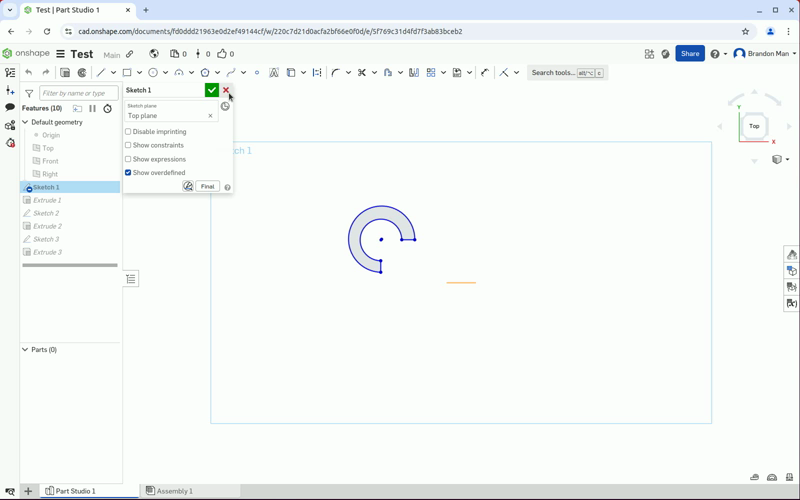
key(shift+s)
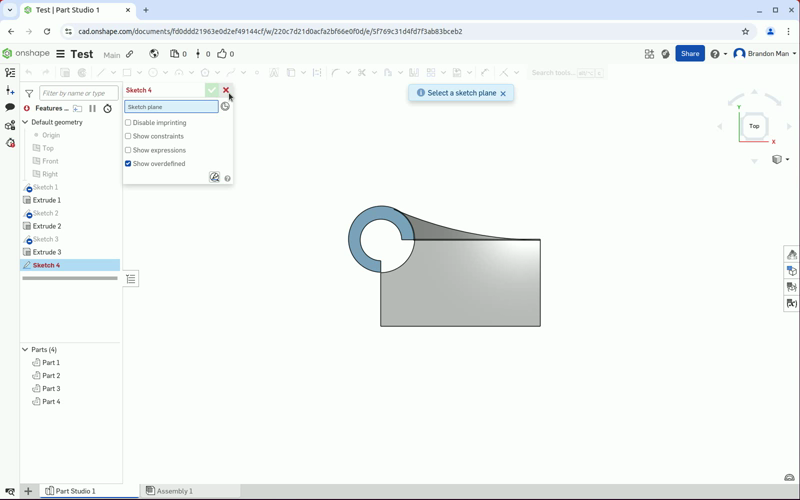
mouse_move(73, 150)
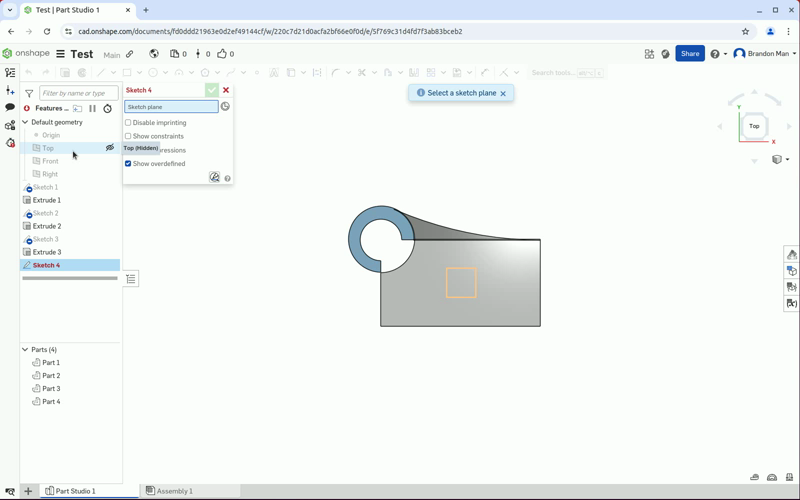
click(73, 150)
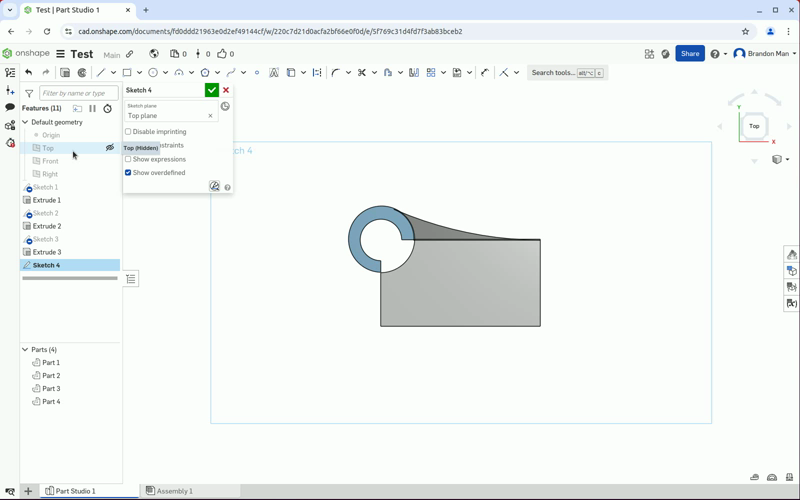
mouse_move(73, 352)
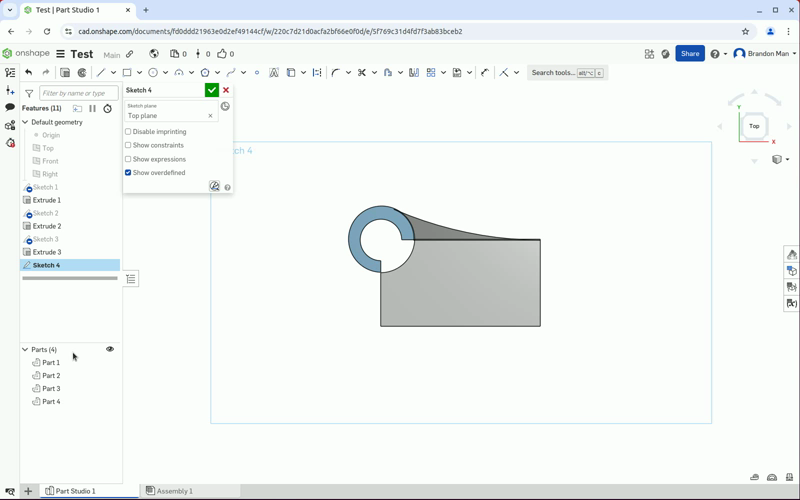
key(y)
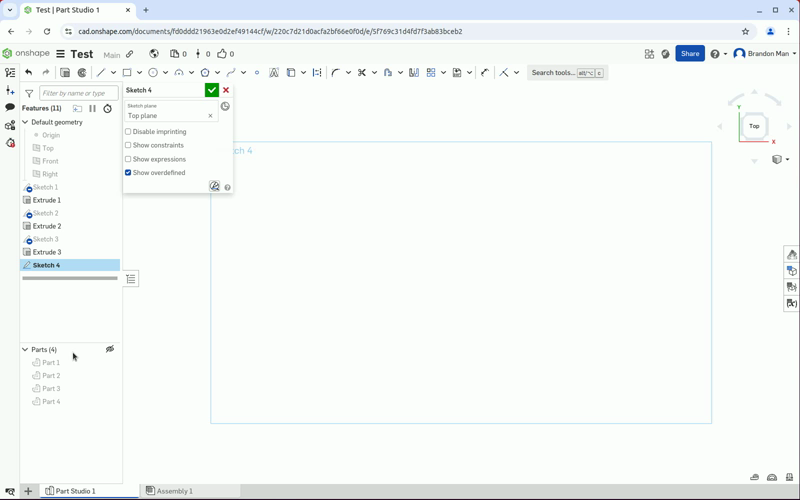
key(a)
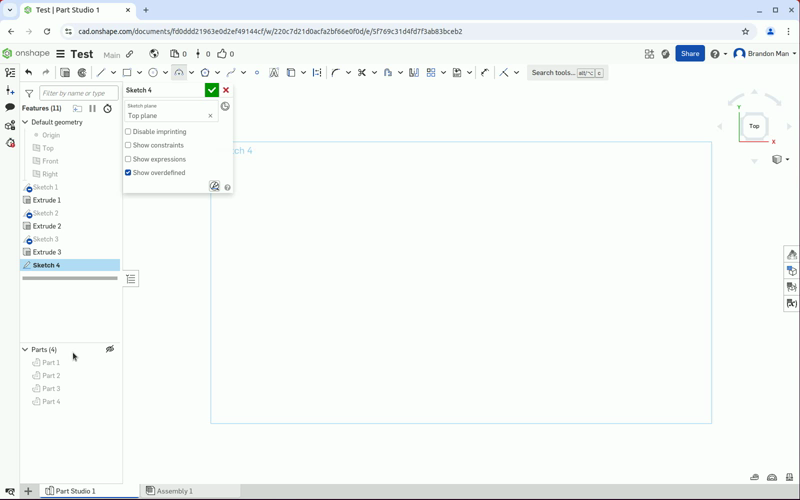
key_down(shift)
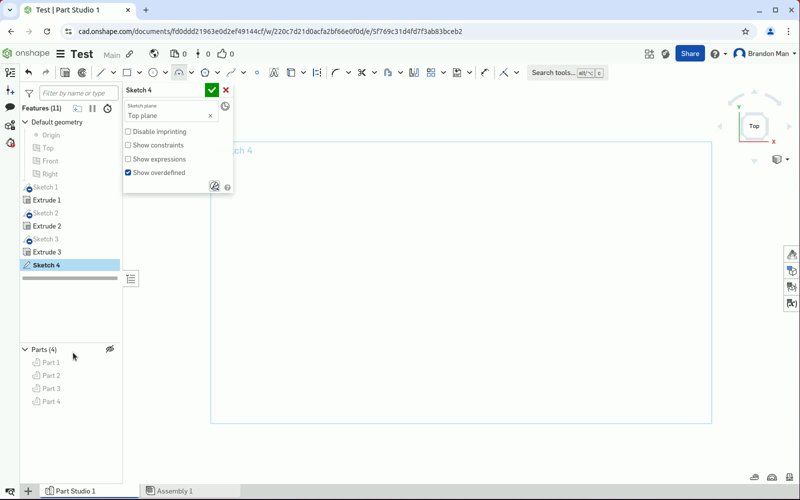
mouse_move(380, 272)
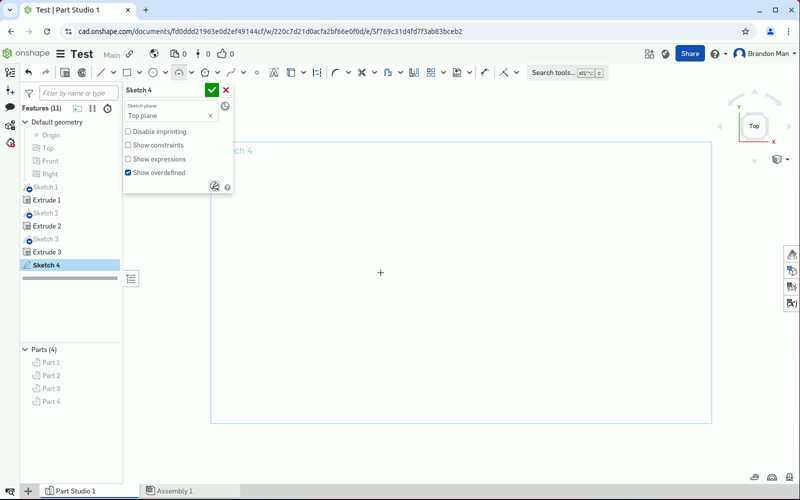
click(380, 272)
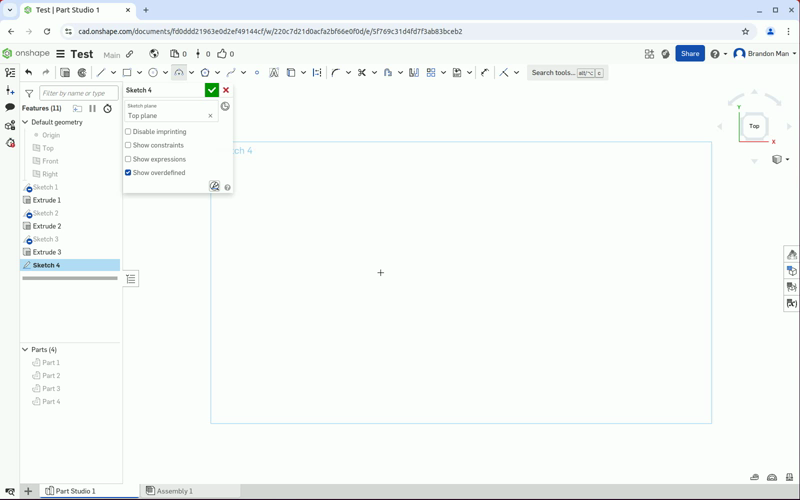
key_up(shift)
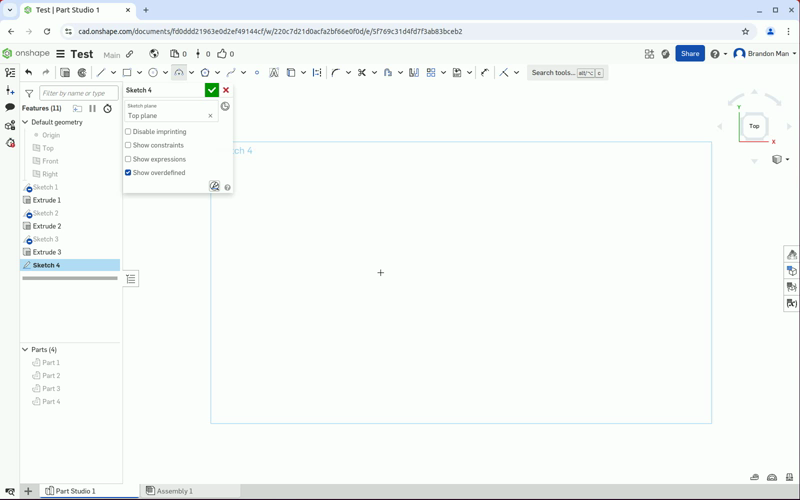
key_down(shift)
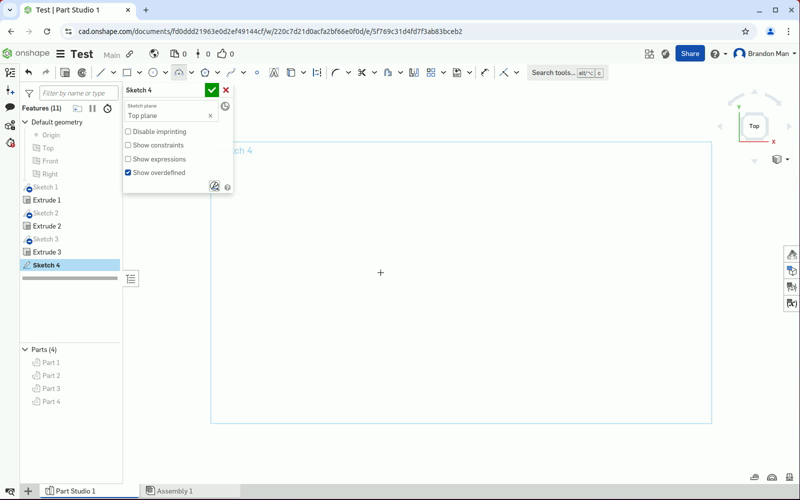
mouse_move(414, 238)
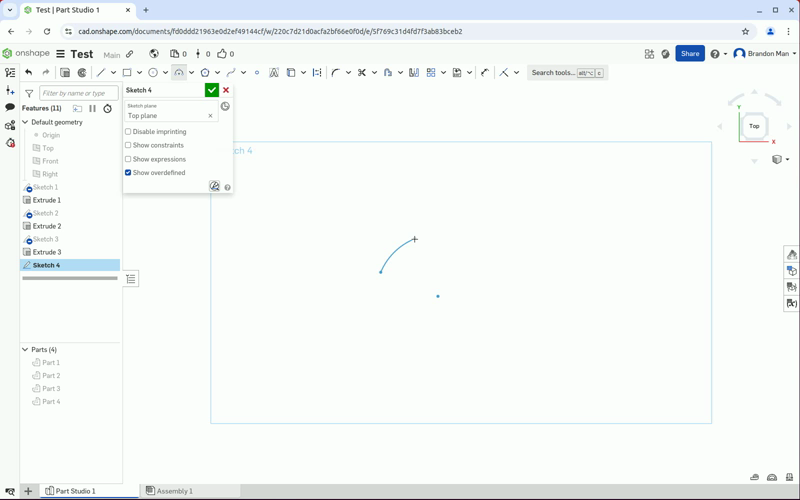
click(414, 238)
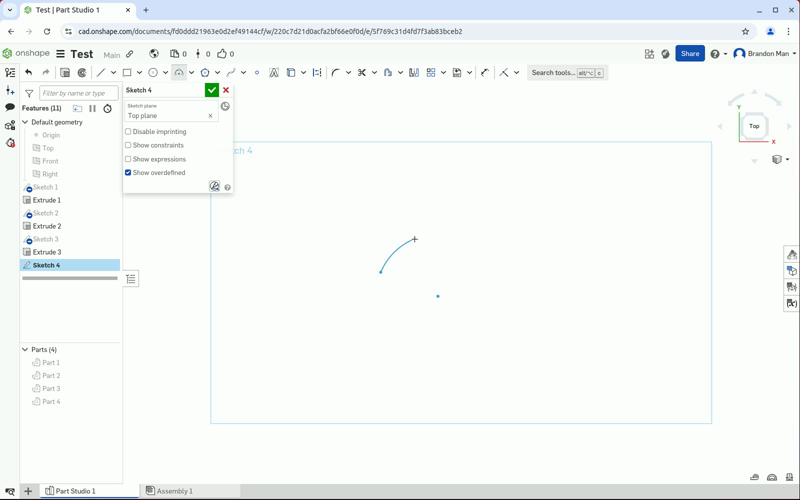
mouse_move(404, 262)
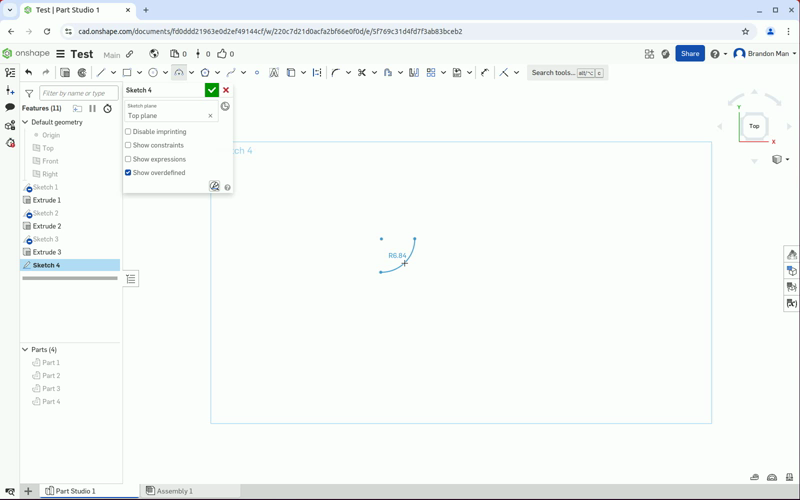
click(404, 262)
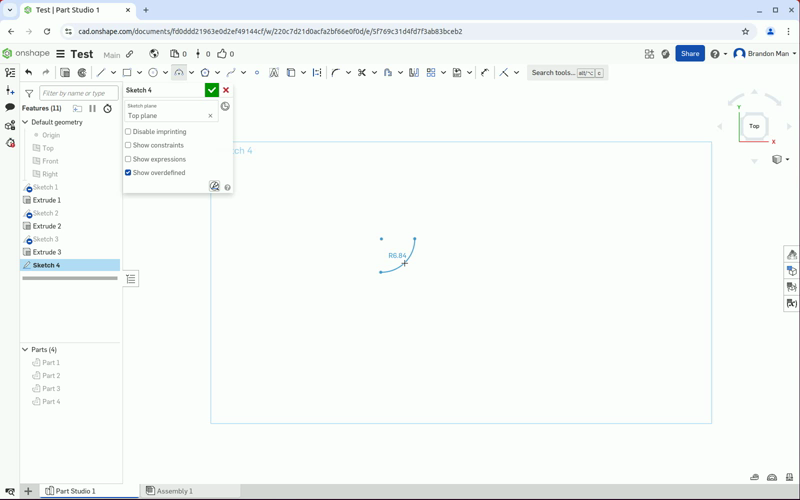
key_up(shift)
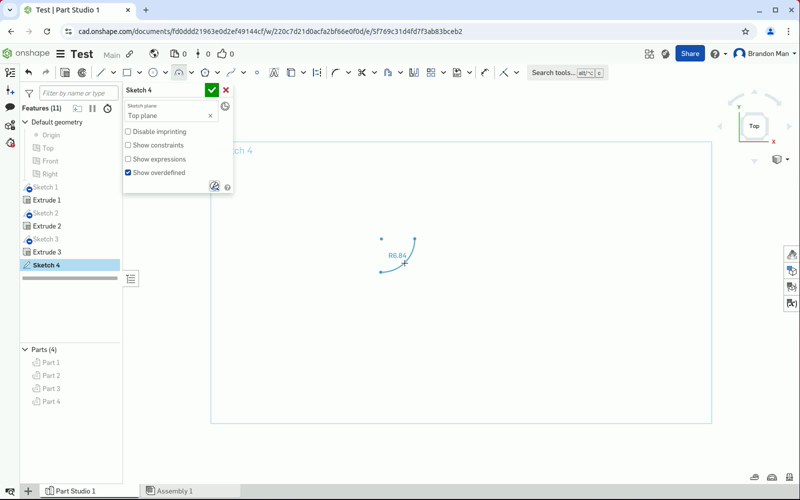
key(esc)
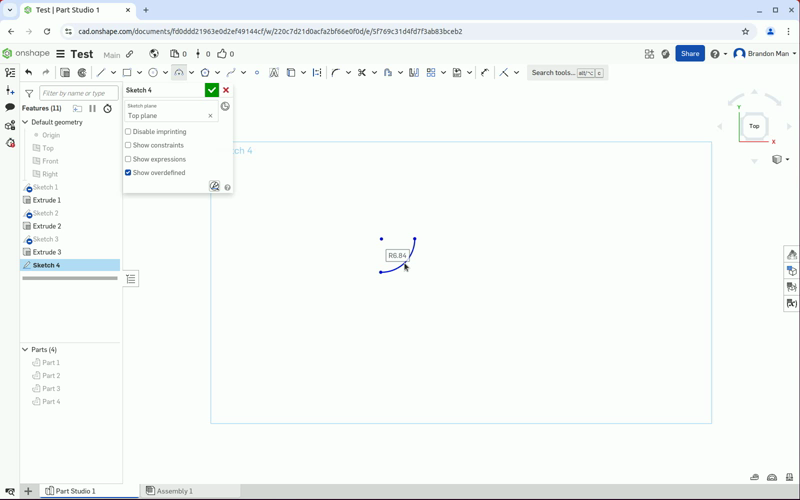
key(l)
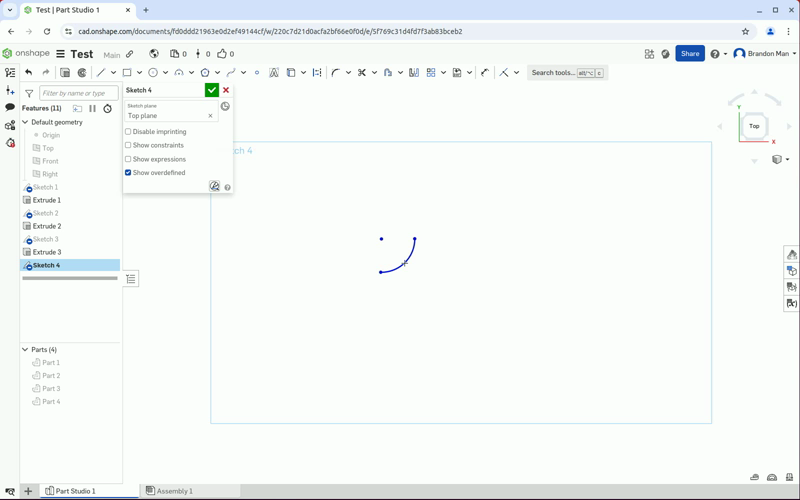
mouse_move(414, 238)
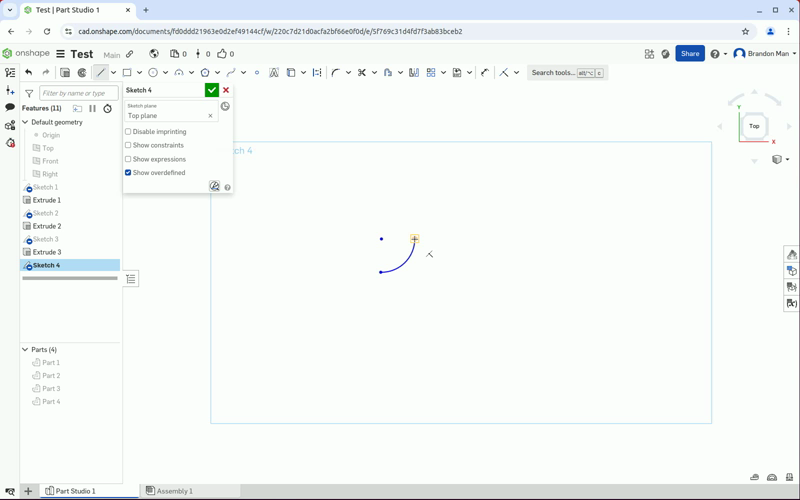
click(414, 238)
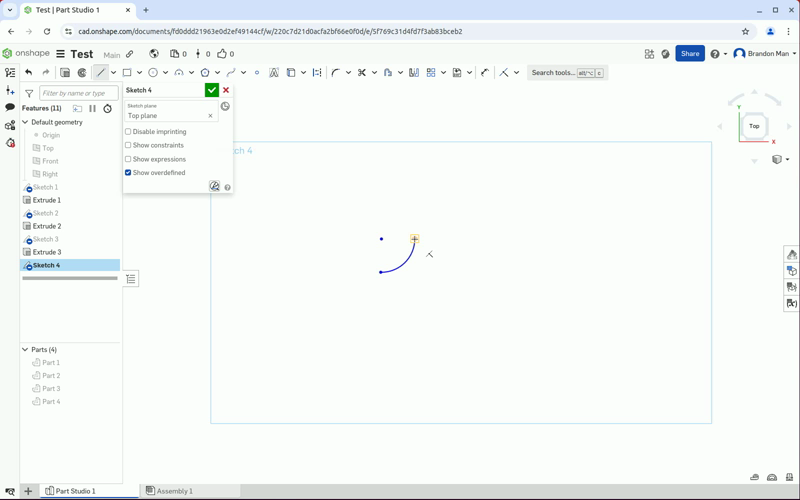
key_down(shift)
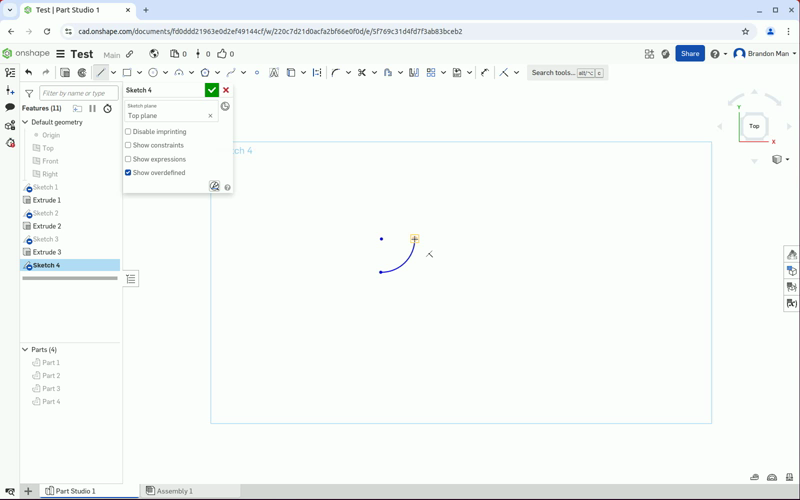
mouse_move(444, 238)
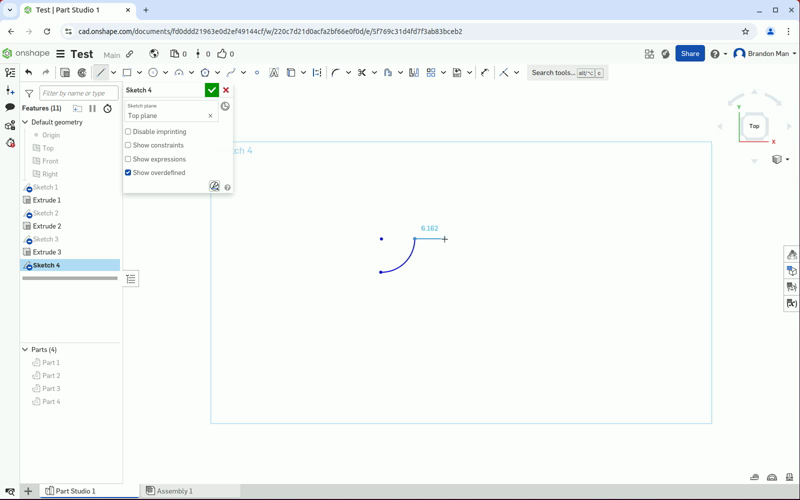
mouse_move(402, 238)
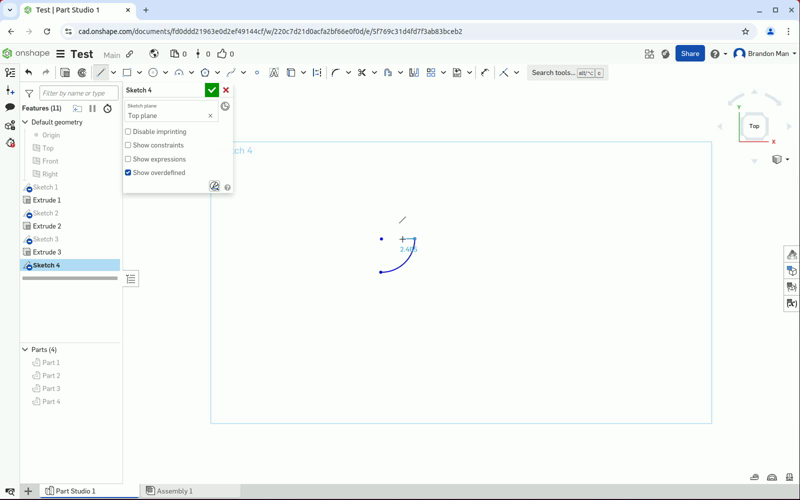
click(402, 238)
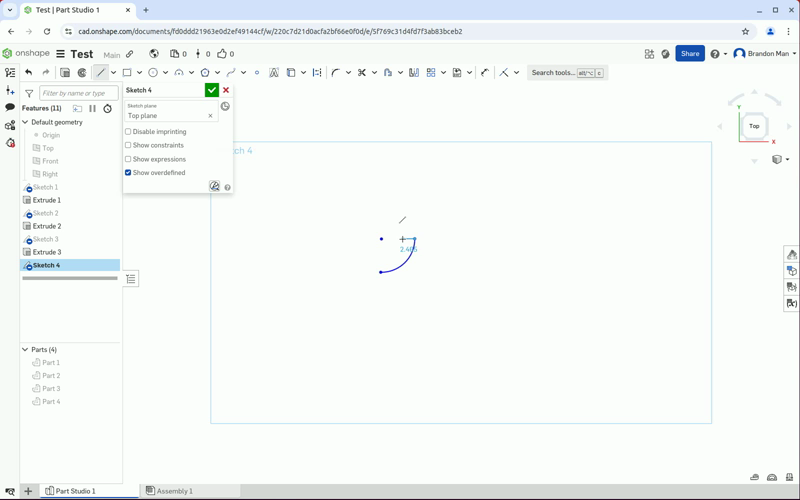
key_up(shift)
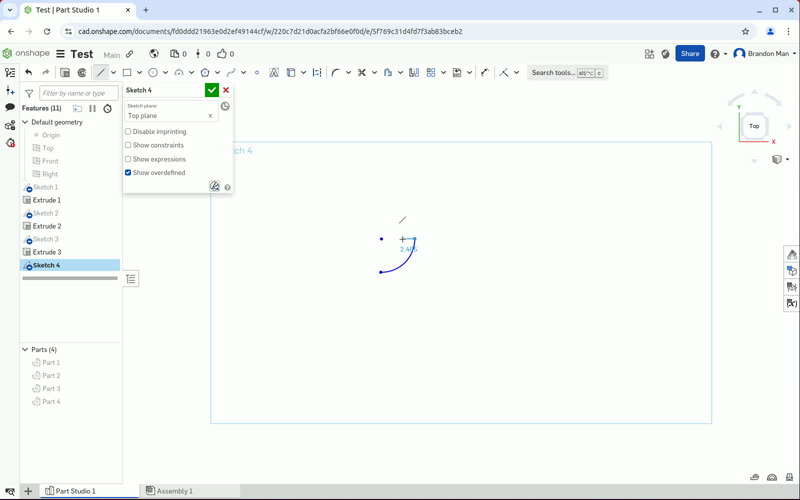
key(esc)
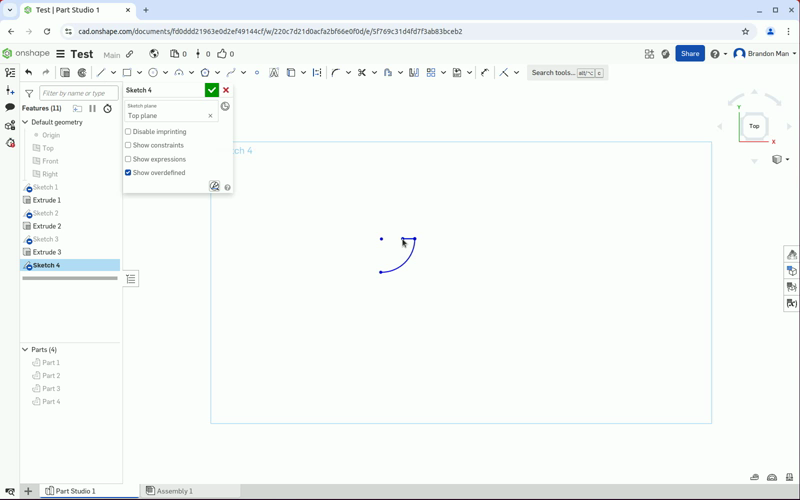
key(a)
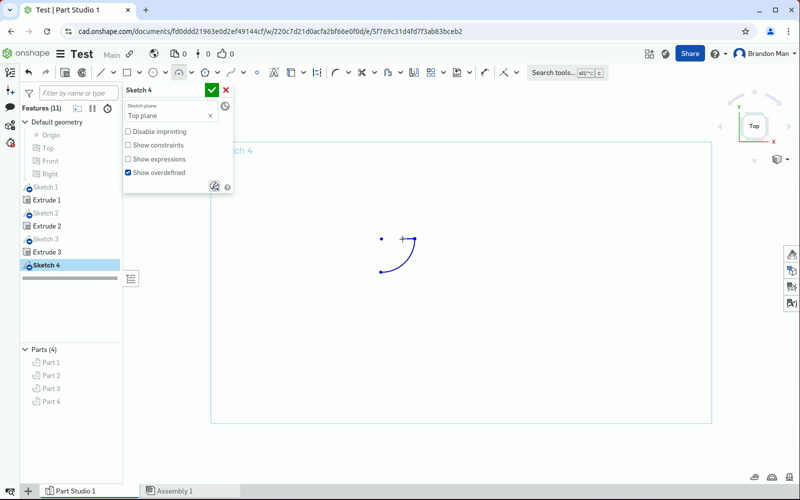
mouse_move(402, 238)
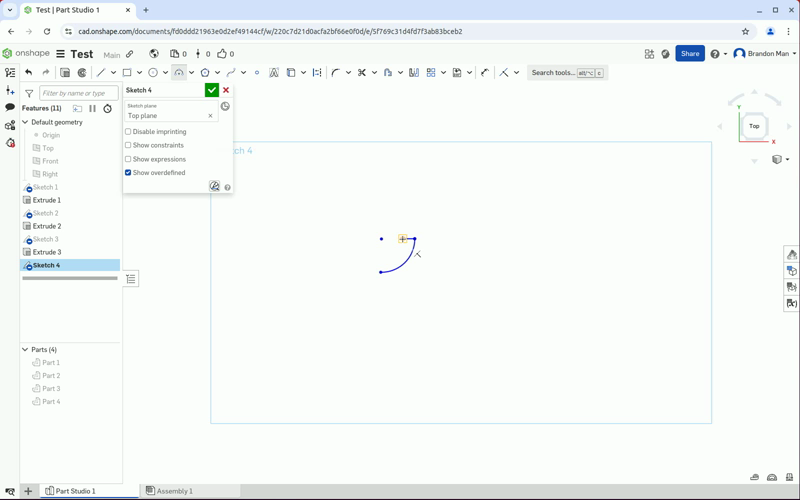
click(402, 238)
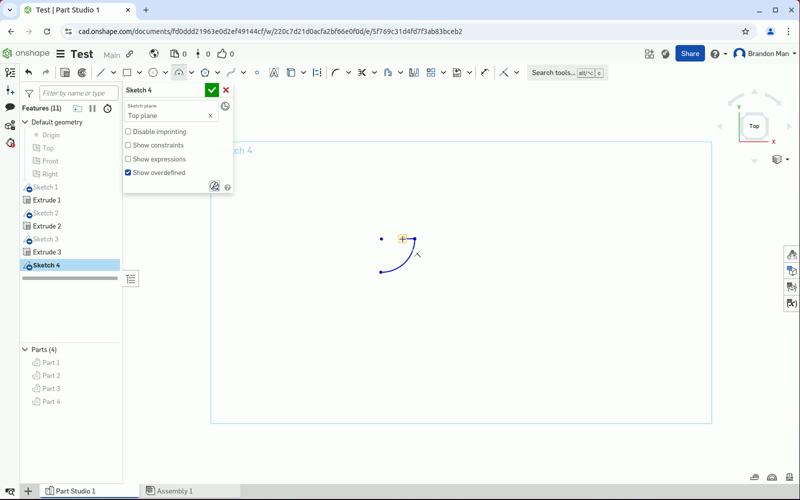
key_down(shift)
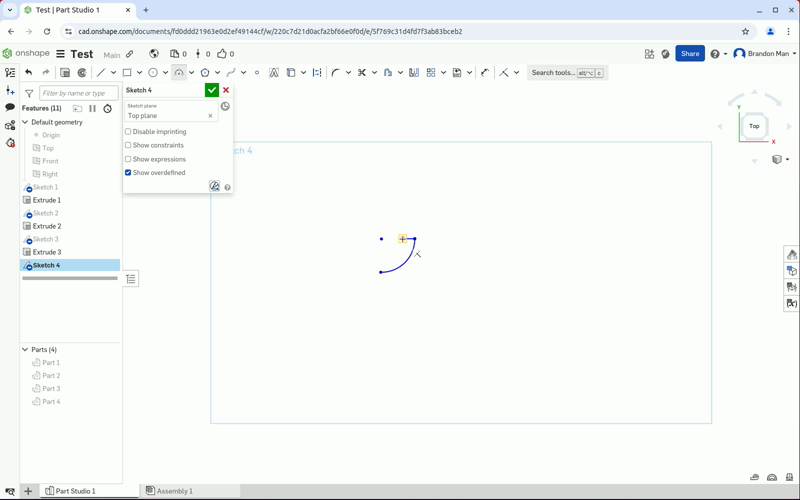
mouse_move(380, 260)
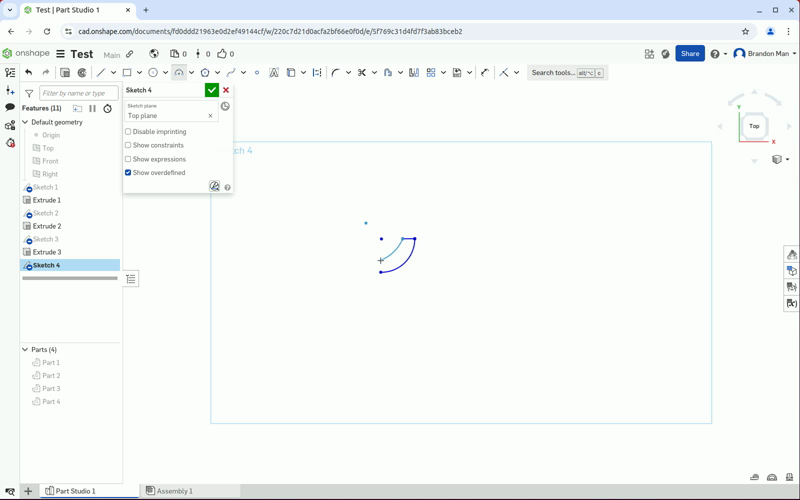
click(380, 260)
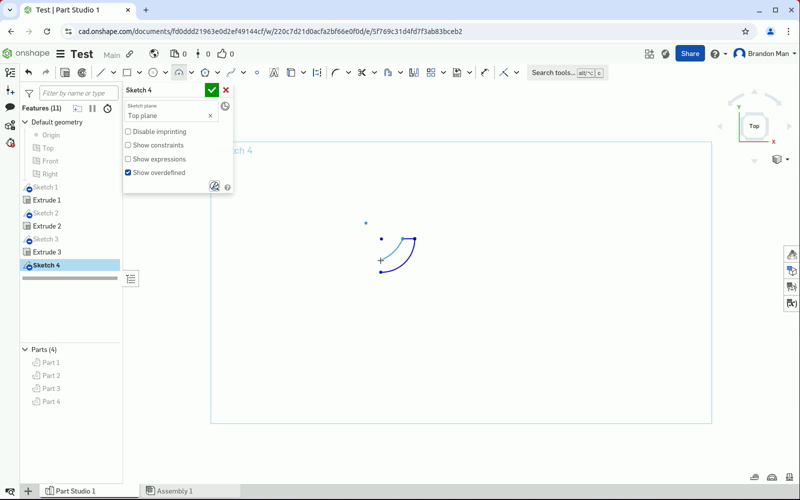
mouse_move(396, 254)
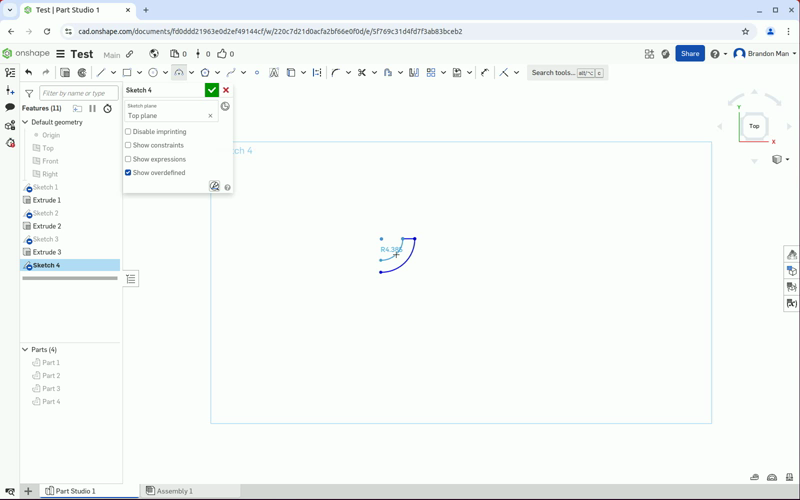
click(396, 254)
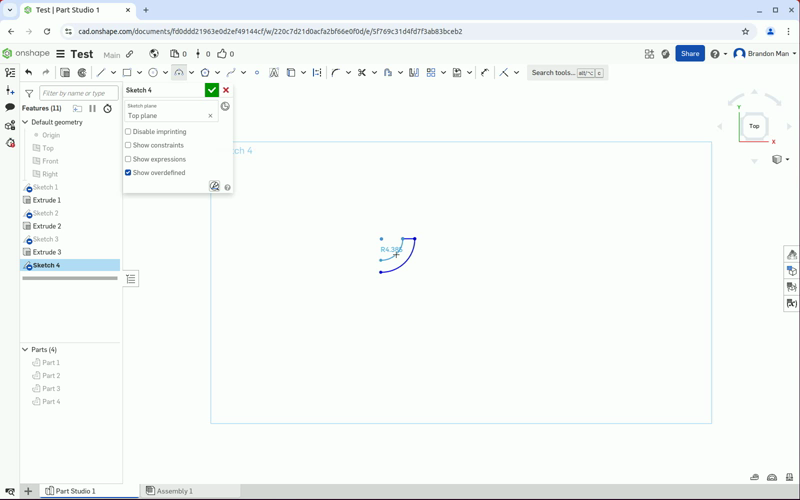
key_up(shift)
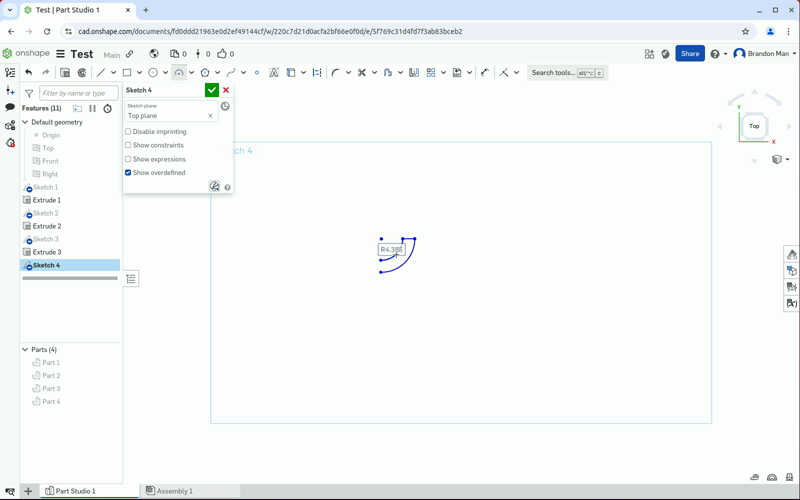
key(esc)
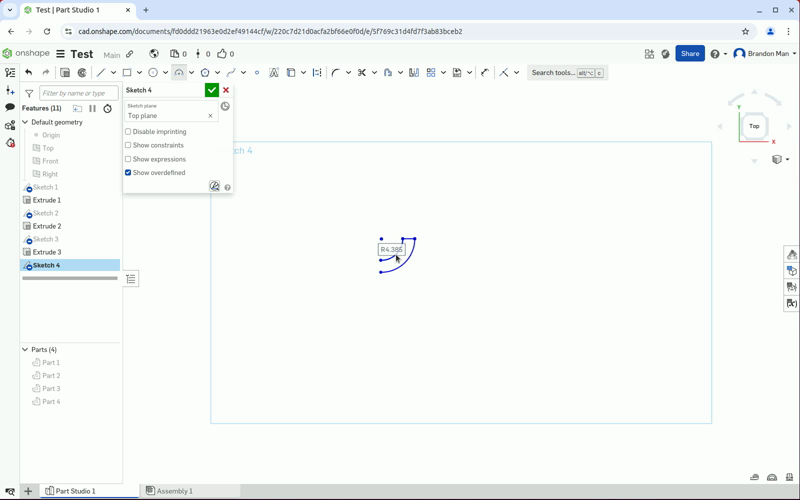
key(l)
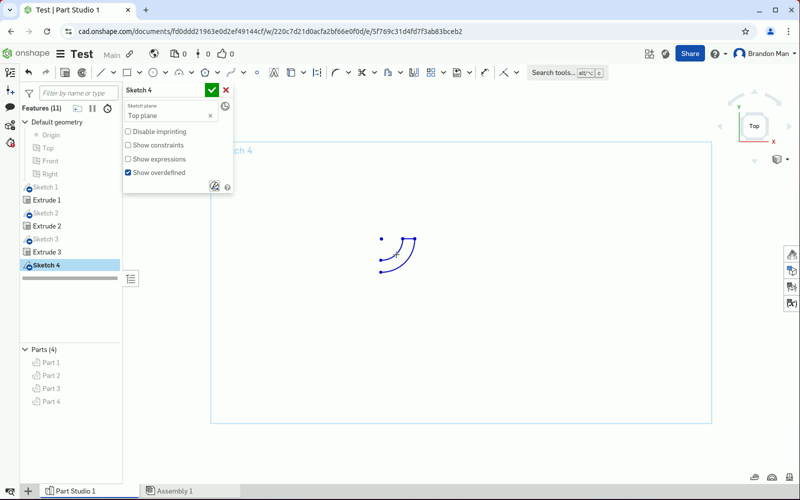
mouse_move(380, 260)
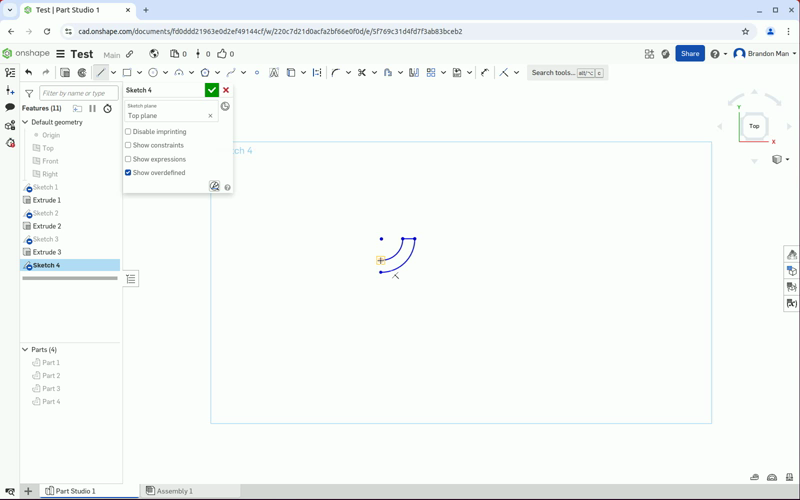
click(380, 260)
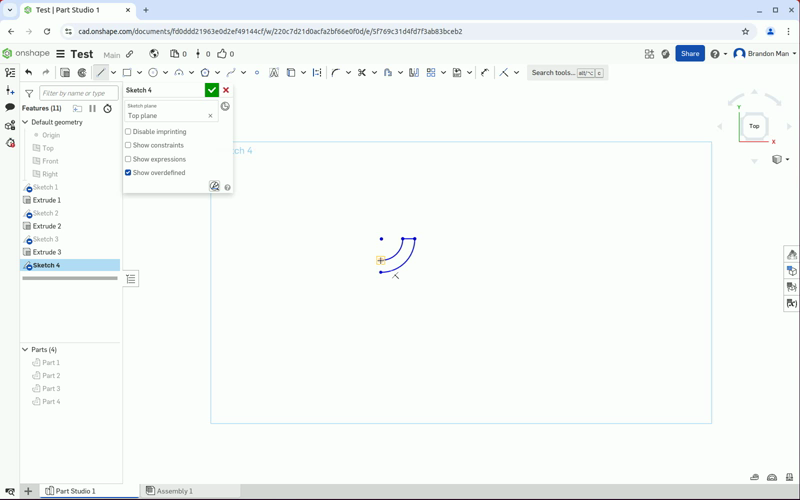
mouse_move(410, 260)
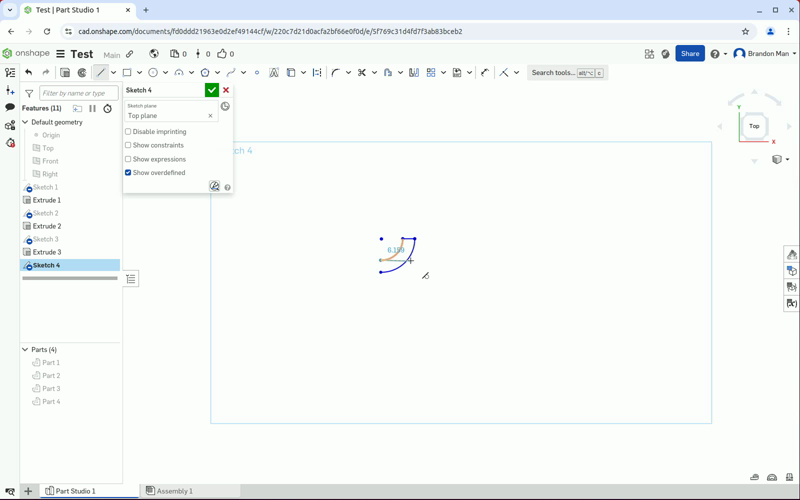
key_down(shift)
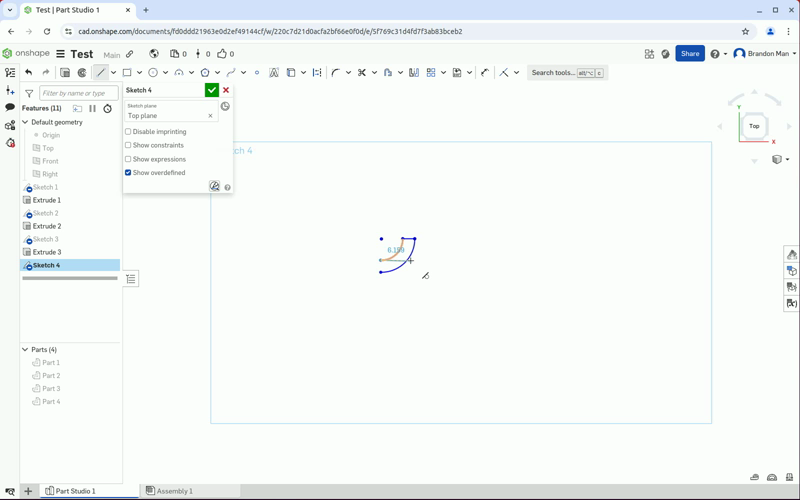
mouse_move(380, 272)
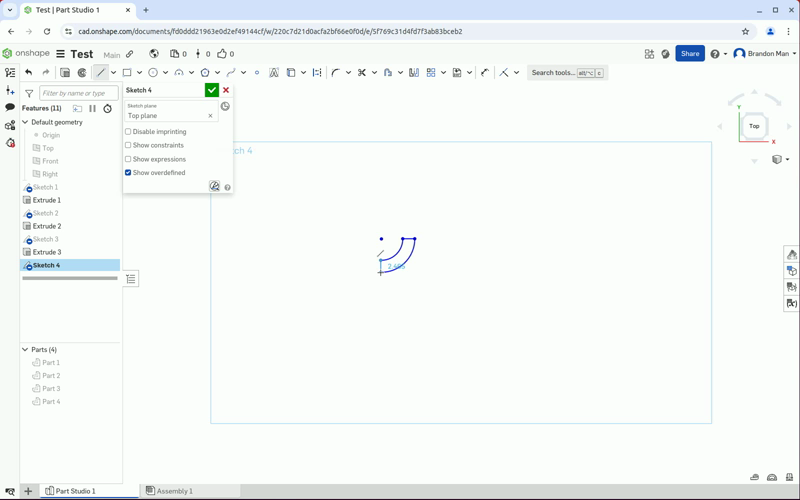
key_up(shift)
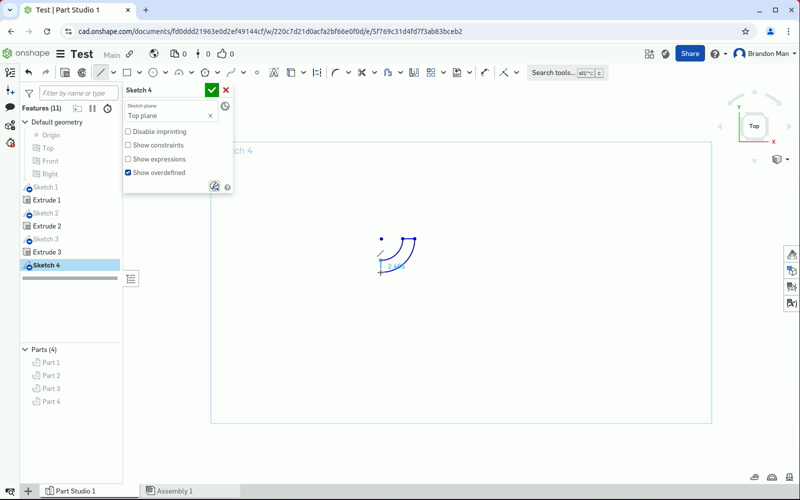
click(380, 272)
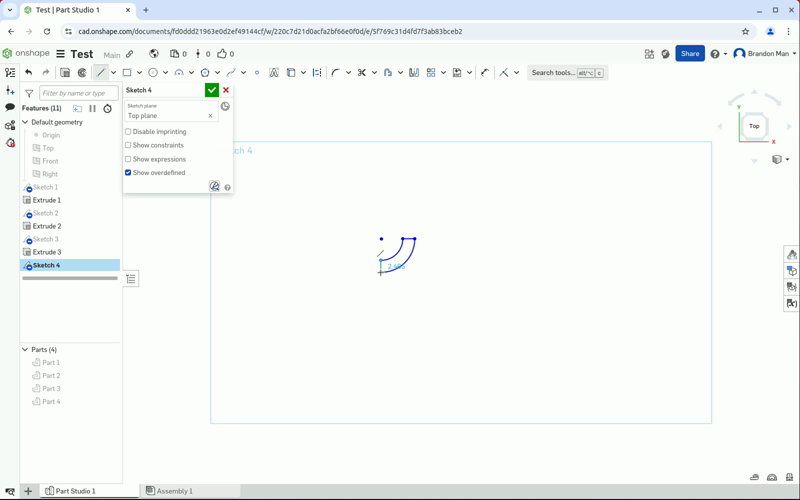
key(esc)
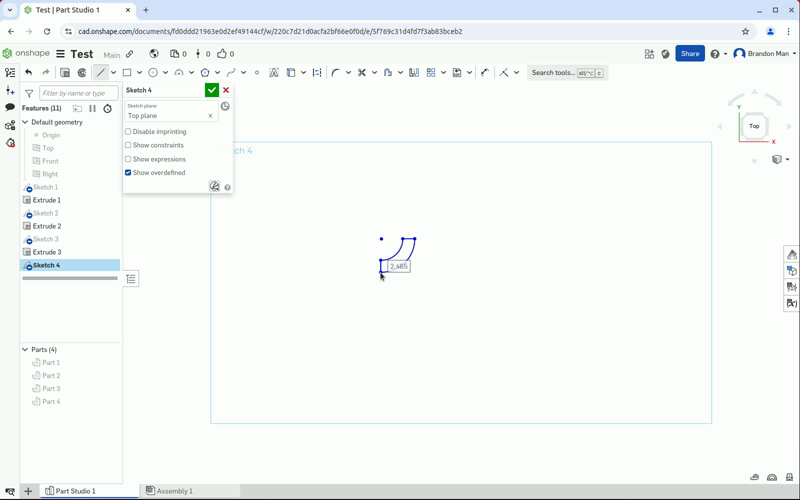
mouse_move(381, 260)
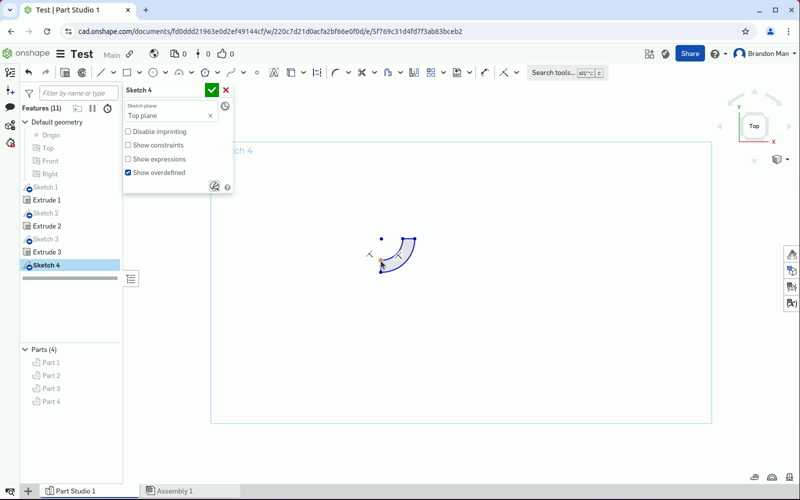
scroll(6)
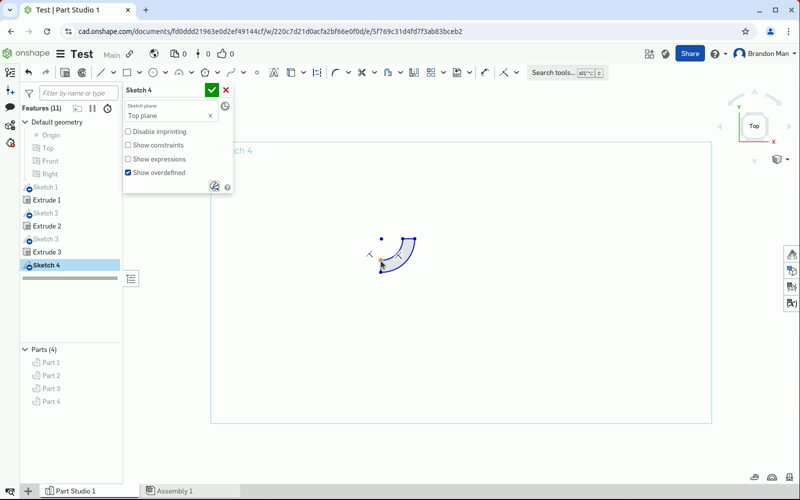
scroll(6)
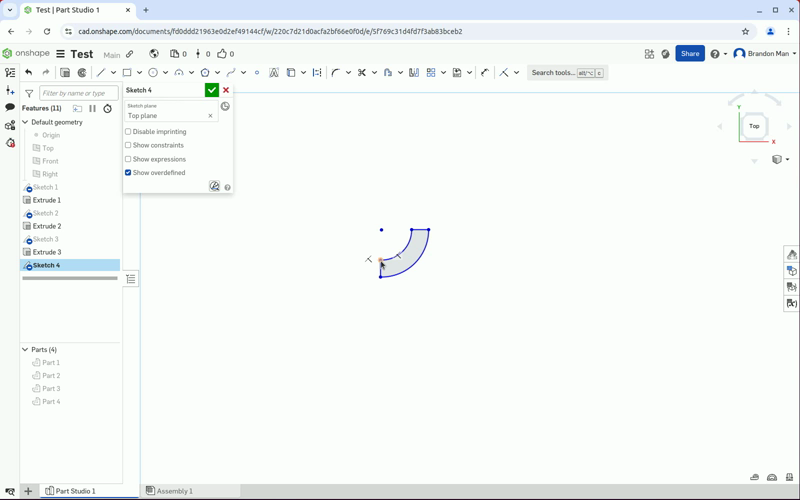
scroll(6)
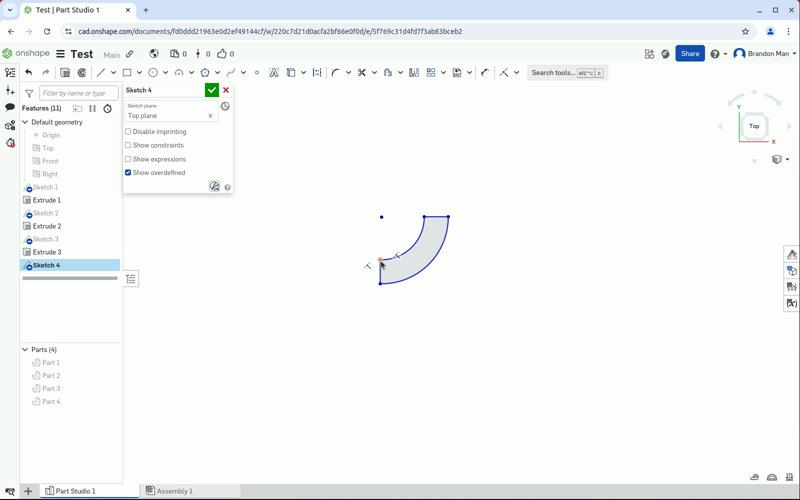
scroll(6)
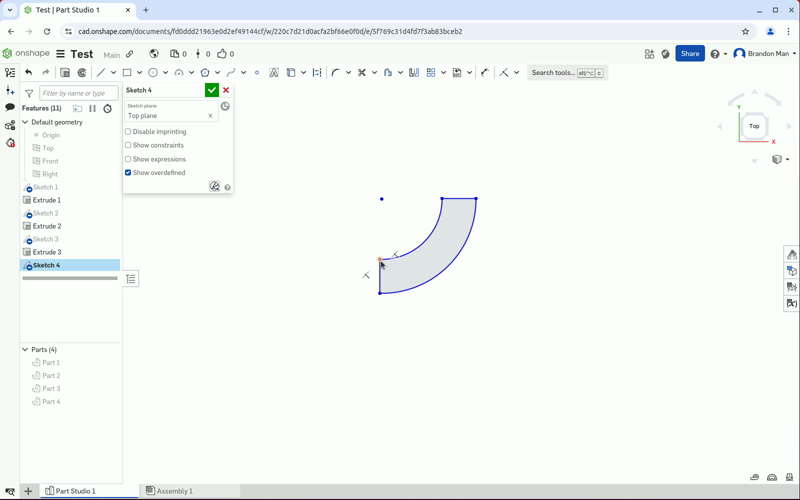
scroll(6)
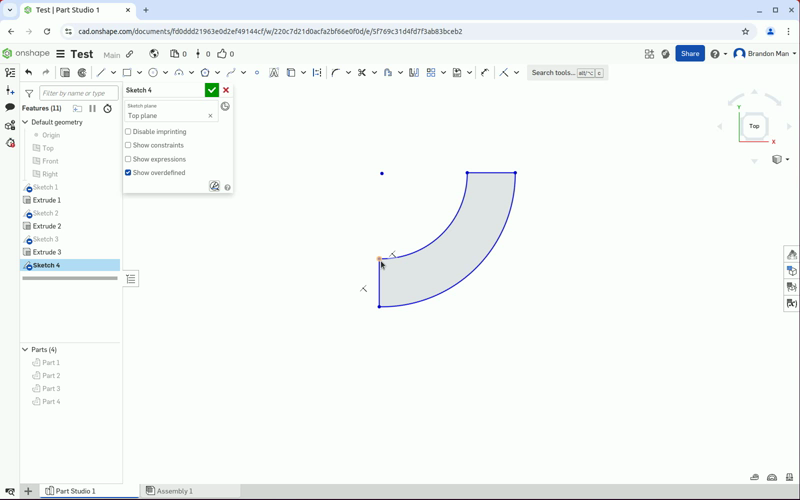
scroll(6)
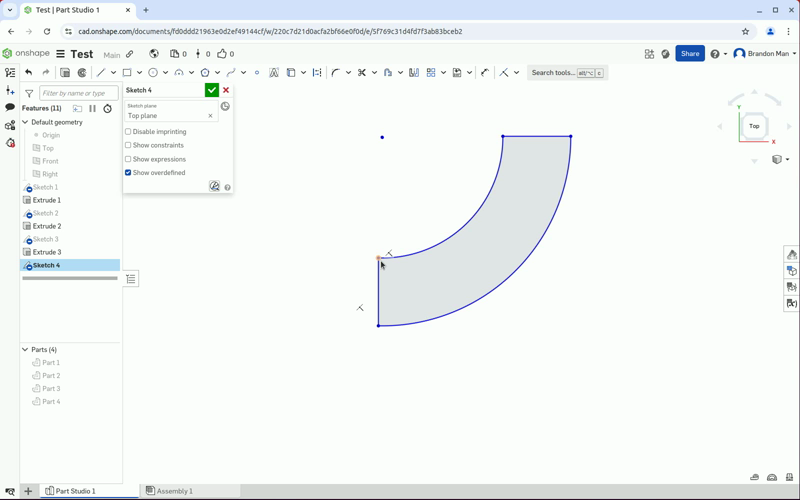
scroll(6)
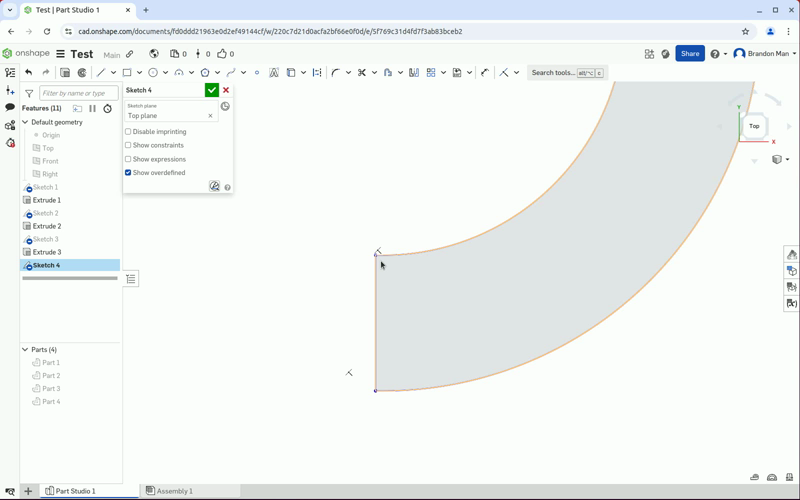
click(381, 260)
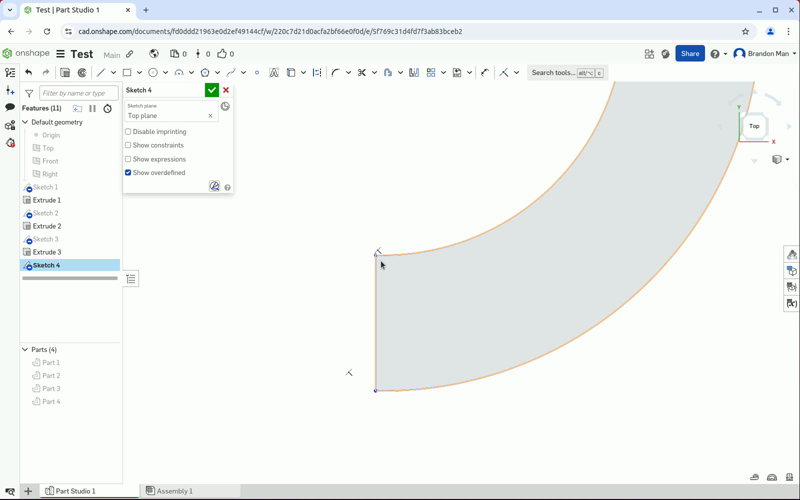
scroll(-6)
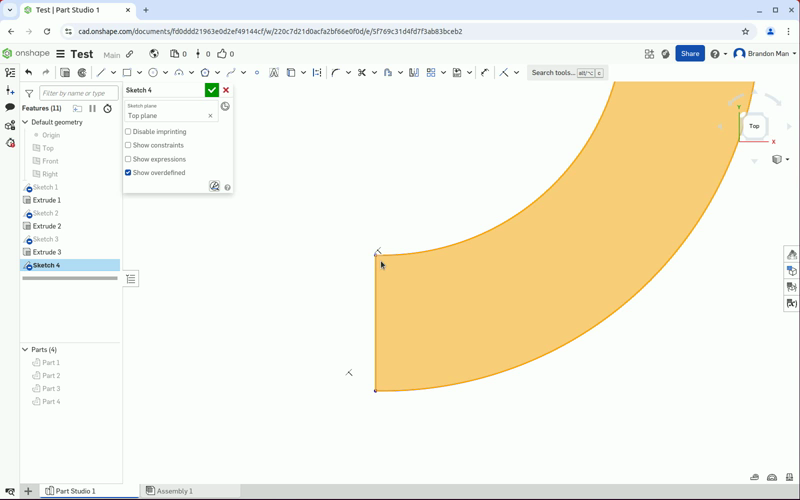
scroll(-6)
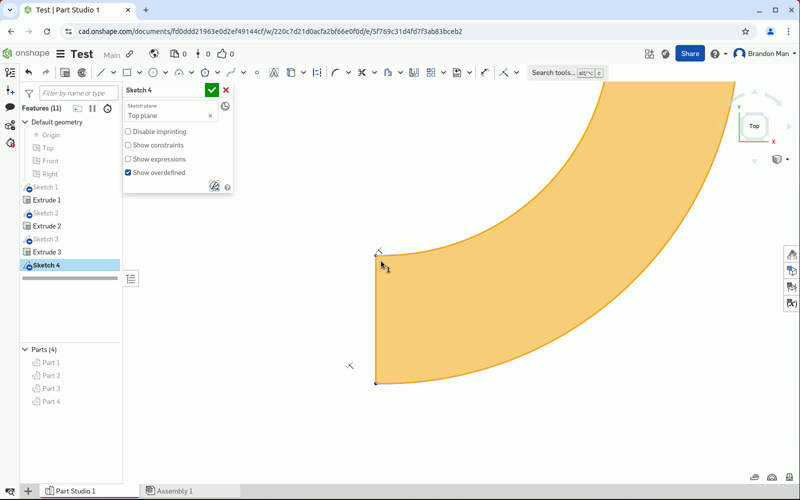
scroll(-6)
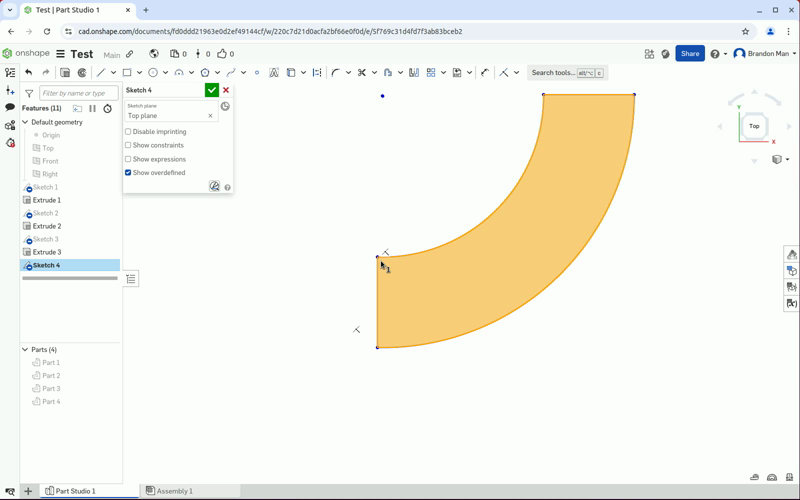
scroll(-6)
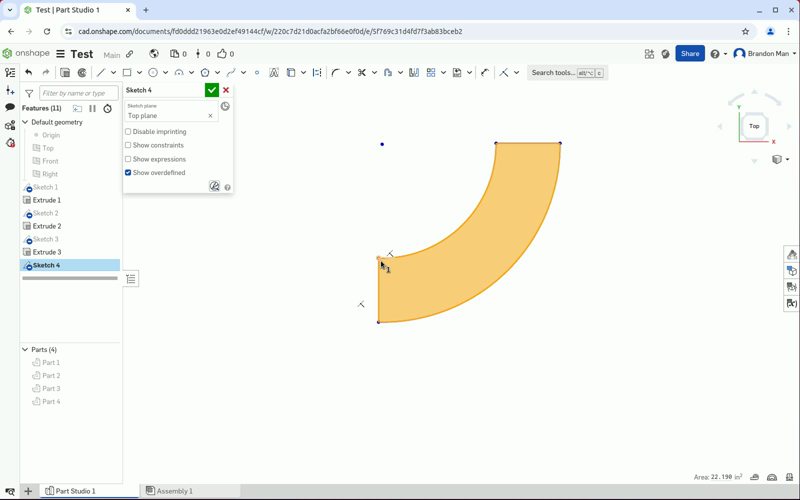
scroll(-6)
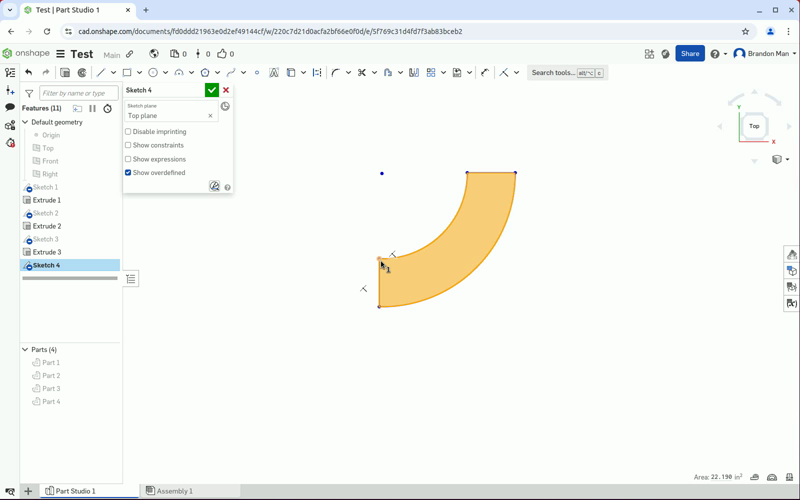
scroll(-6)
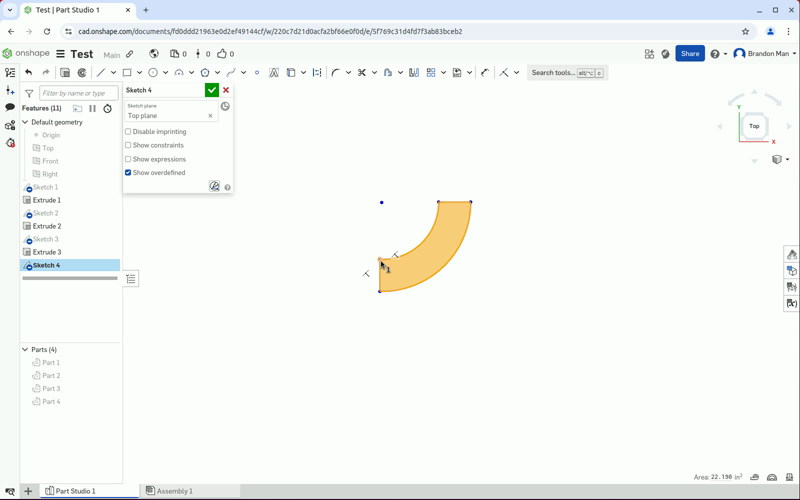
scroll(-6)
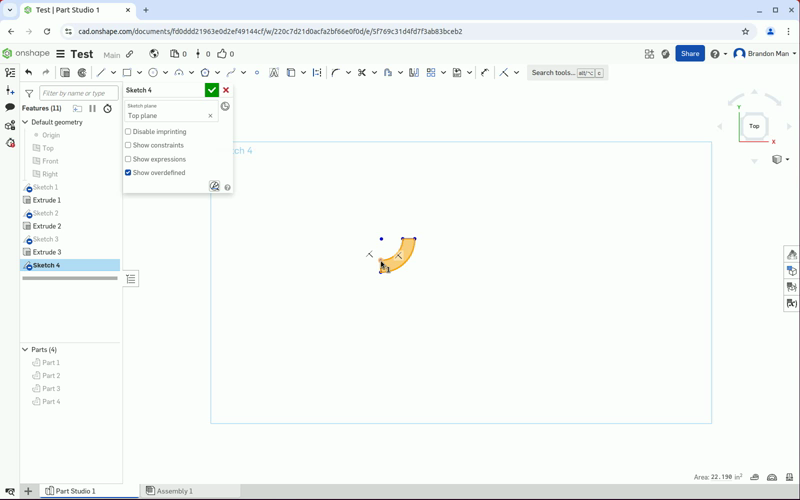
mouse_move(73, 352)
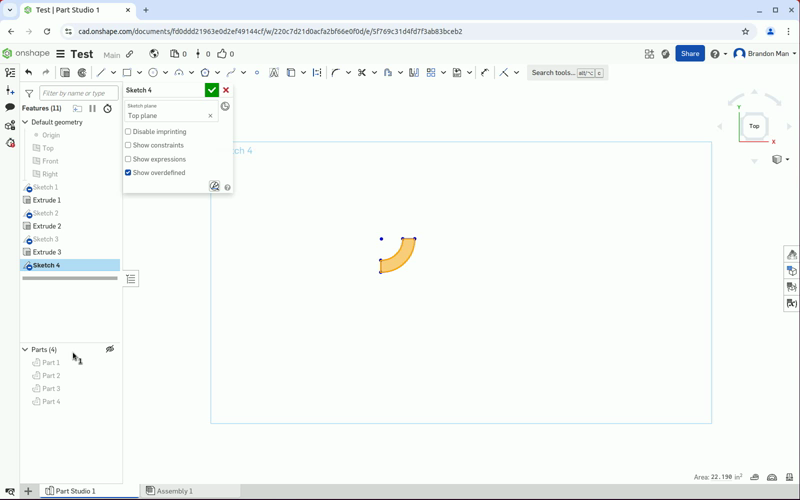
key(shift+y)
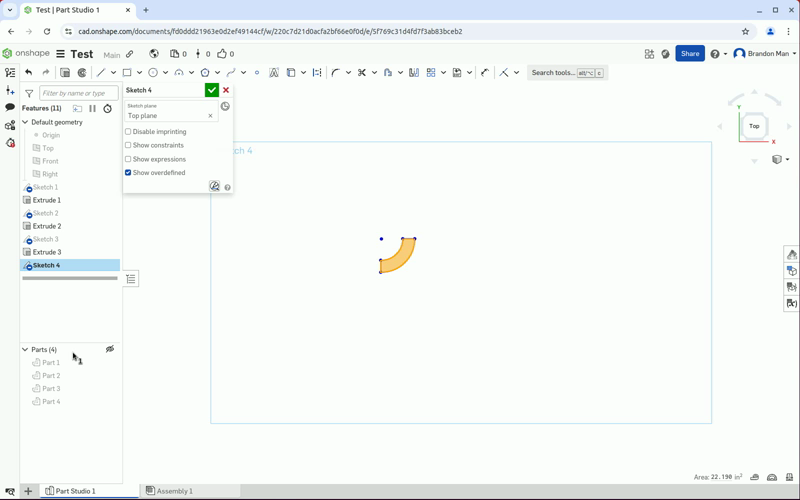
key(shift+e)
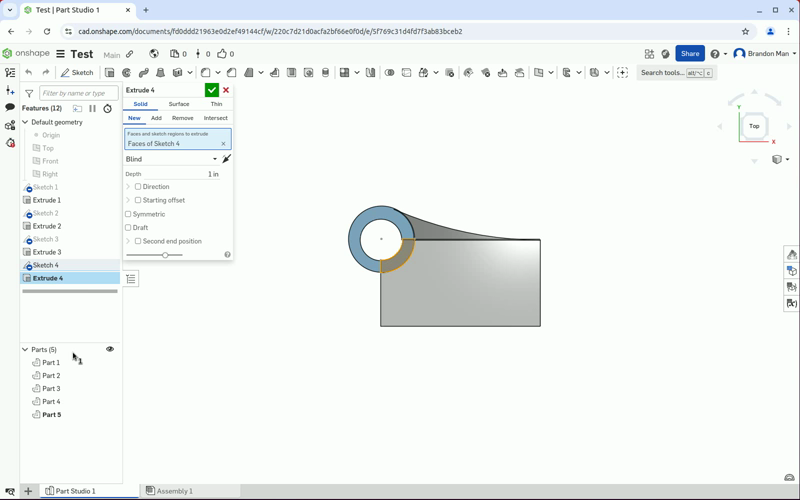
mouse_move(143, 106)
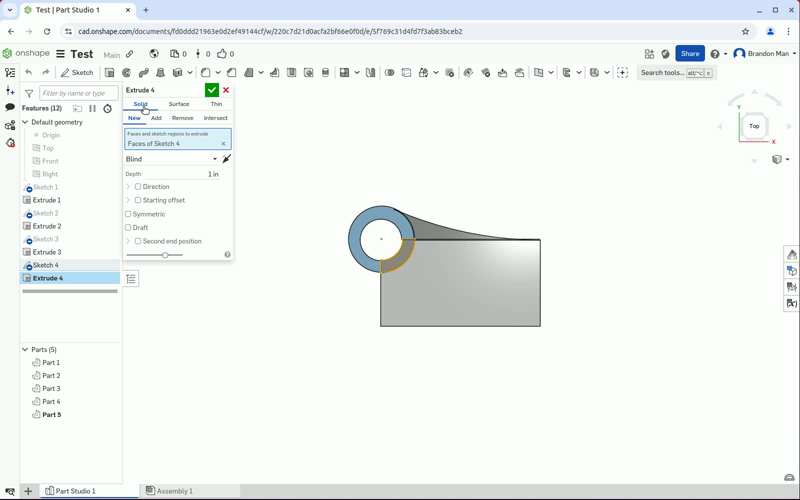
click(143, 106)
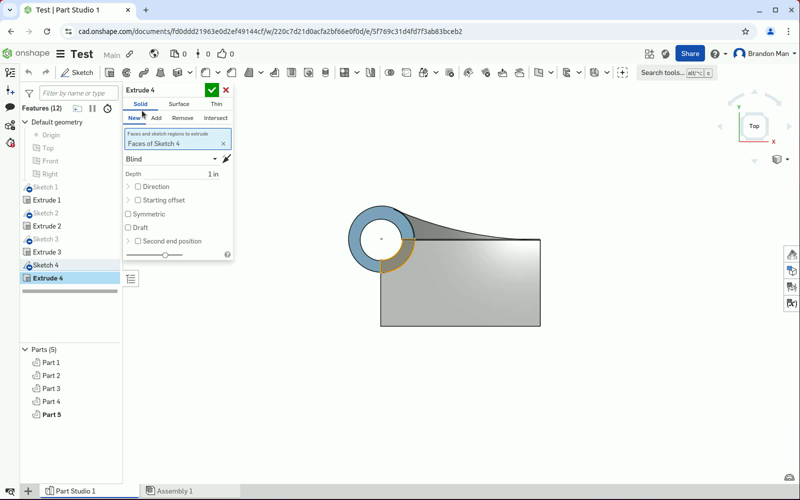
mouse_move(137, 120)
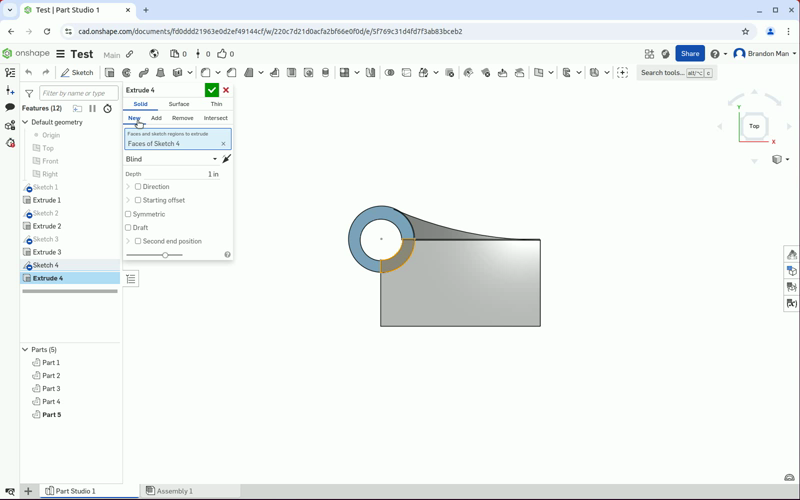
click(137, 120)
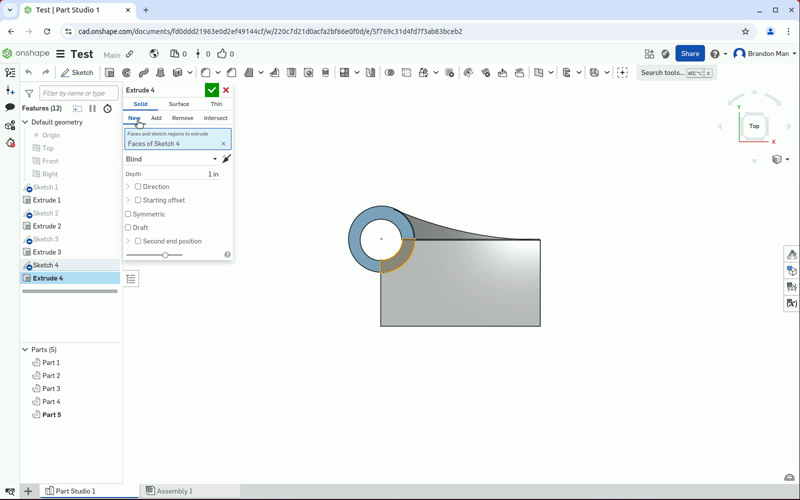
key(tab, 4)
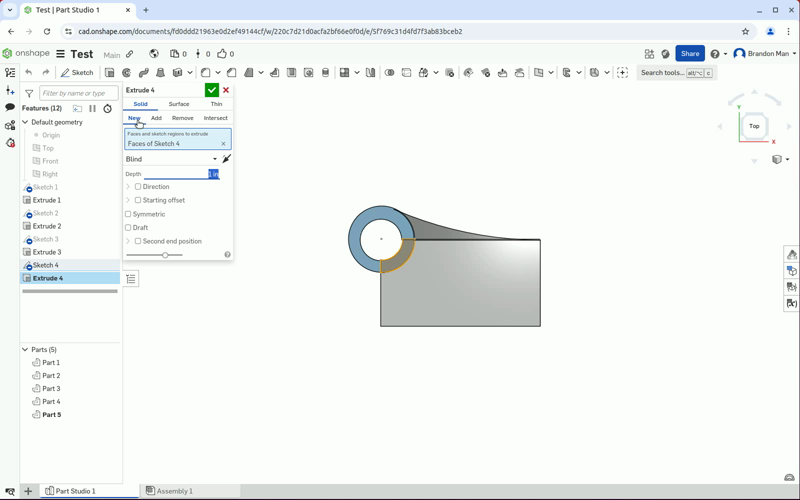
text(9.148)
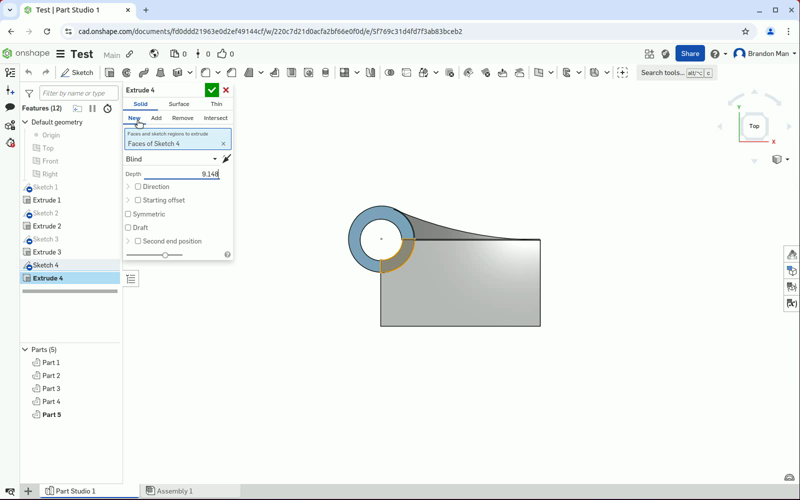
key(tab, 3)
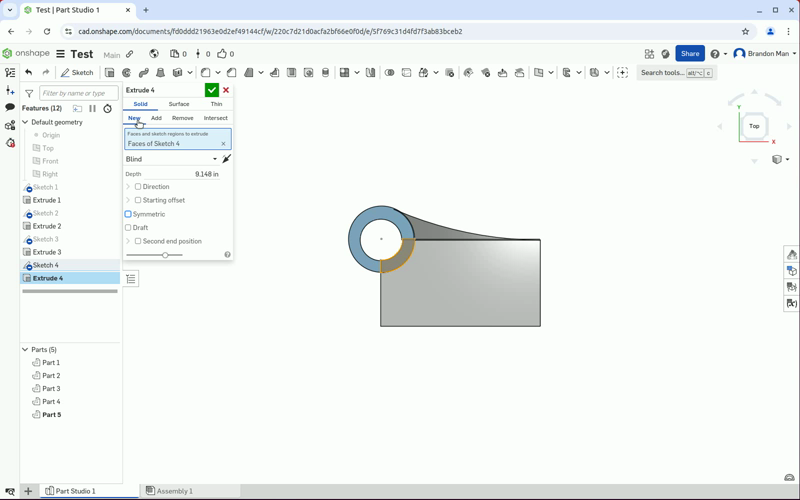
key(space)
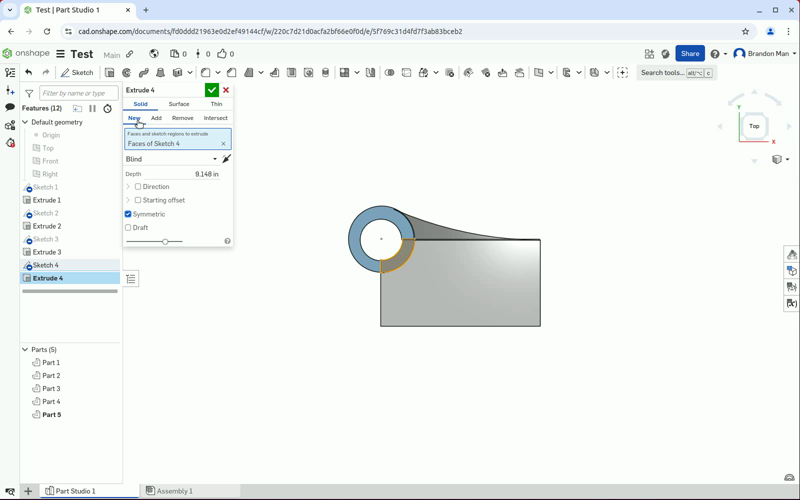
key(enter)
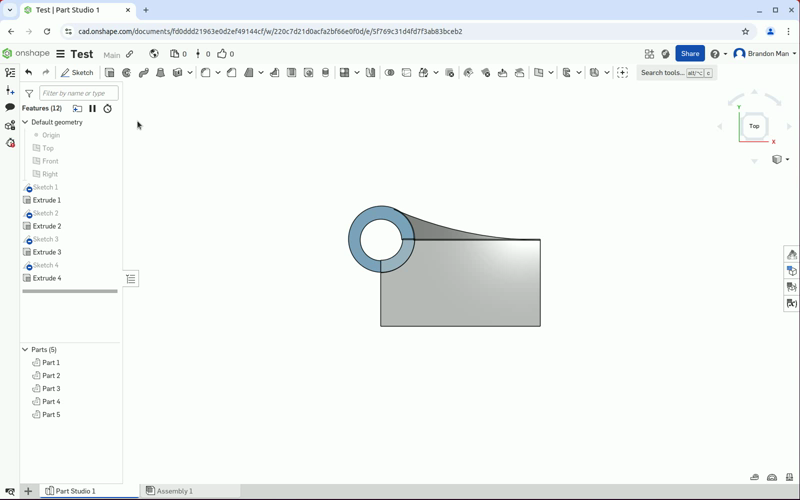
key(shift+h)
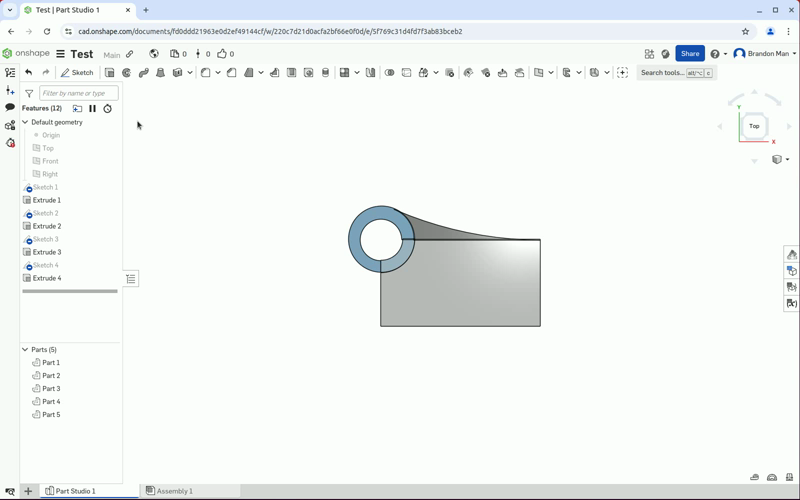
key(shift+h)
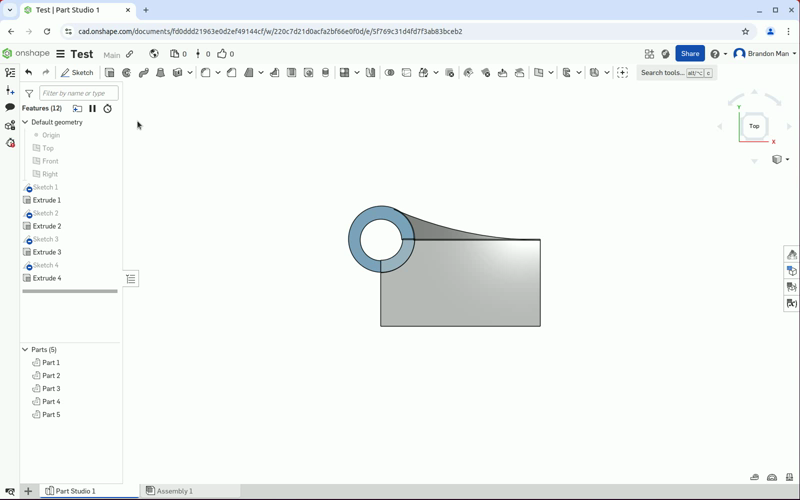
mouse_move(73, 189)
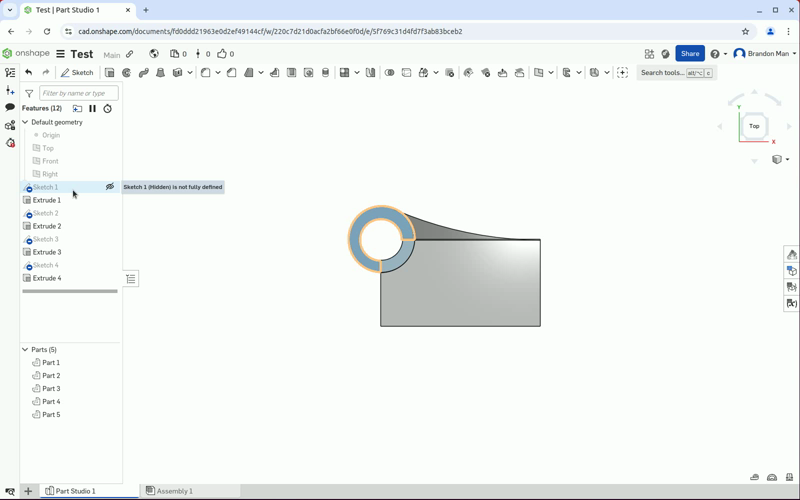
click(73, 189)
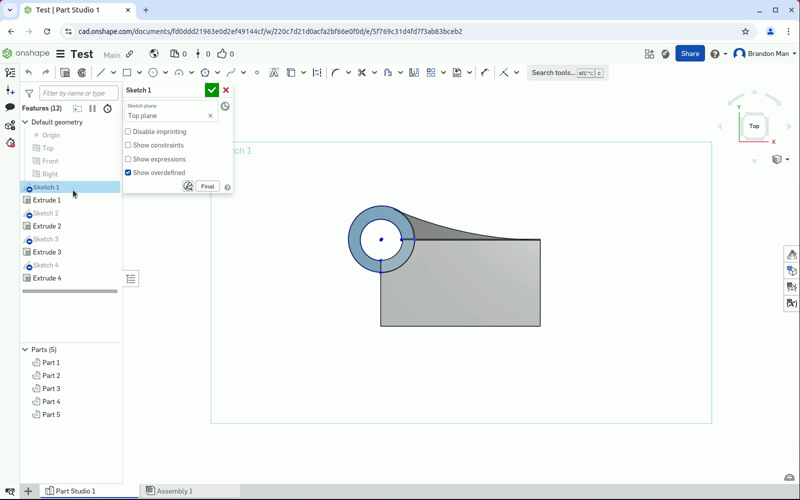
mouse_move(229, 92)
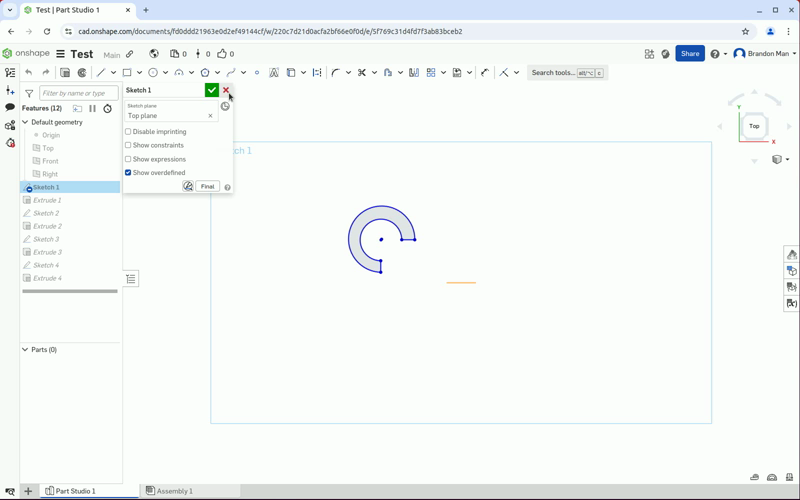
click(229, 92)
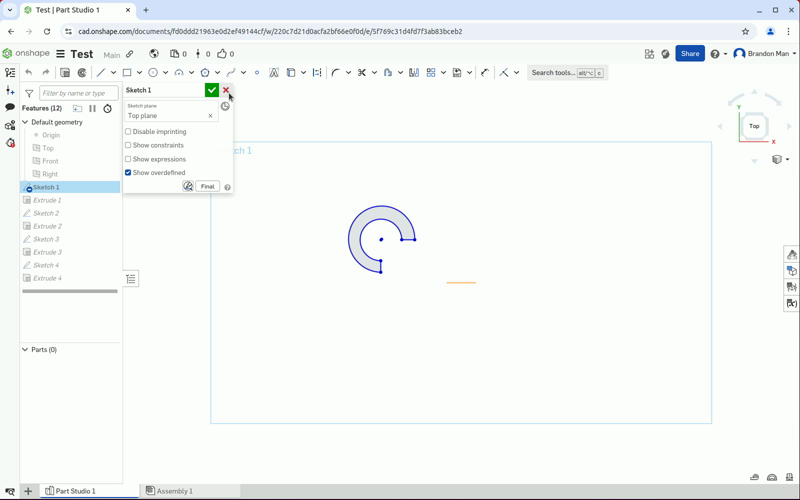
key(shift+s)
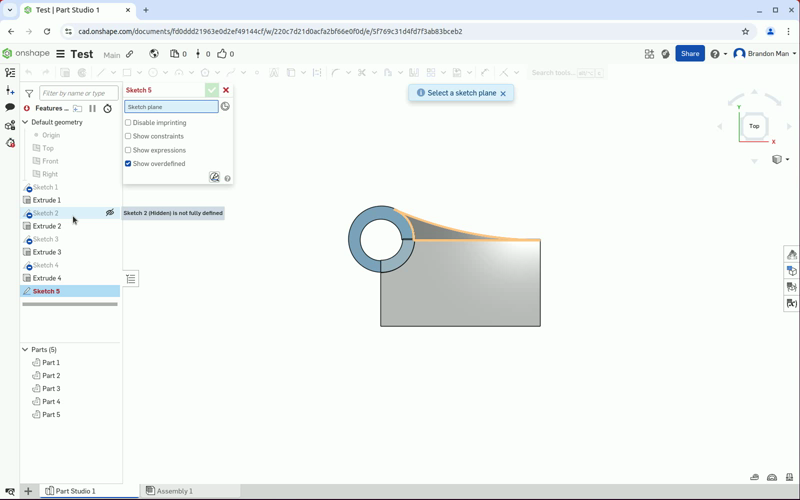
scroll(3)
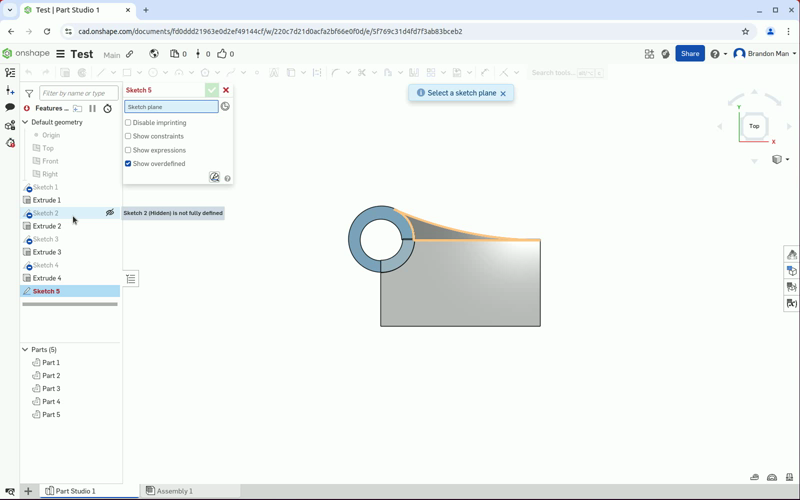
mouse_move(73, 150)
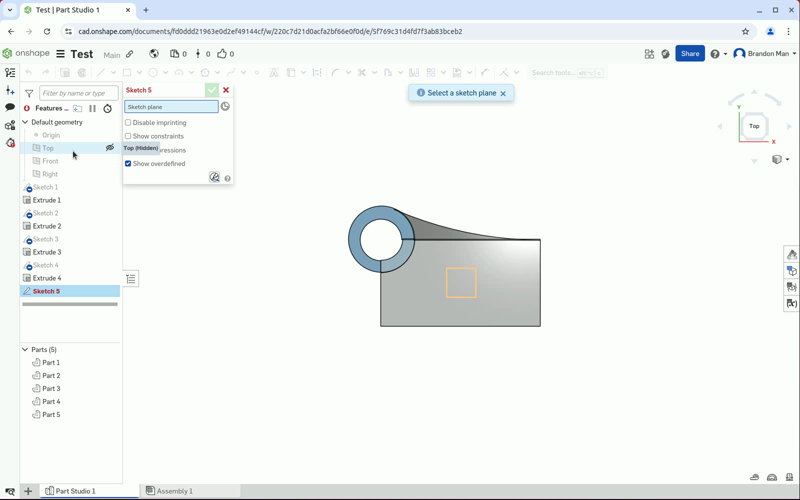
click(73, 150)
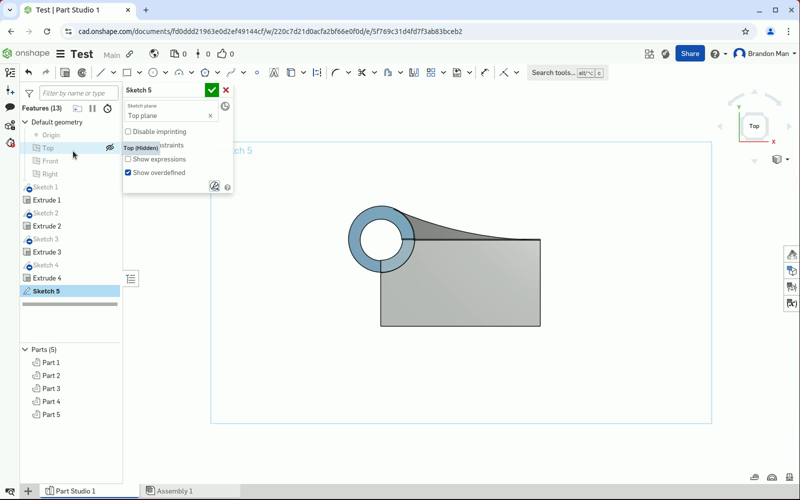
mouse_move(73, 352)
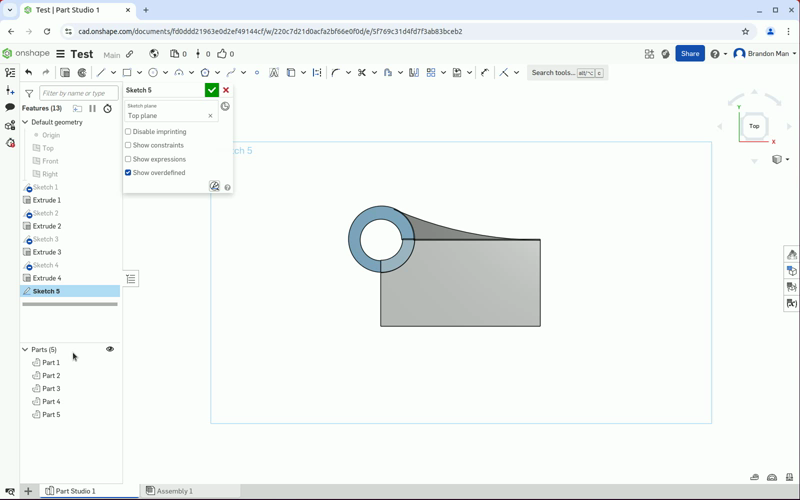
key(y)
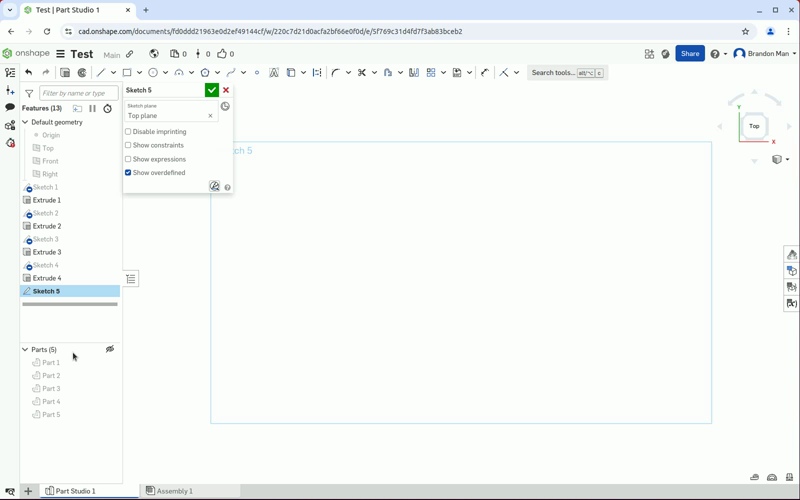
key(l)
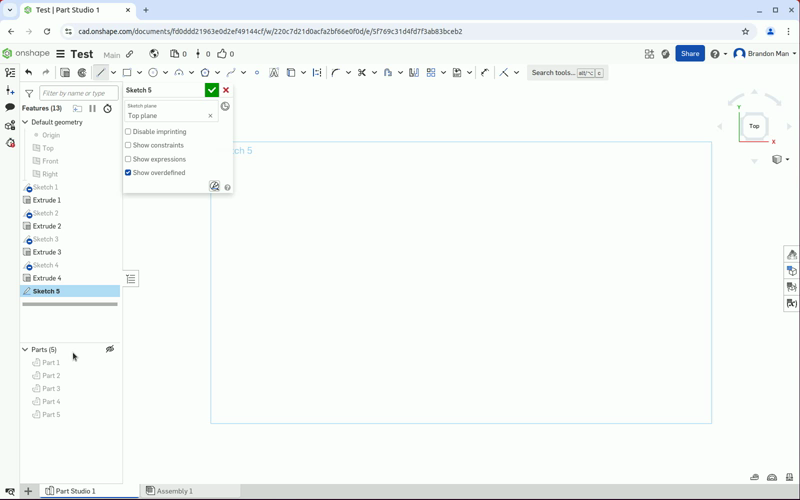
key_down(shift)
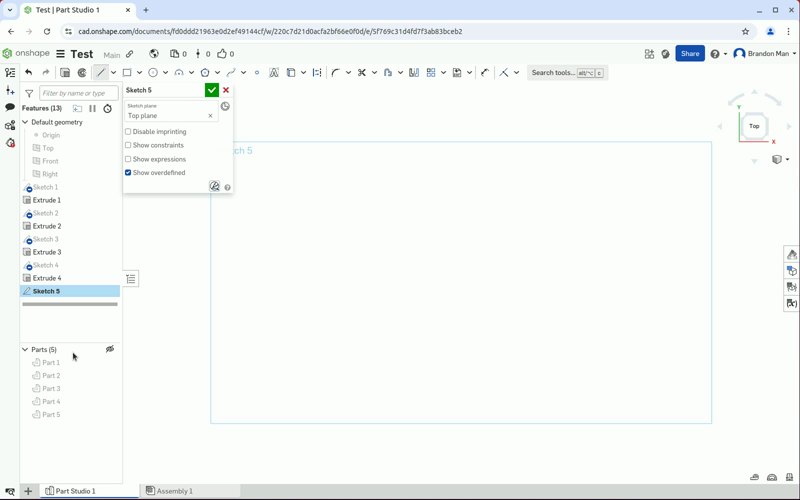
mouse_move(380, 260)
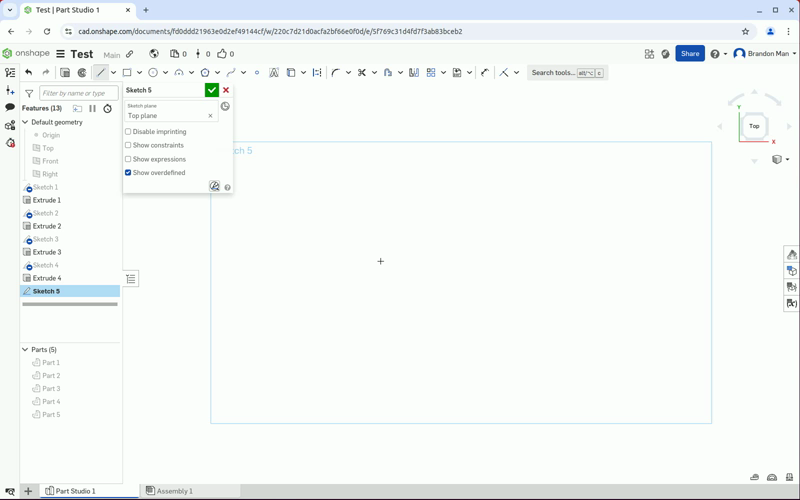
click(380, 260)
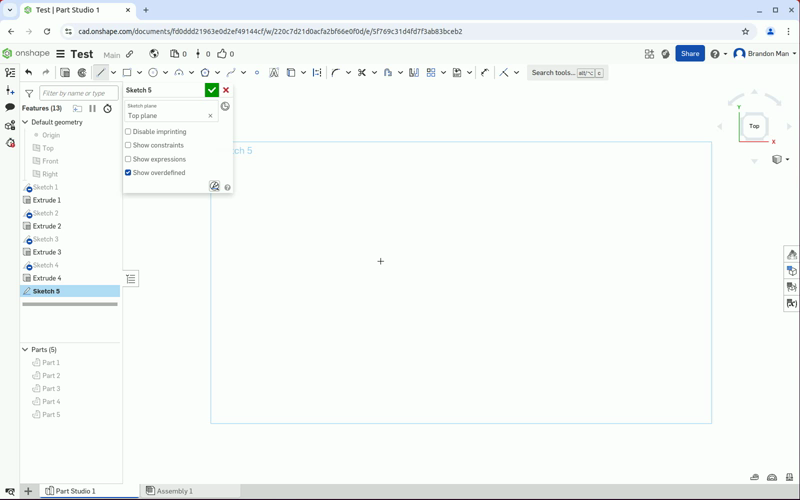
key_up(shift)
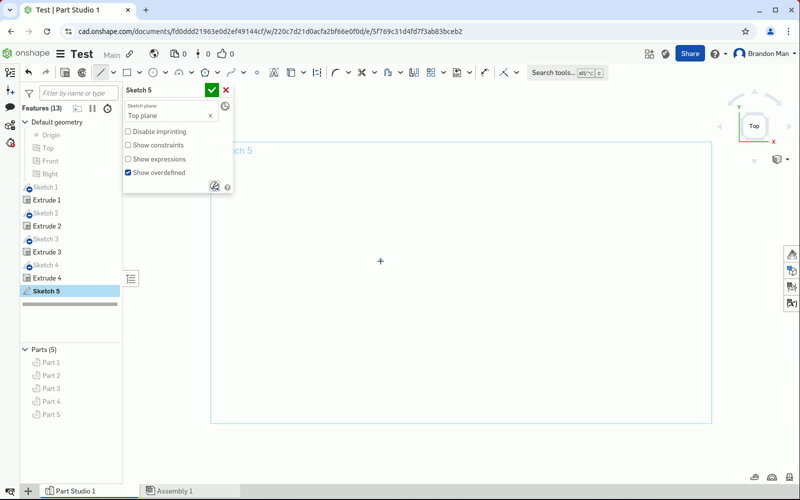
key_down(shift)
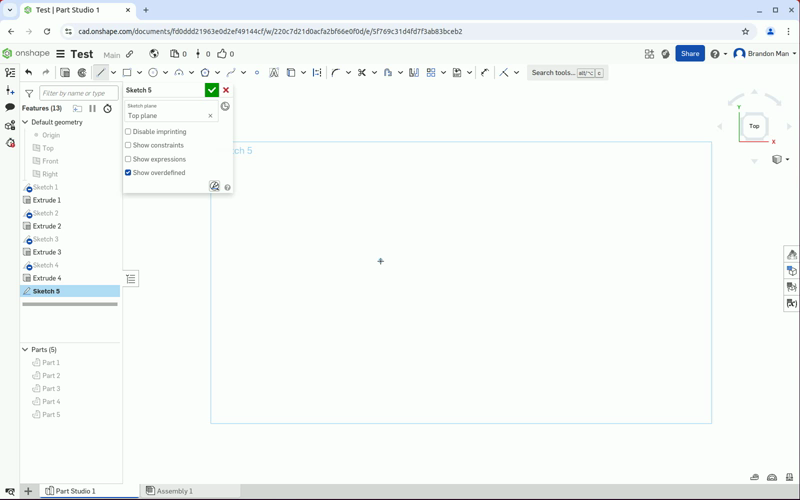
mouse_move(410, 260)
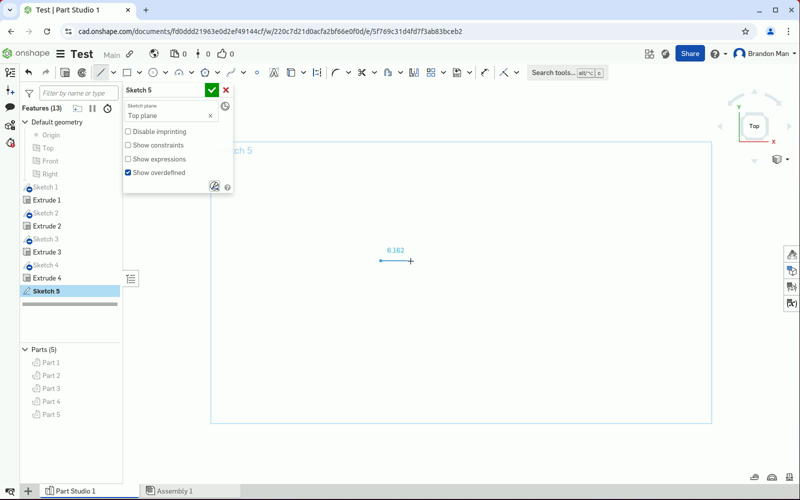
mouse_move(380, 239)
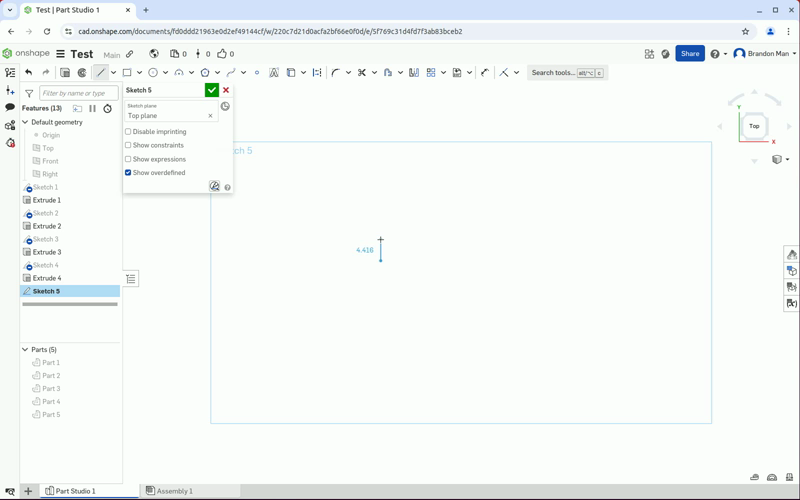
click(380, 239)
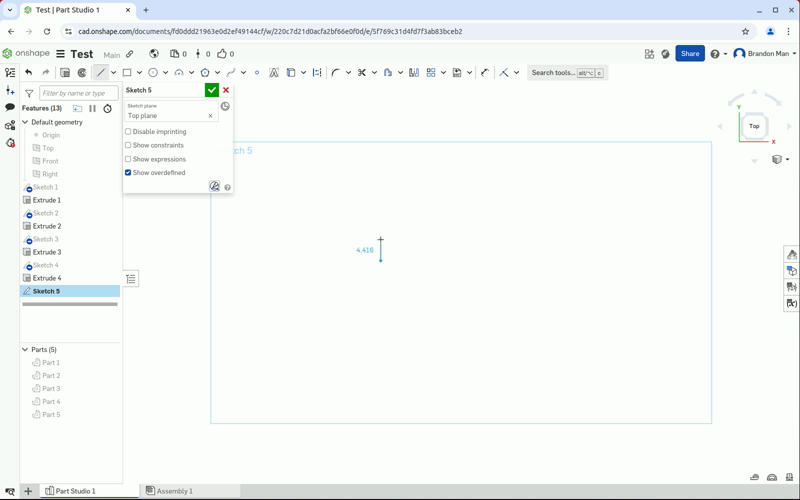
key_up(shift)
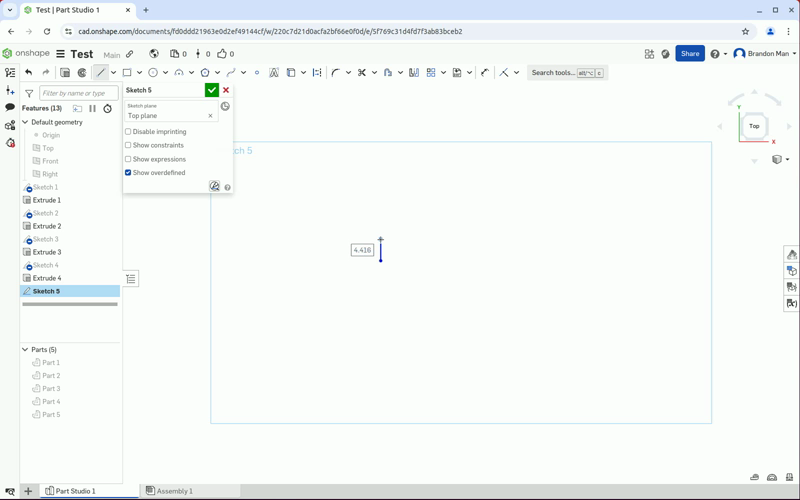
key_down(shift)
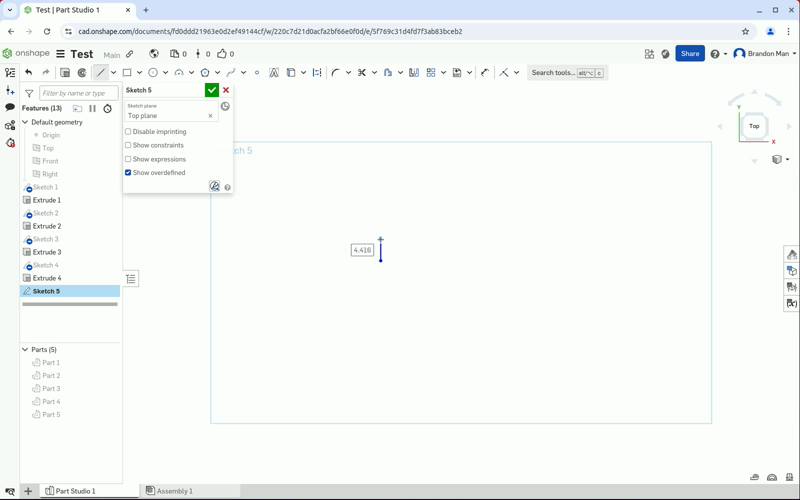
mouse_move(410, 239)
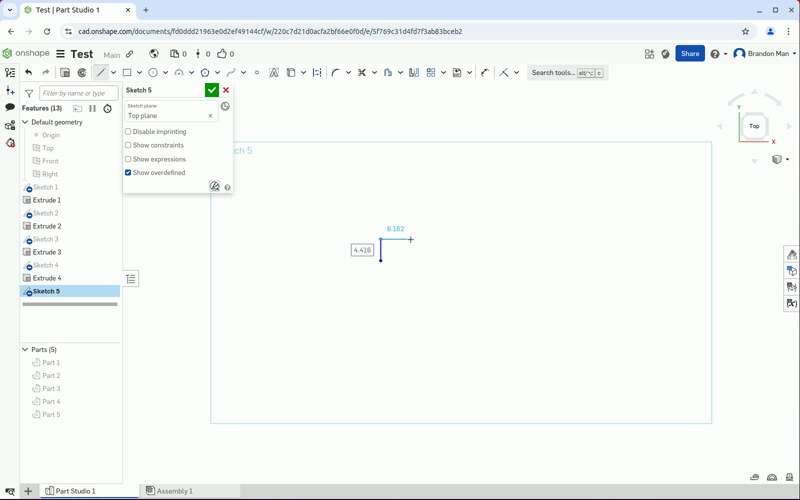
mouse_move(402, 239)
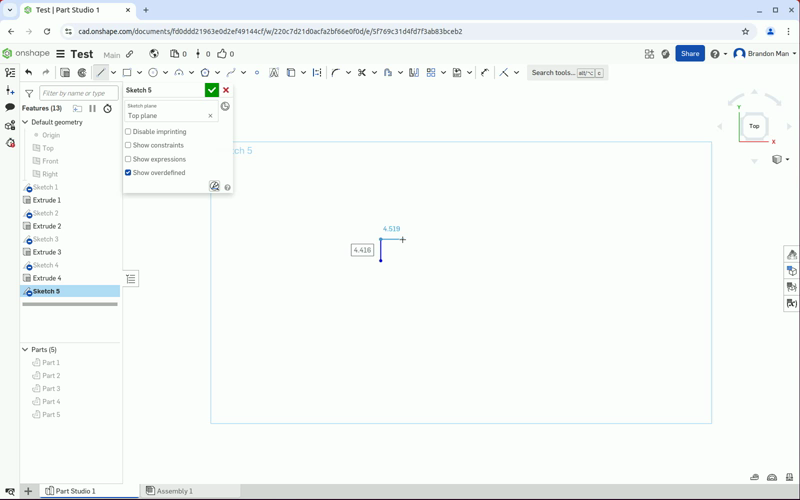
click(402, 239)
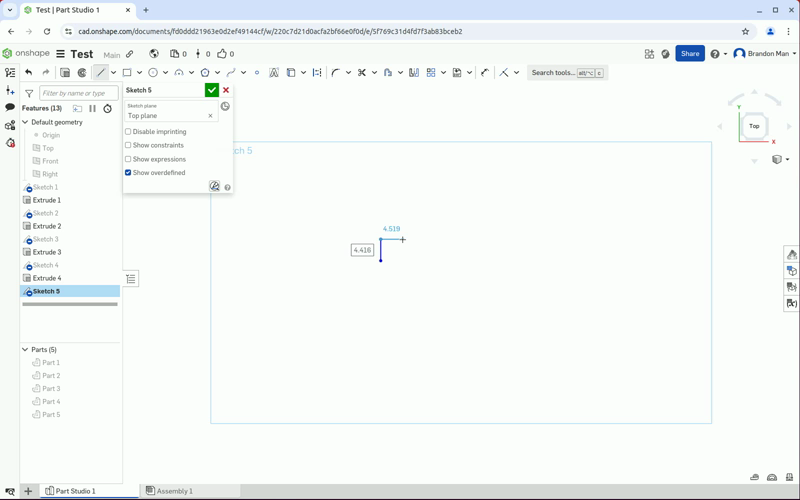
key_up(shift)
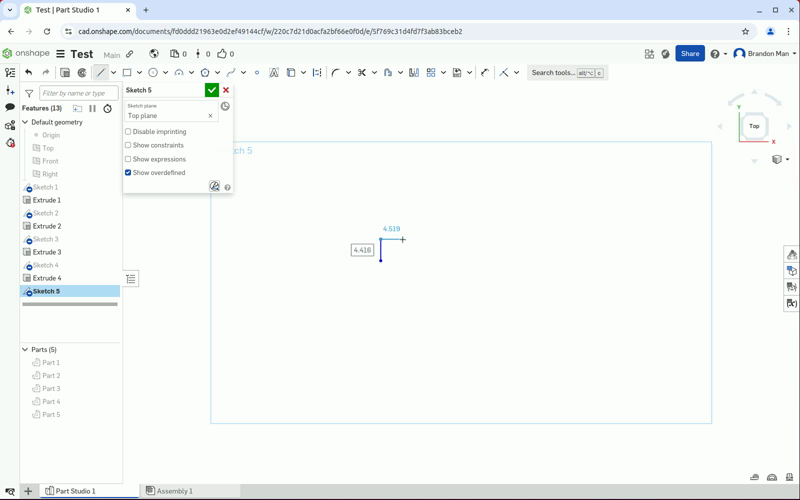
key(esc)
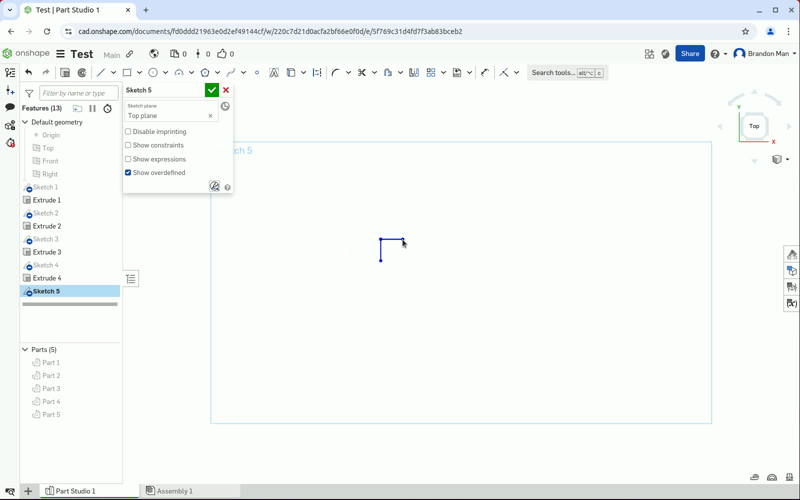
key(a)
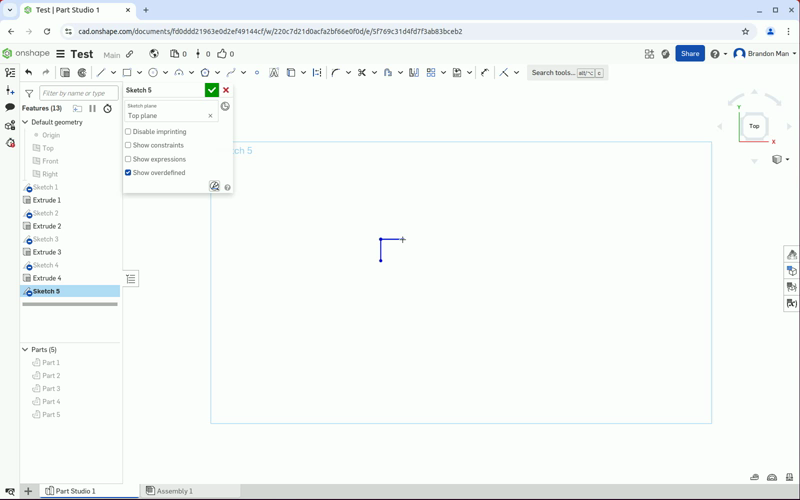
mouse_move(402, 239)
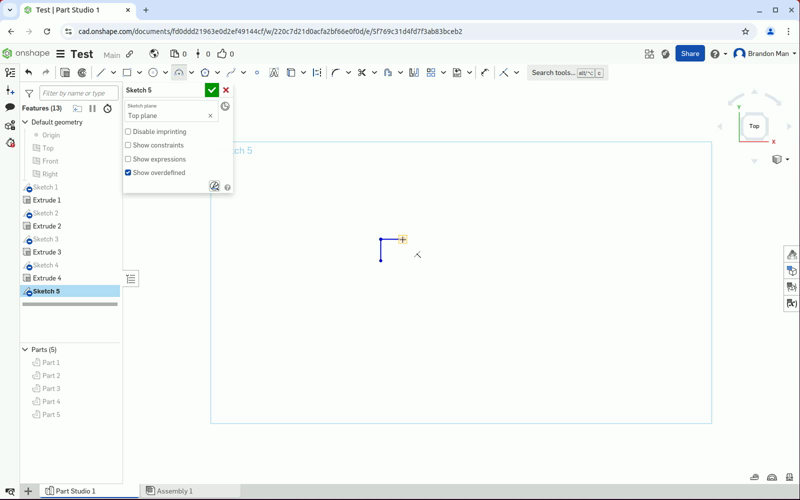
click(402, 239)
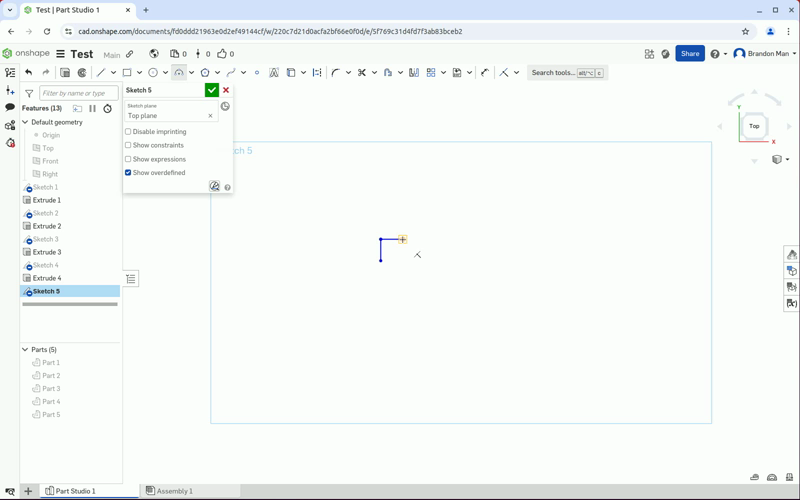
mouse_move(380, 260)
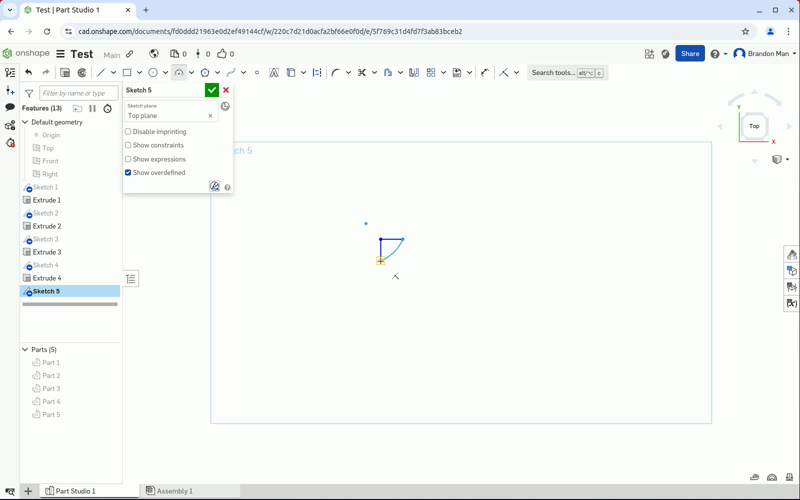
click(380, 260)
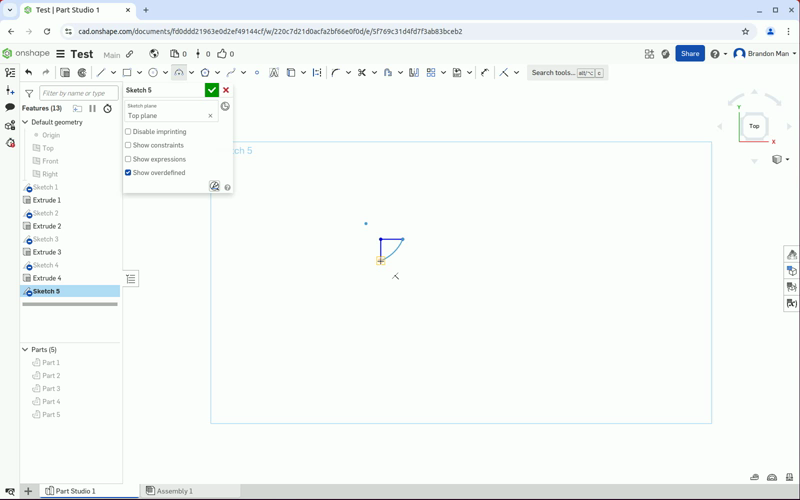
key_down(shift)
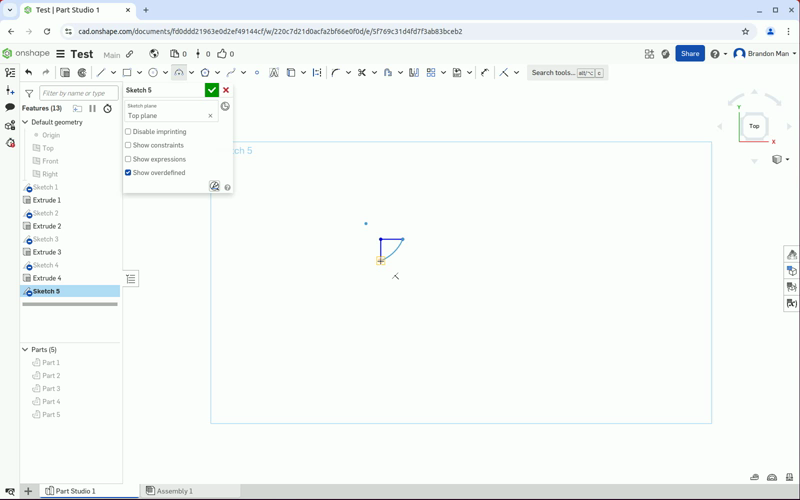
mouse_move(365, 223)
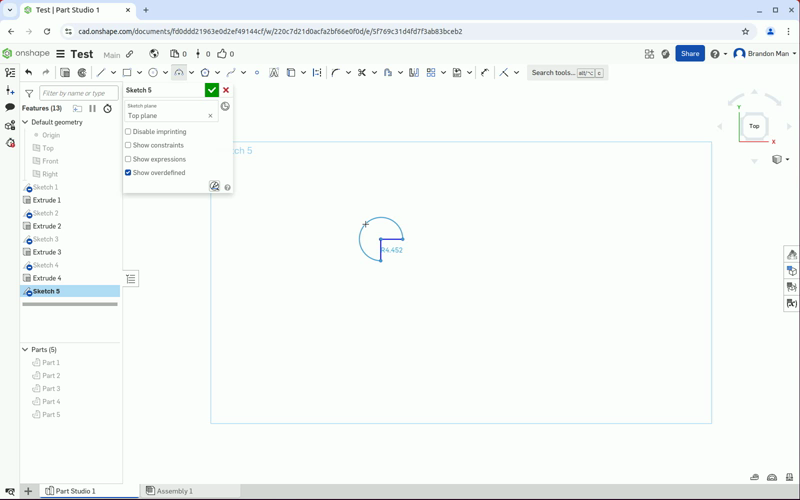
click(365, 223)
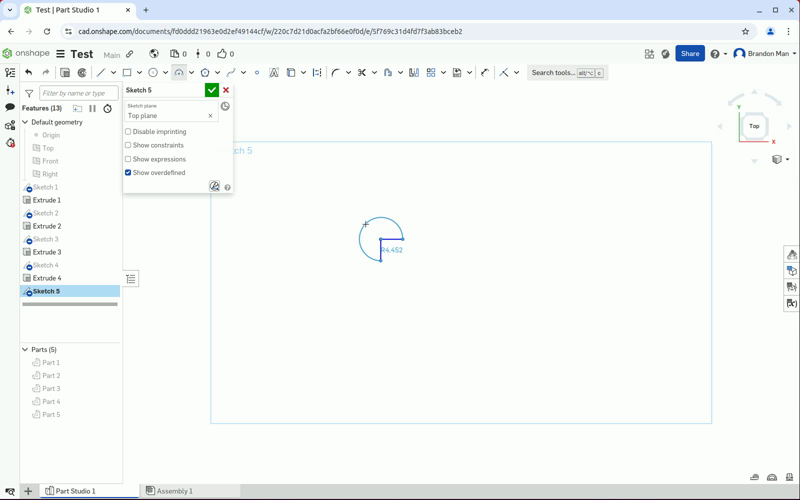
key_up(shift)
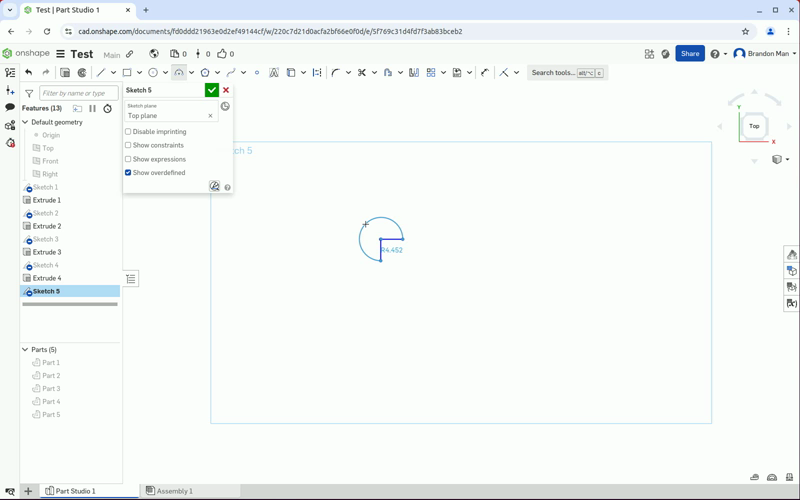
key(esc)
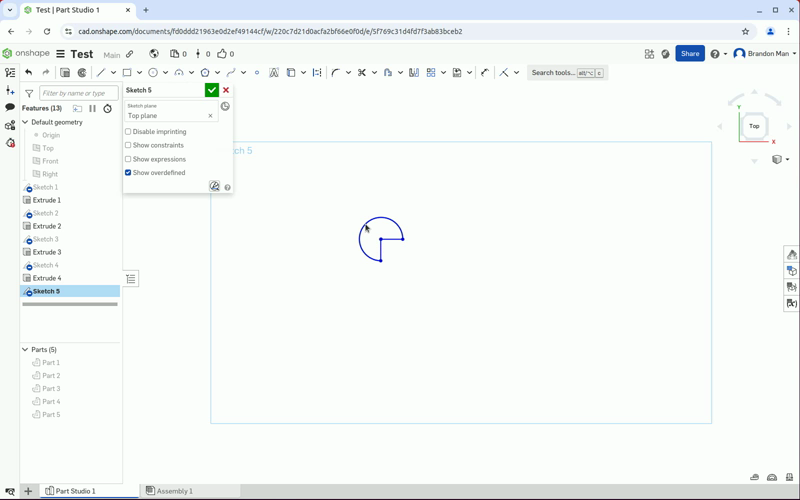
mouse_move(379, 234)
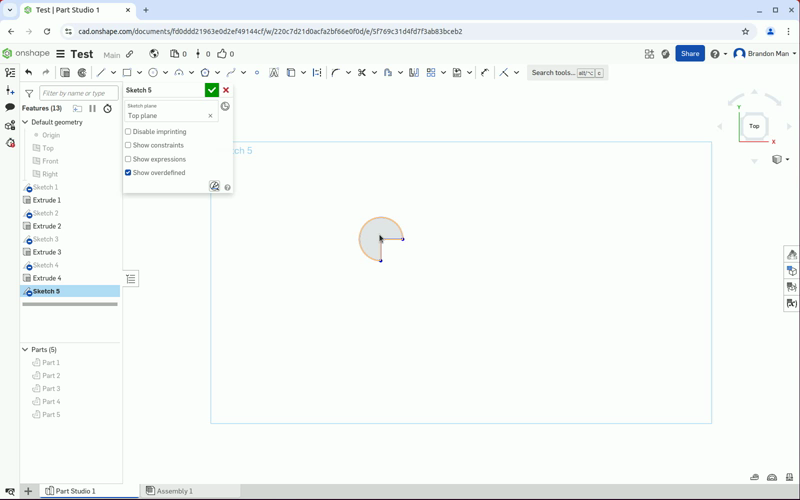
scroll(6)
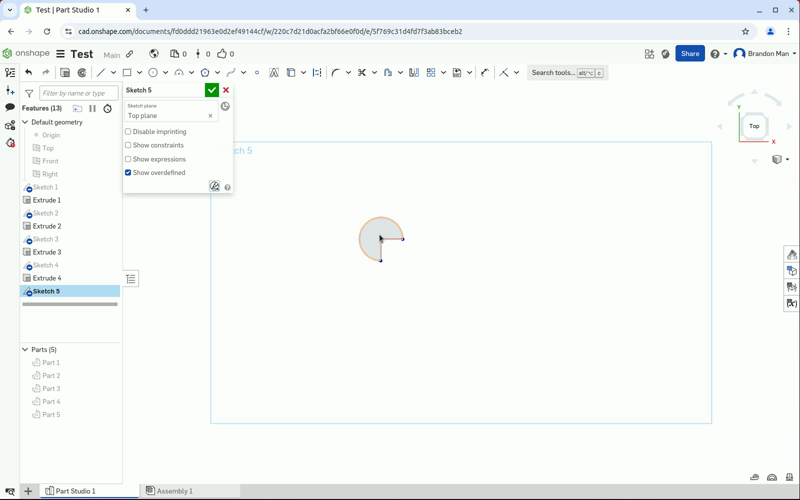
scroll(6)
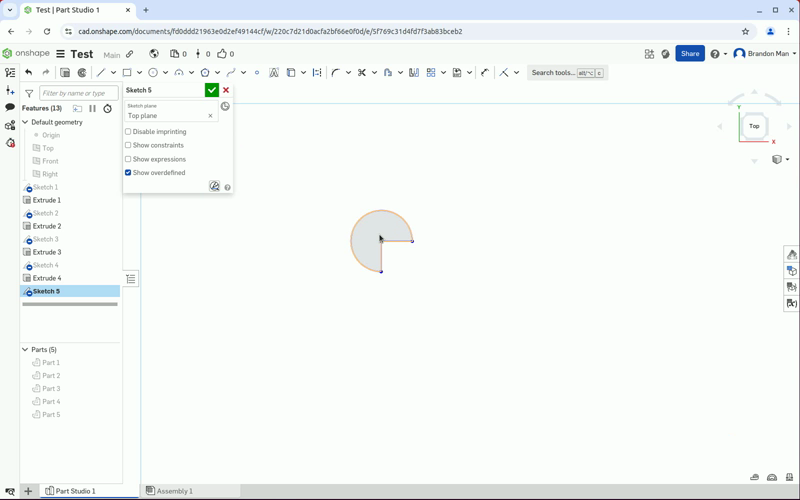
scroll(6)
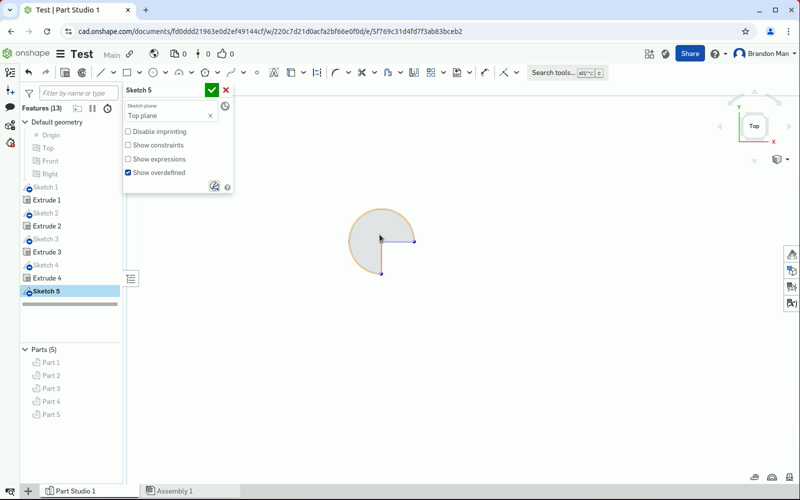
scroll(6)
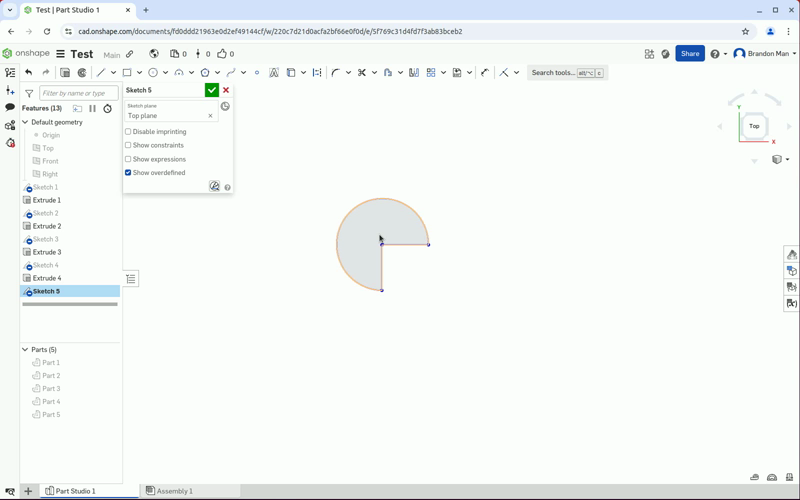
scroll(6)
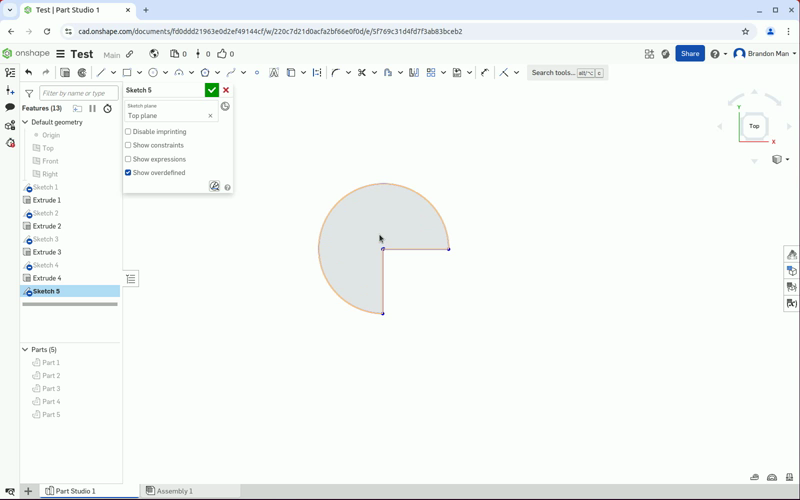
scroll(6)
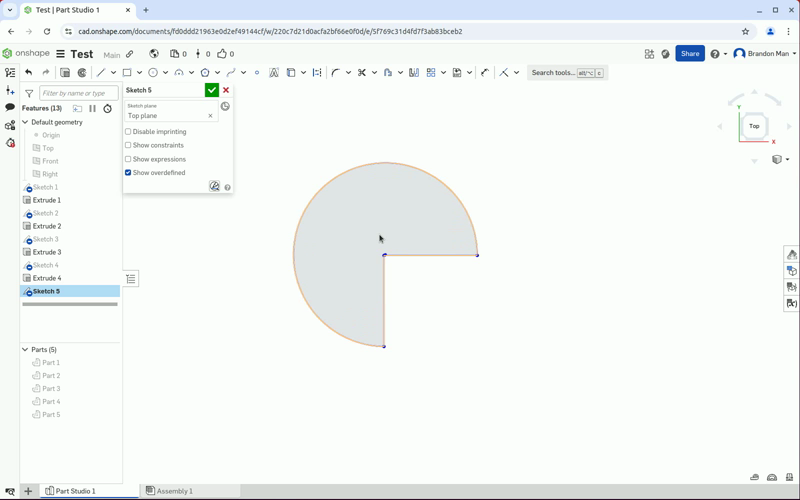
scroll(6)
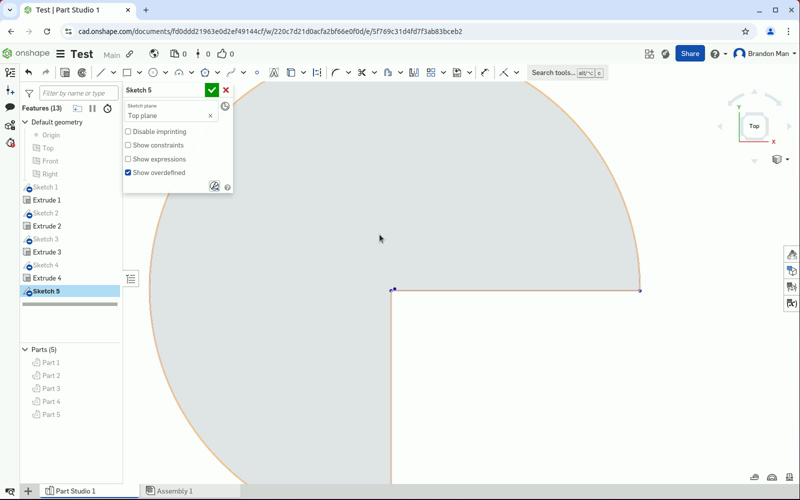
click(379, 234)
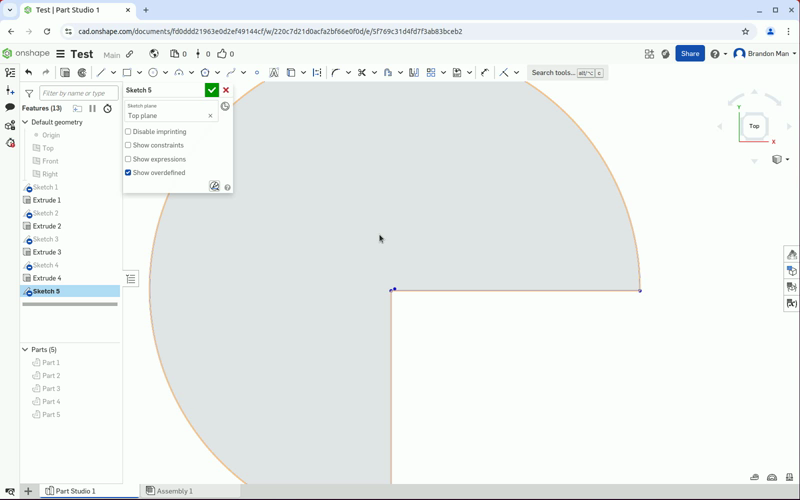
scroll(-6)
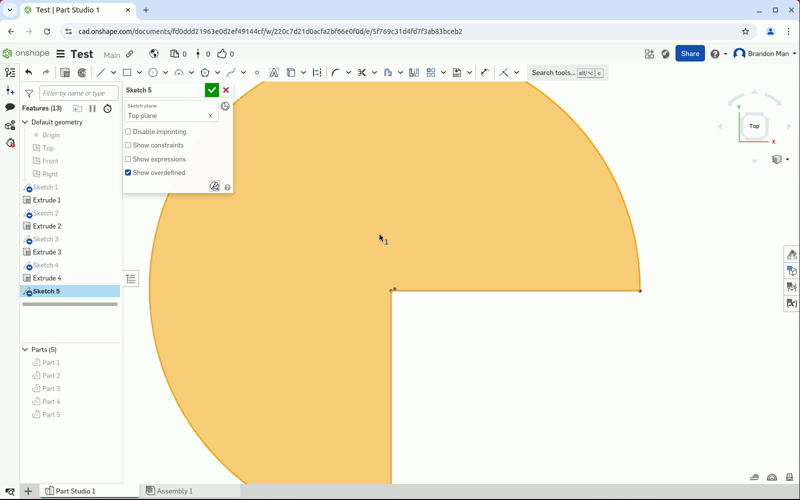
scroll(-6)
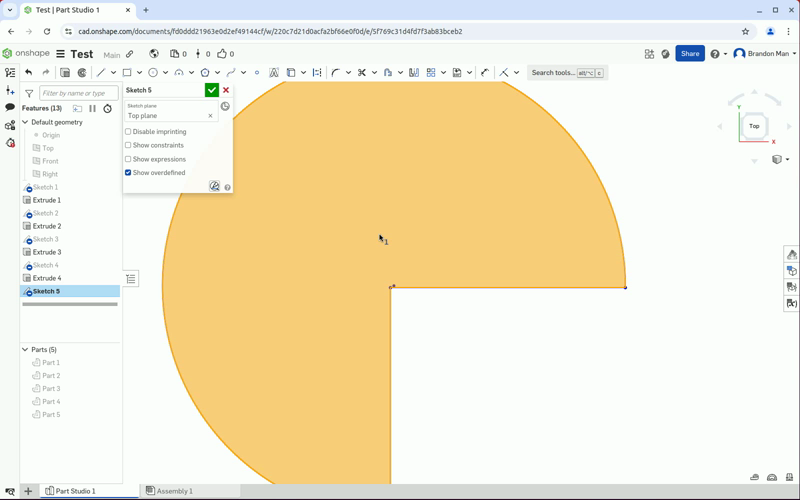
scroll(-6)
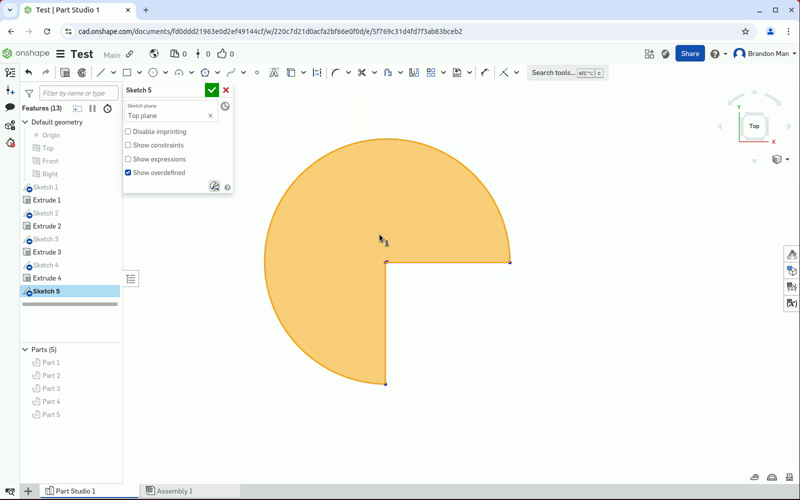
scroll(-6)
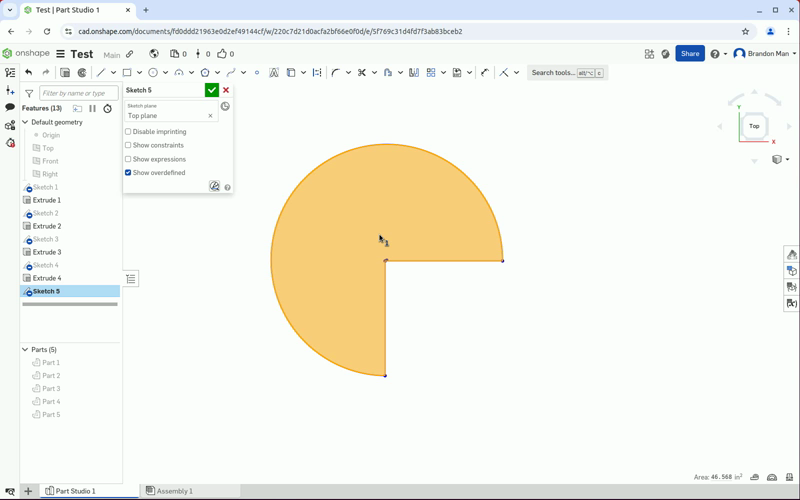
scroll(-6)
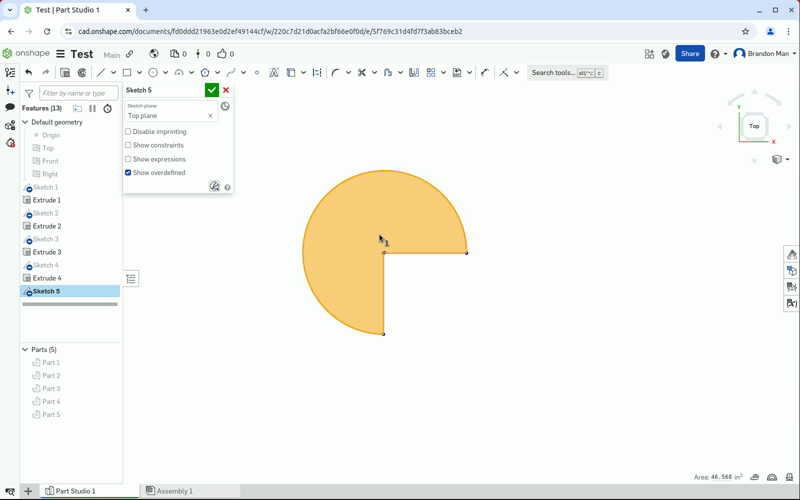
scroll(-6)
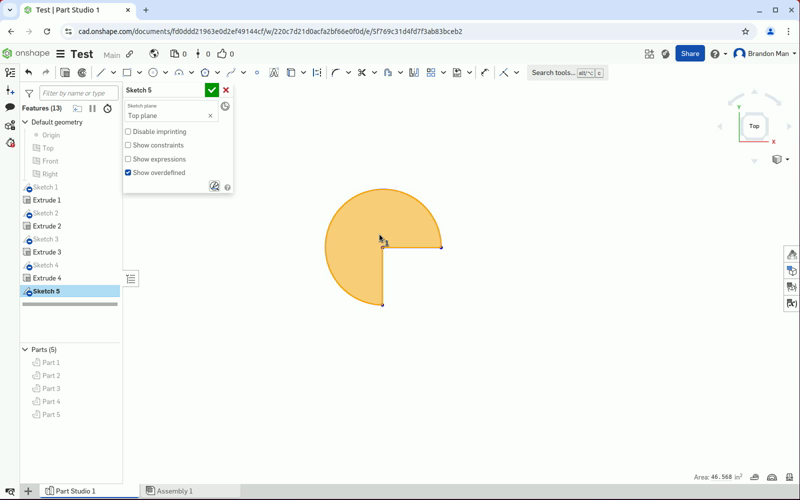
scroll(-6)
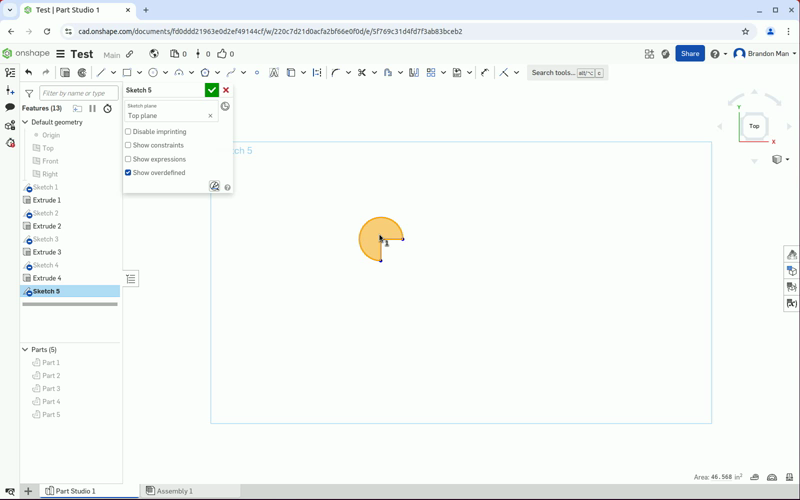
mouse_move(73, 352)
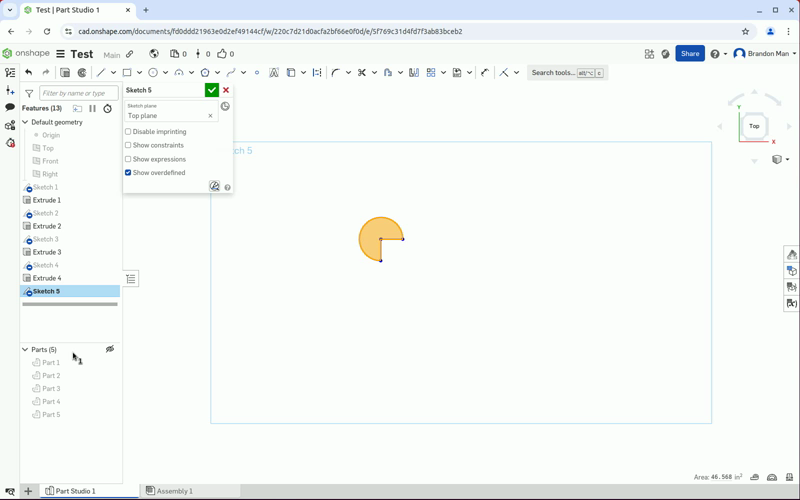
key(shift+y)
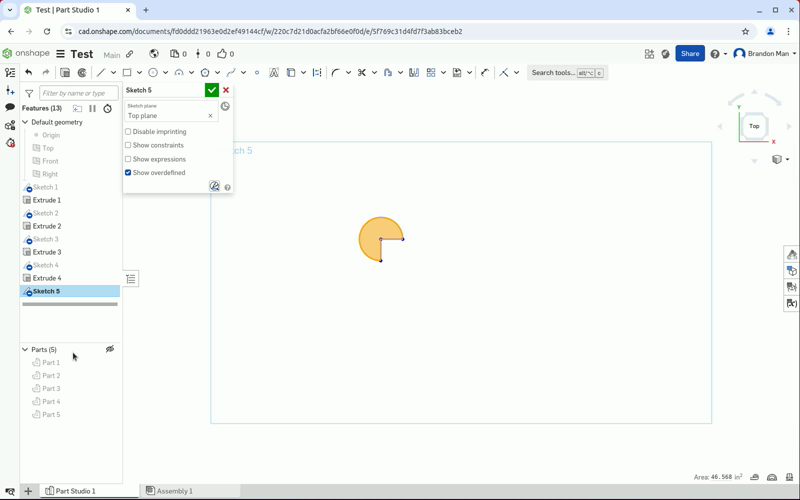
key(shift+e)
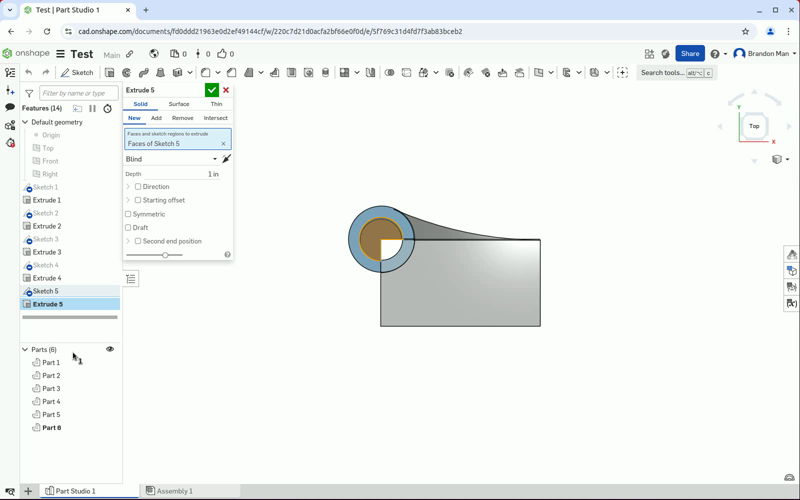
mouse_move(143, 106)
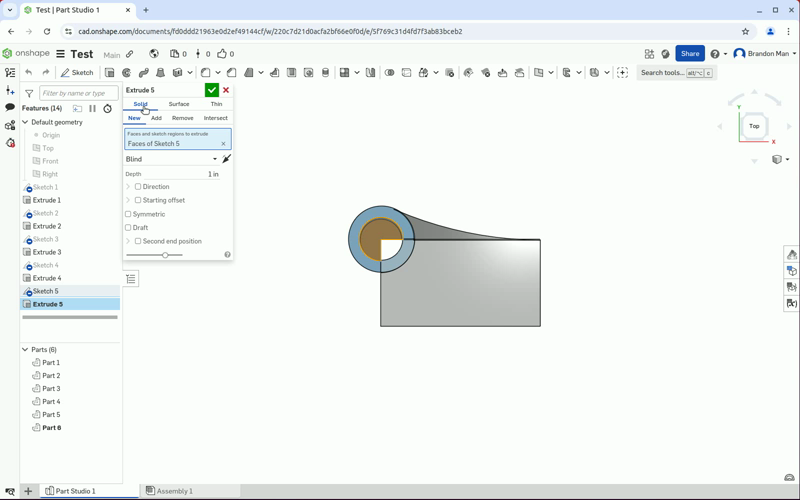
click(143, 106)
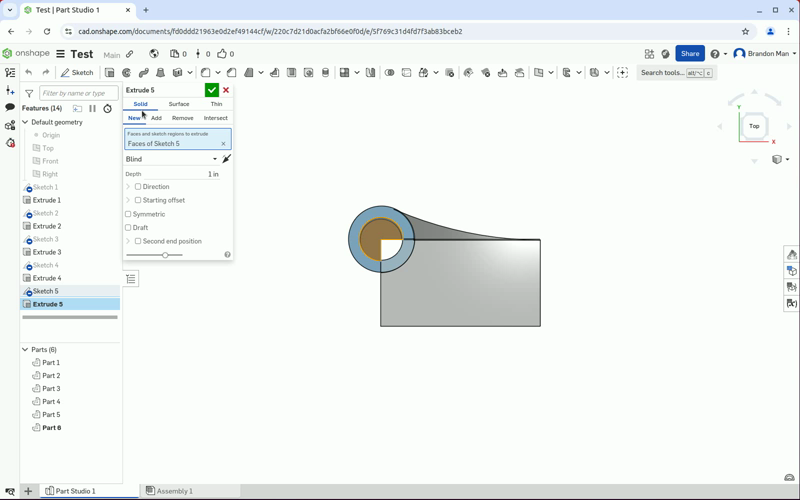
mouse_move(137, 120)
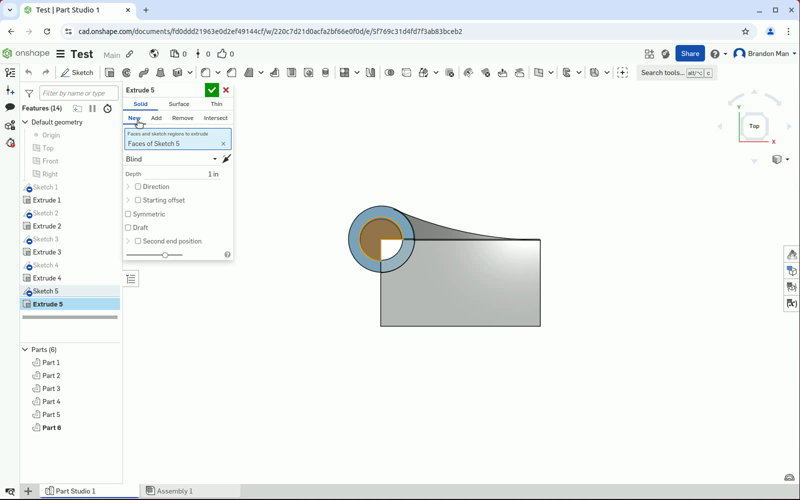
click(137, 120)
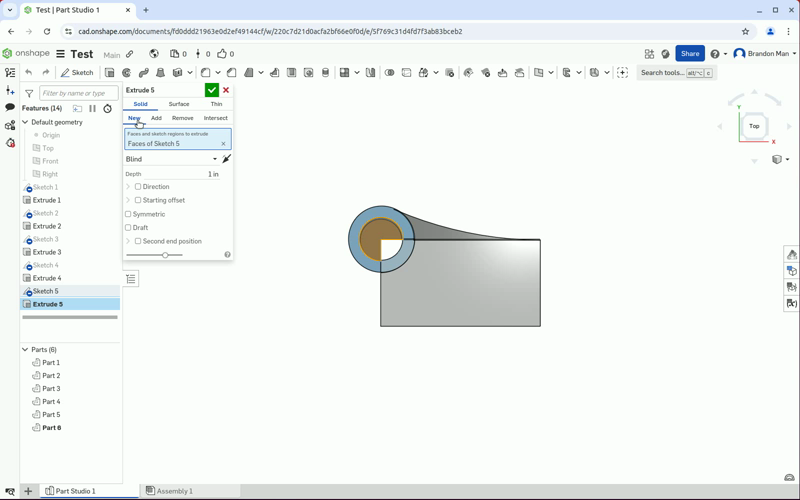
key(tab, 4)
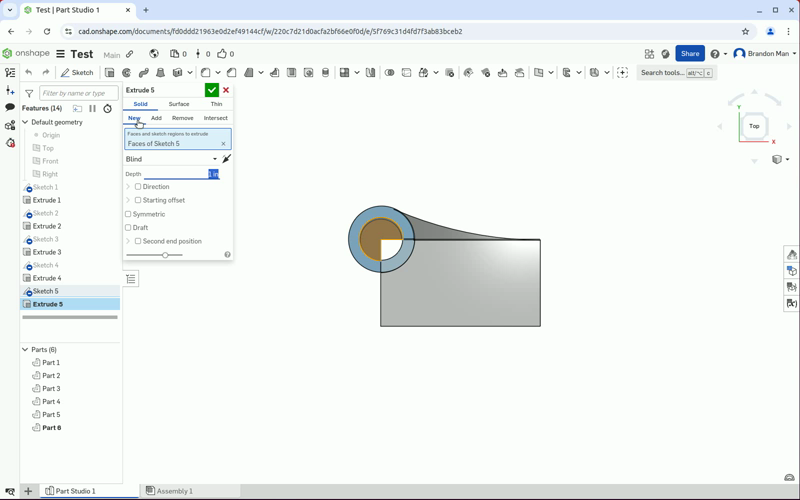
text(9.147)
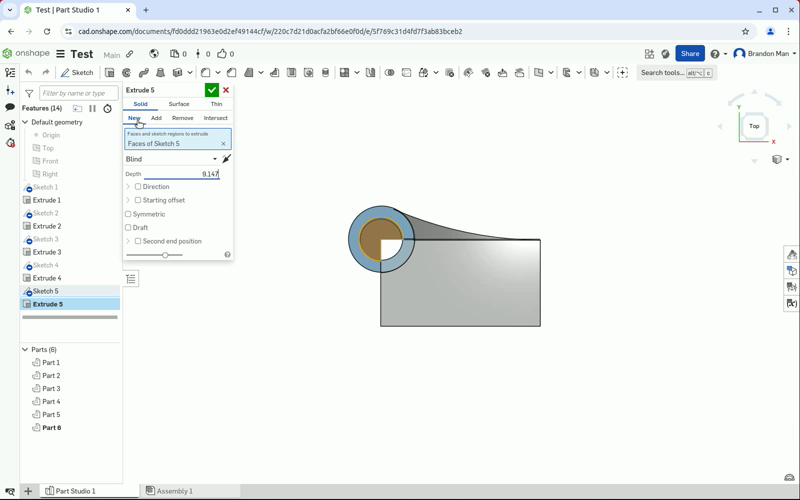
key(enter)
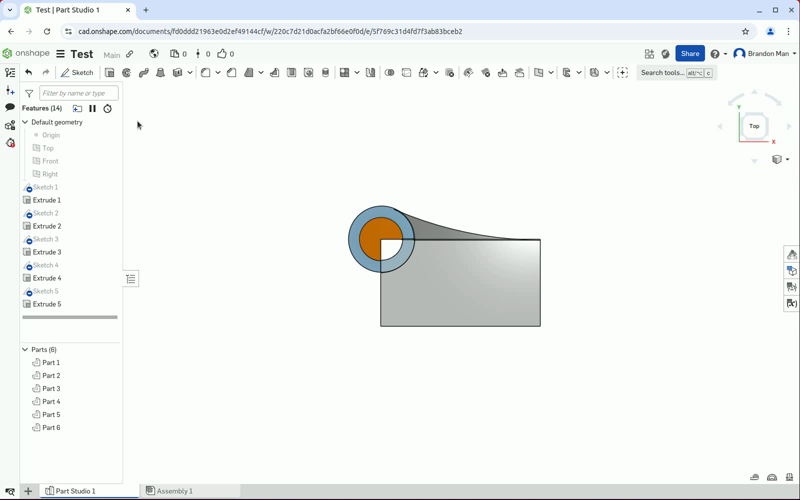
key(shift+h)
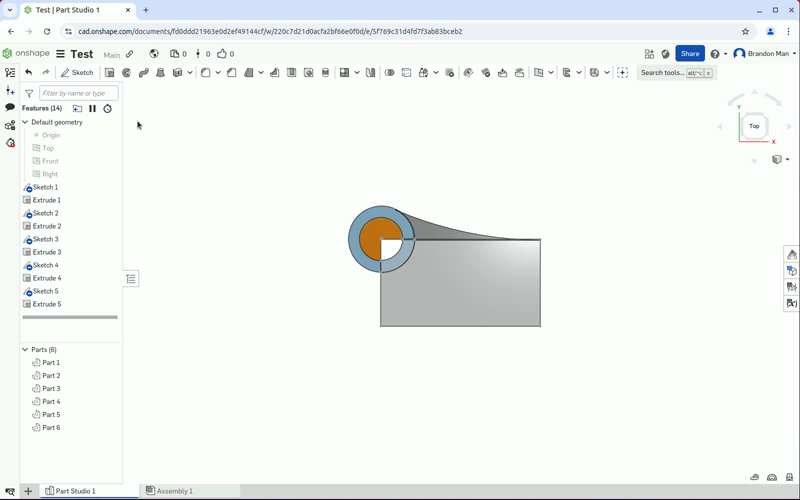
key(shift+h)
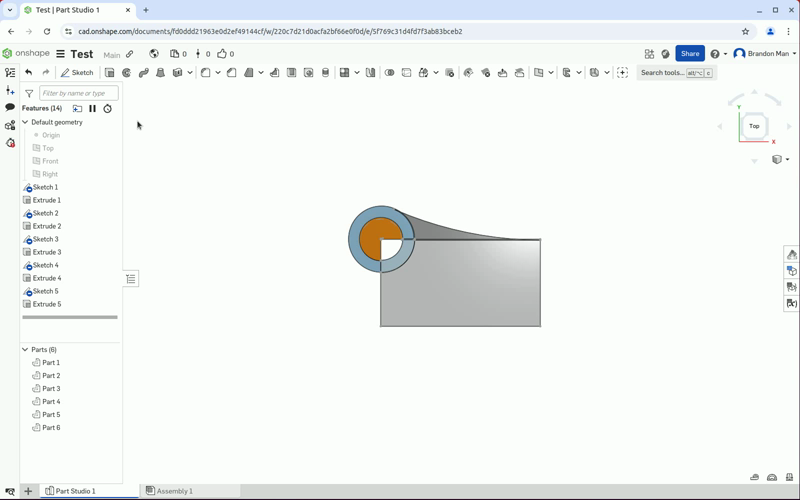
key(shift+7)
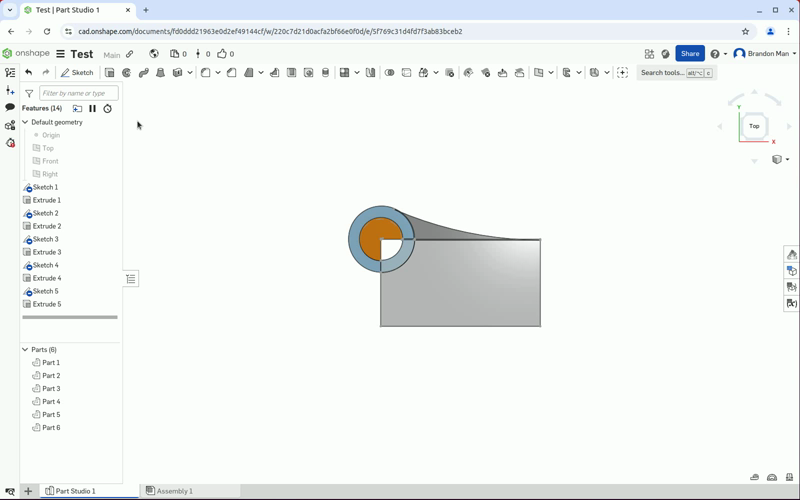
key(up, 3)
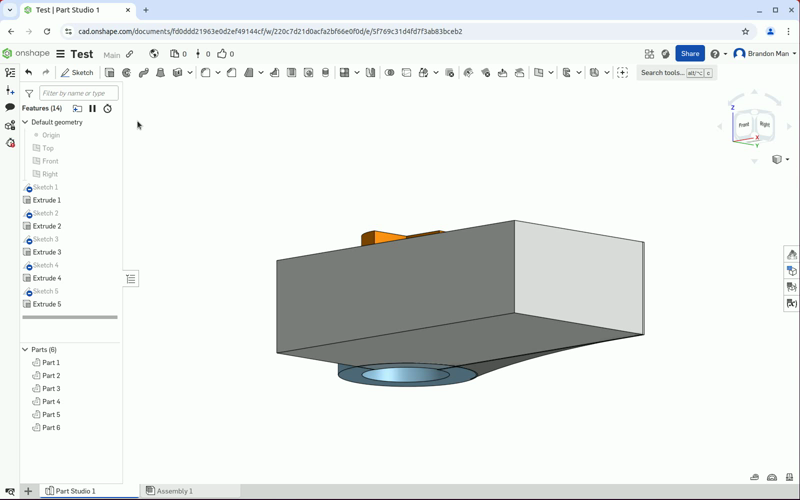
key(left, 3)
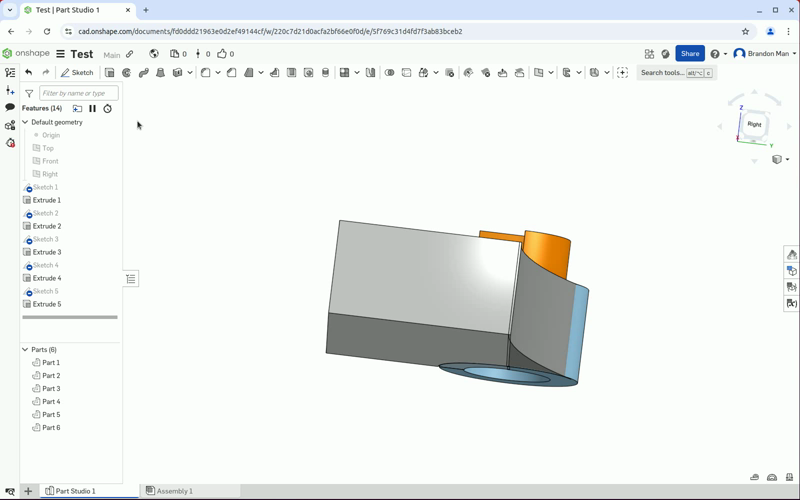
key(right, 3)
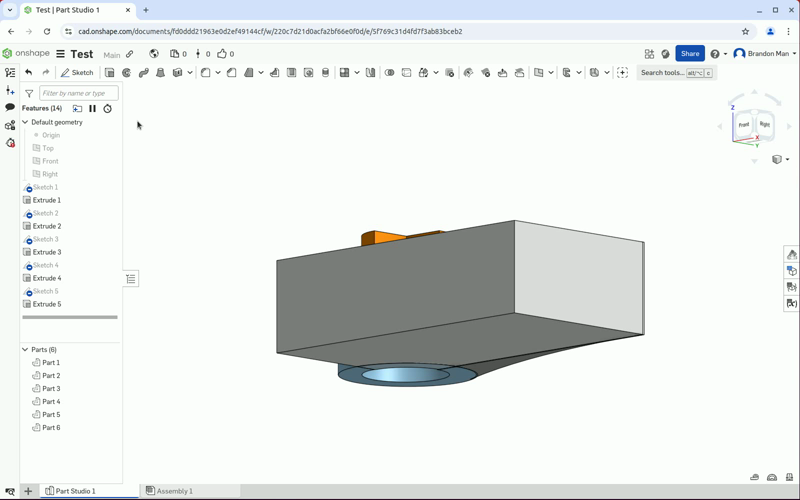
key(down, 3)
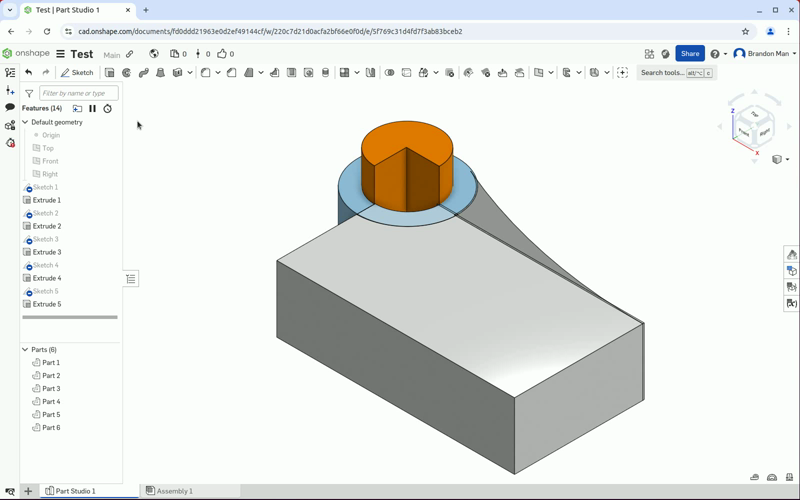
mouse_move(73, 189)
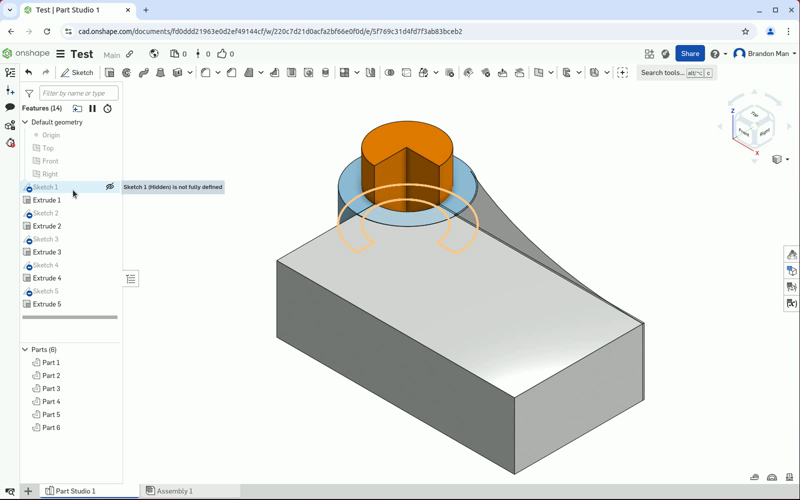
click(73, 189)